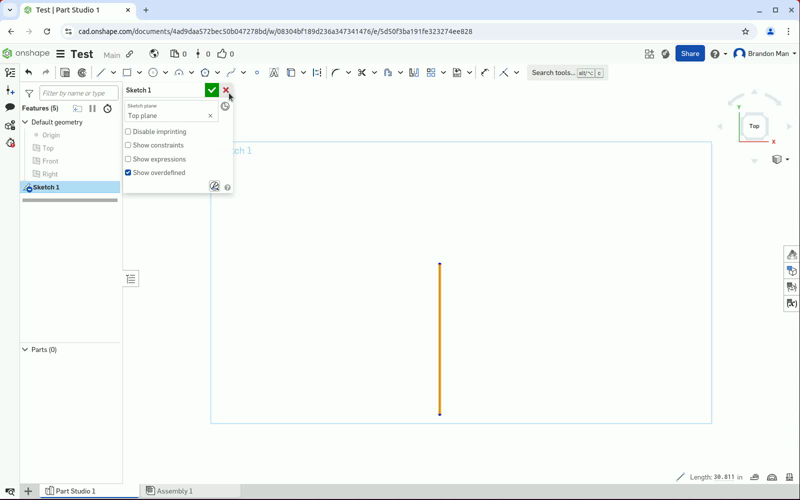
key(shift+h)
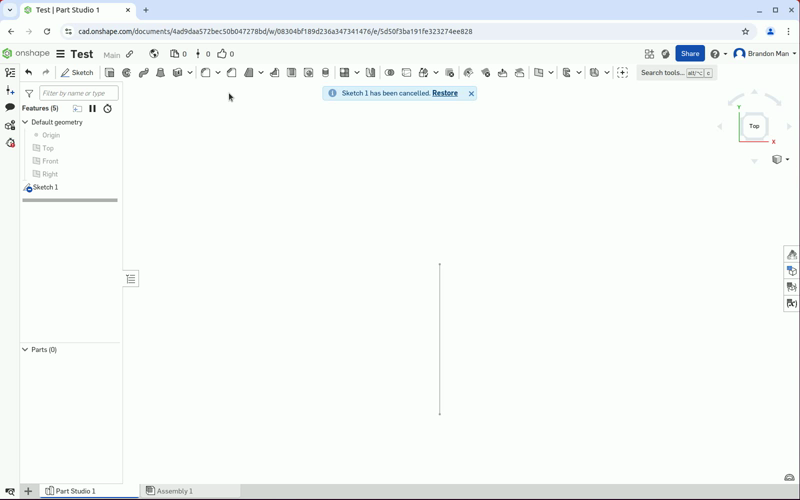
mouse_move(73, 352)
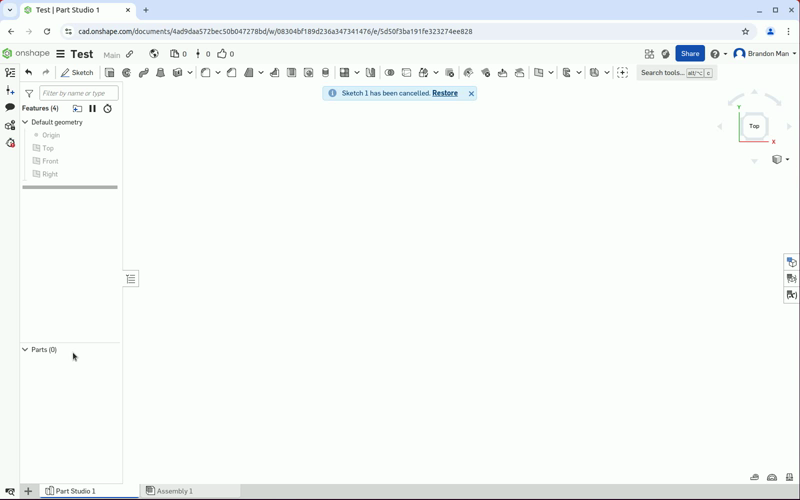
key(y)
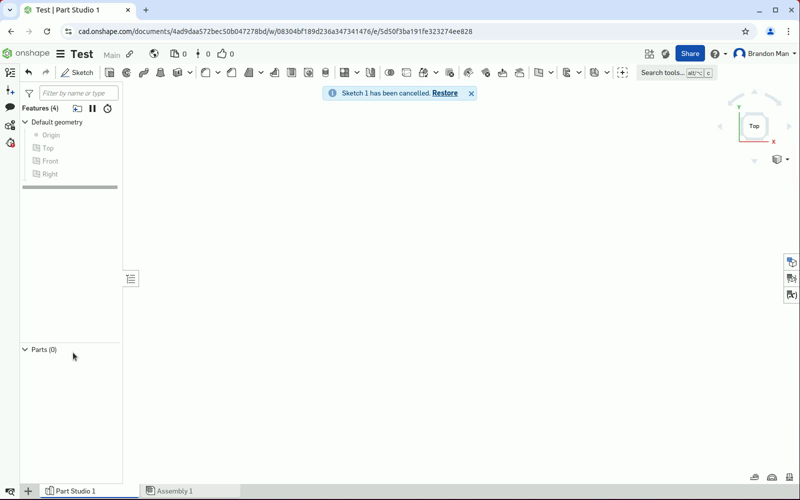
key(shift+p)
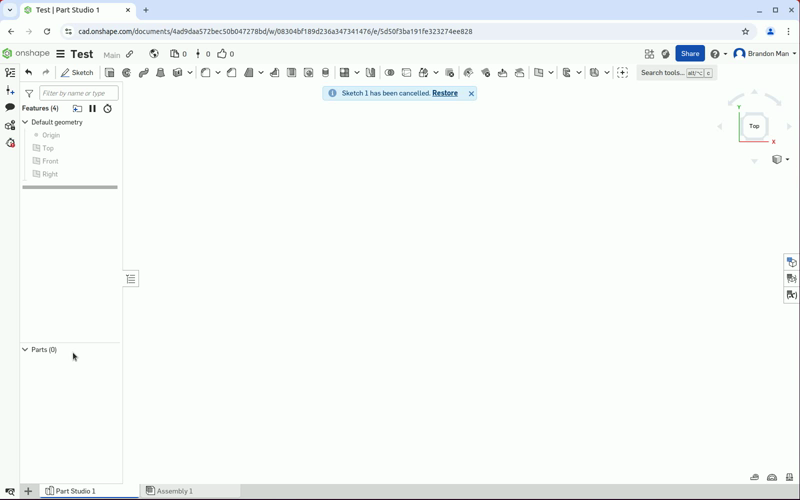
key(space)
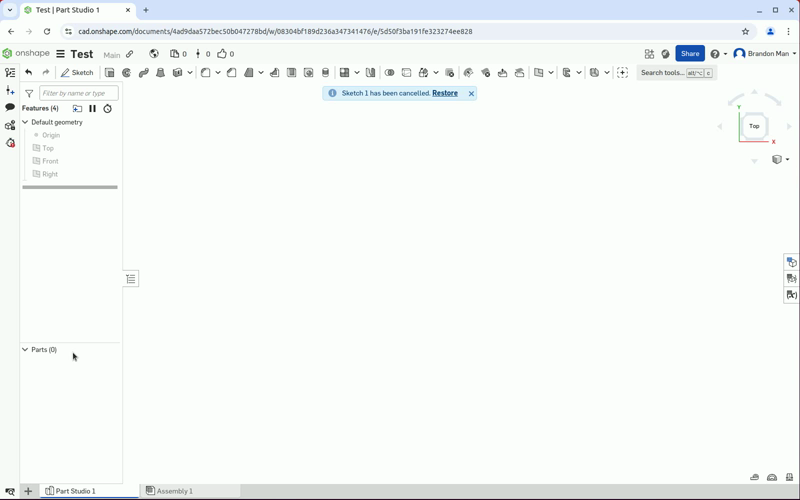
key_down(shift)
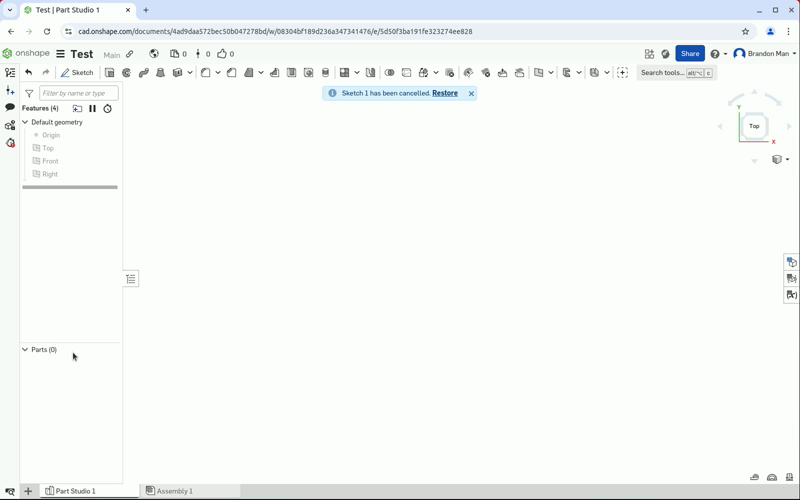
key(up)
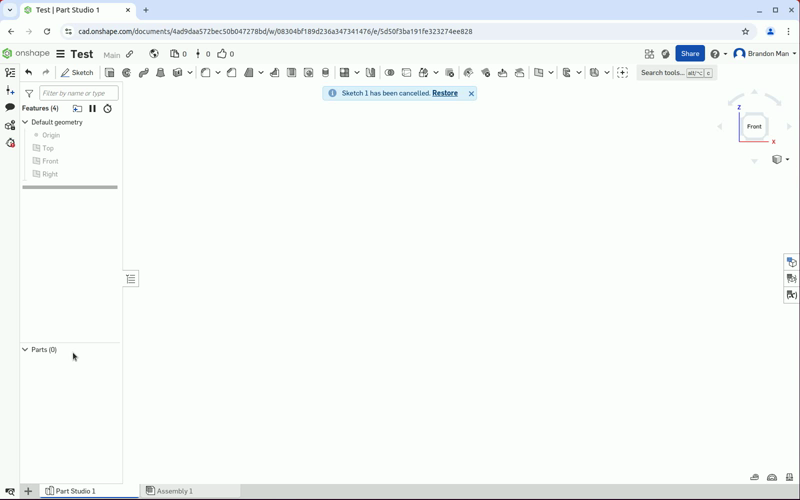
key_up(shift)
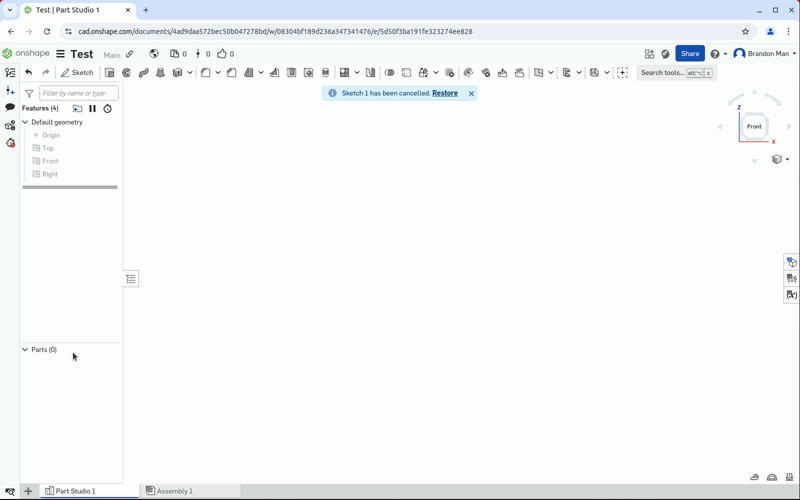
mouse_move(73, 352)
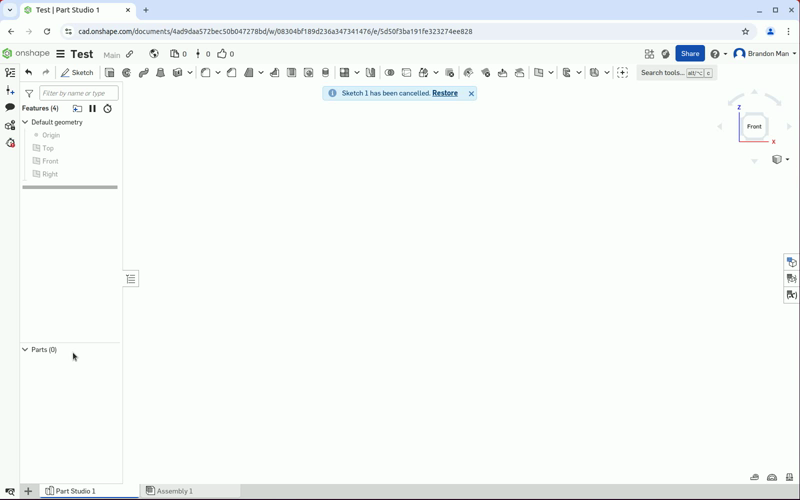
key(shift+y)
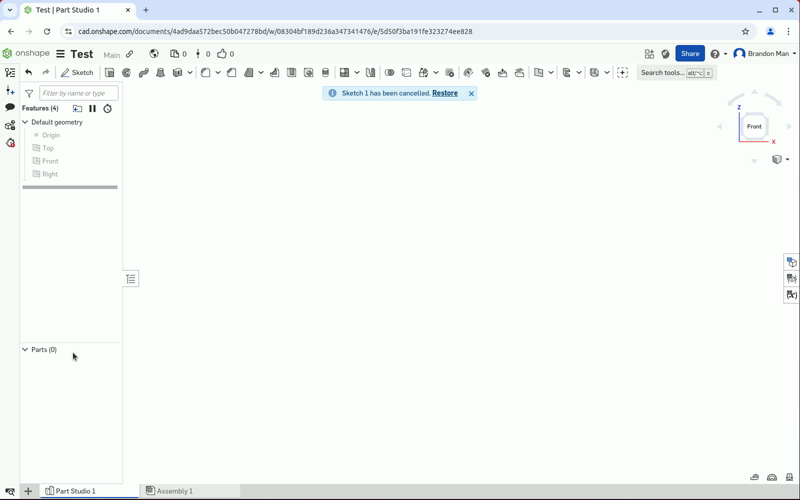
key(shift+s)
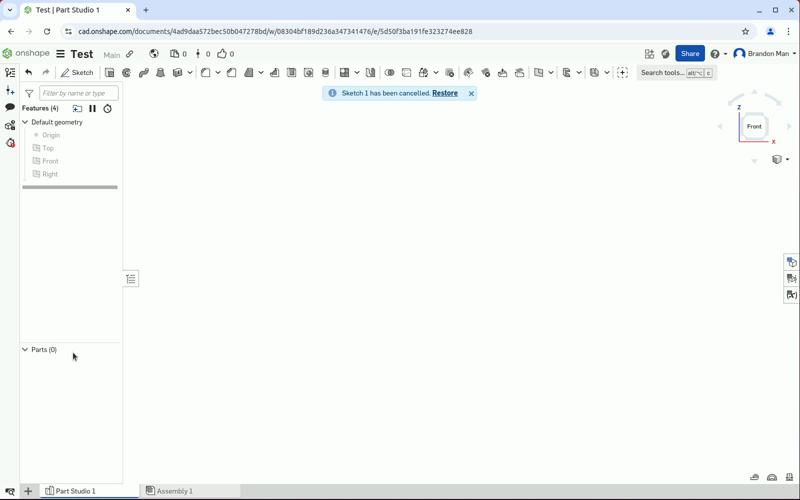
mouse_move(73, 163)
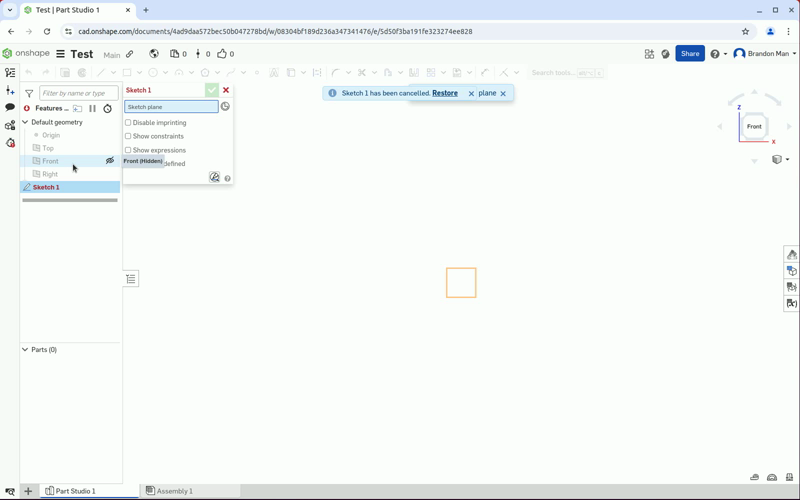
click(73, 163)
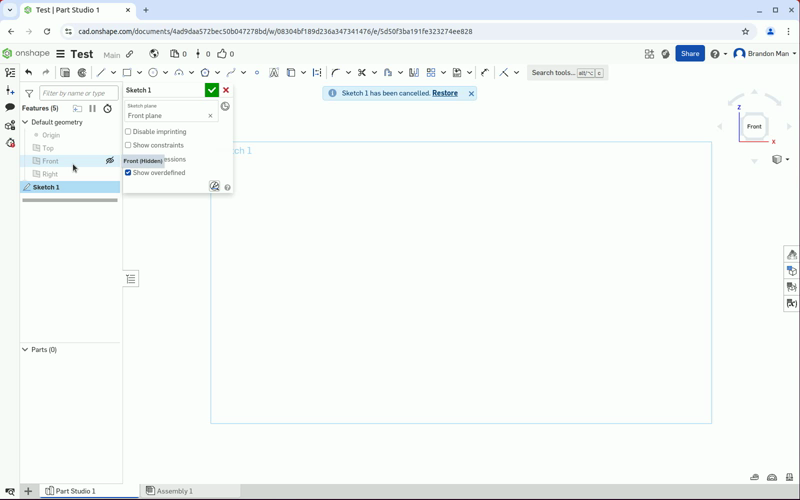
mouse_move(73, 352)
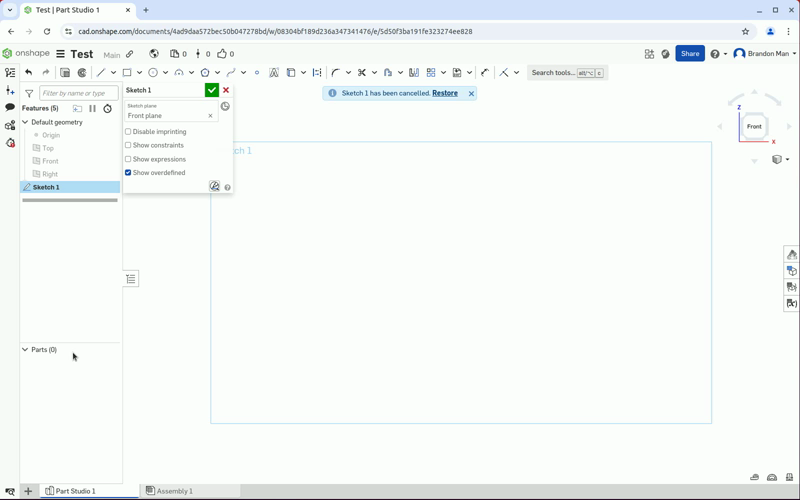
key(y)
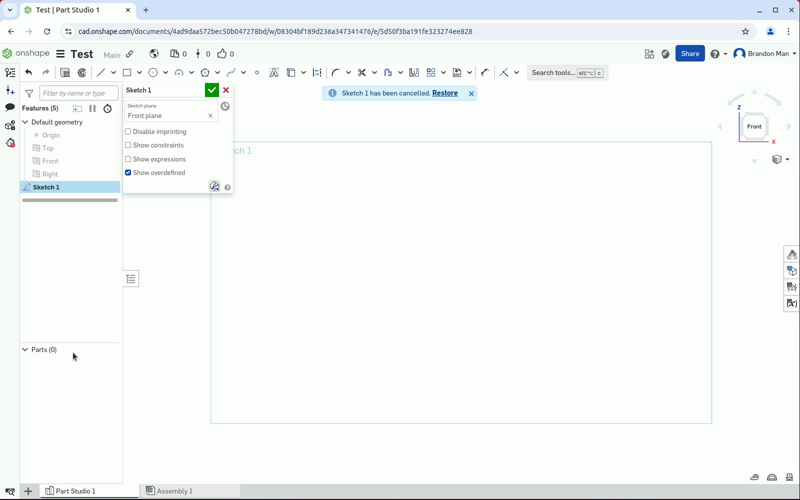
key(c)
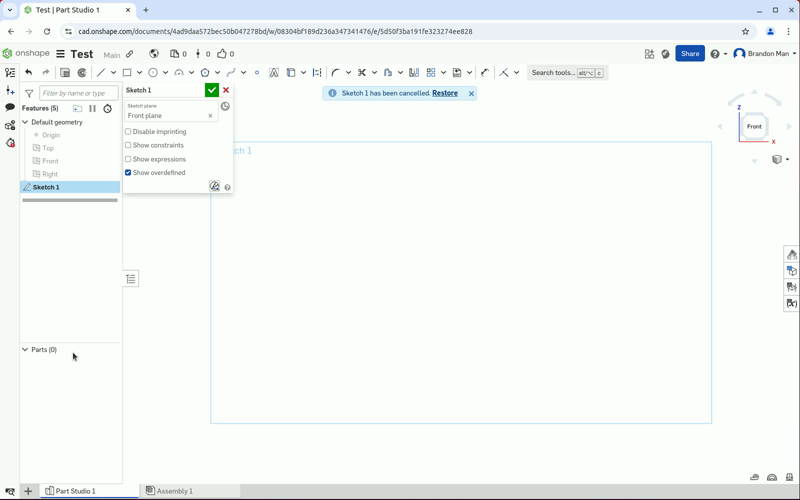
key_down(shift)
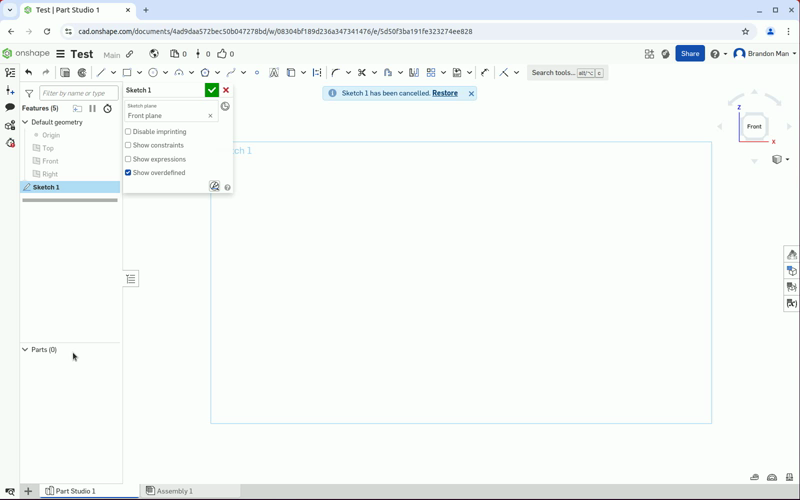
mouse_move(461, 282)
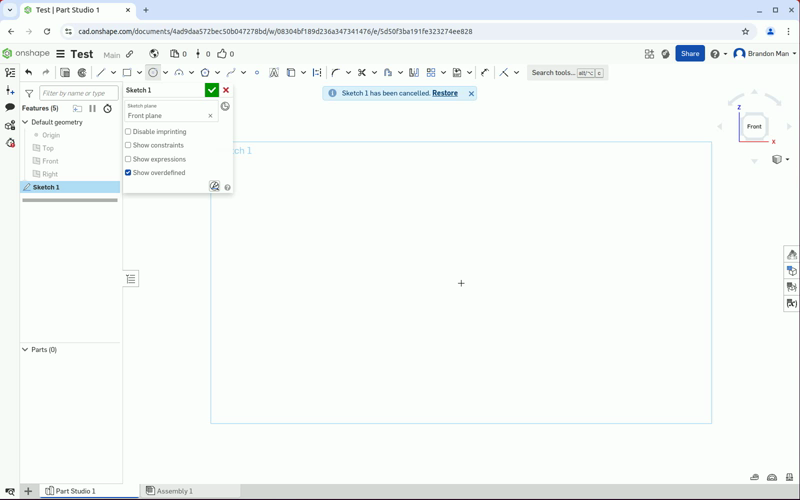
click(461, 282)
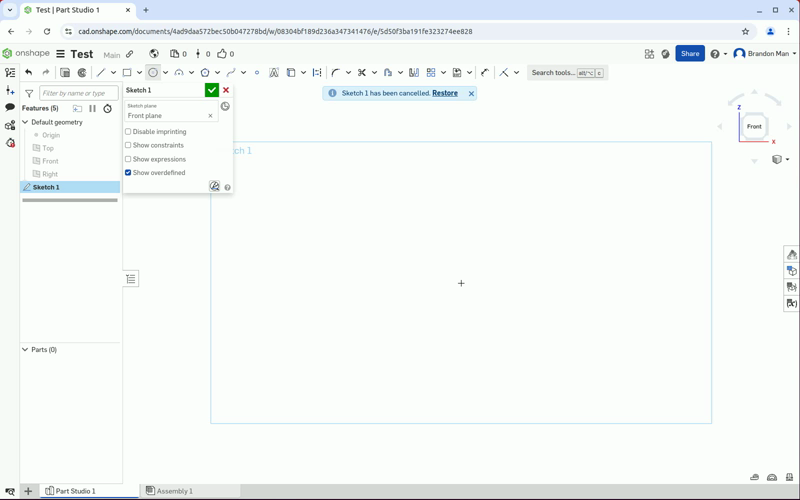
key_up(shift)
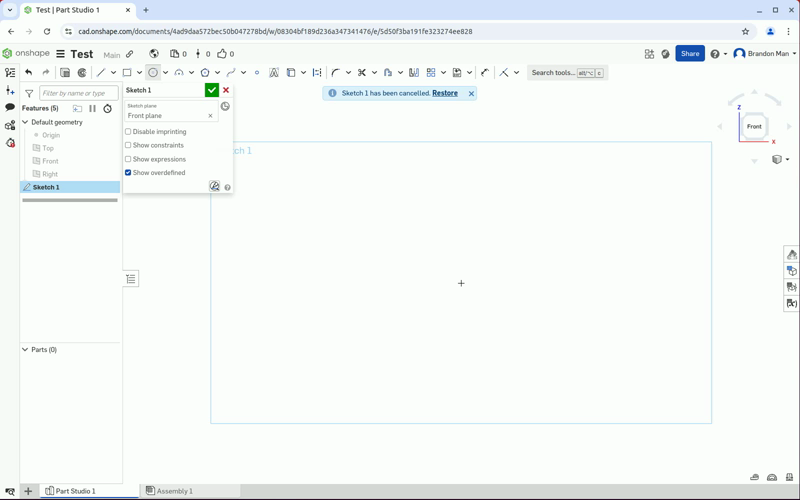
mouse_move(464, 282)
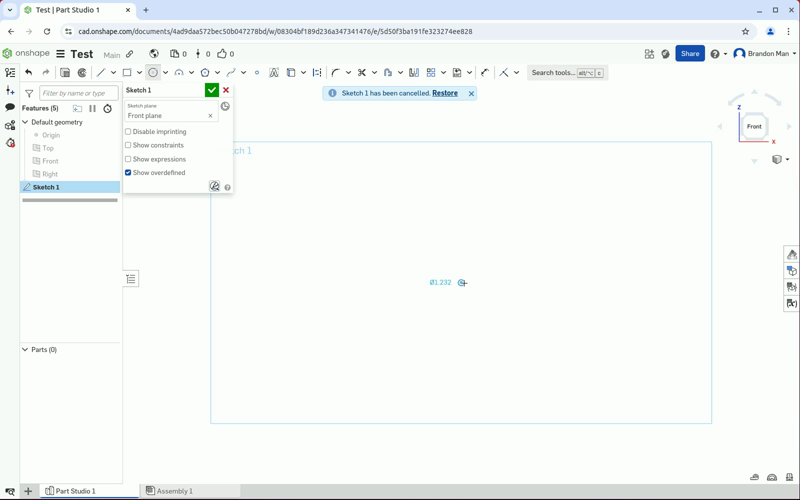
click(464, 282)
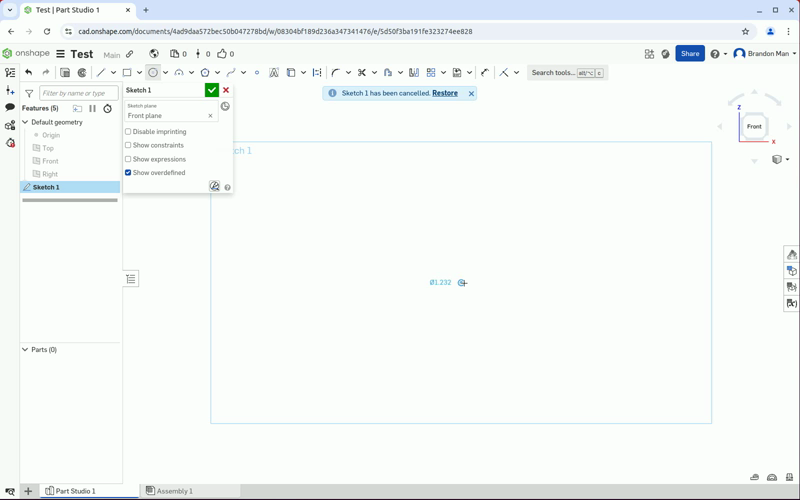
key(esc)
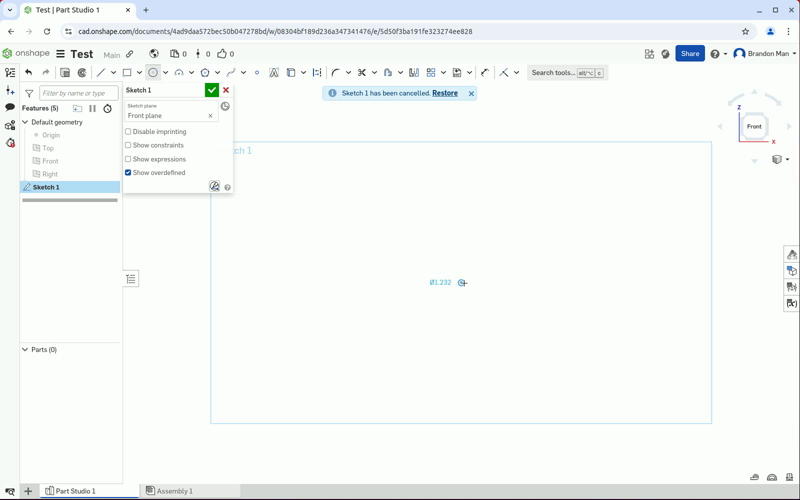
mouse_move(463, 284)
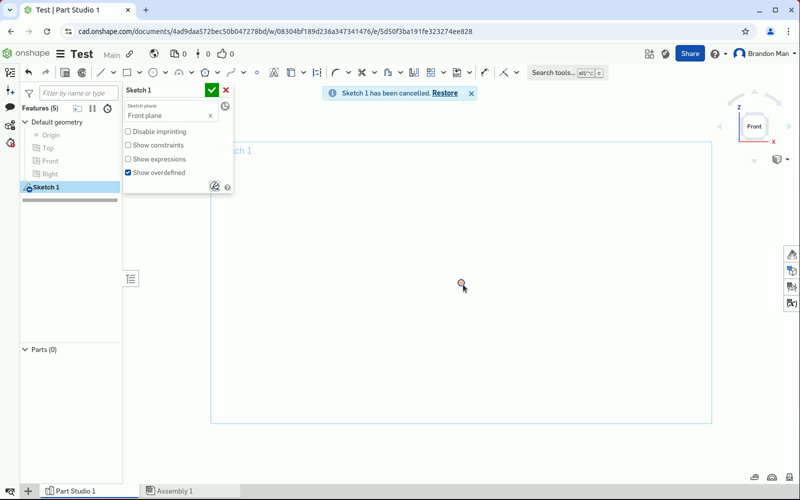
scroll(6)
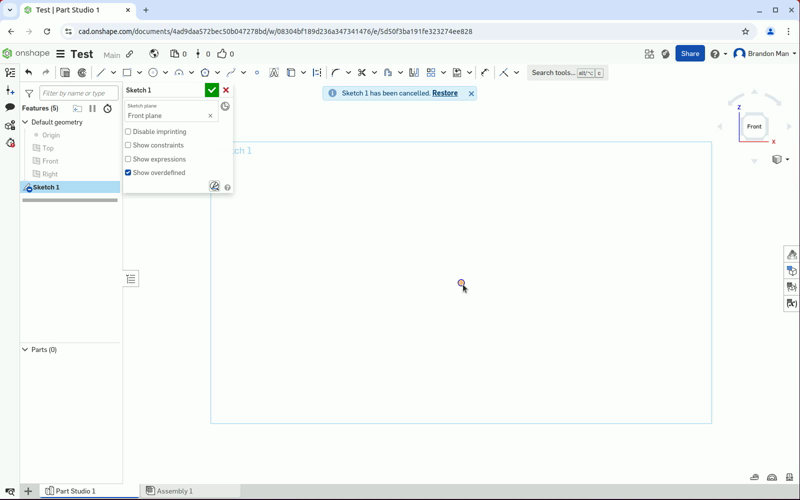
scroll(6)
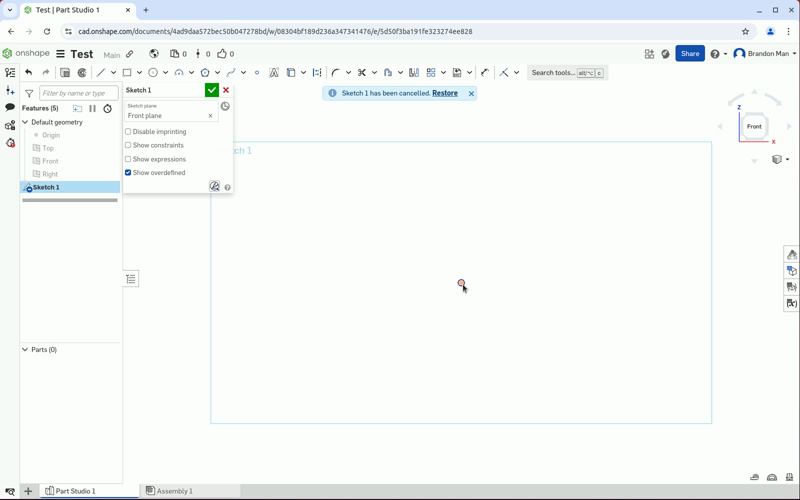
scroll(6)
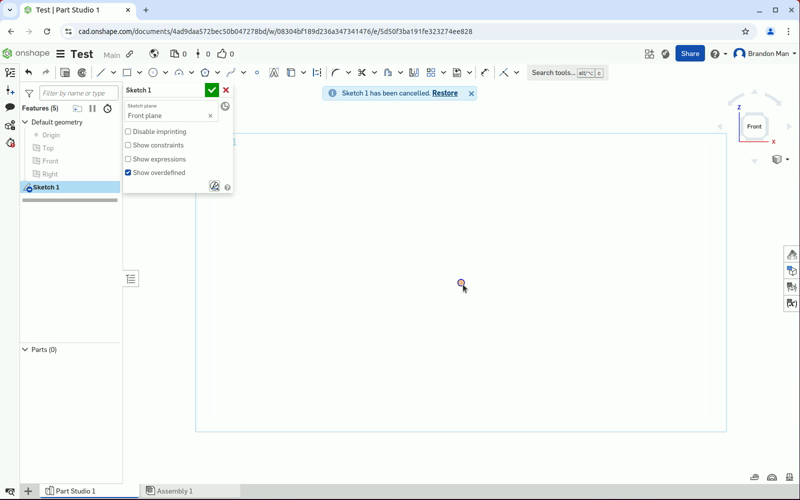
scroll(6)
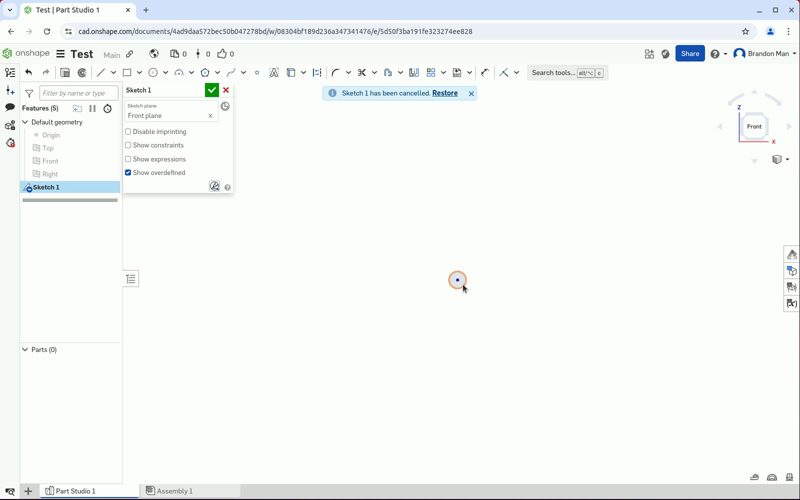
scroll(6)
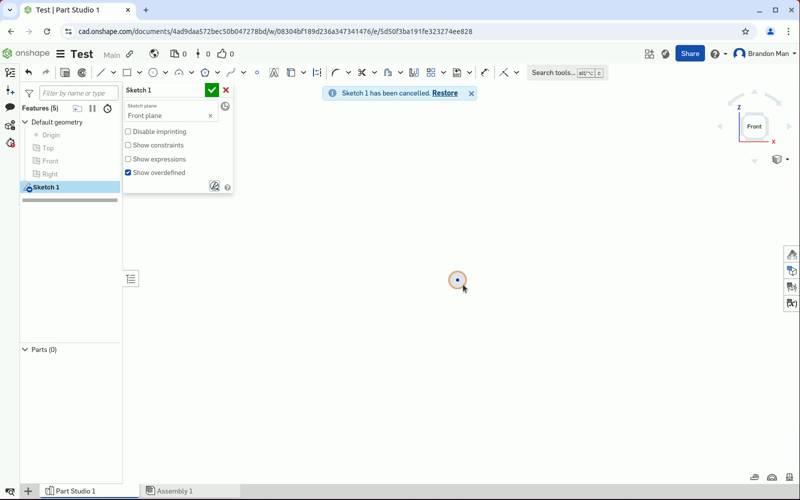
scroll(6)
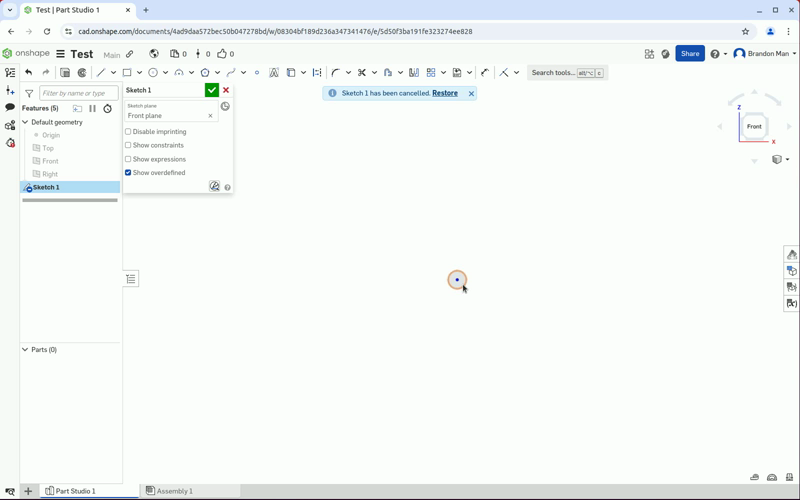
scroll(6)
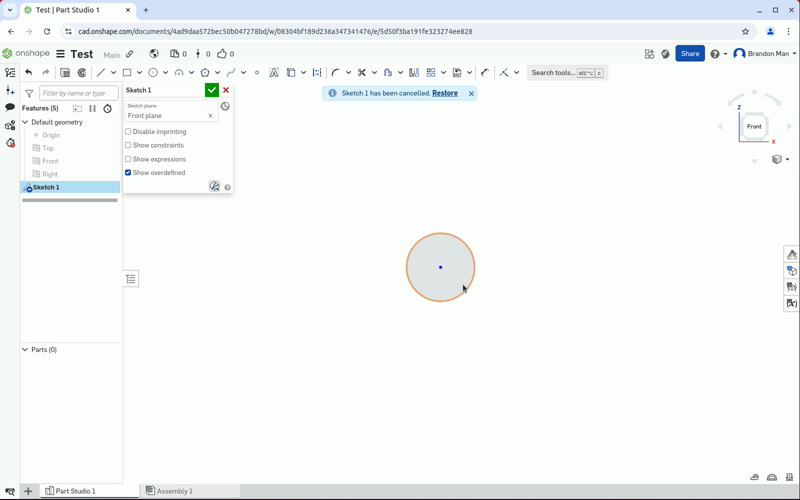
click(463, 284)
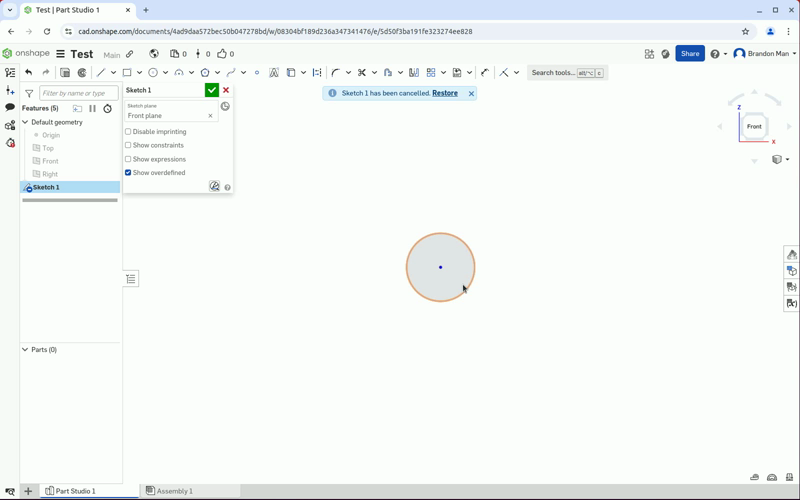
scroll(-6)
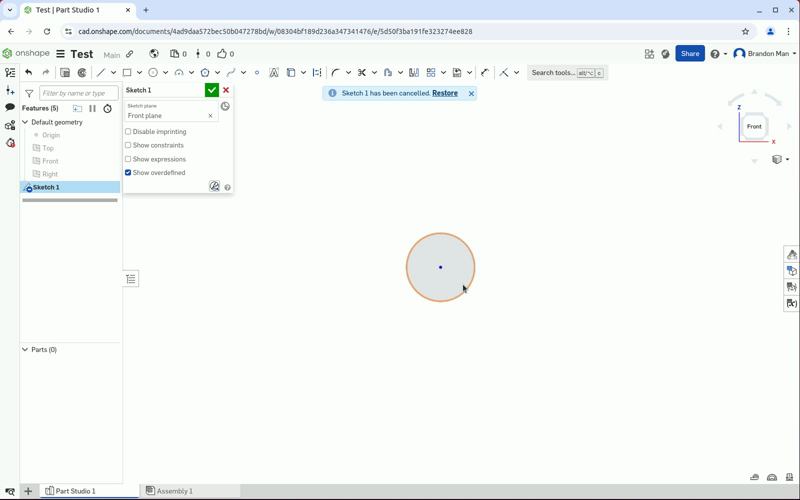
scroll(-6)
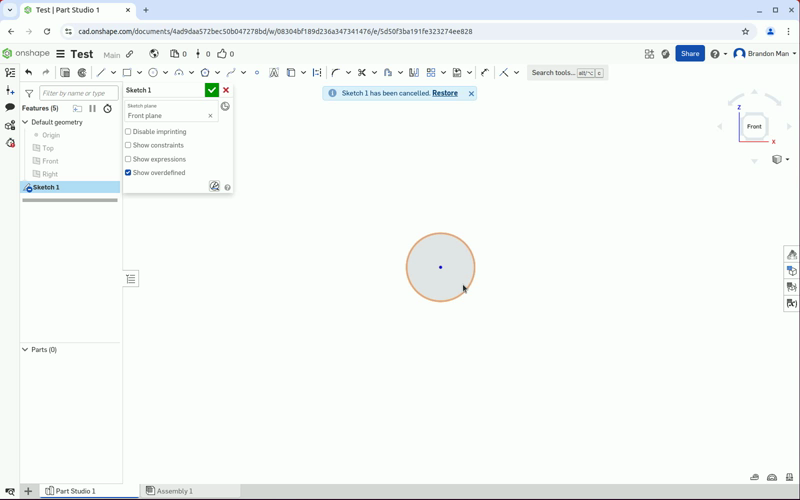
scroll(-6)
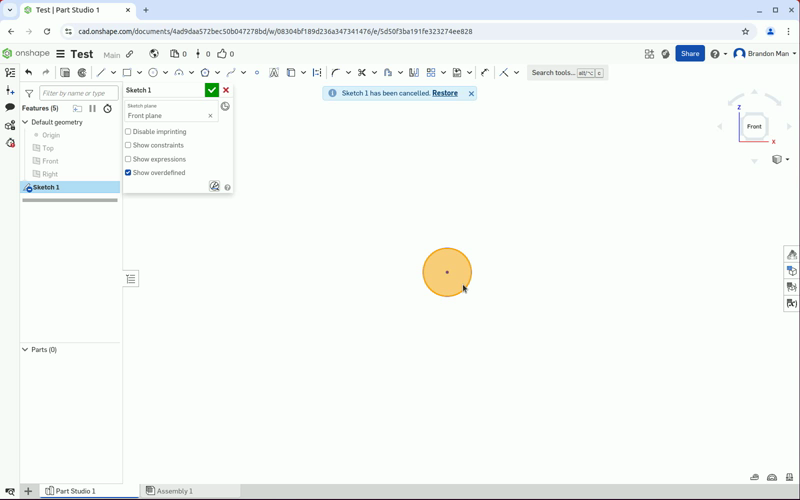
scroll(-6)
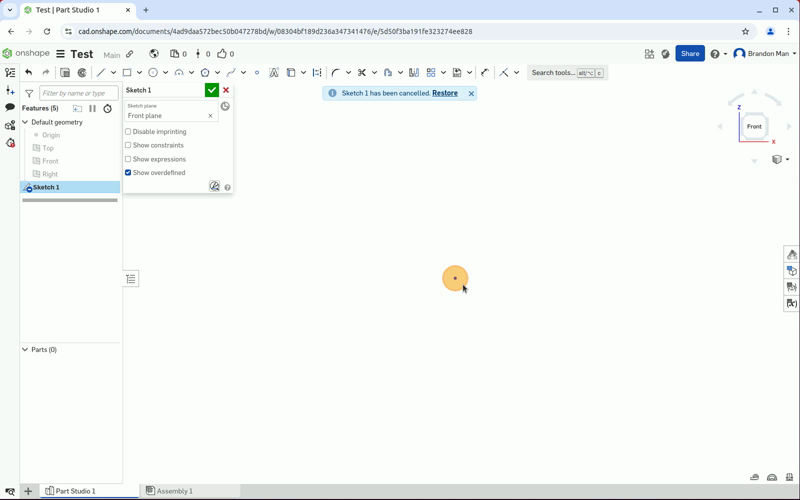
scroll(-6)
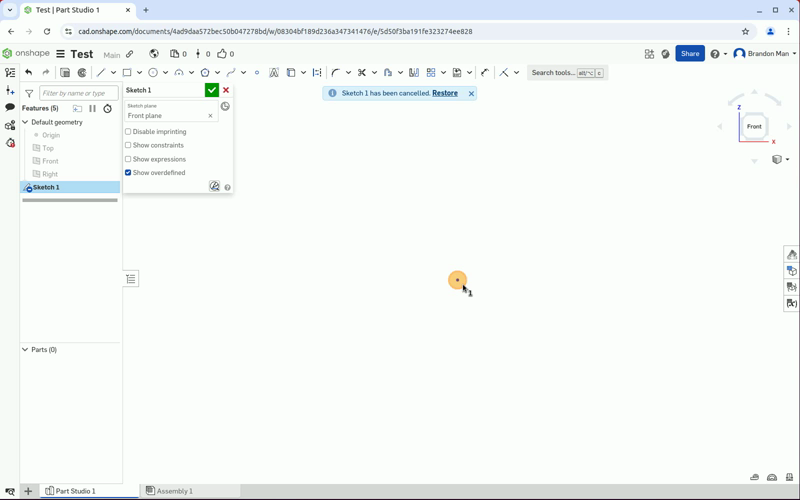
scroll(-6)
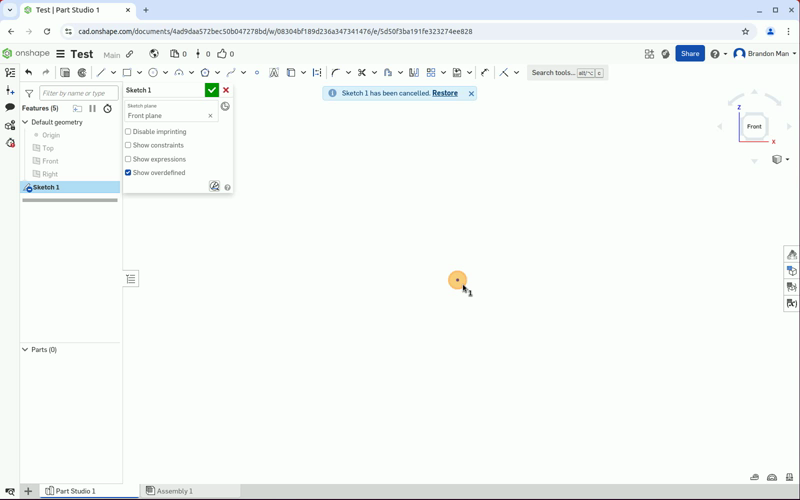
scroll(-6)
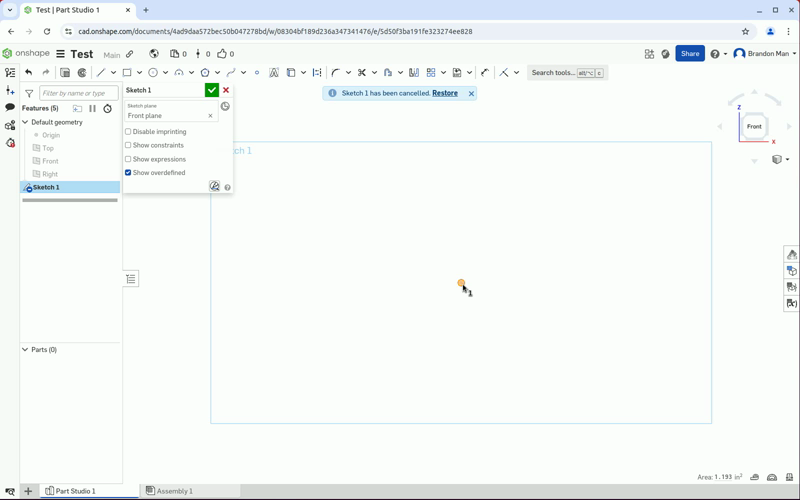
mouse_move(73, 352)
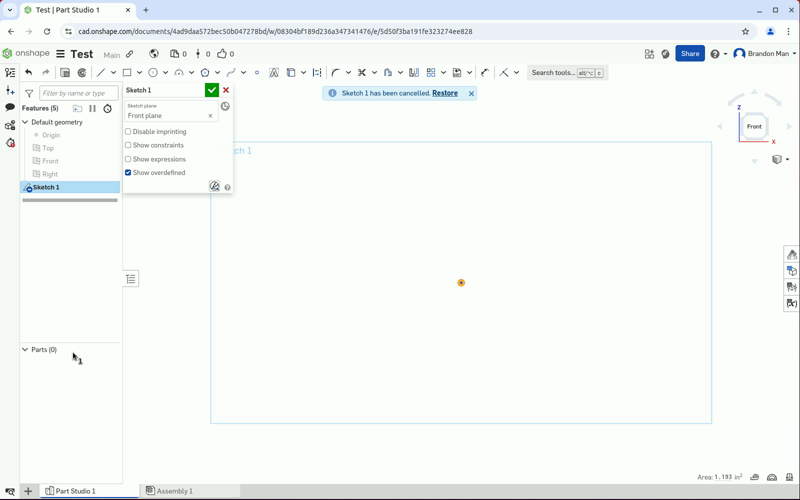
key(shift+y)
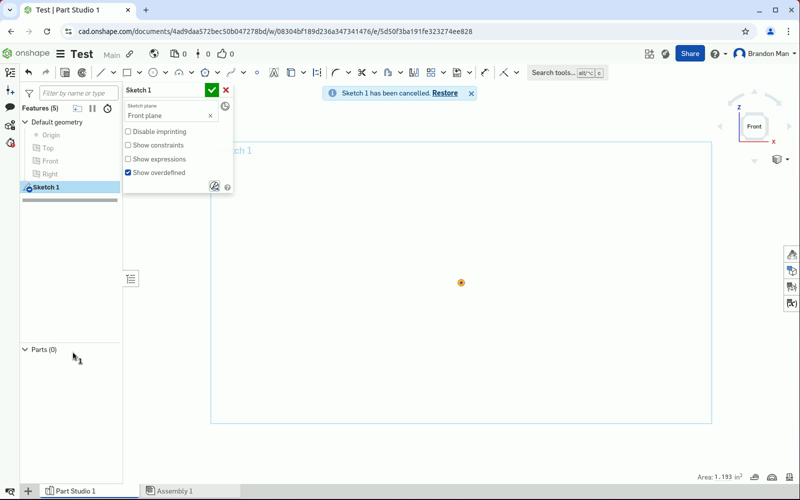
key(shift+e)
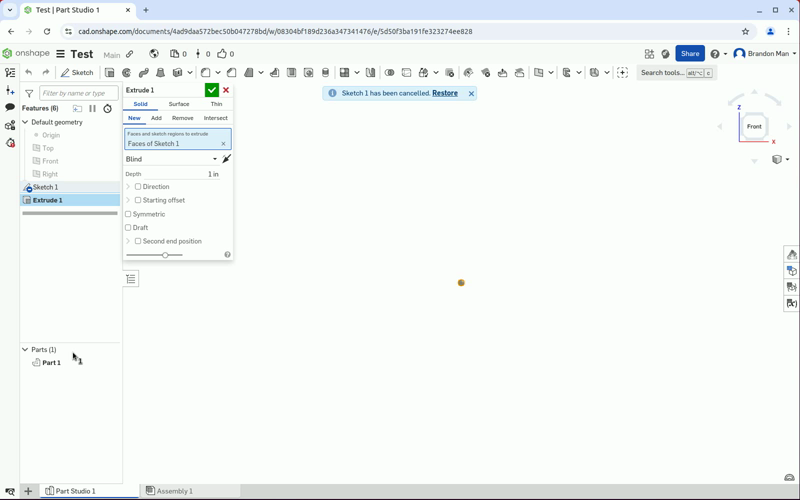
mouse_move(143, 106)
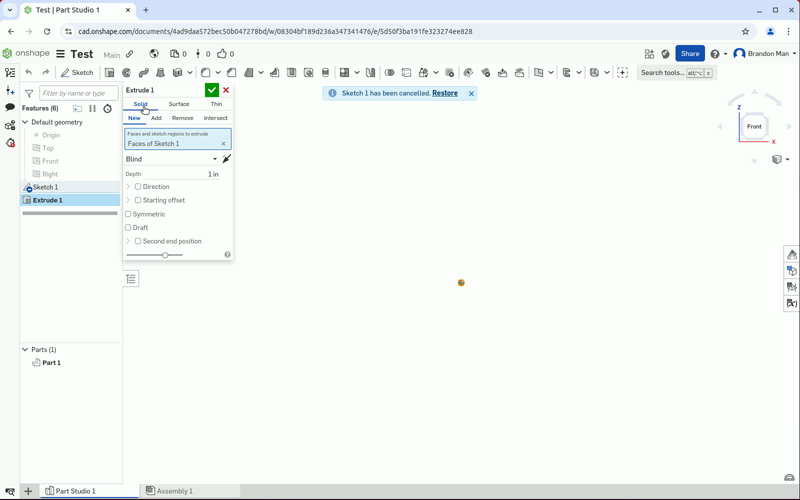
click(143, 106)
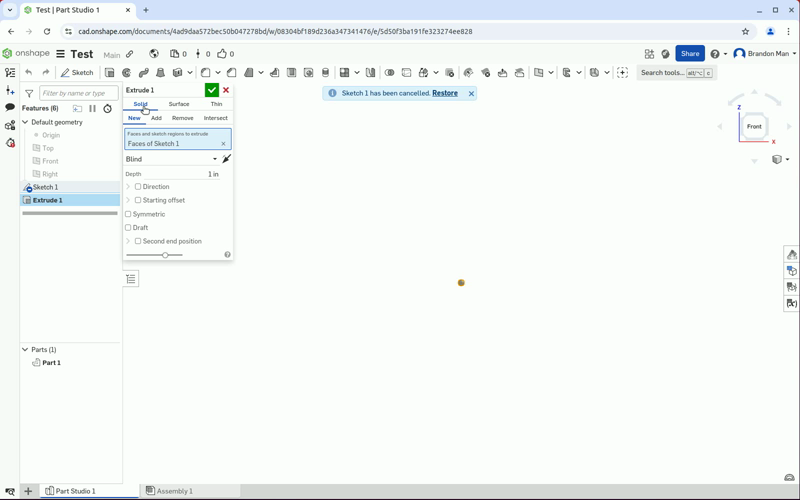
mouse_move(137, 120)
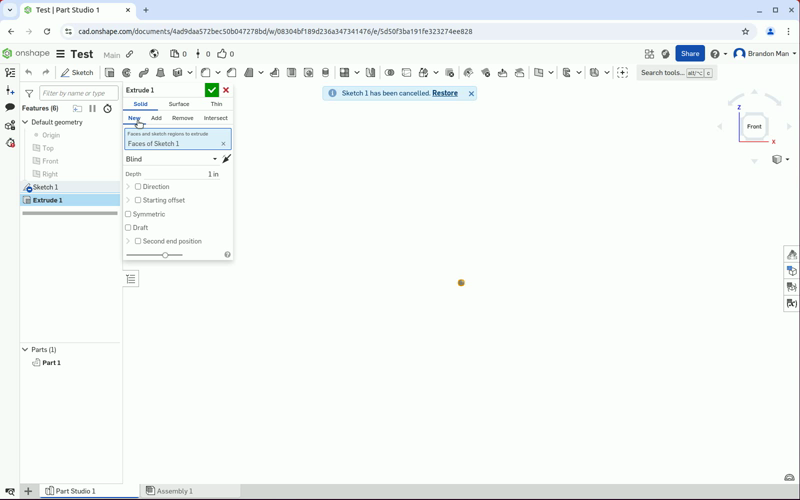
click(137, 120)
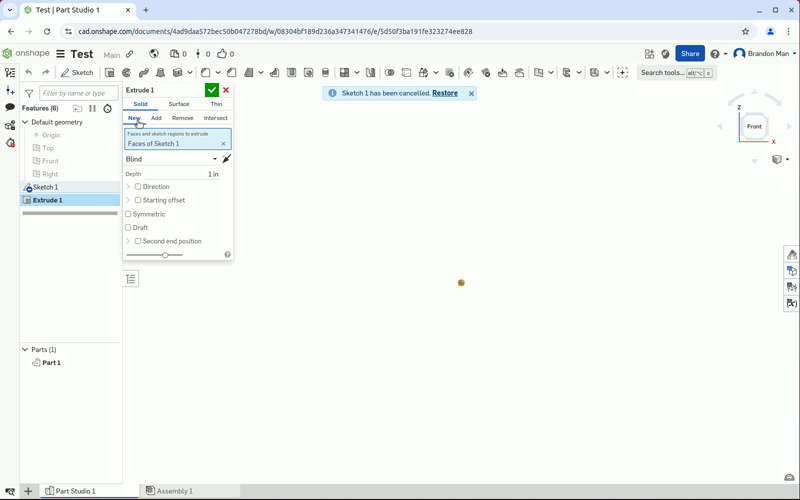
key(tab, 4)
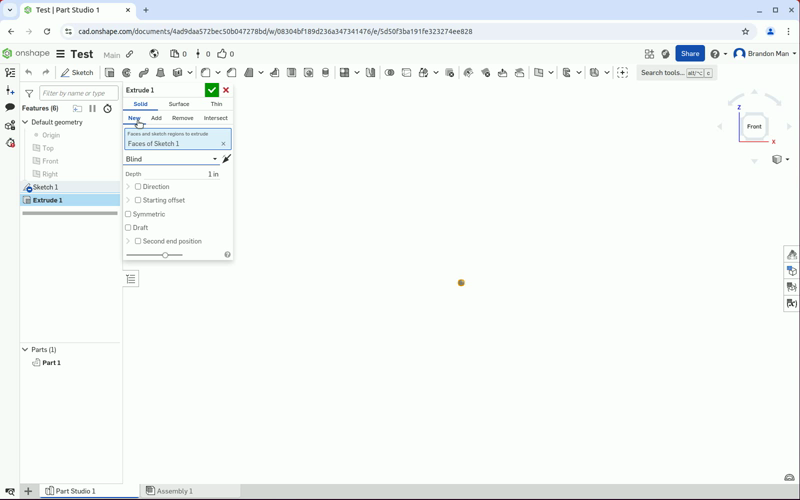
text(4.574)
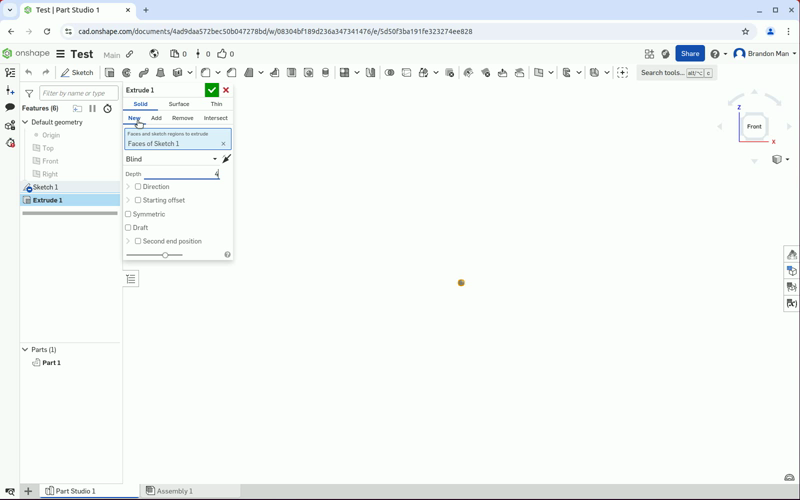
key(enter)
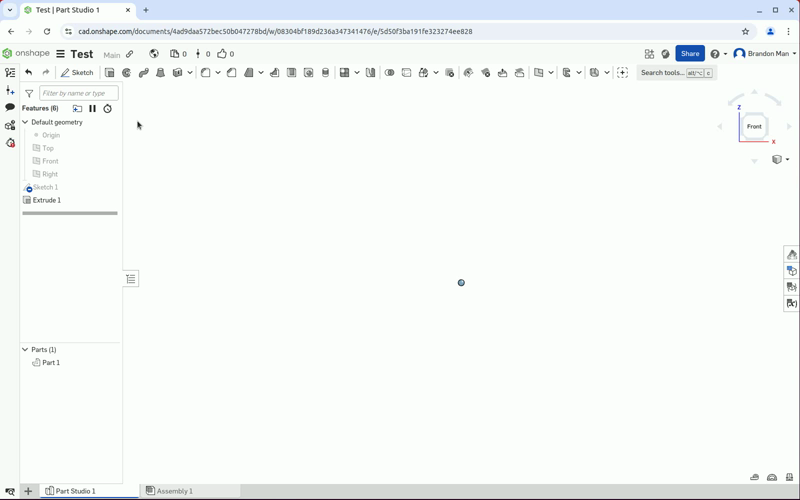
key(shift+h)
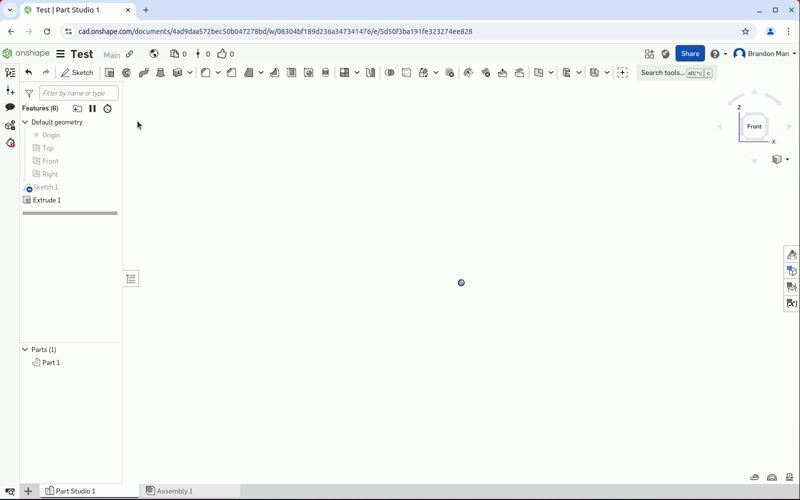
key(shift+h)
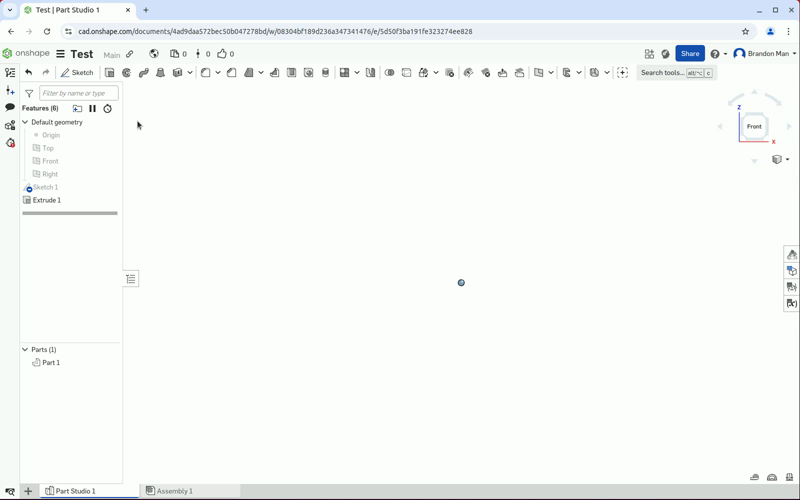
mouse_move(73, 189)
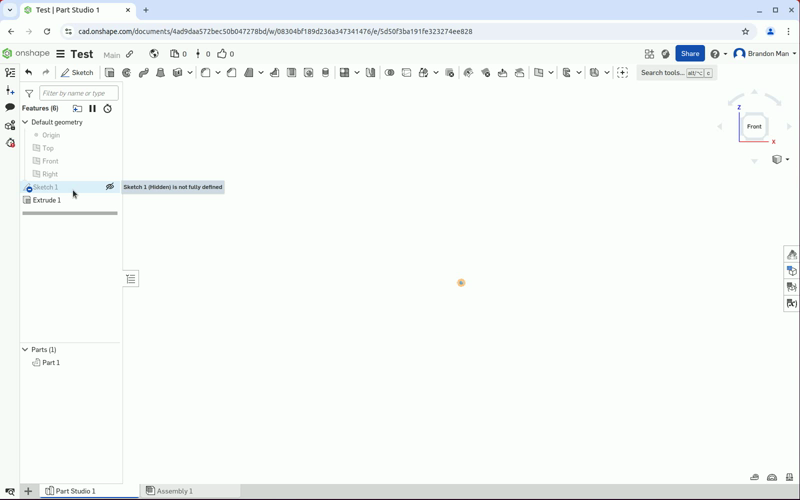
click(73, 189)
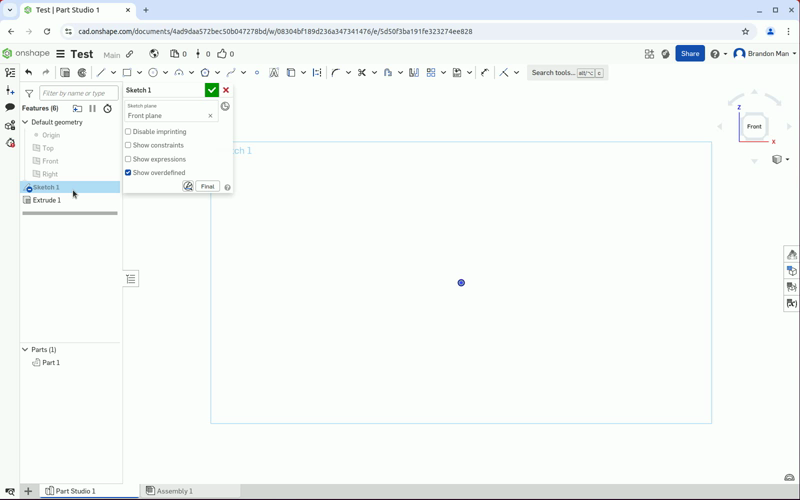
mouse_move(229, 92)
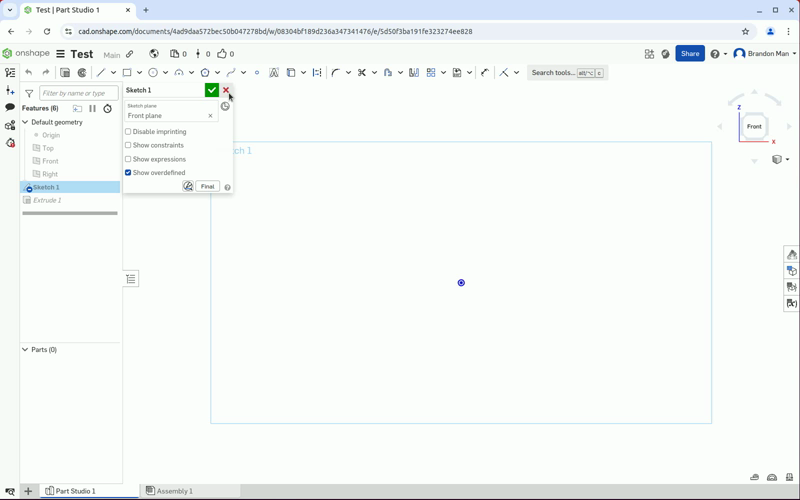
click(229, 92)
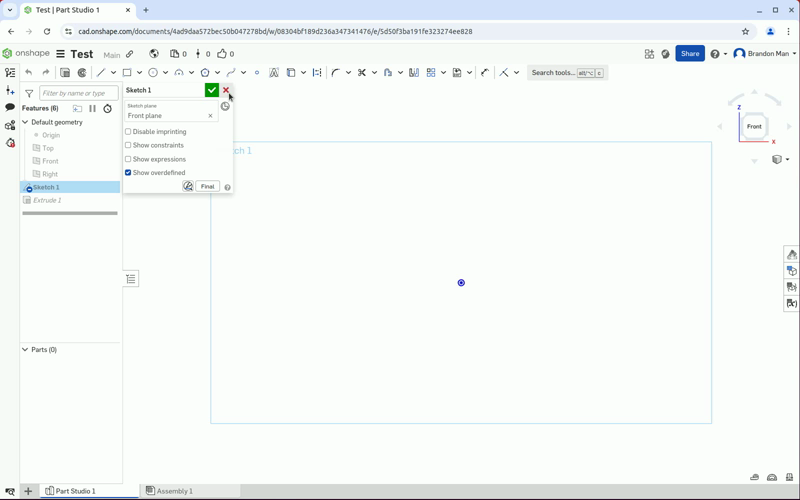
key(shift+s)
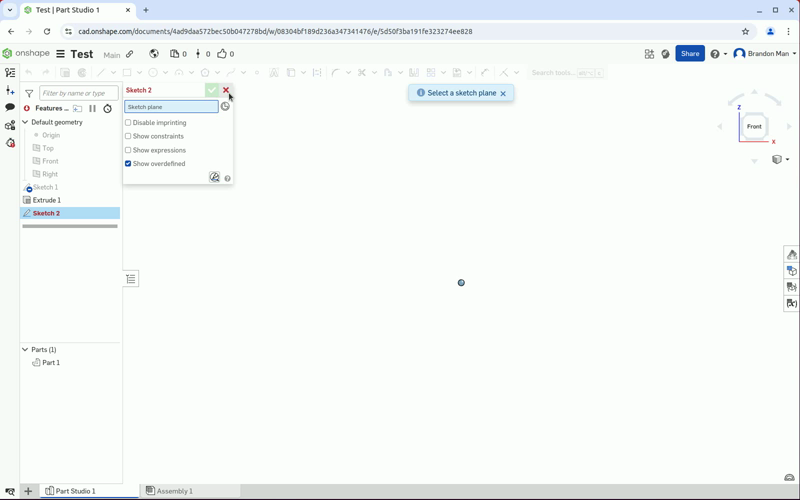
mouse_move(73, 163)
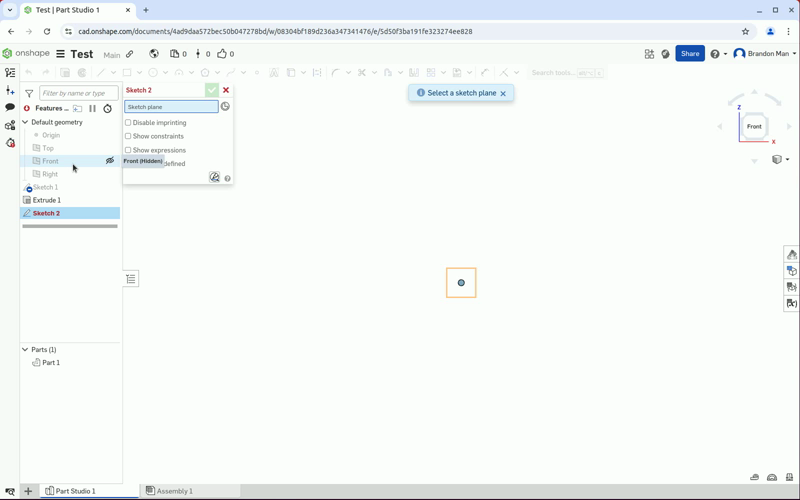
click(73, 163)
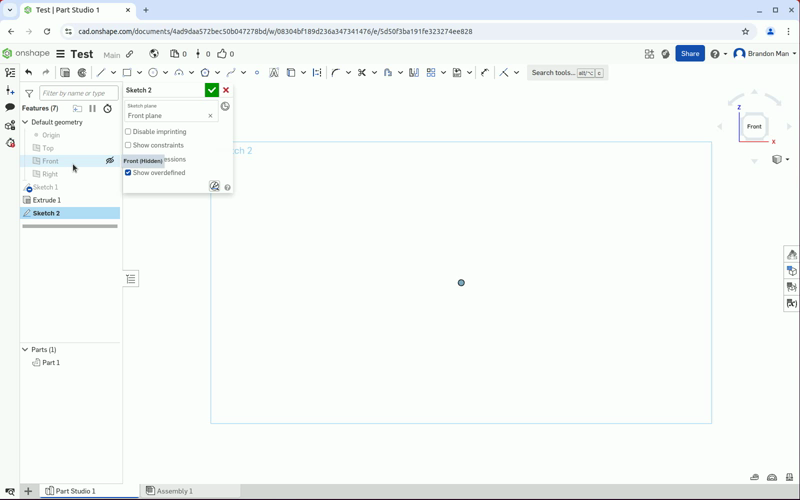
mouse_move(73, 352)
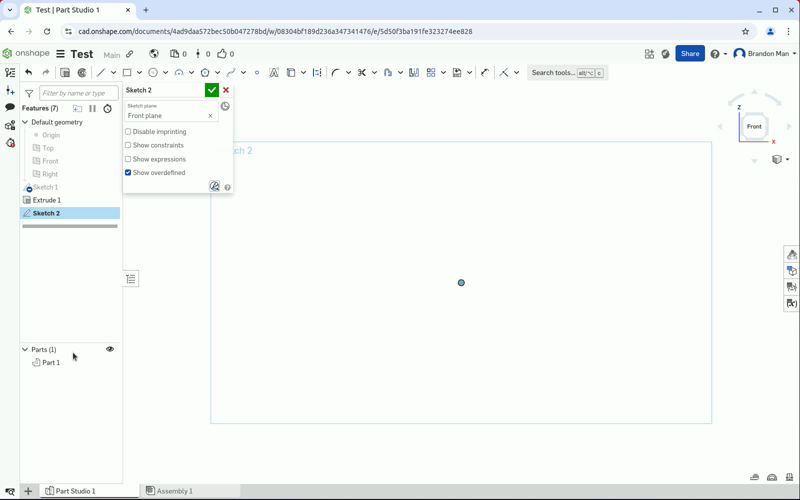
key(y)
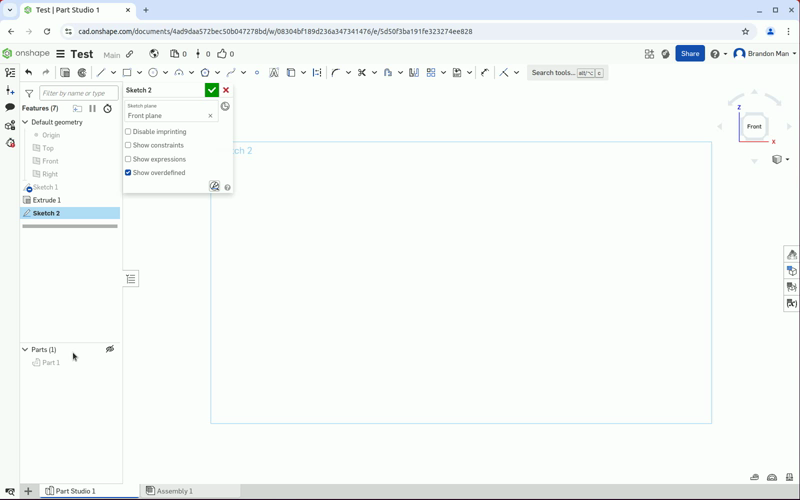
key(c)
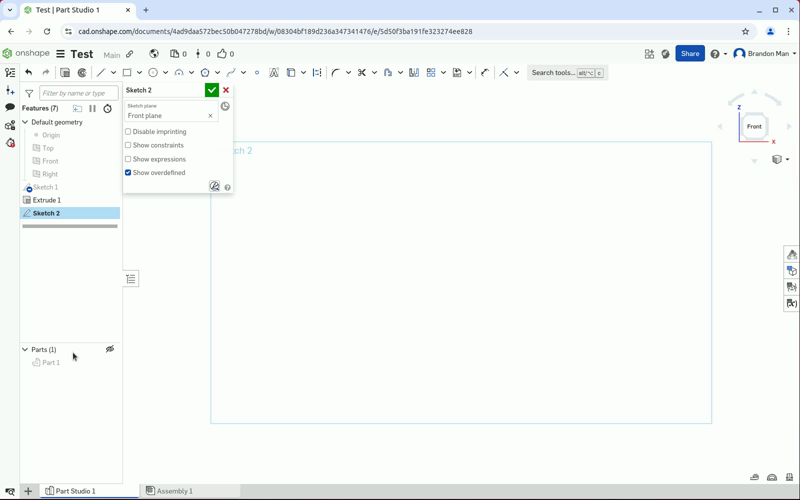
key_down(shift)
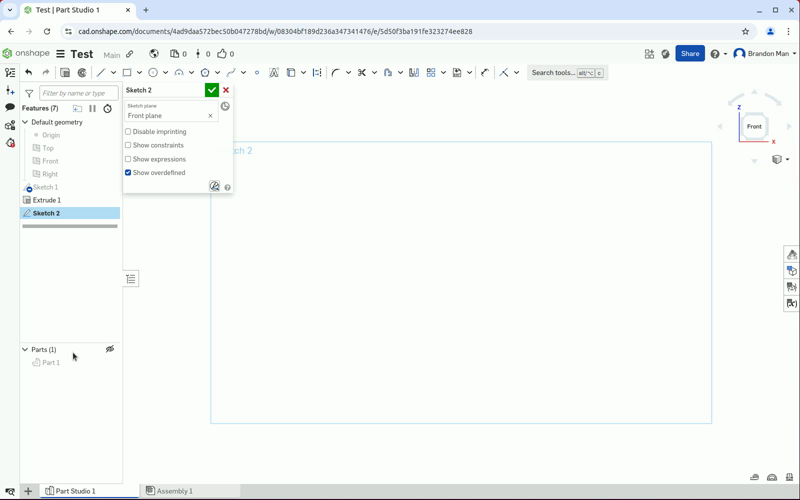
mouse_move(441, 257)
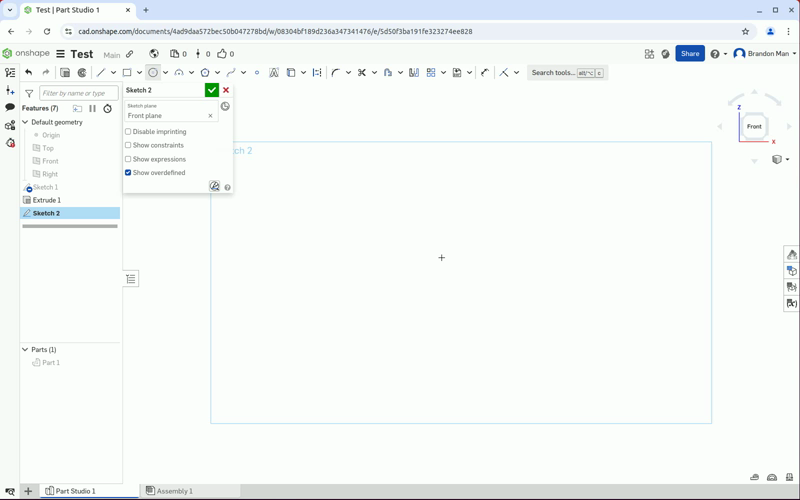
click(441, 257)
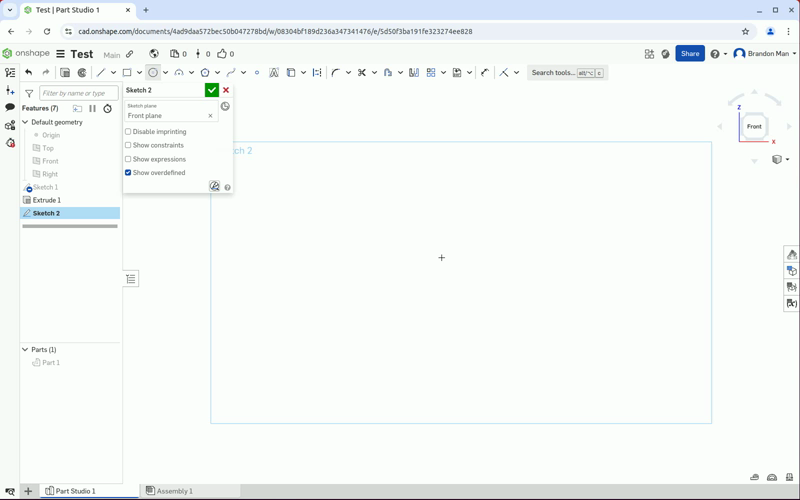
key_up(shift)
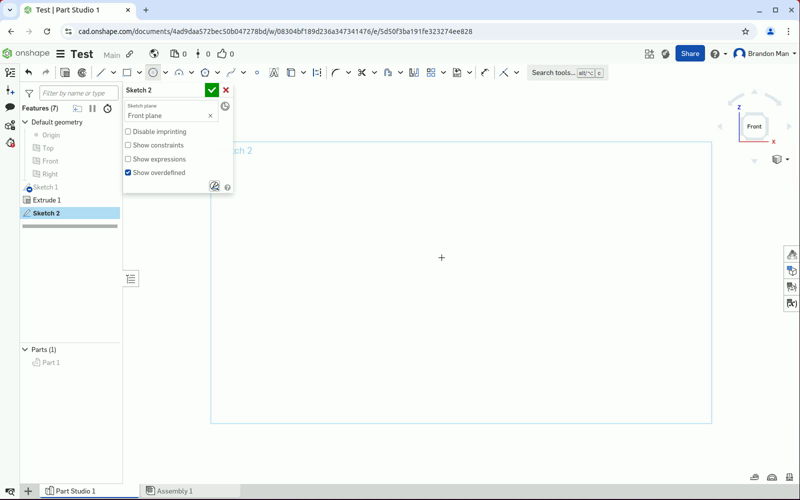
mouse_move(444, 257)
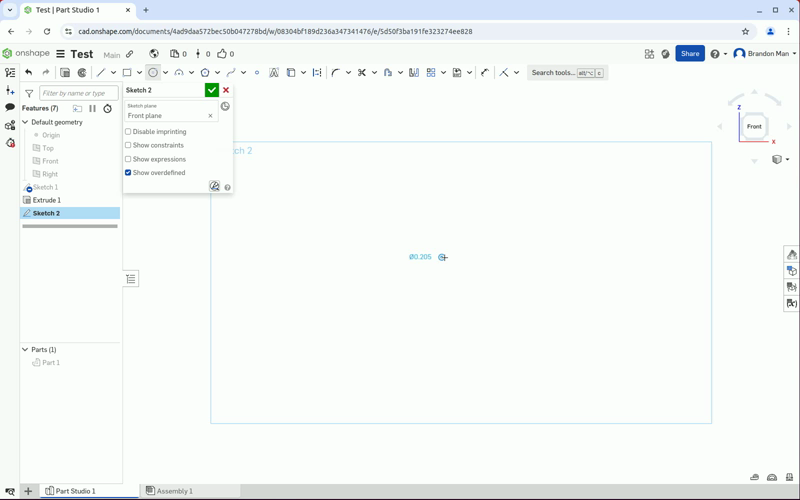
click(444, 257)
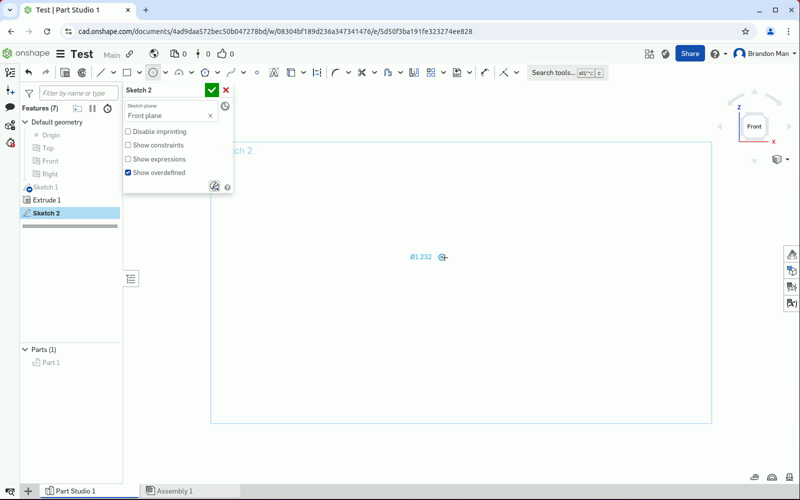
key(esc)
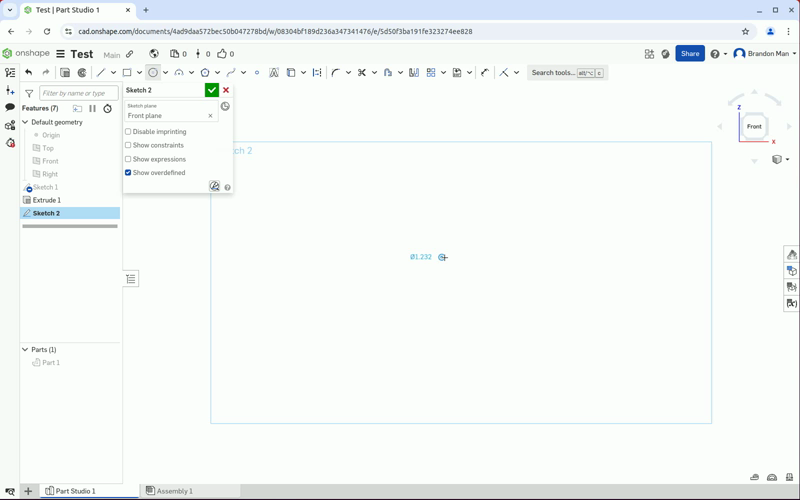
mouse_move(438, 256)
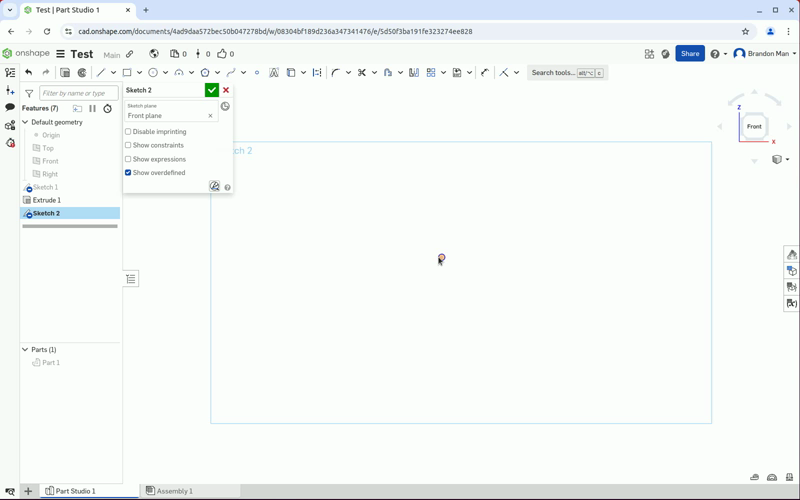
scroll(6)
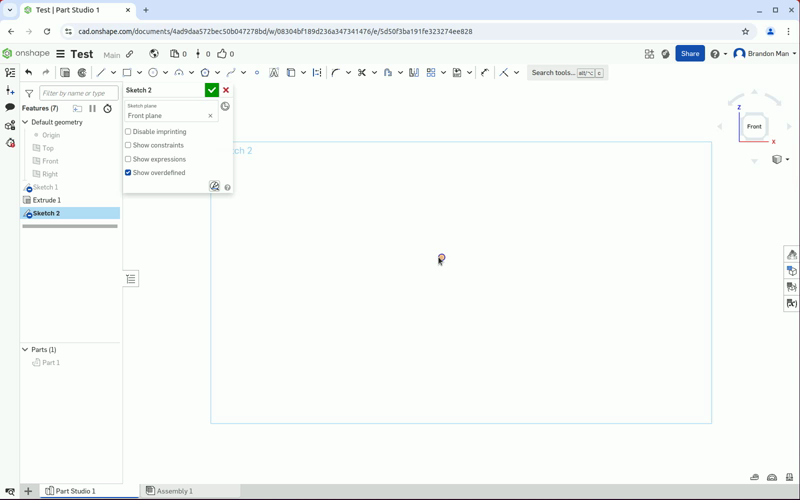
scroll(6)
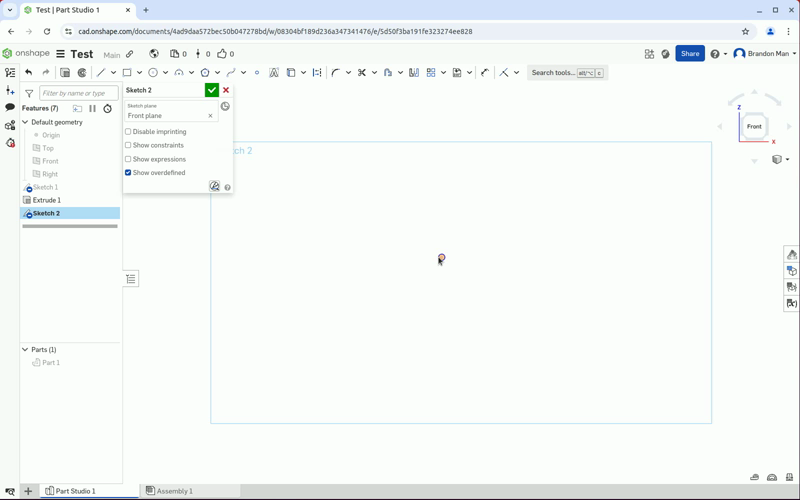
scroll(6)
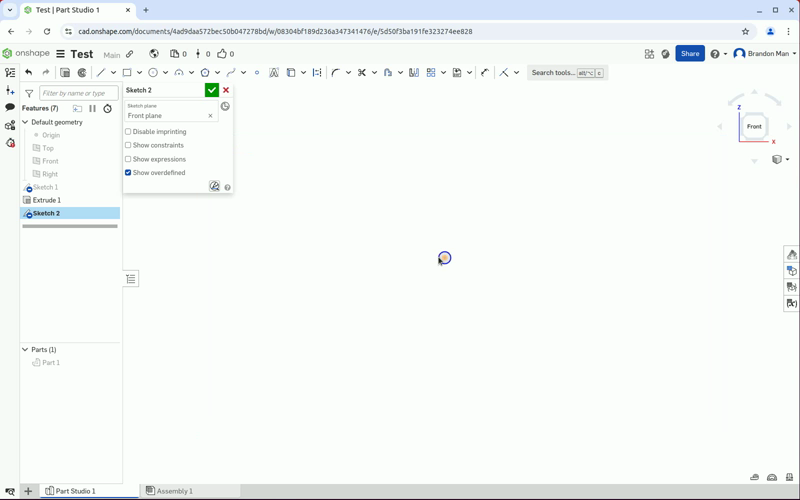
scroll(6)
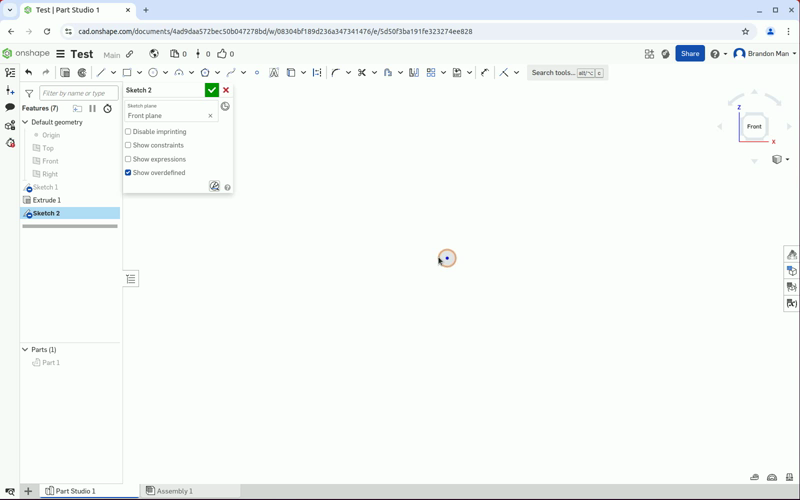
scroll(6)
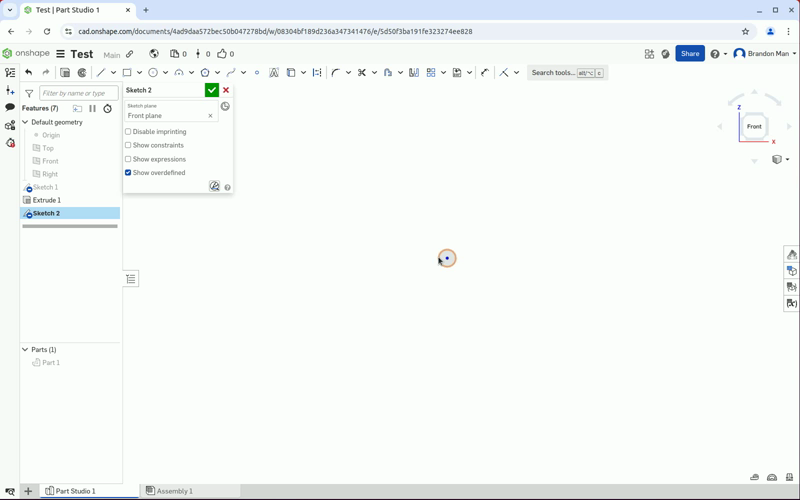
scroll(6)
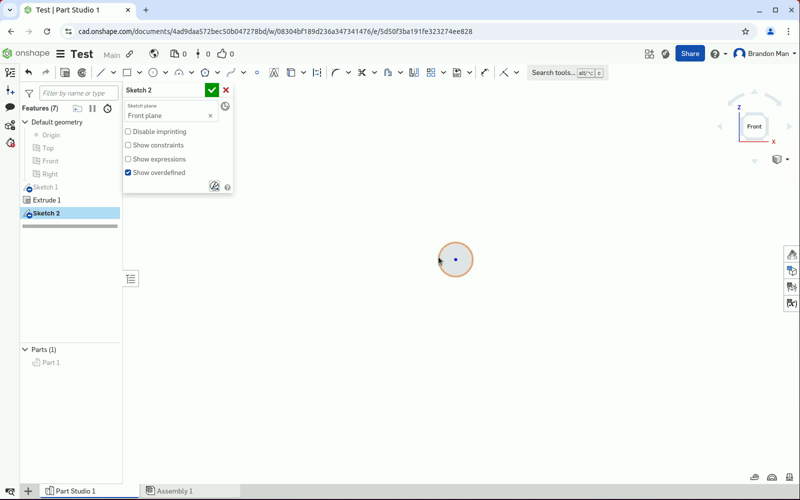
scroll(6)
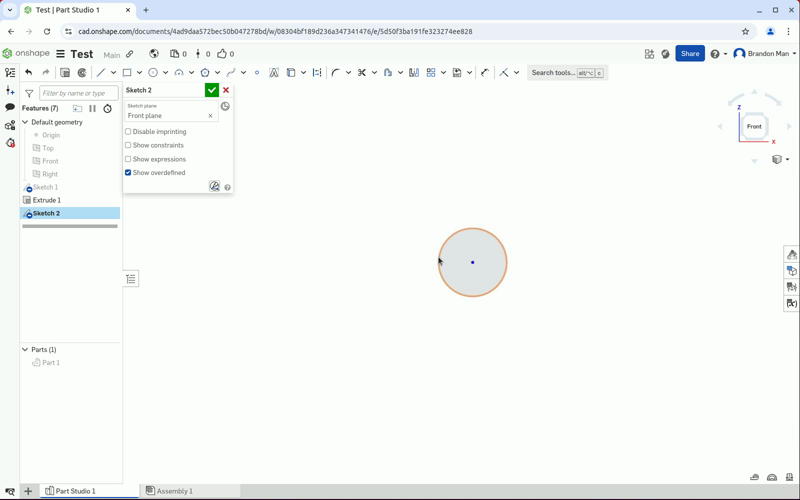
click(438, 256)
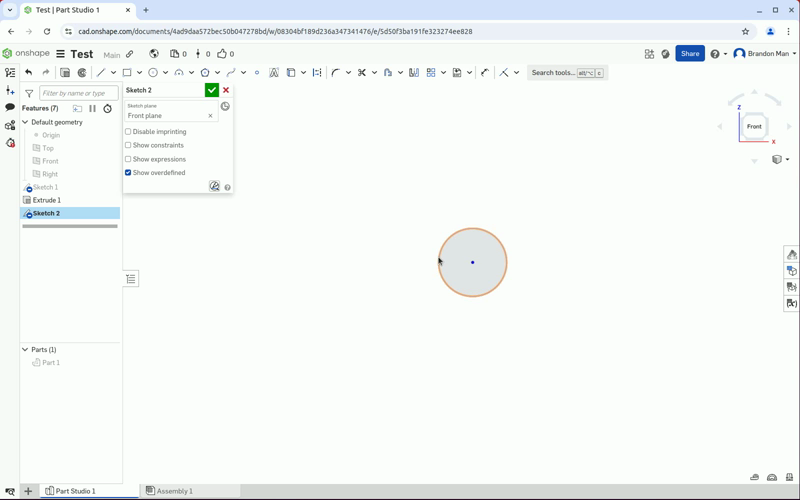
scroll(-6)
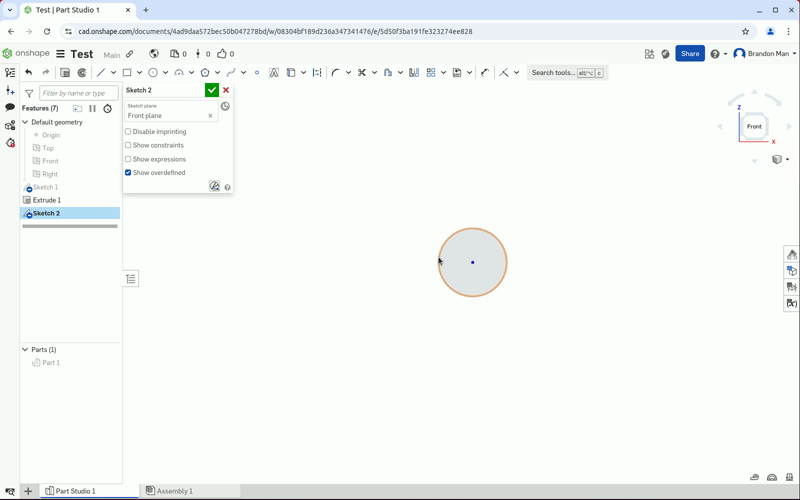
scroll(-6)
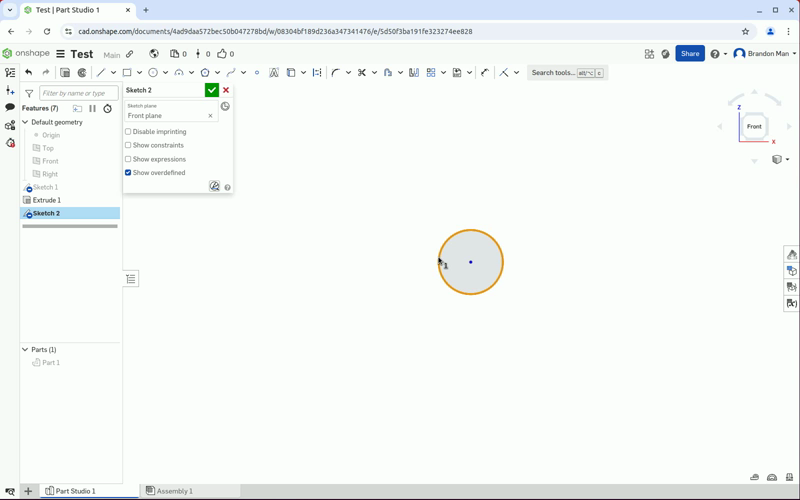
scroll(-6)
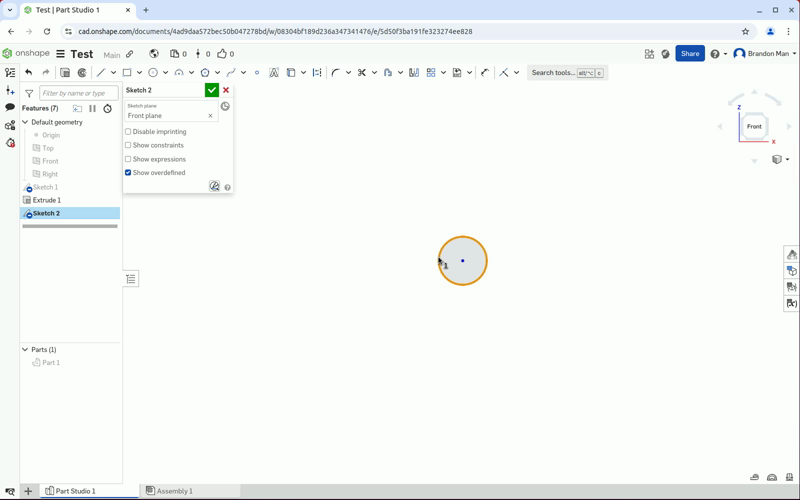
scroll(-6)
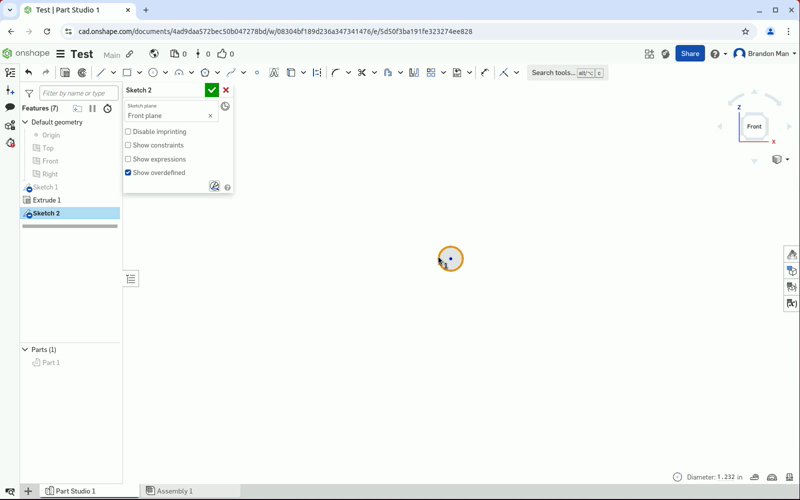
scroll(-6)
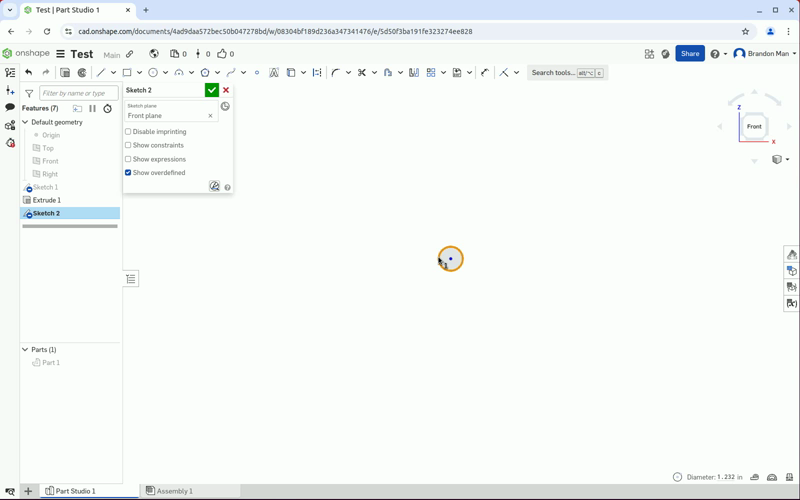
scroll(-6)
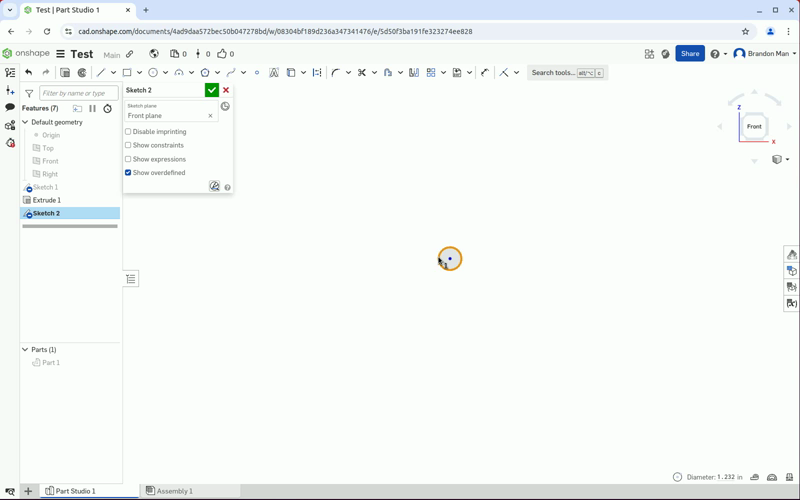
scroll(-6)
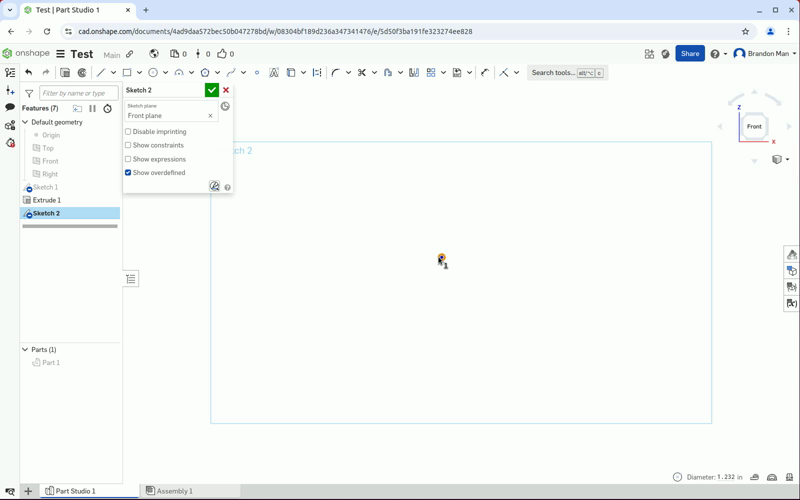
mouse_move(73, 352)
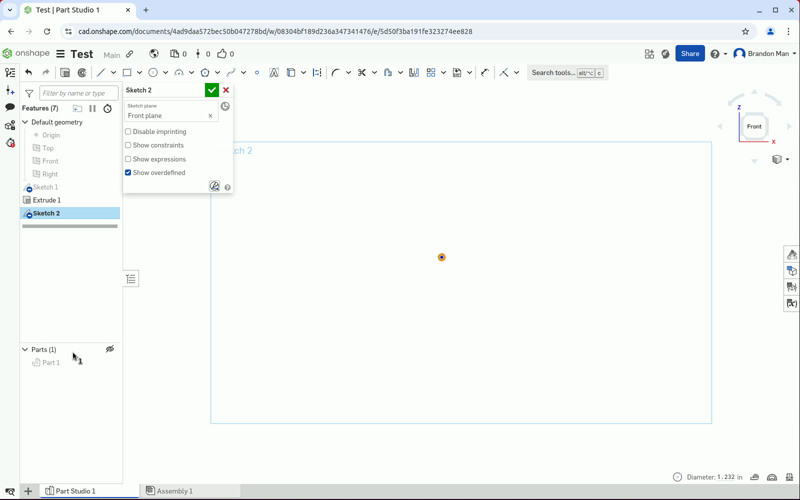
key(shift+y)
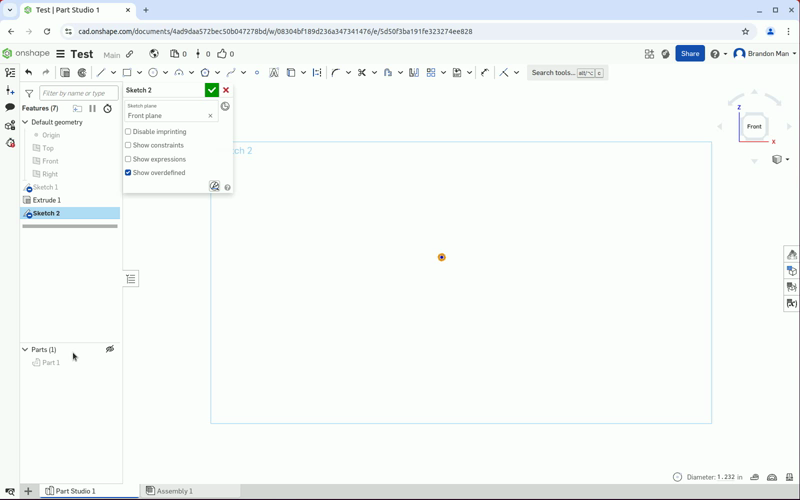
key(shift+e)
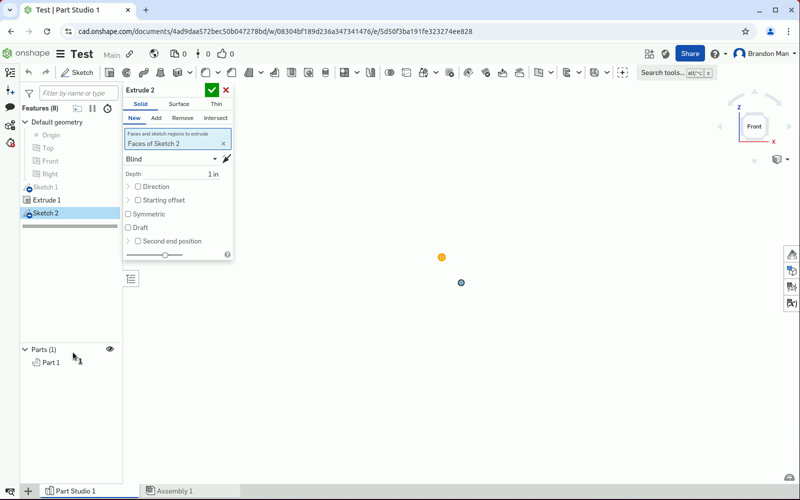
mouse_move(143, 106)
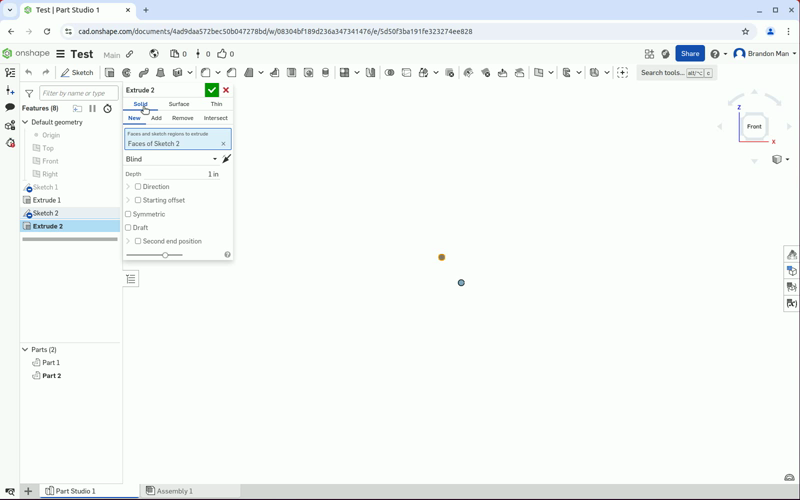
click(143, 106)
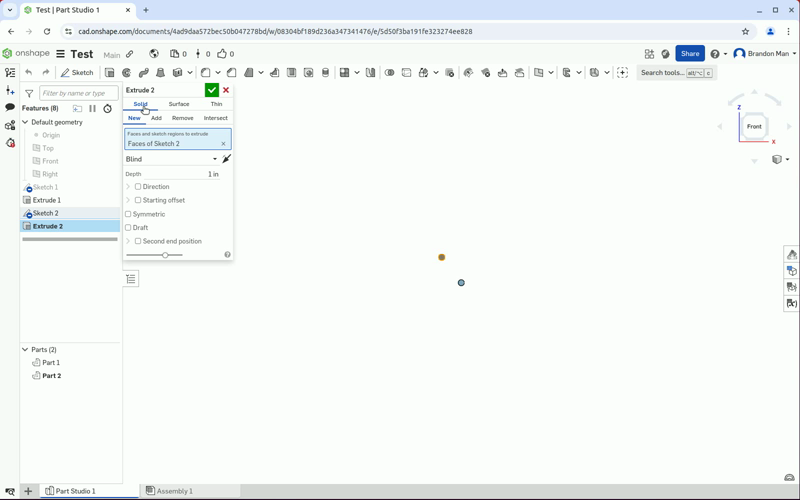
mouse_move(137, 120)
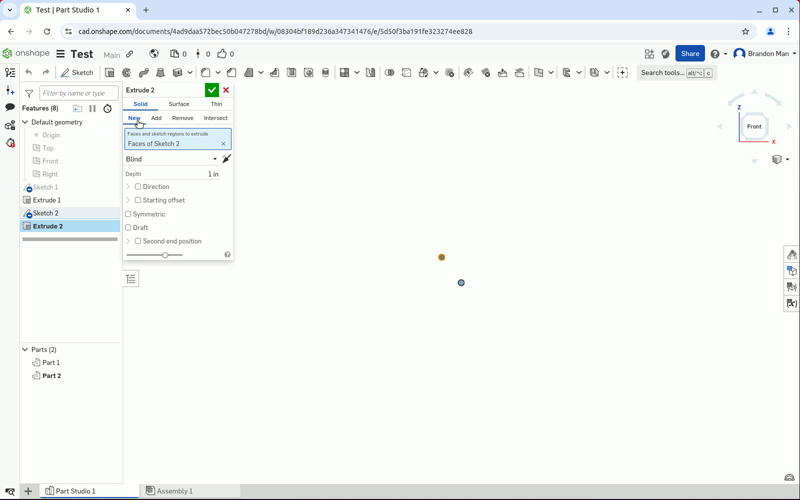
click(137, 120)
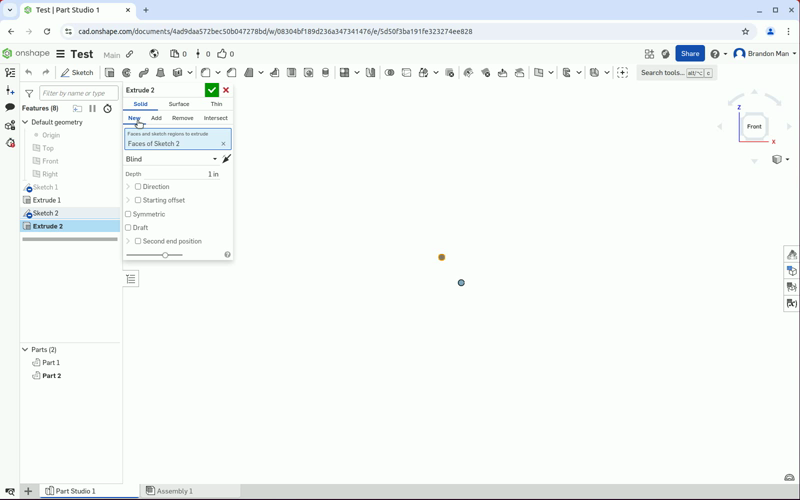
key(tab, 4)
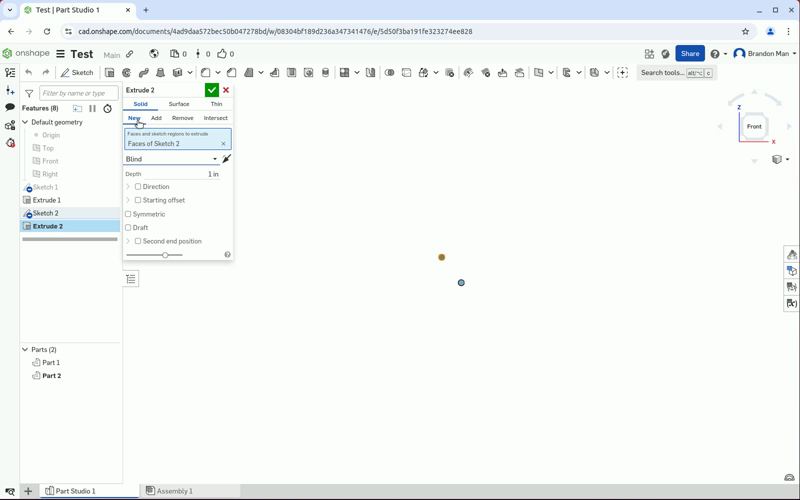
text(9.388)
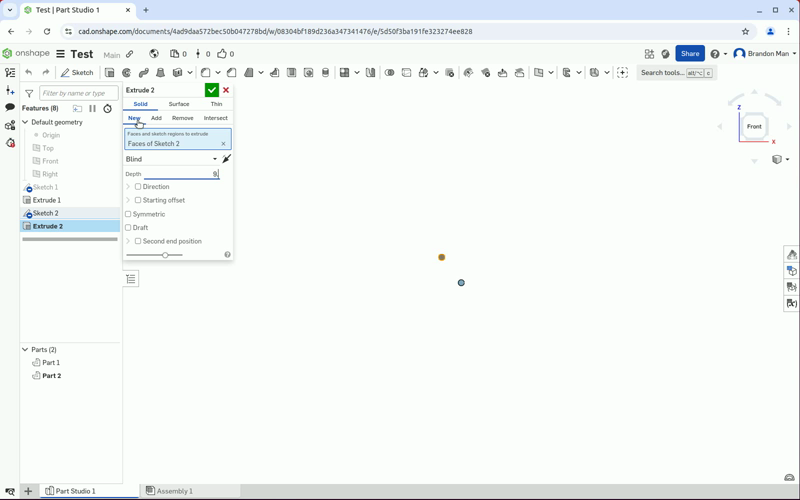
key(enter)
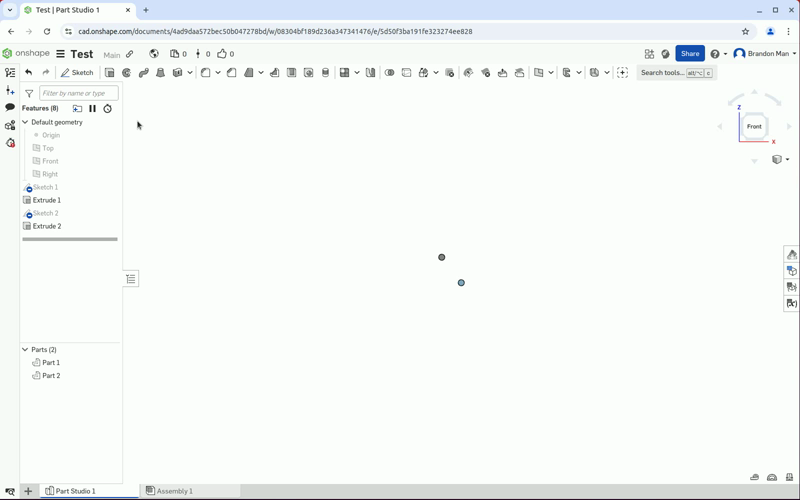
key(shift+h)
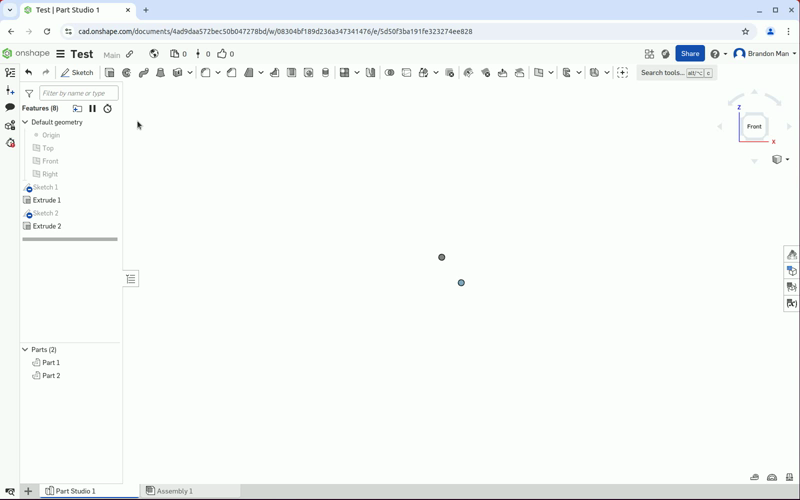
key(shift+h)
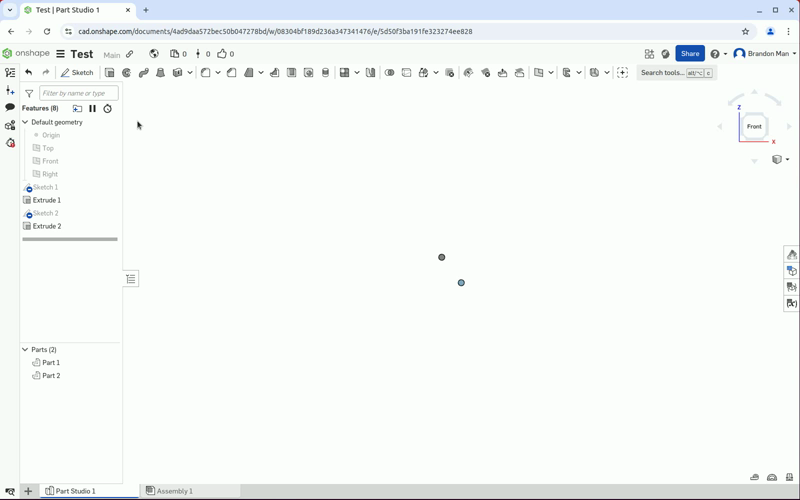
mouse_move(73, 189)
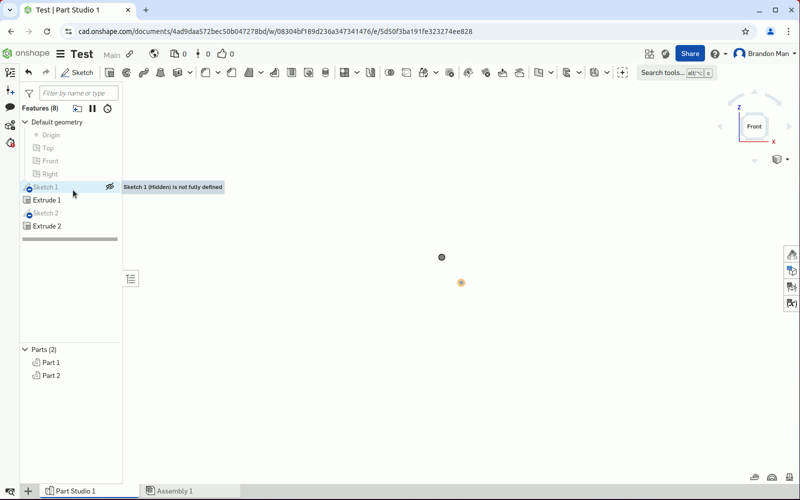
click(73, 189)
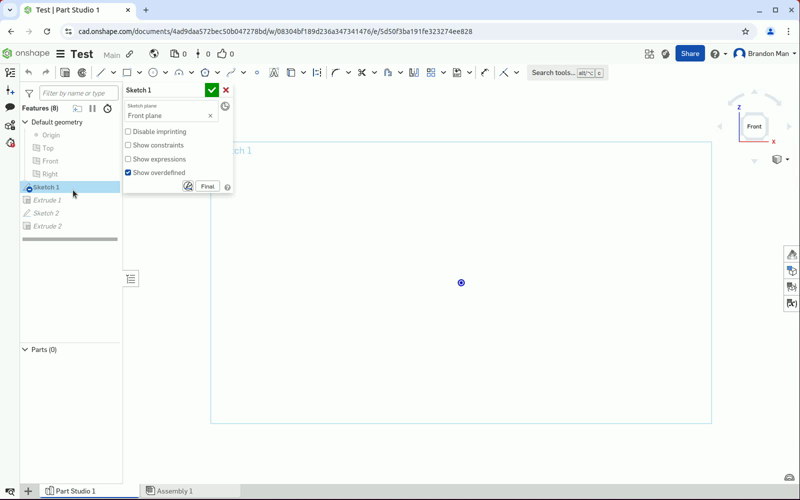
mouse_move(229, 92)
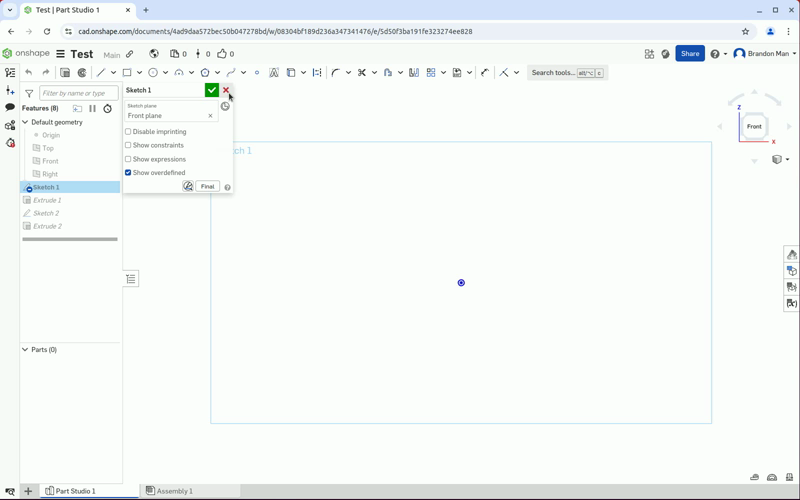
click(229, 92)
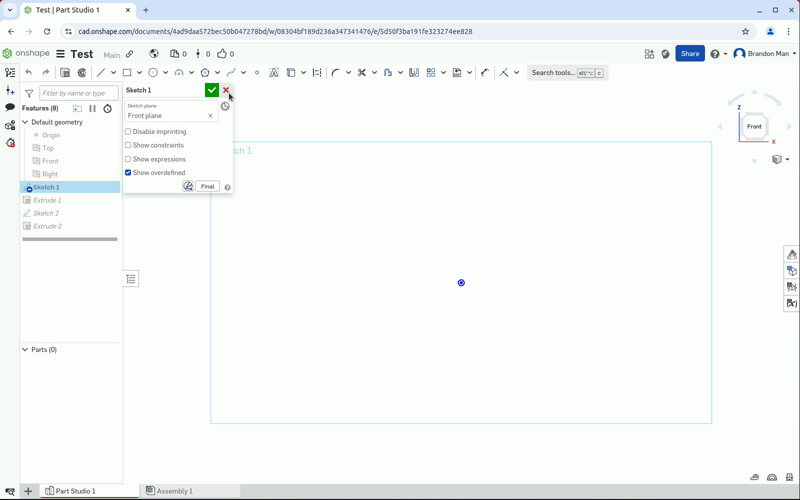
key(shift+s)
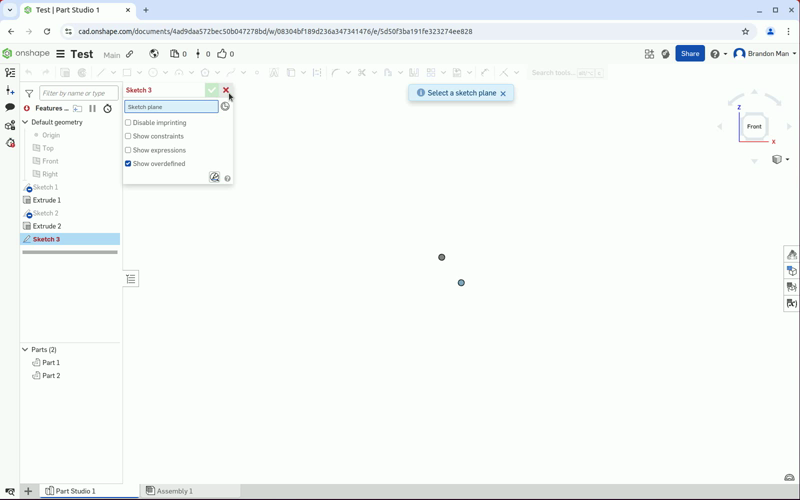
mouse_move(73, 163)
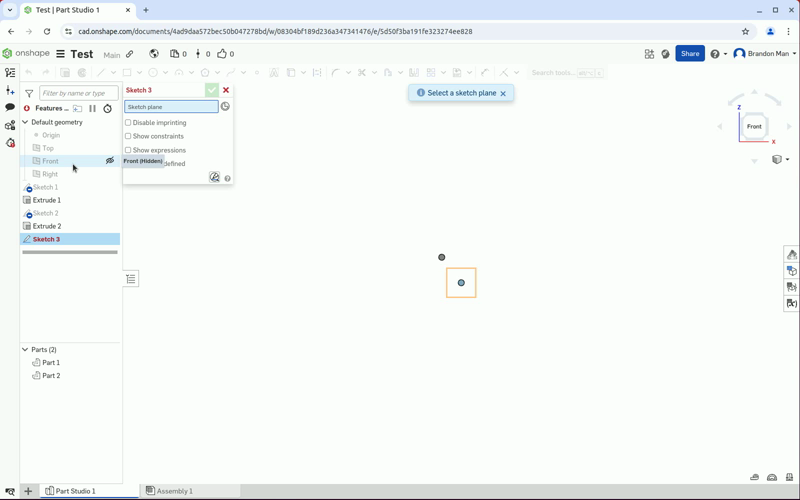
click(73, 163)
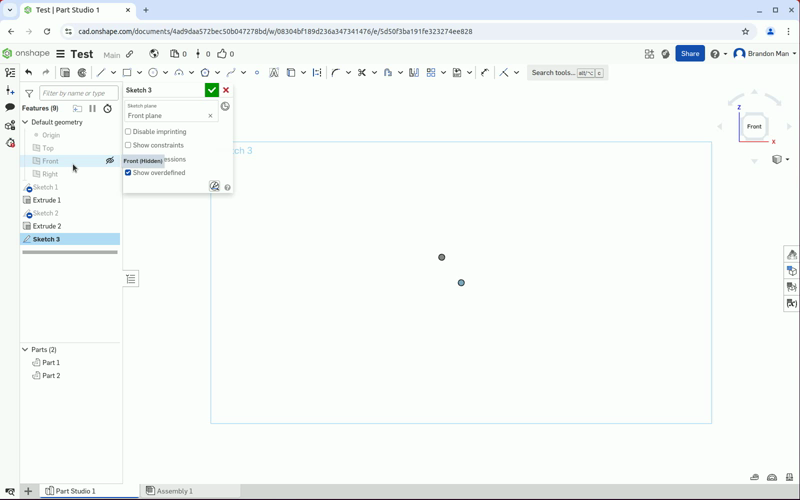
mouse_move(73, 352)
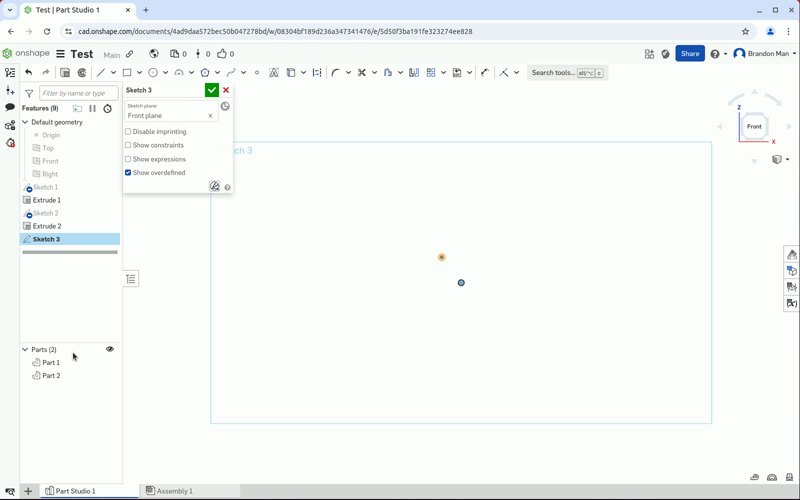
key(y)
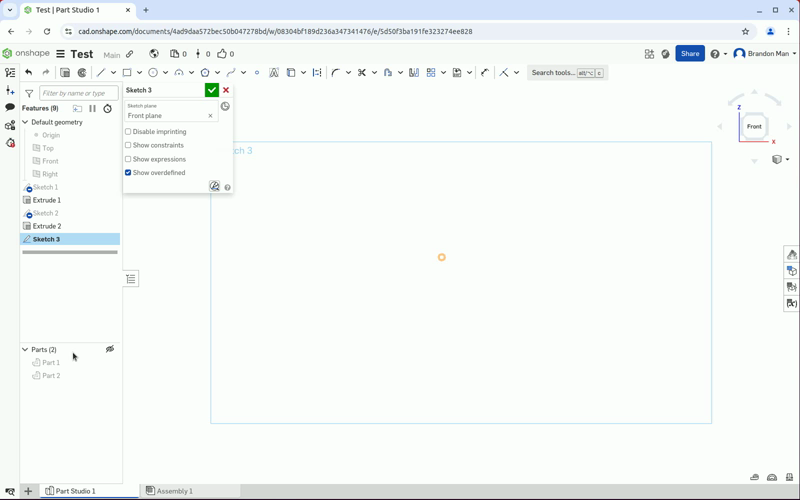
key(c)
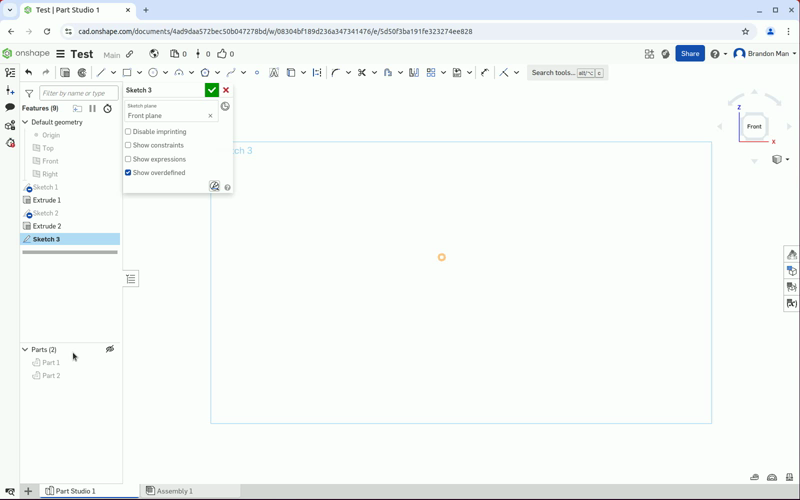
key_down(shift)
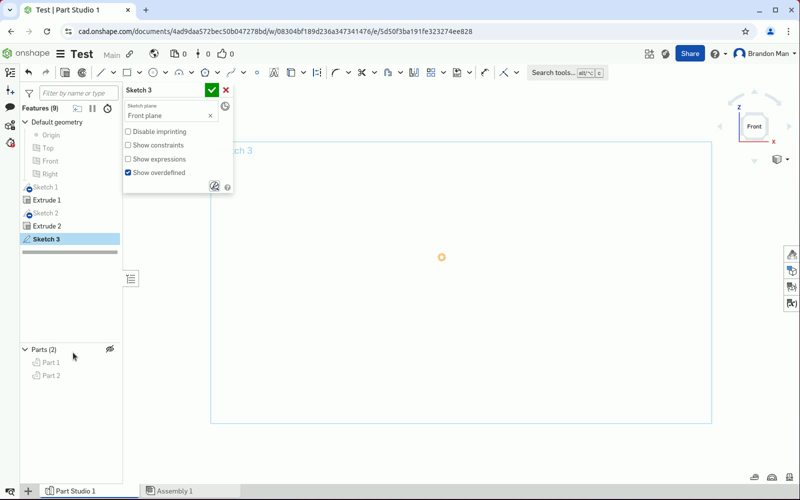
mouse_move(486, 274)
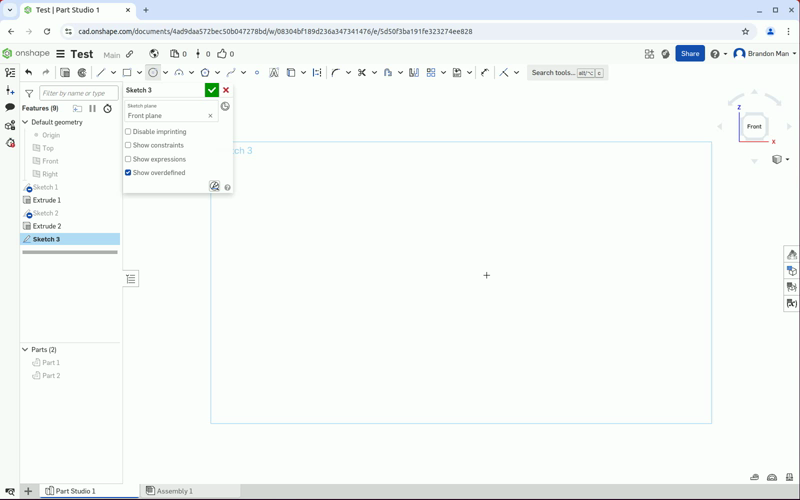
click(486, 274)
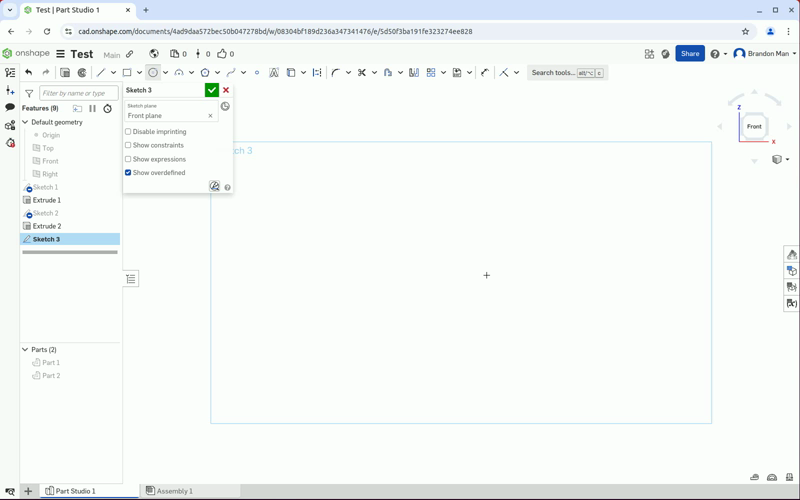
key_up(shift)
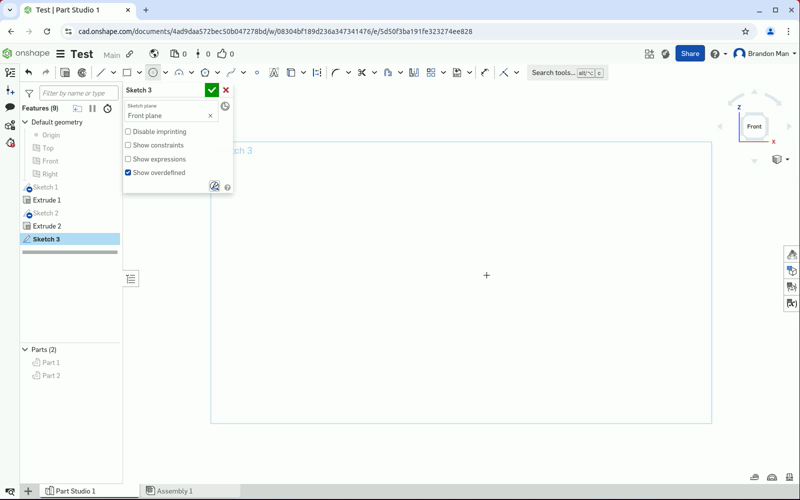
mouse_move(492, 274)
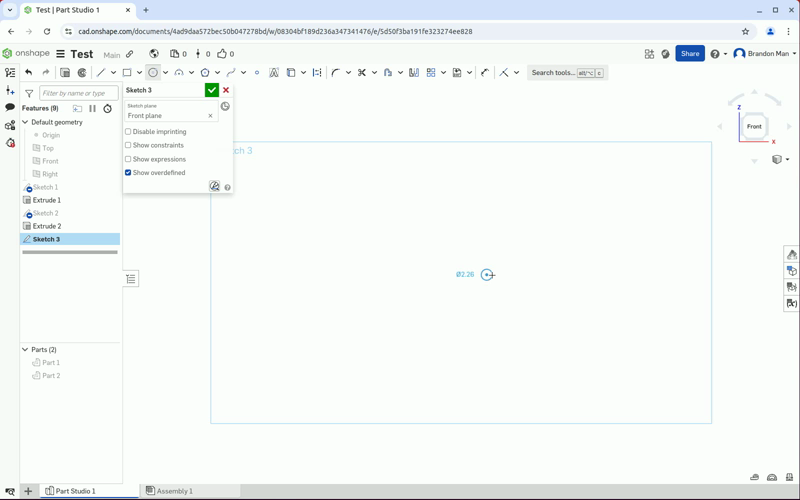
click(492, 274)
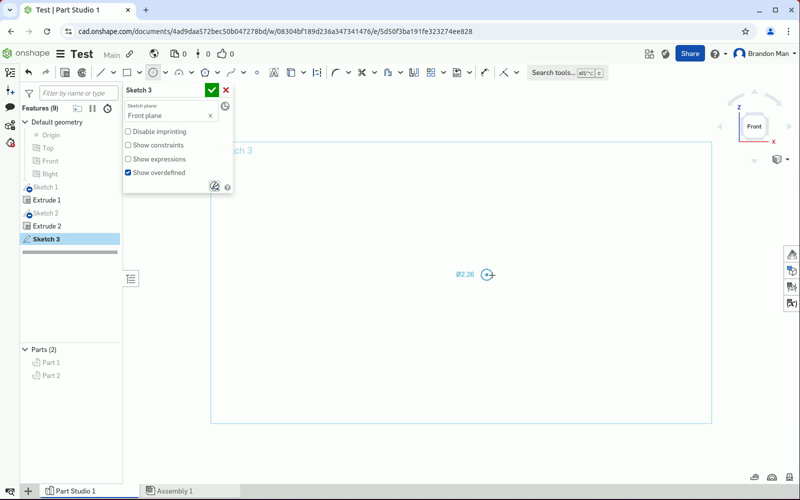
key(esc)
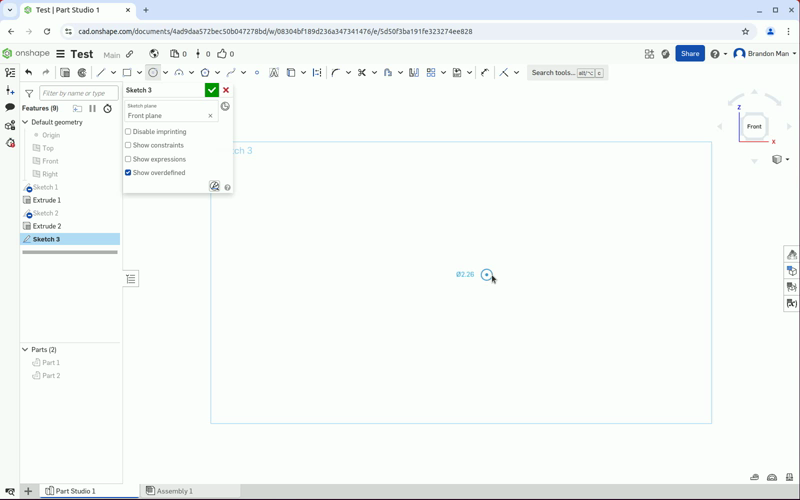
mouse_move(482, 275)
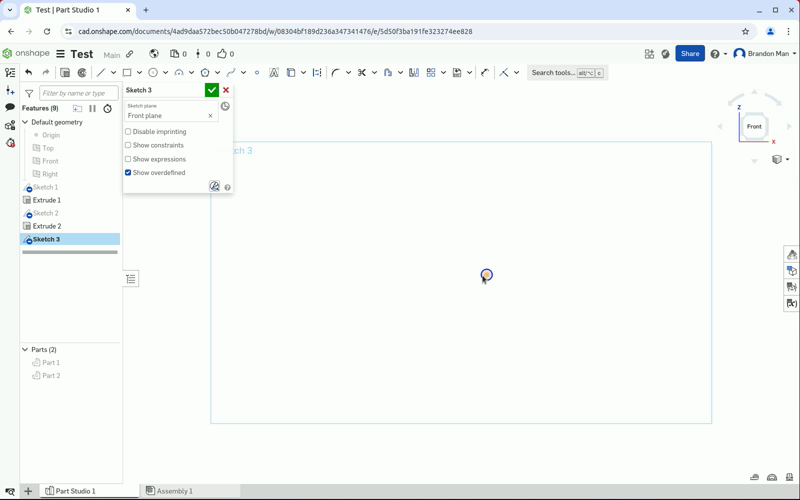
scroll(6)
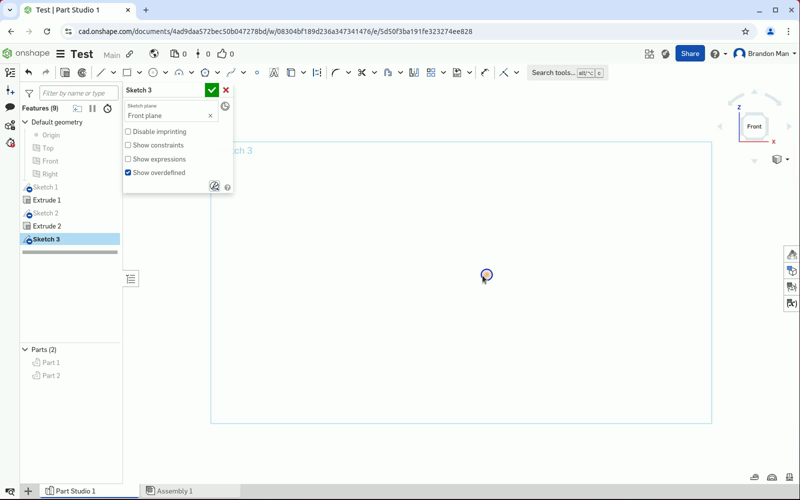
scroll(6)
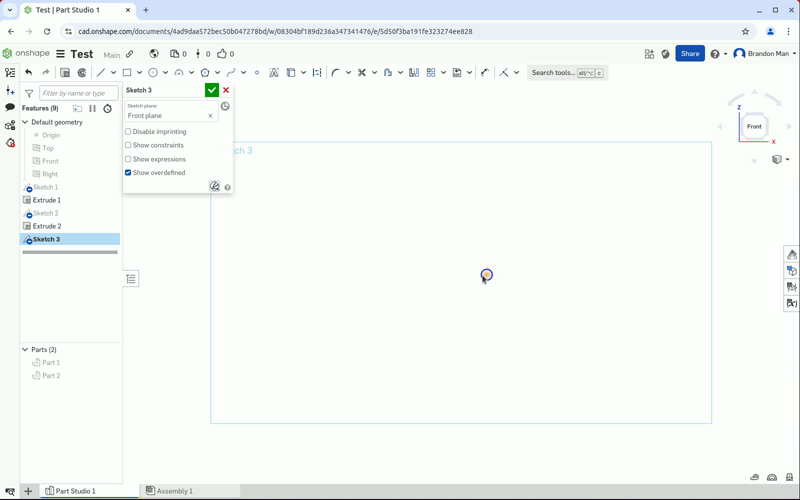
scroll(6)
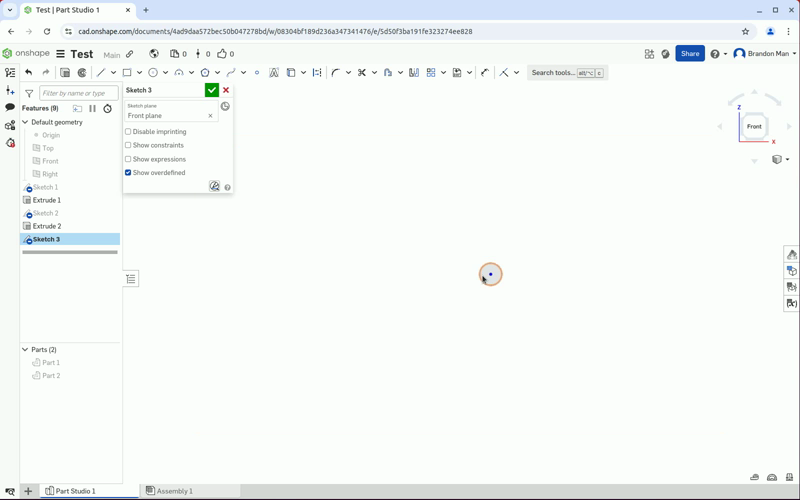
scroll(6)
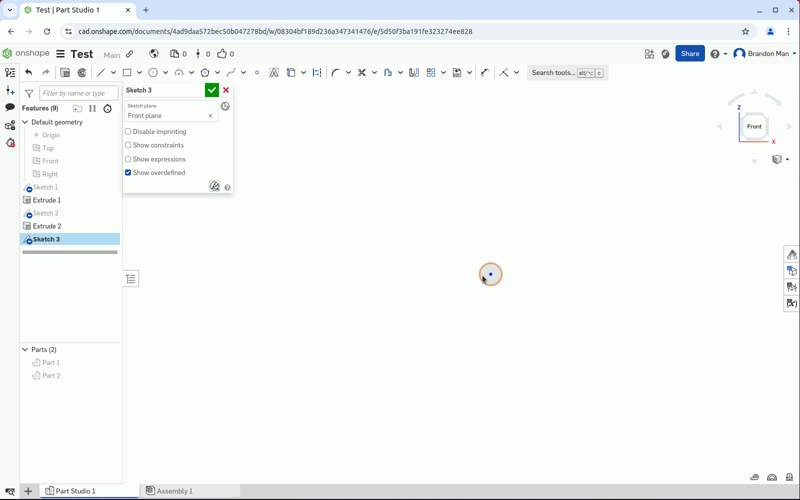
scroll(6)
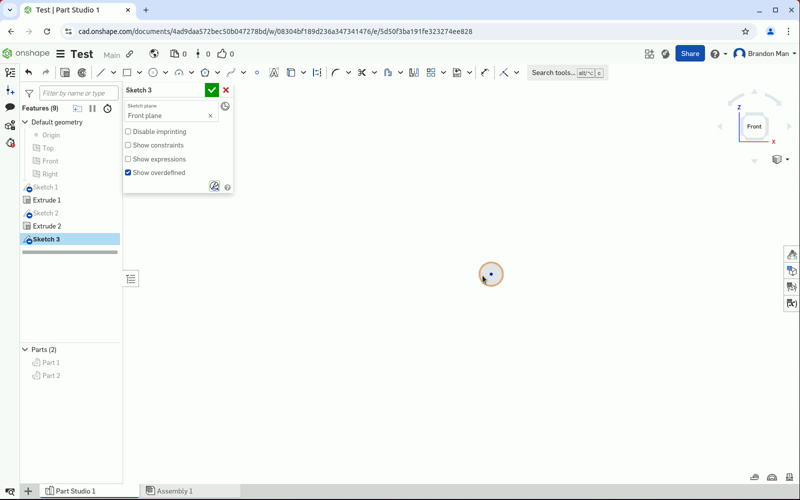
scroll(6)
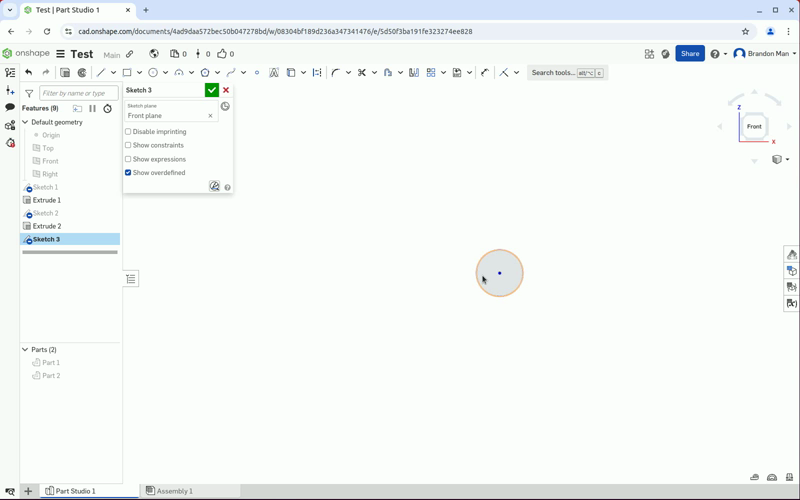
scroll(6)
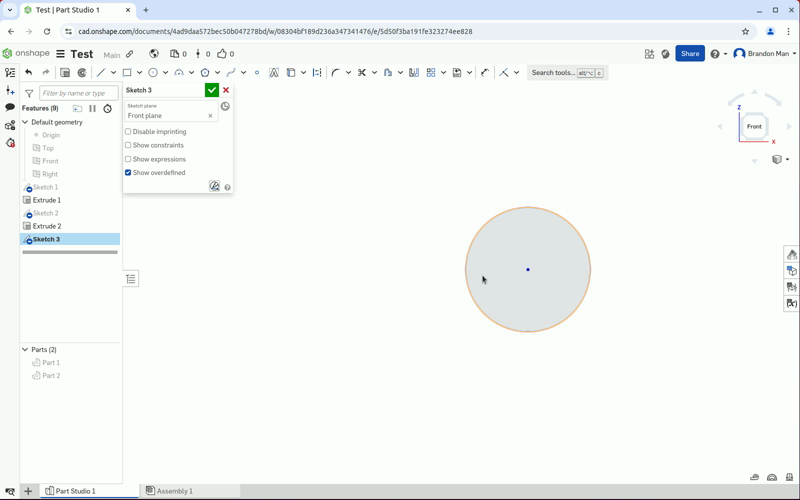
click(482, 275)
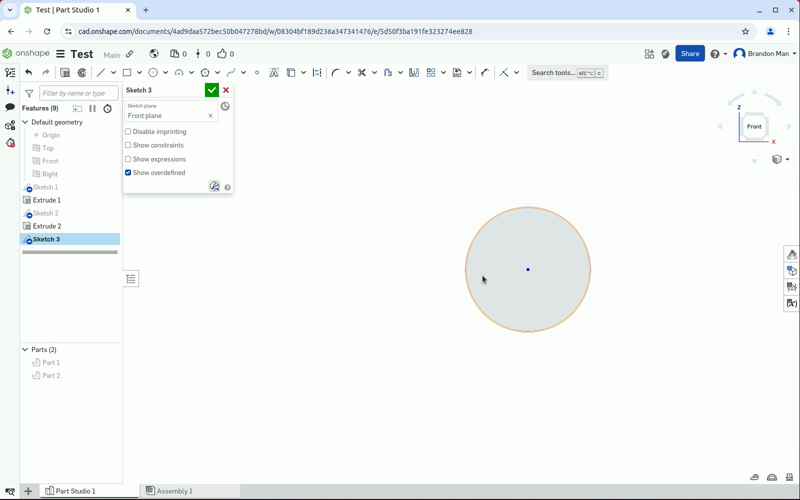
scroll(-6)
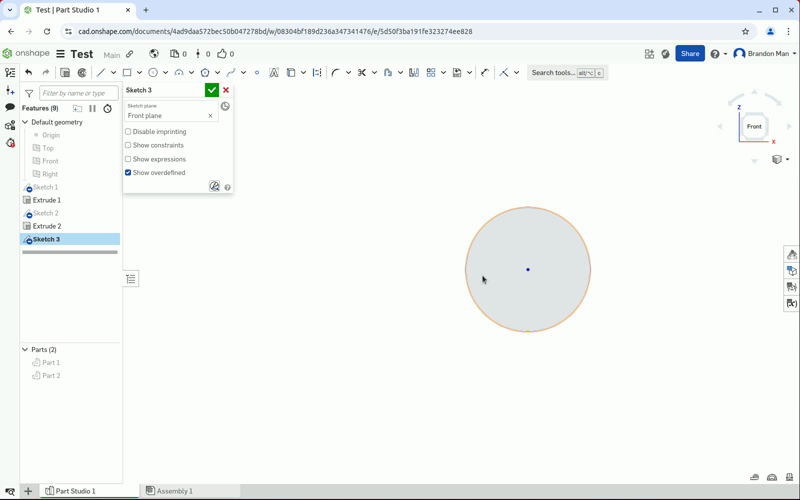
scroll(-6)
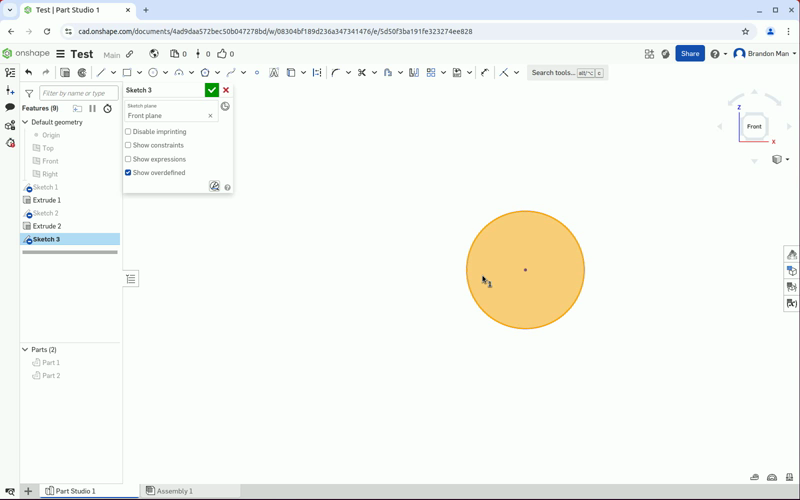
scroll(-6)
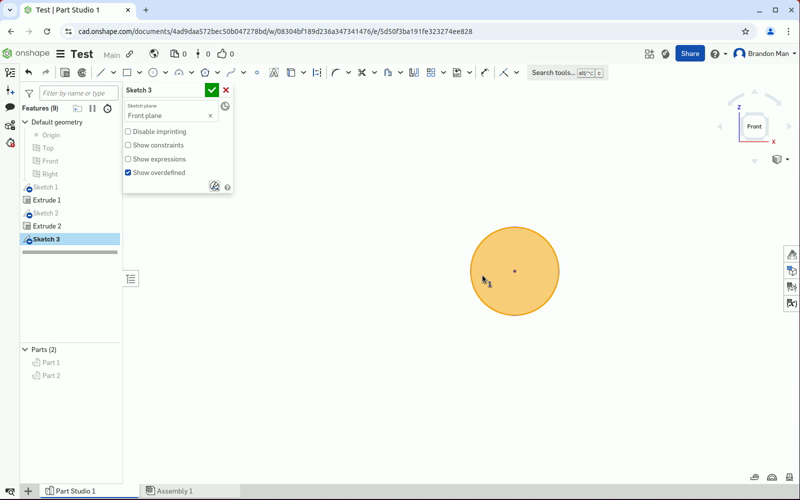
scroll(-6)
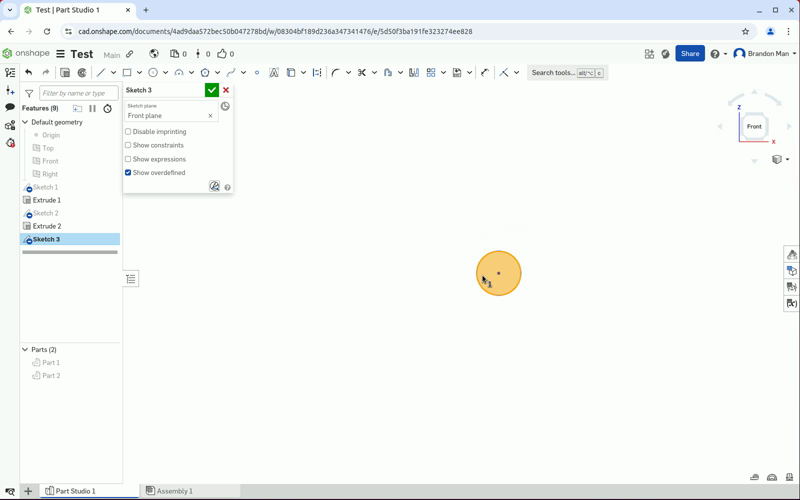
scroll(-6)
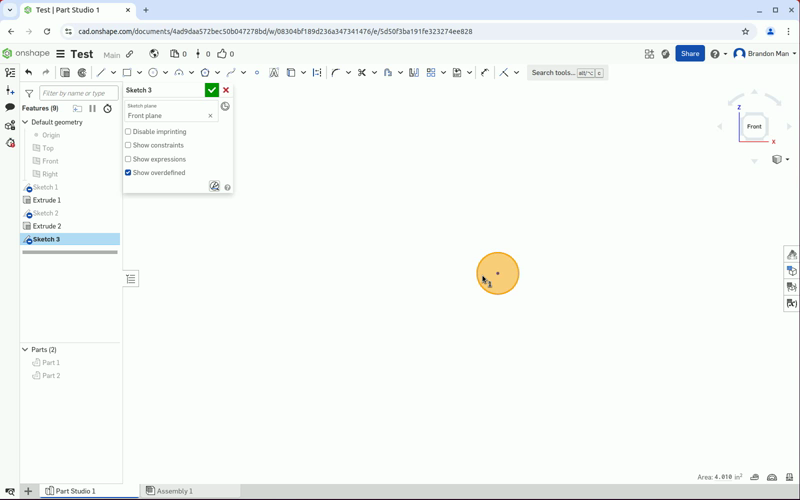
scroll(-6)
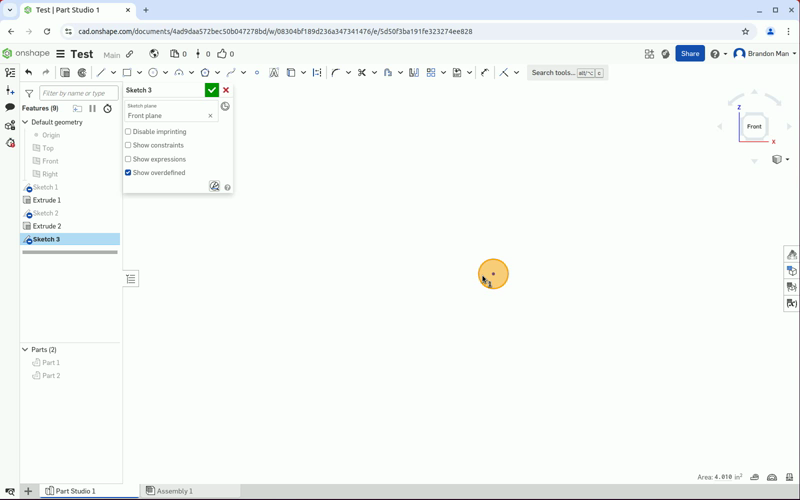
scroll(-6)
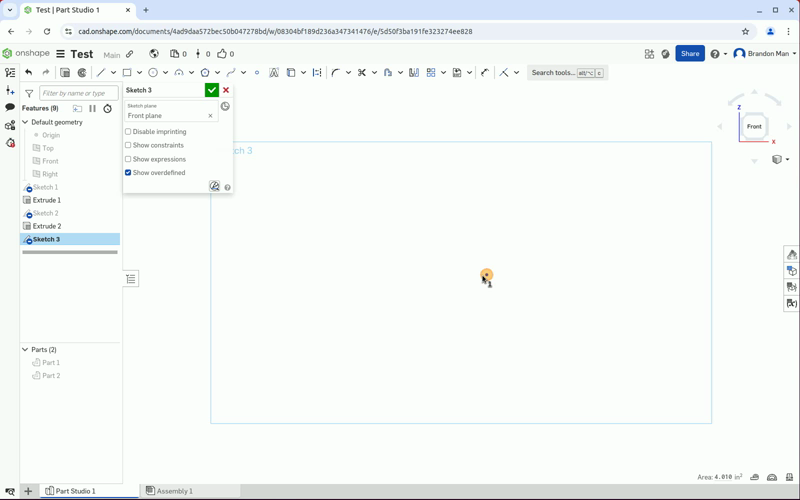
mouse_move(73, 352)
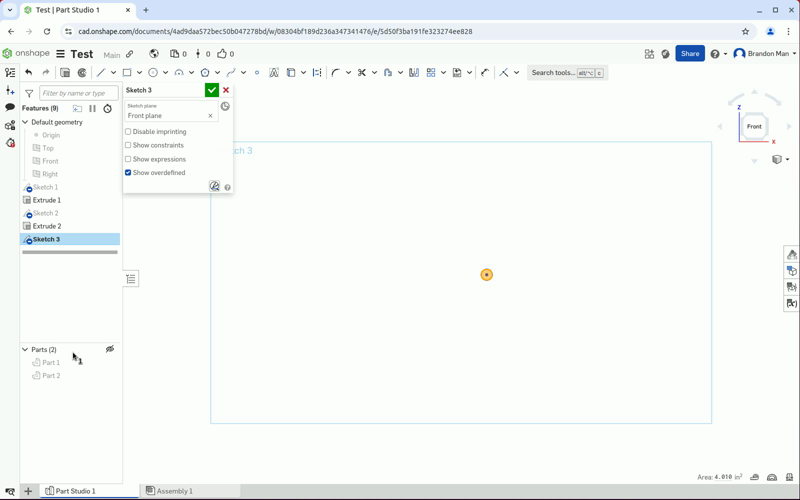
key(shift+y)
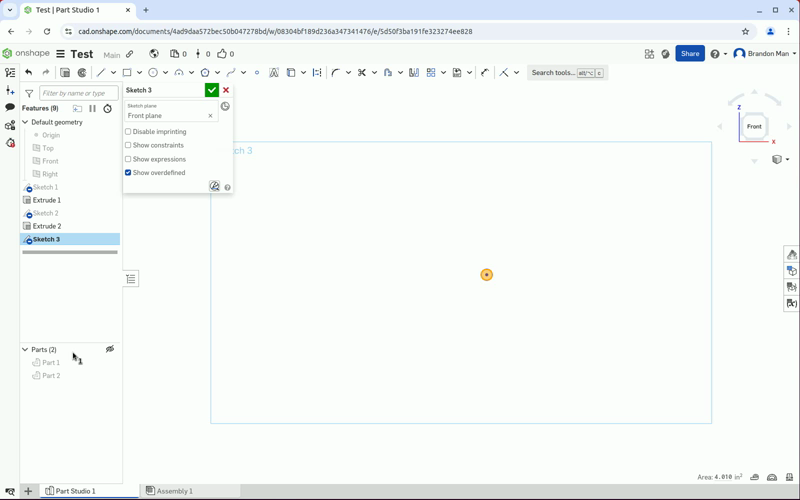
key(shift+e)
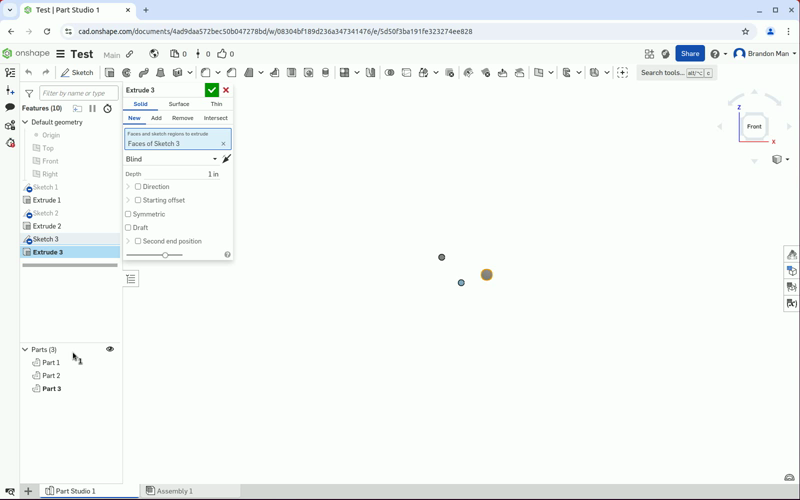
mouse_move(143, 106)
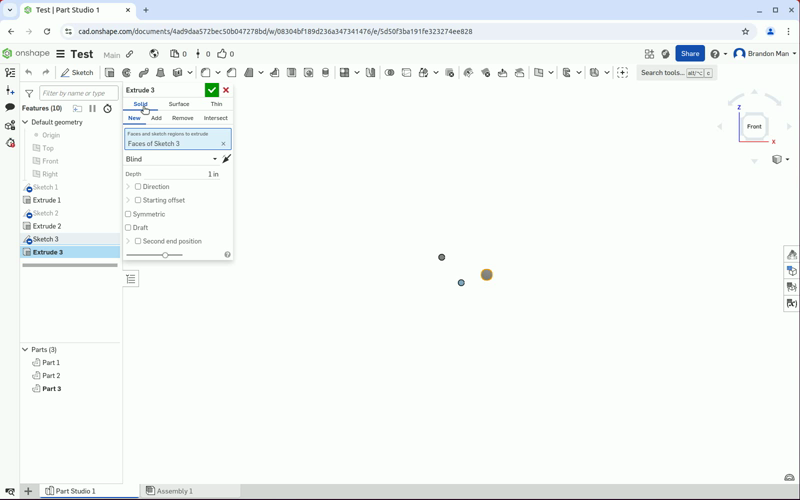
click(143, 106)
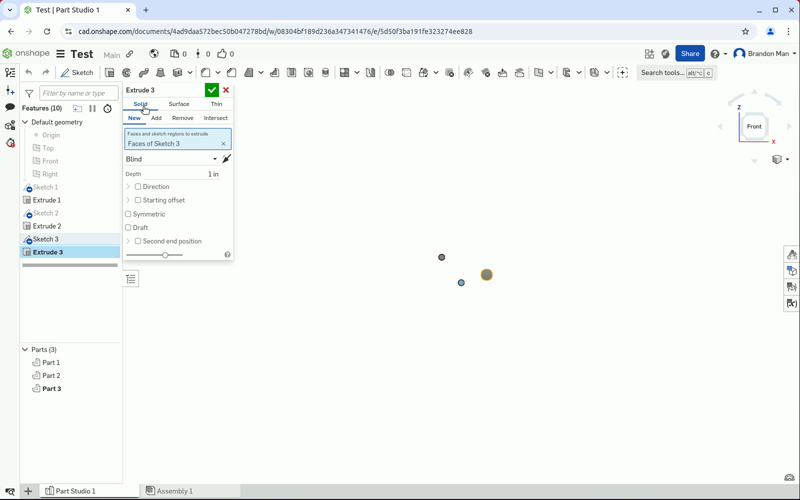
mouse_move(137, 120)
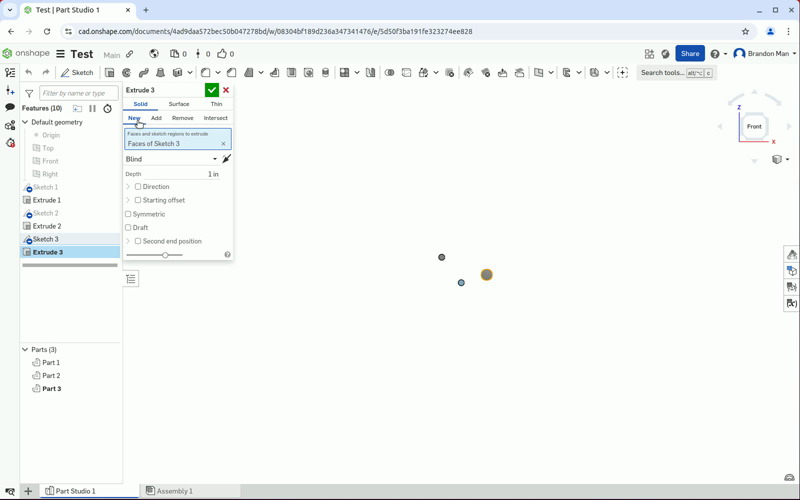
click(137, 120)
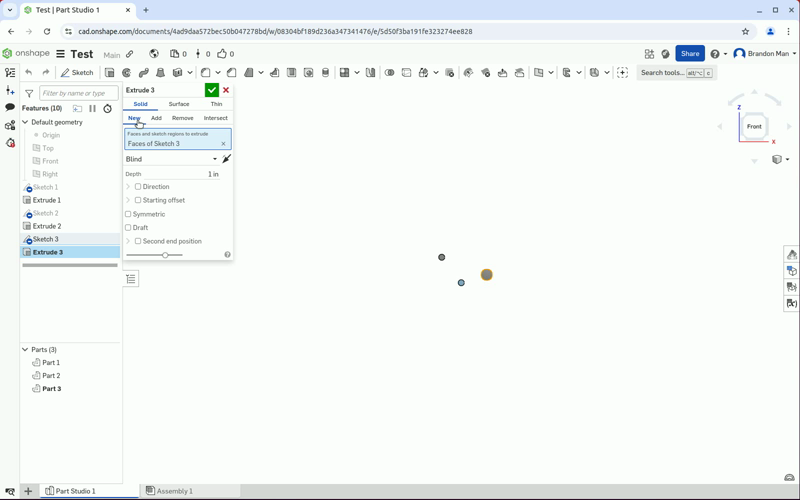
key(tab, 4)
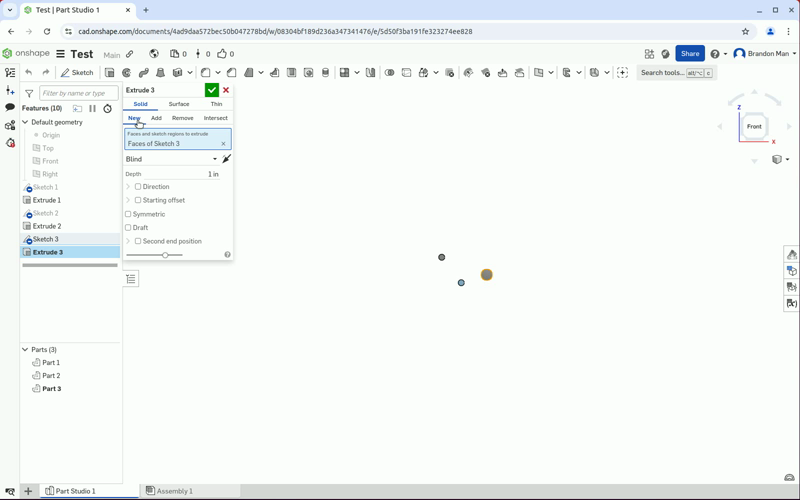
text(6.981)
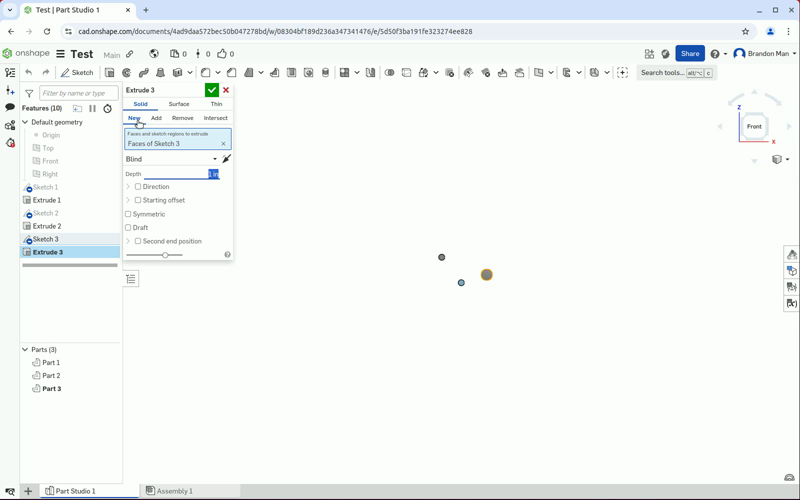
key(enter)
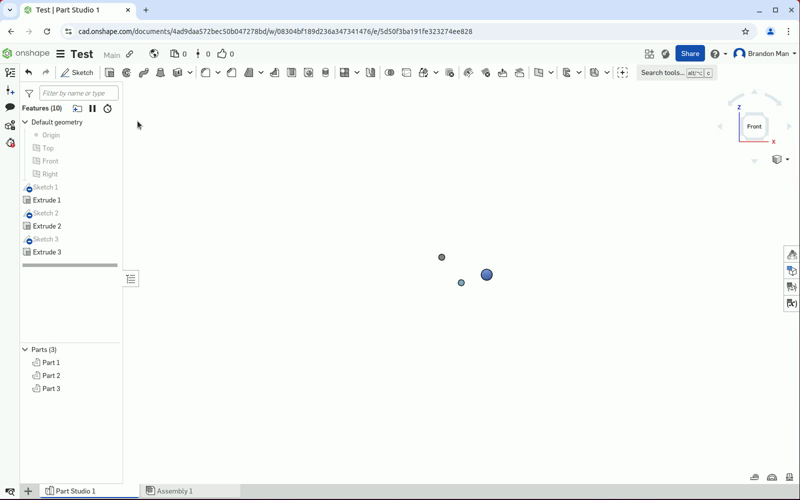
key(shift+h)
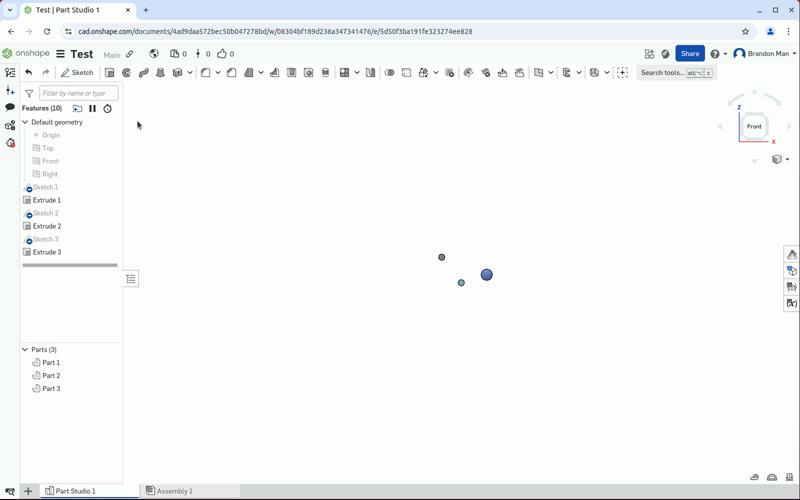
key(shift+h)
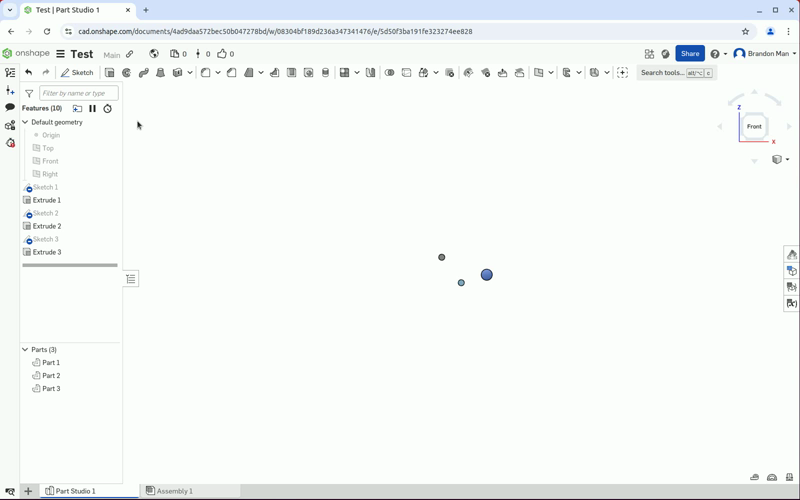
mouse_move(73, 189)
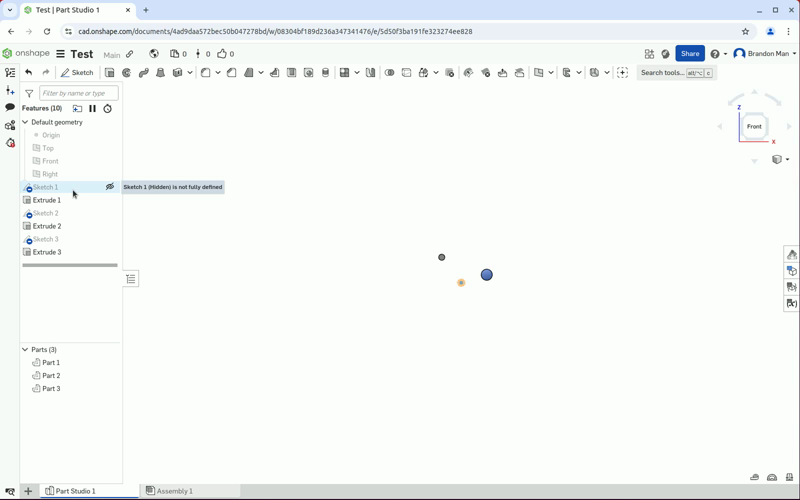
click(73, 189)
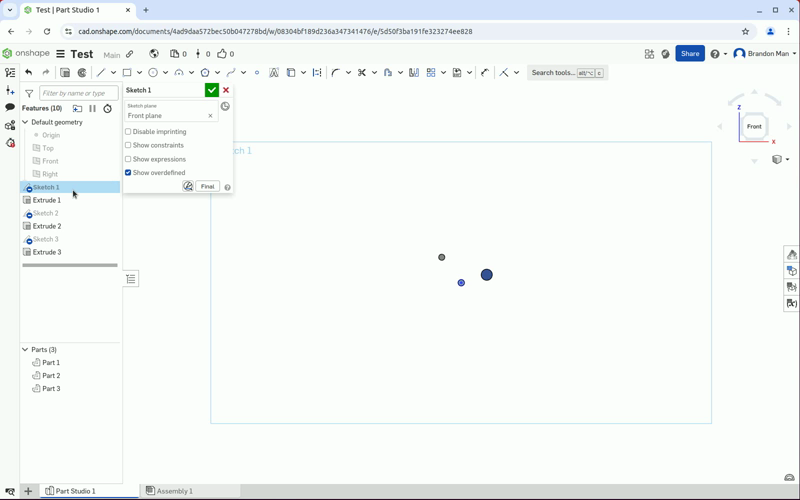
mouse_move(229, 92)
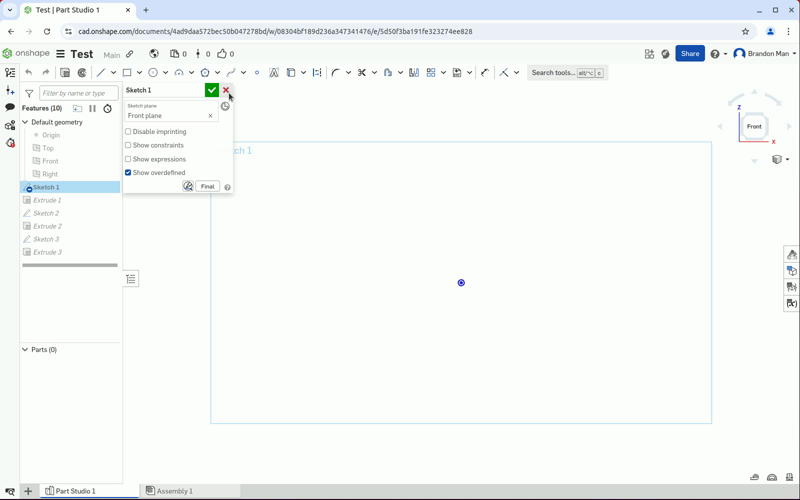
click(229, 92)
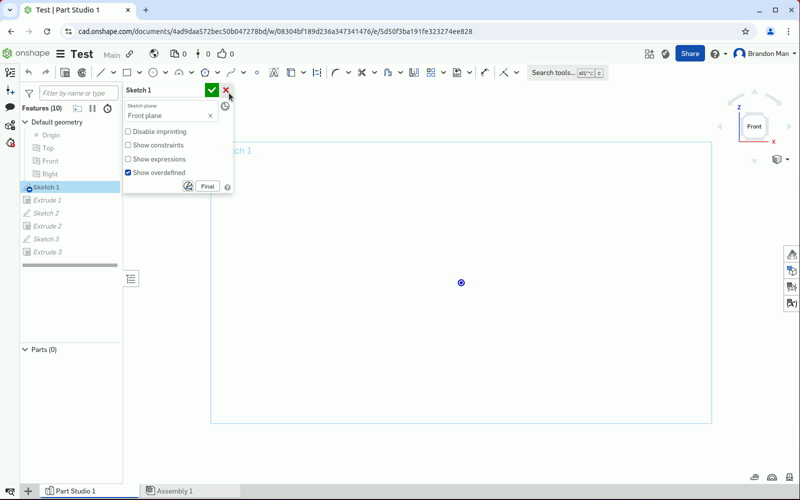
key(shift+s)
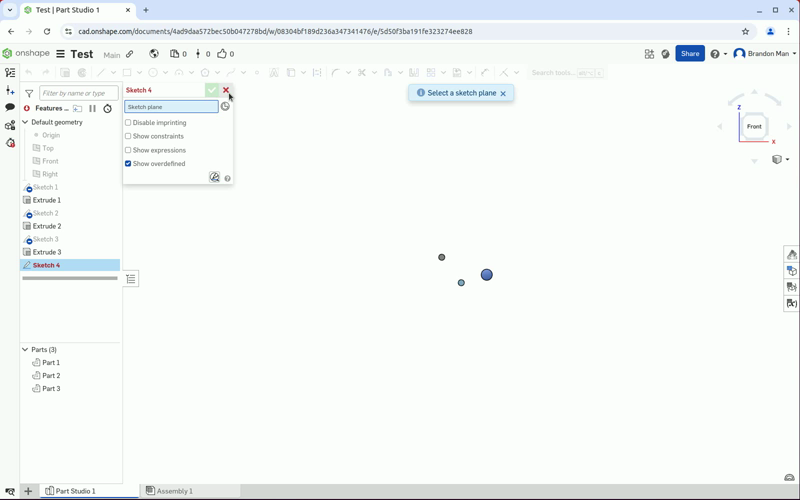
mouse_move(73, 163)
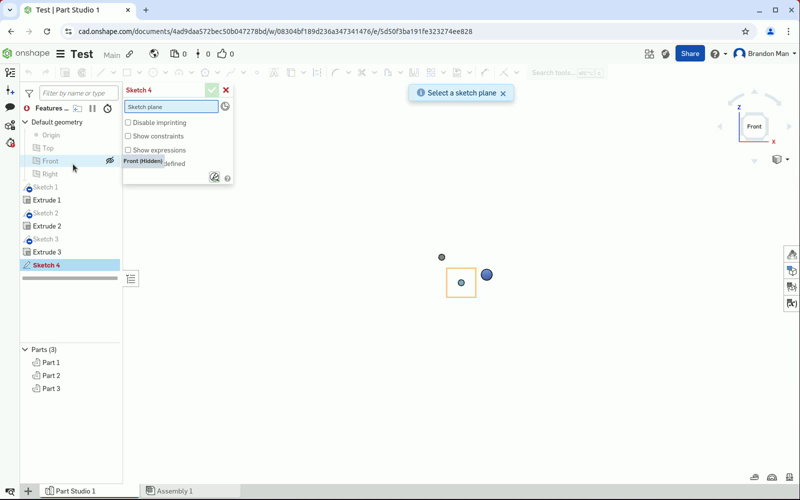
click(73, 163)
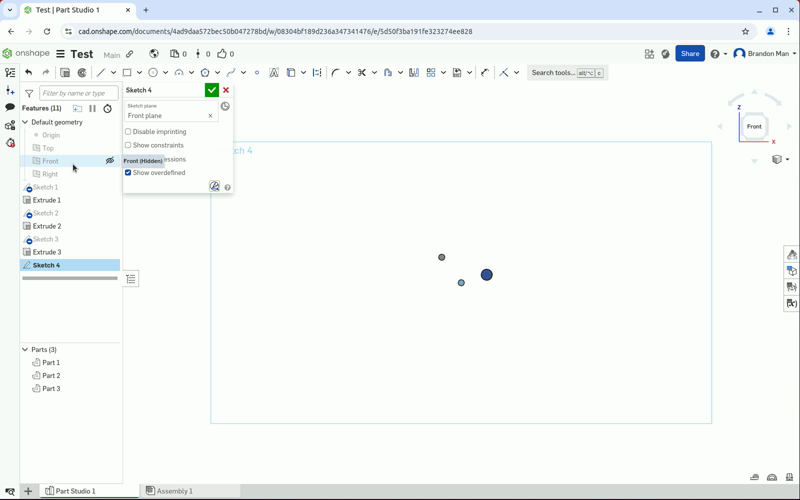
mouse_move(73, 352)
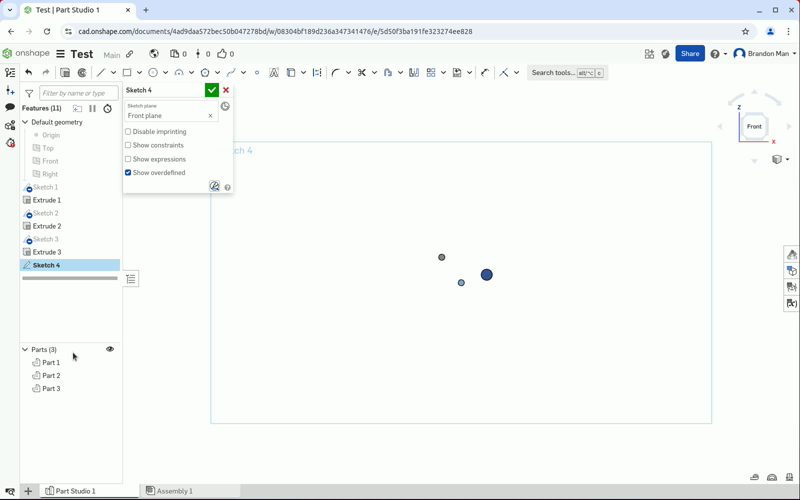
key(y)
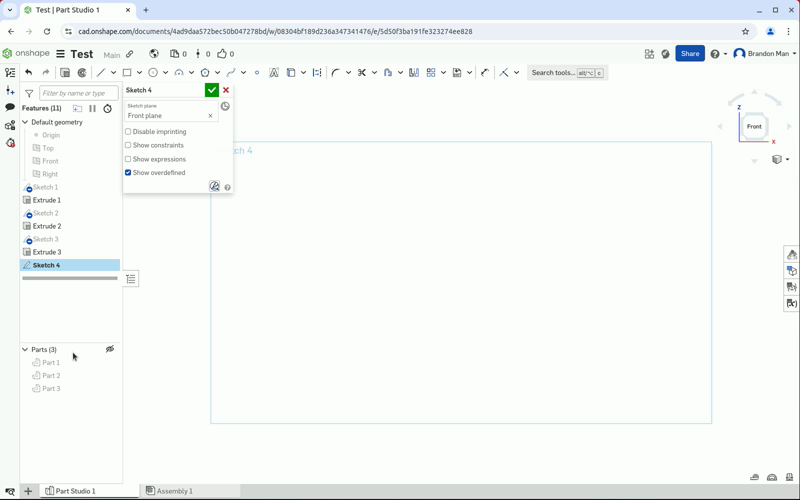
key(c)
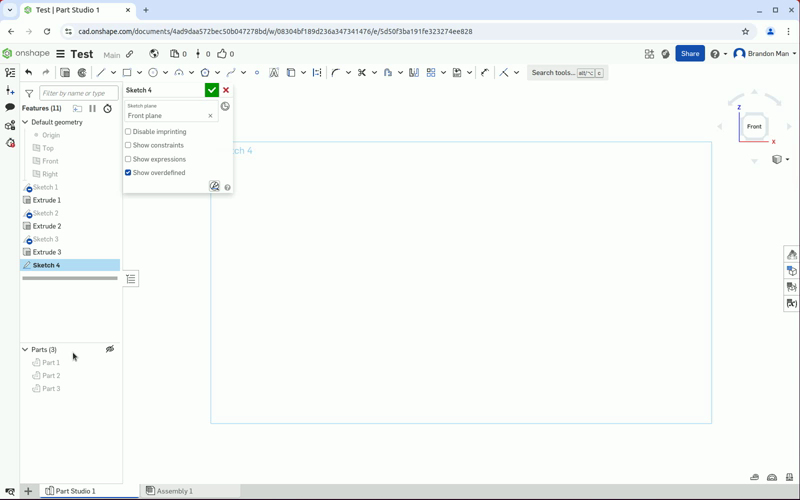
key_down(shift)
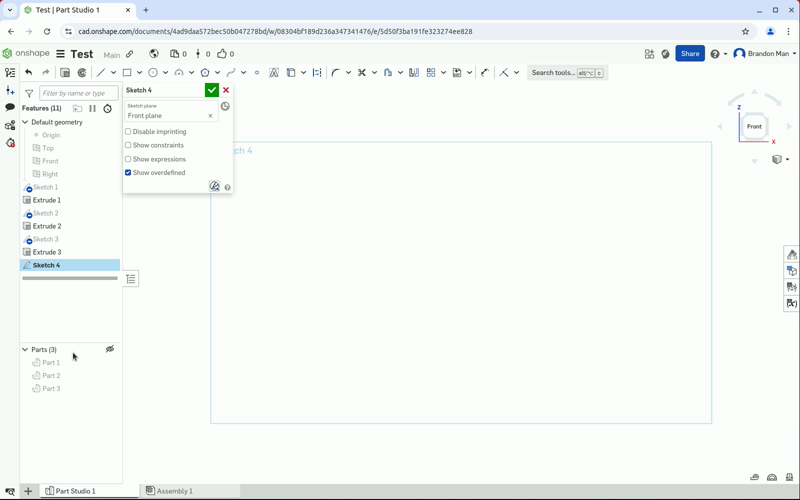
mouse_move(430, 278)
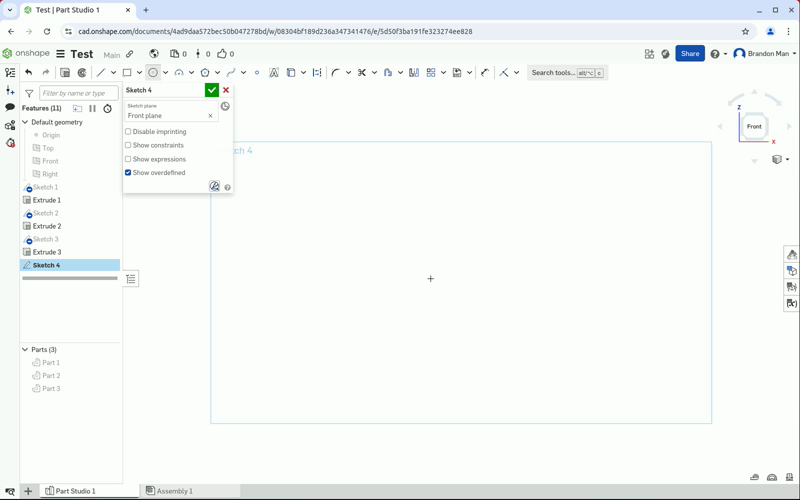
click(430, 278)
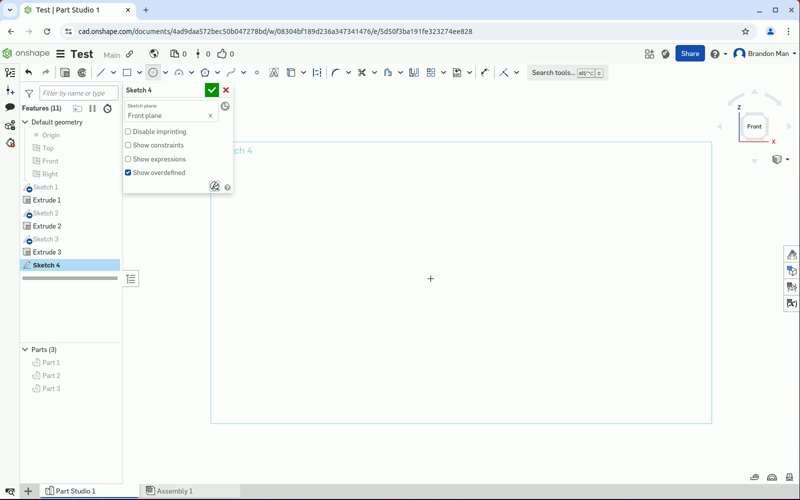
key_up(shift)
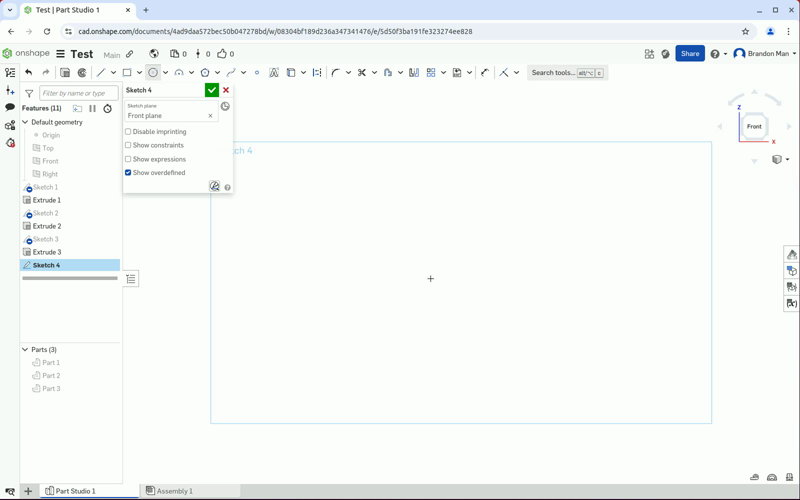
mouse_move(433, 278)
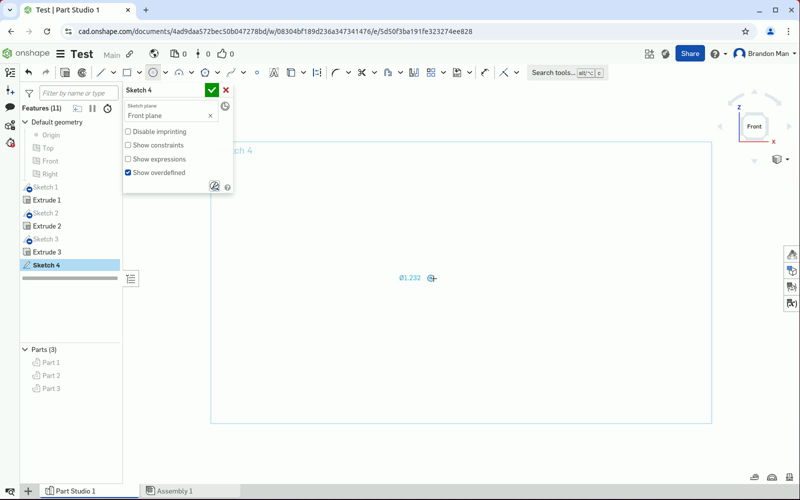
click(433, 278)
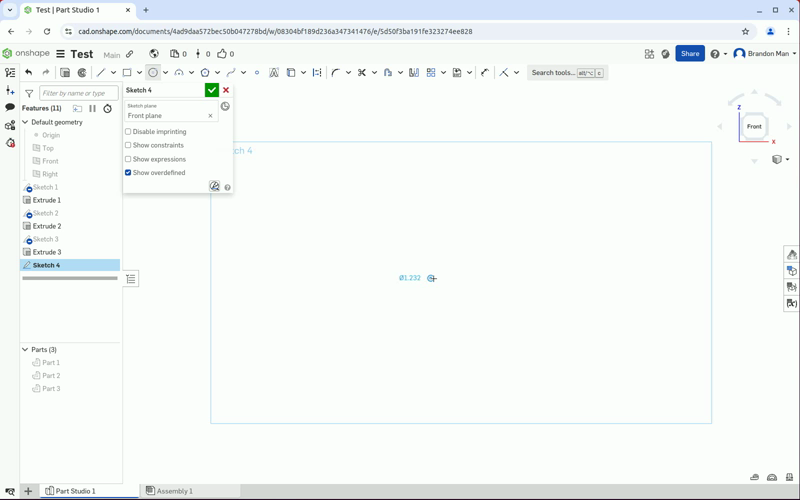
key(esc)
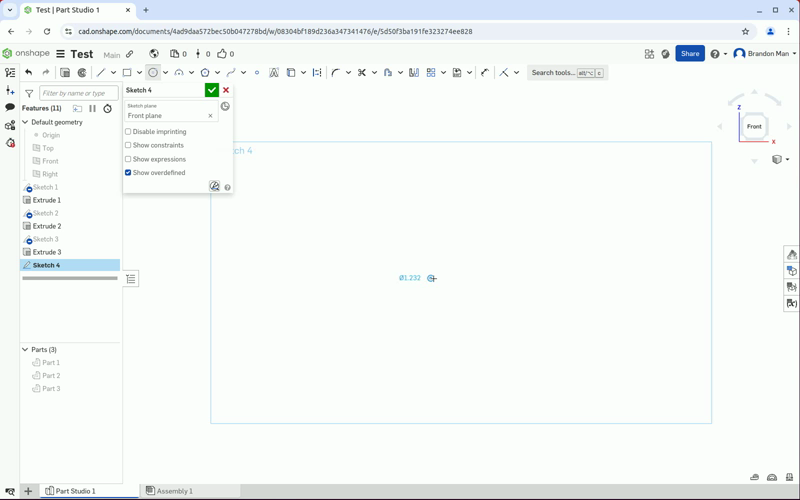
mouse_move(433, 277)
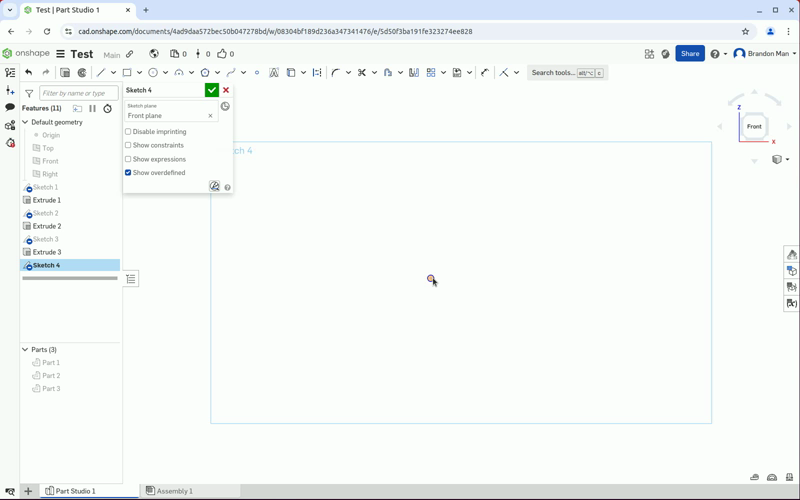
scroll(6)
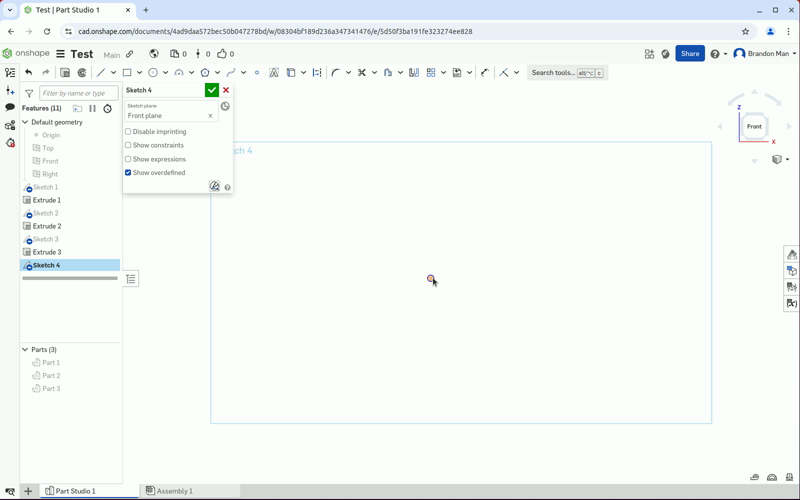
scroll(6)
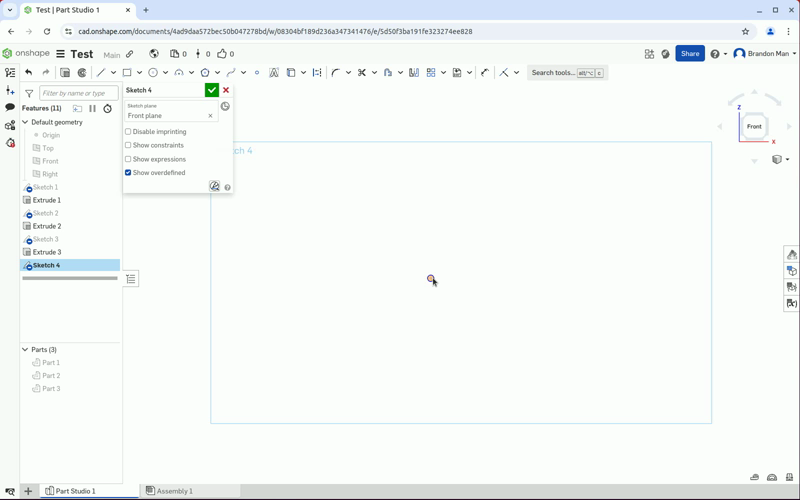
scroll(6)
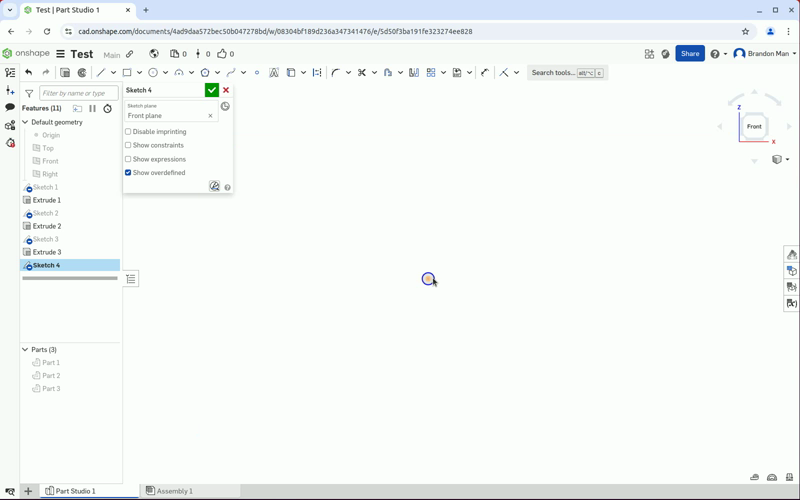
scroll(6)
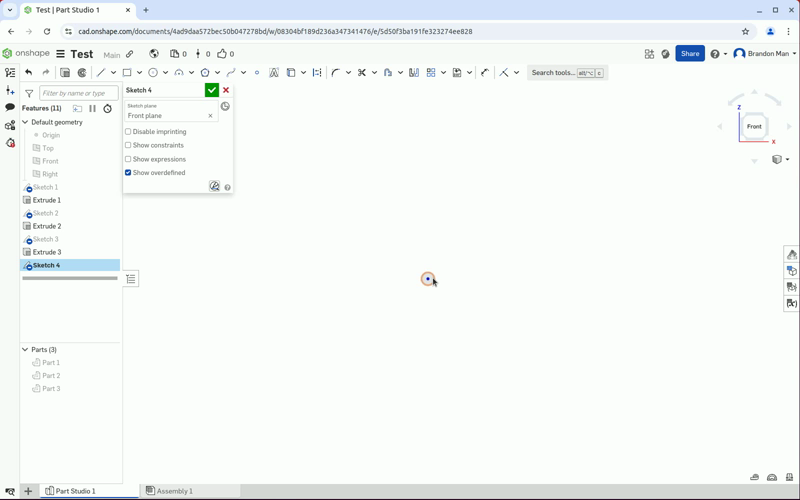
scroll(6)
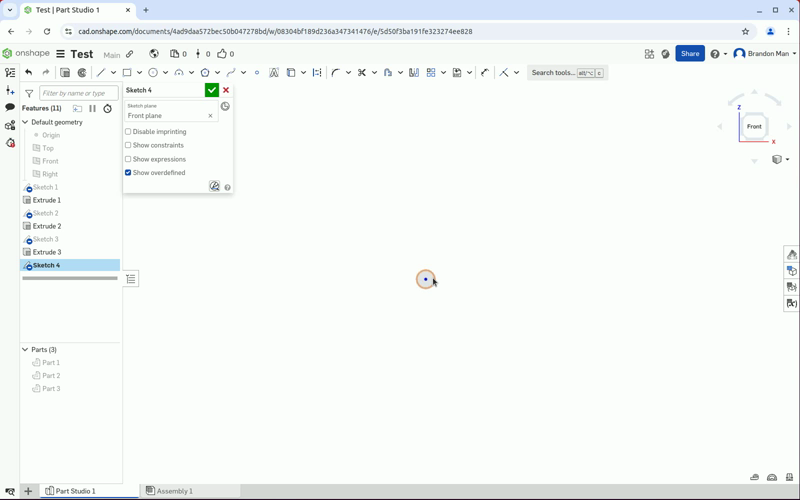
scroll(6)
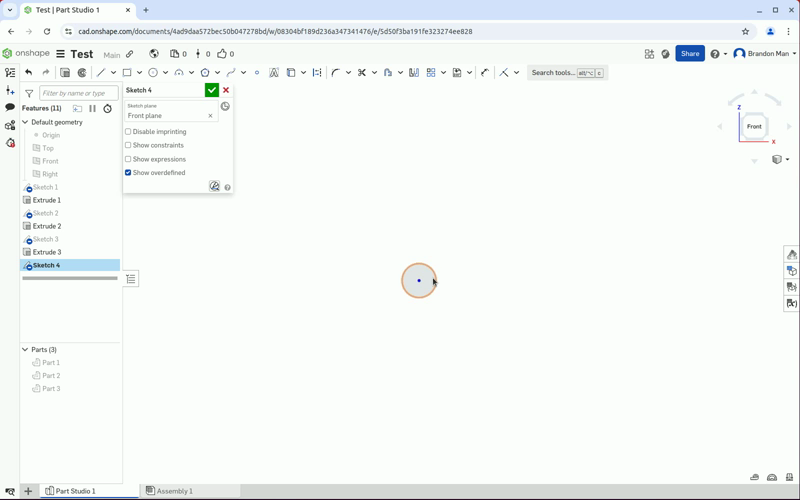
scroll(6)
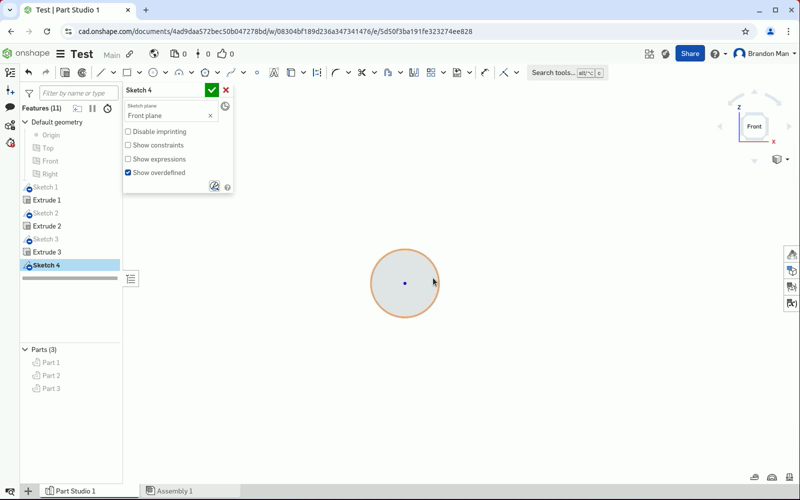
click(433, 277)
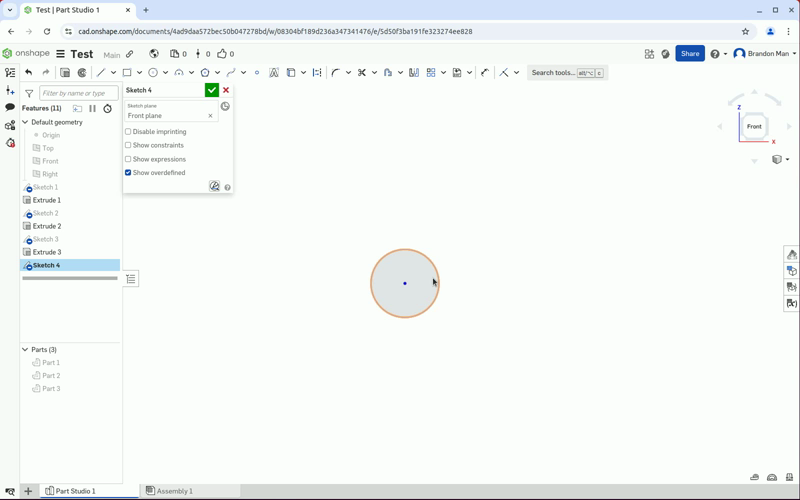
scroll(-6)
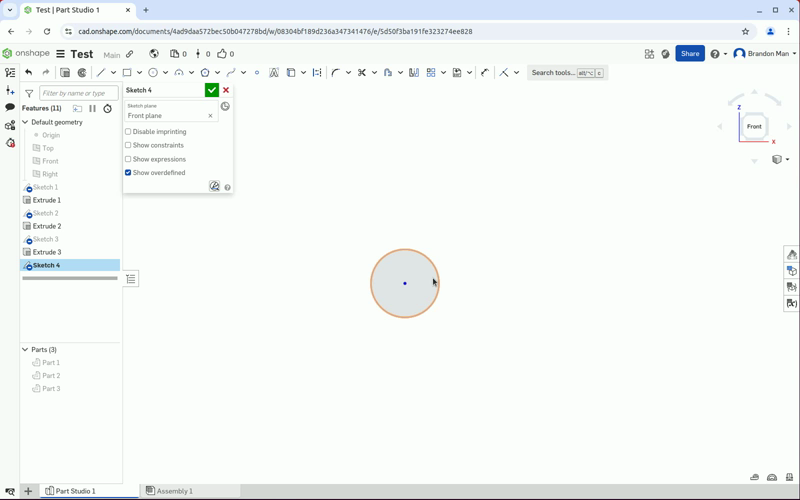
scroll(-6)
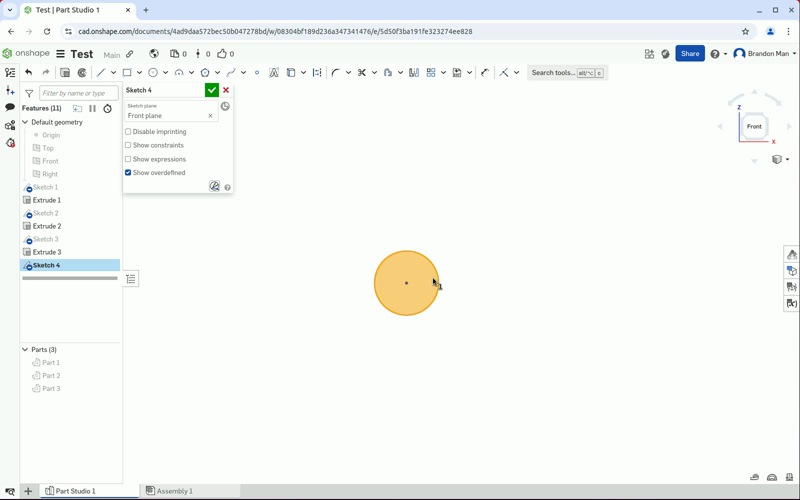
scroll(-6)
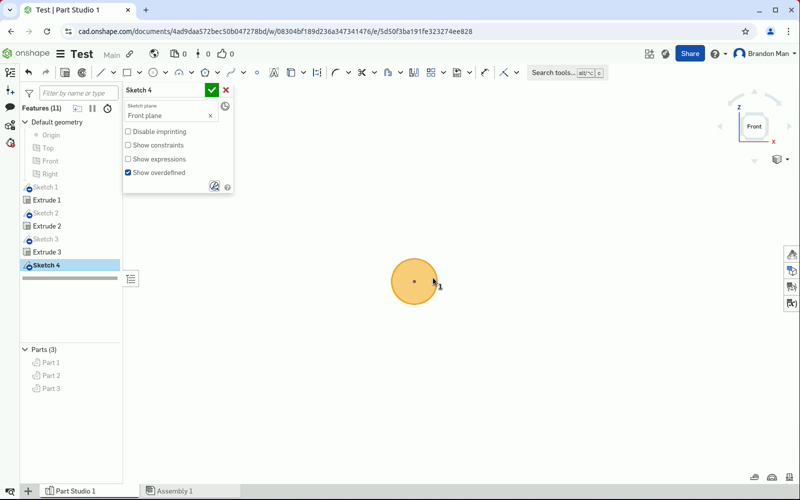
scroll(-6)
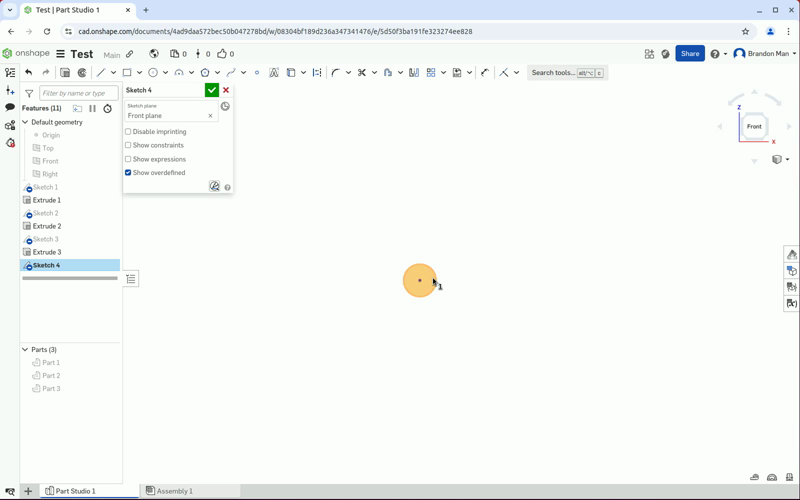
scroll(-6)
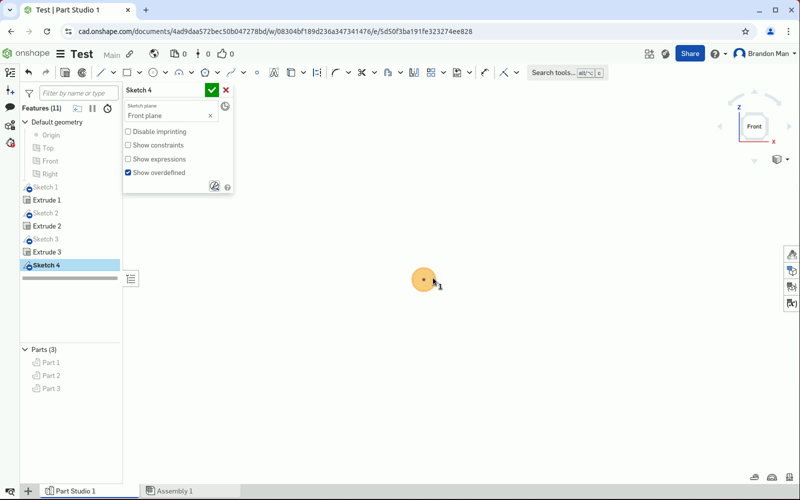
scroll(-6)
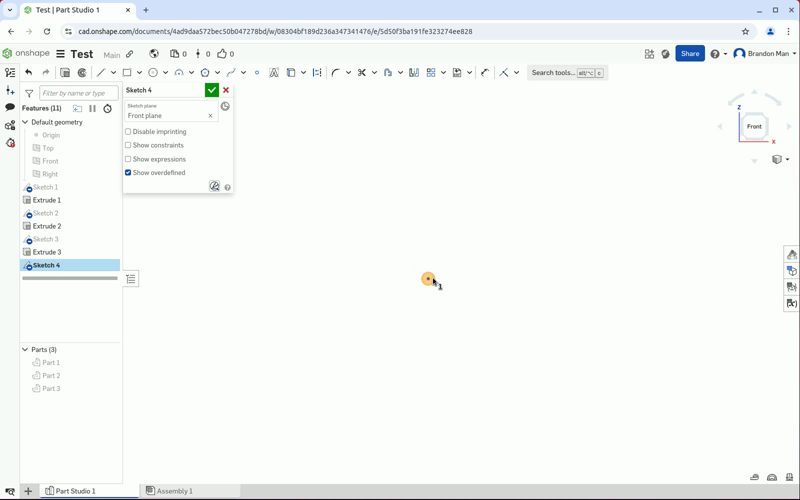
scroll(-6)
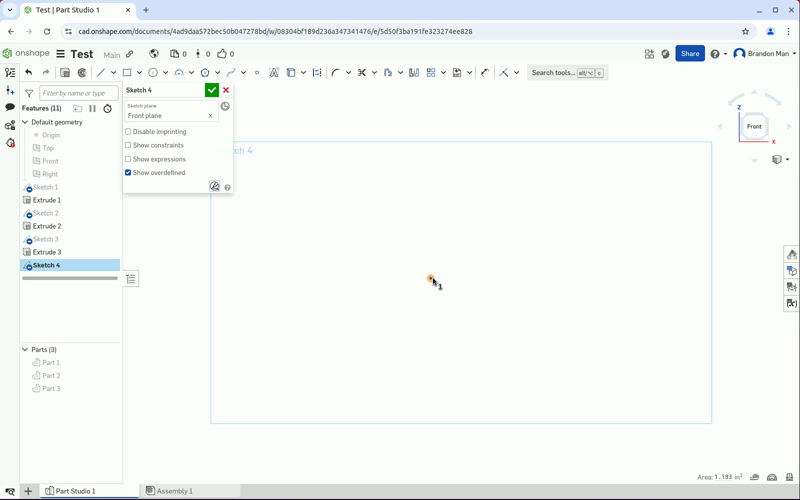
mouse_move(73, 352)
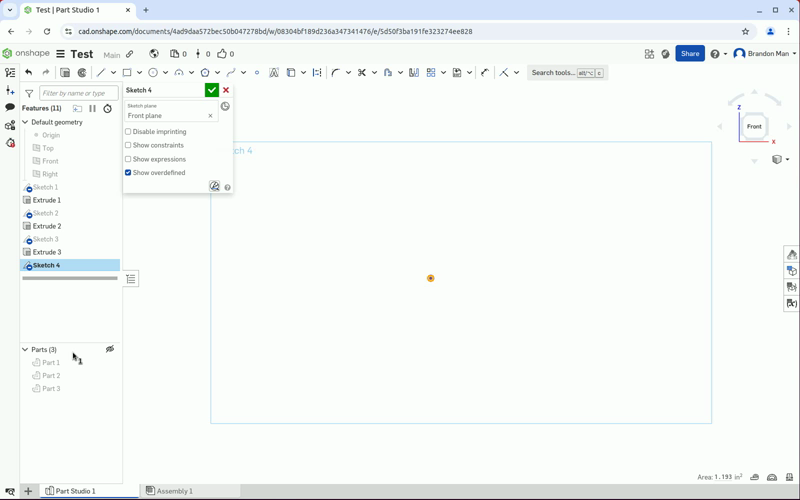
key(shift+y)
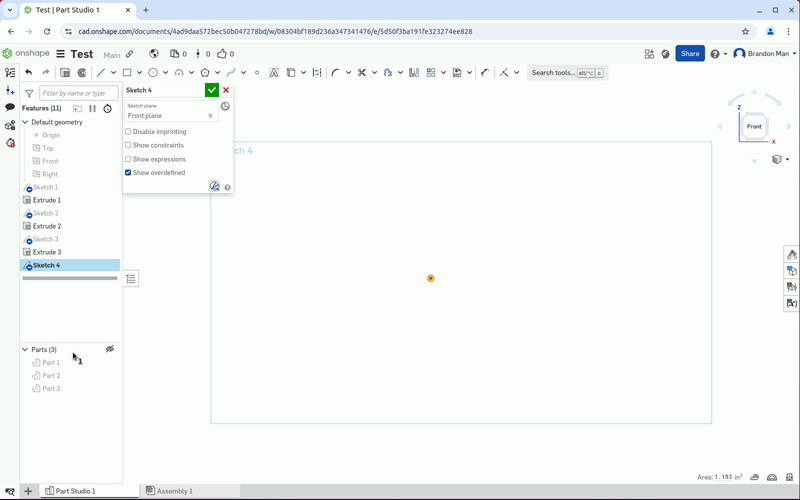
key(shift+e)
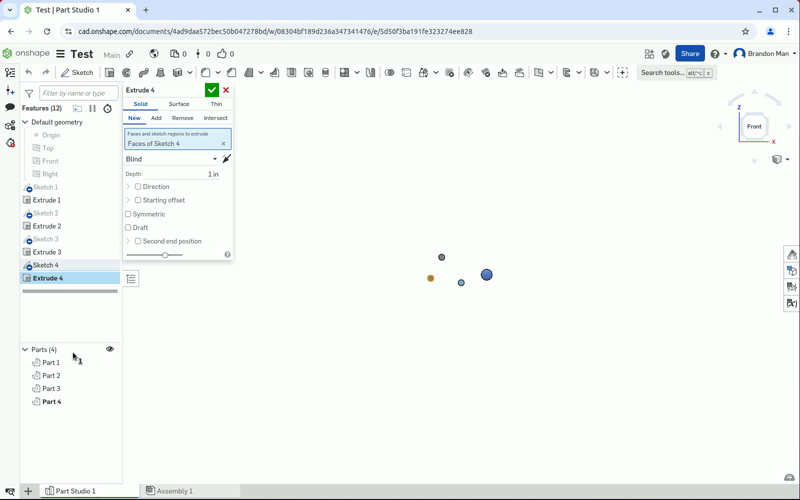
mouse_move(143, 106)
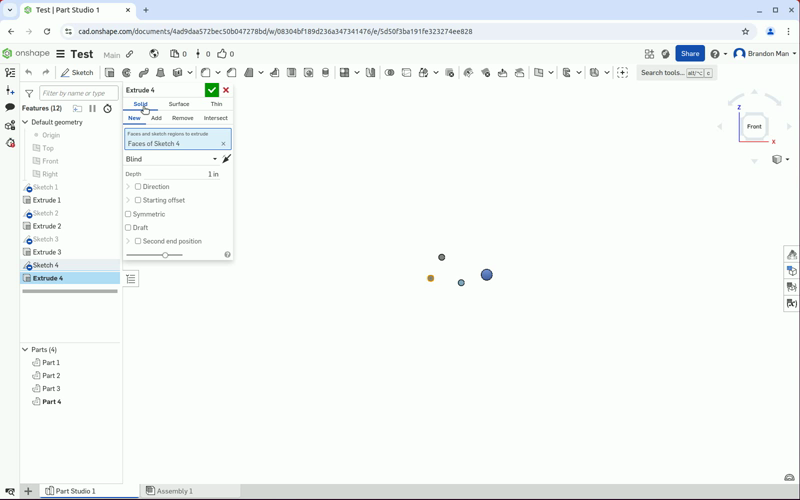
click(143, 106)
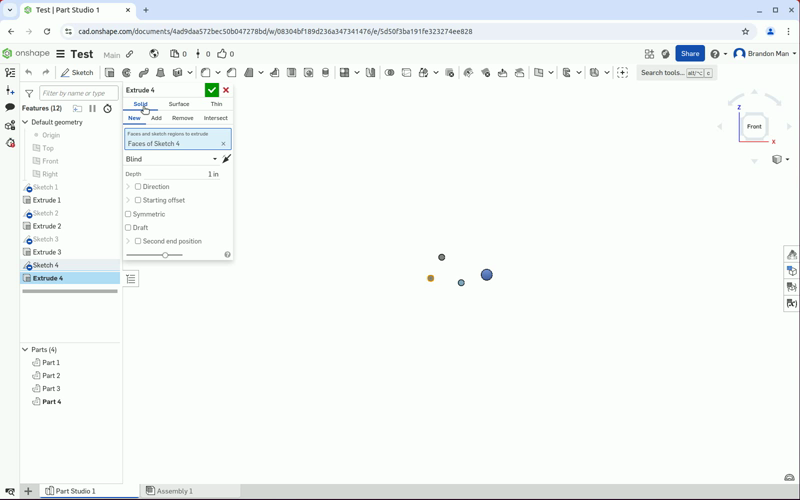
mouse_move(137, 120)
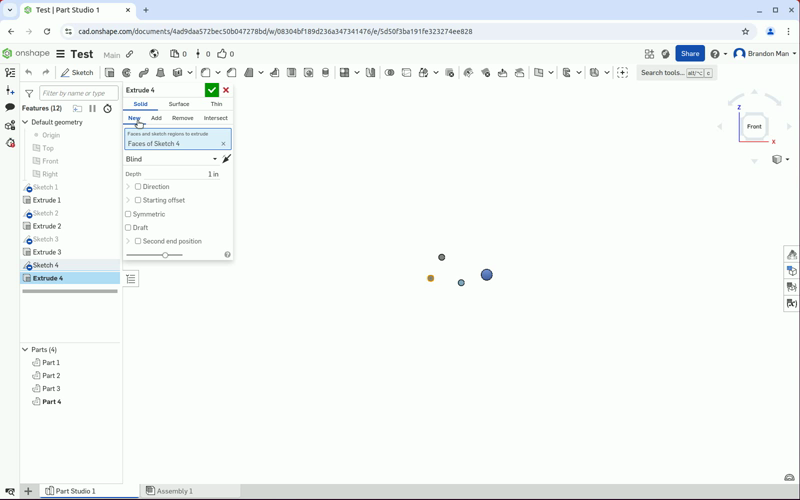
click(137, 120)
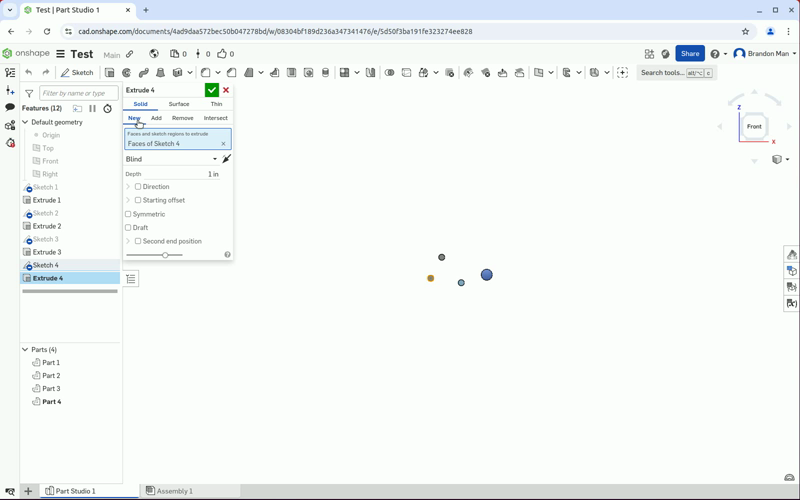
key(tab, 4)
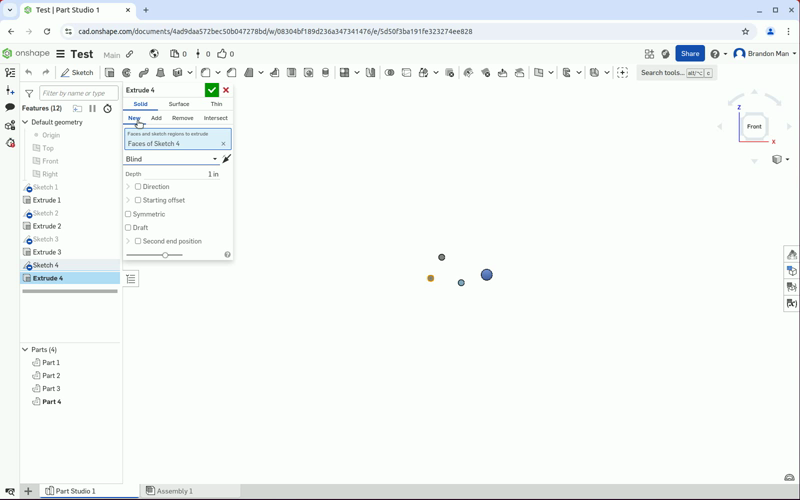
text(3.611)
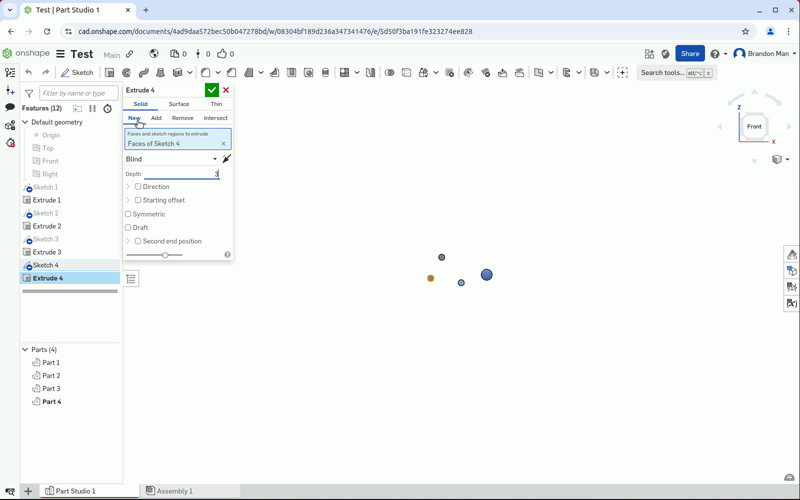
key(enter)
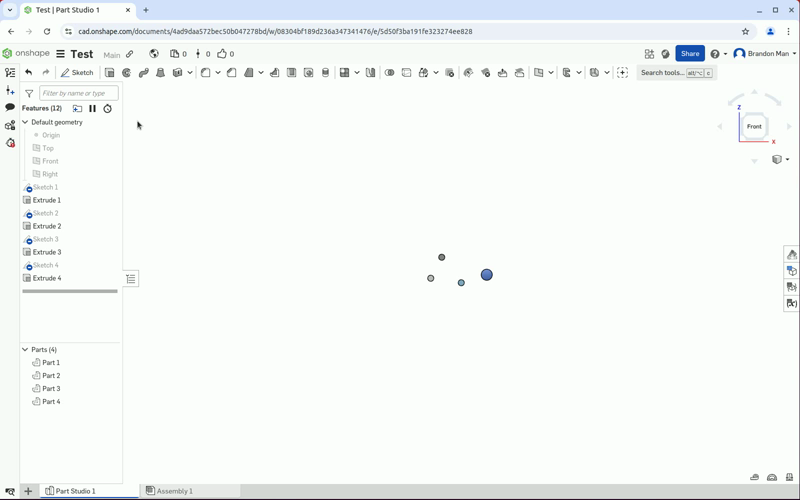
key(shift+h)
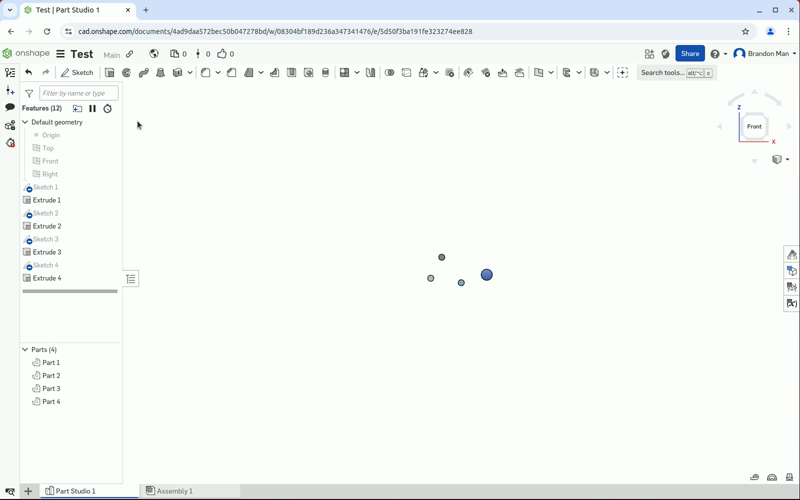
key(shift+h)
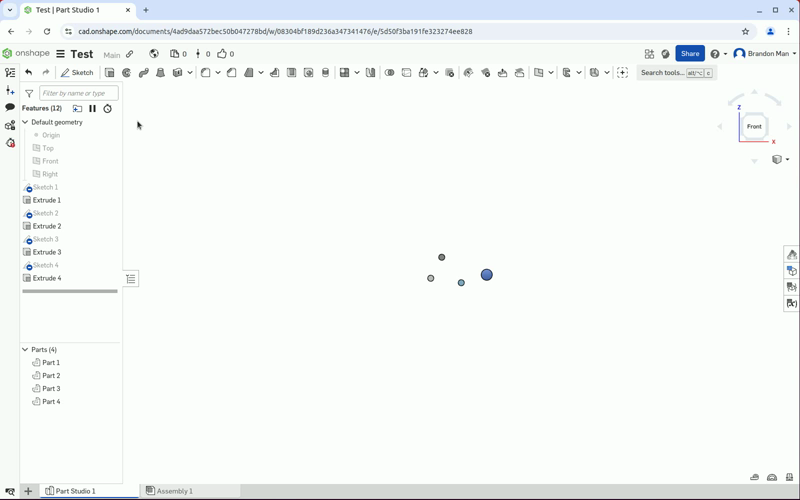
mouse_move(73, 189)
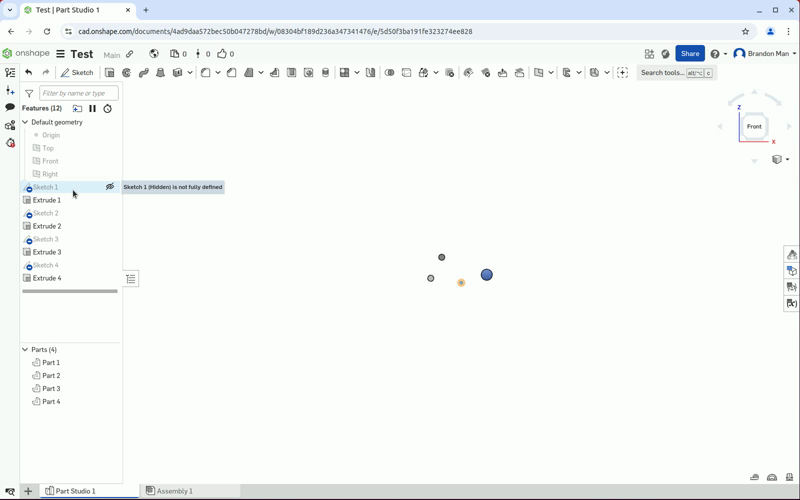
click(73, 189)
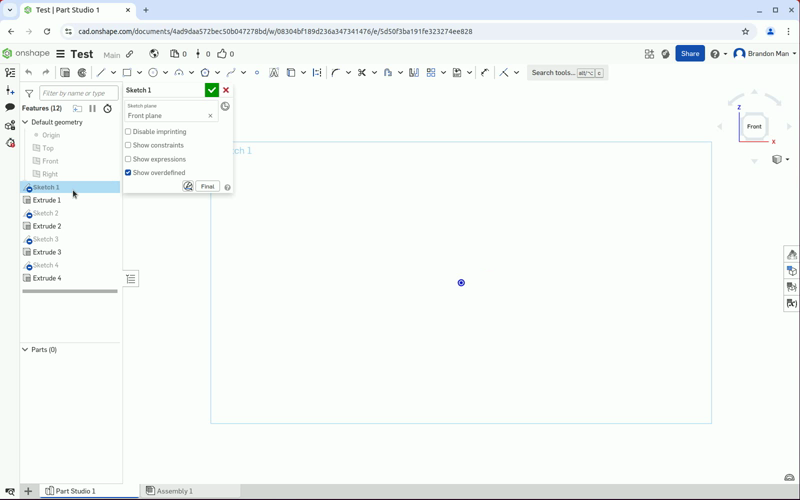
mouse_move(229, 92)
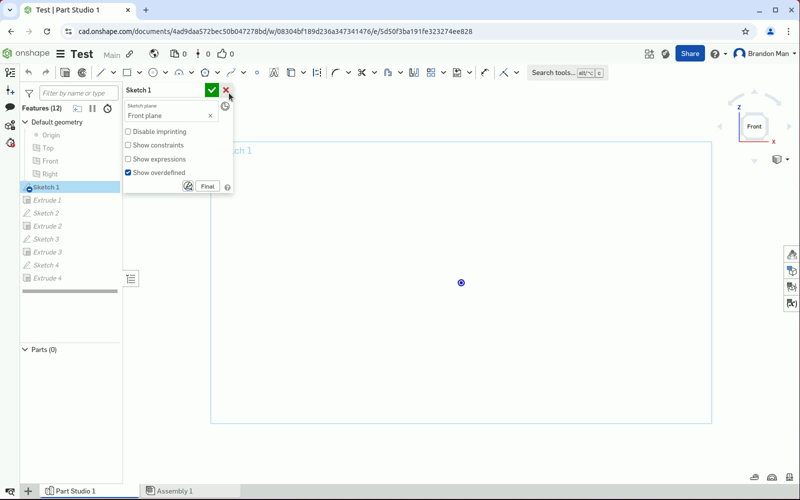
click(229, 92)
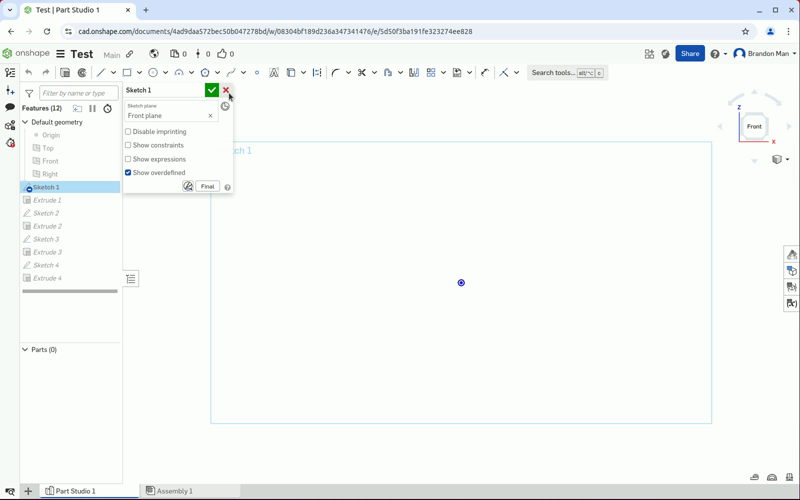
key(shift+s)
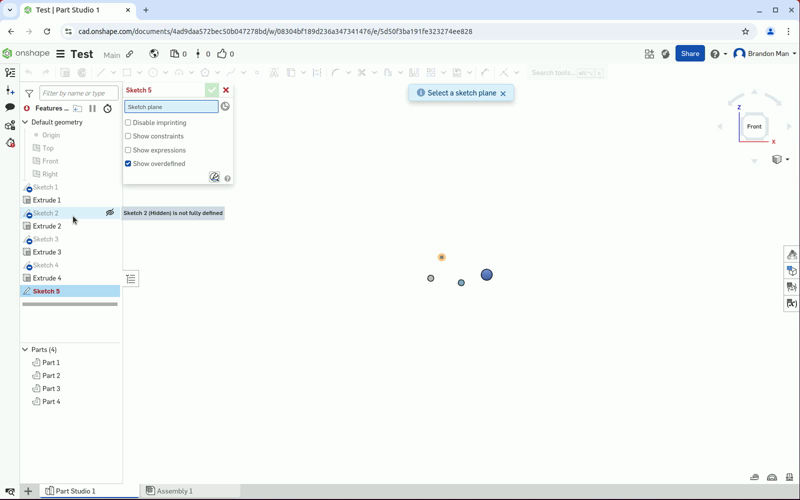
scroll(3)
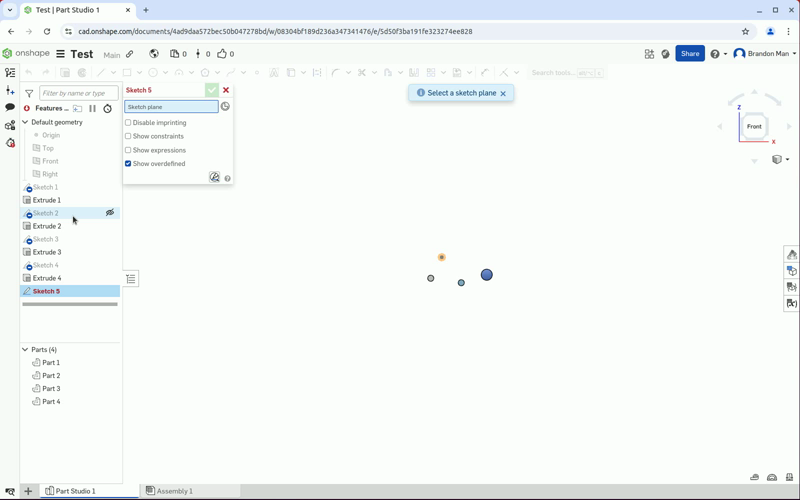
mouse_move(73, 163)
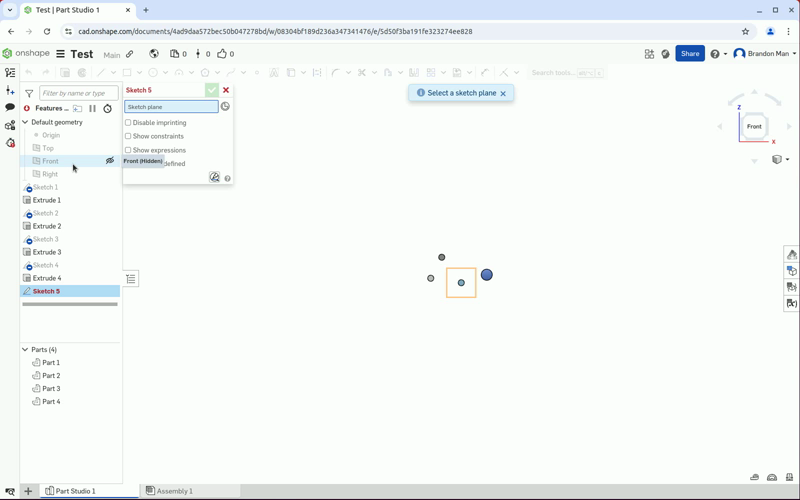
click(73, 163)
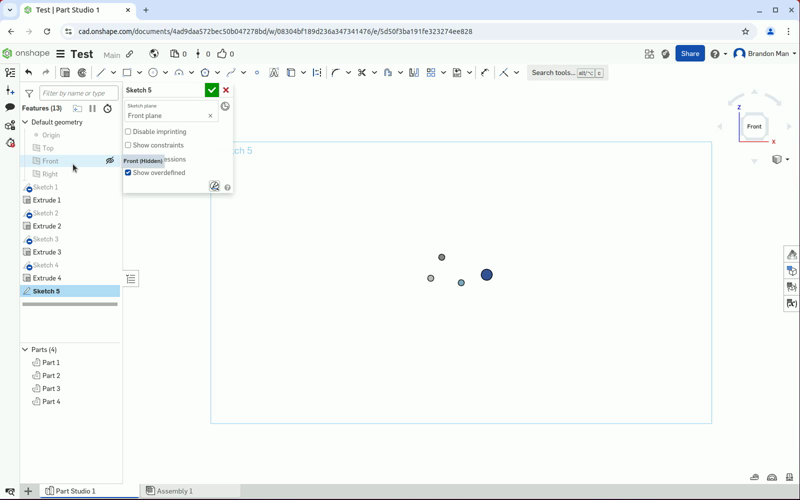
mouse_move(73, 352)
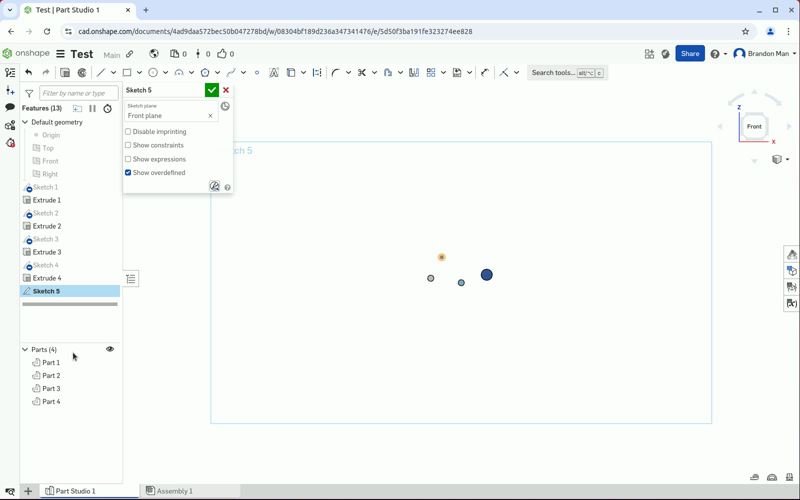
key(y)
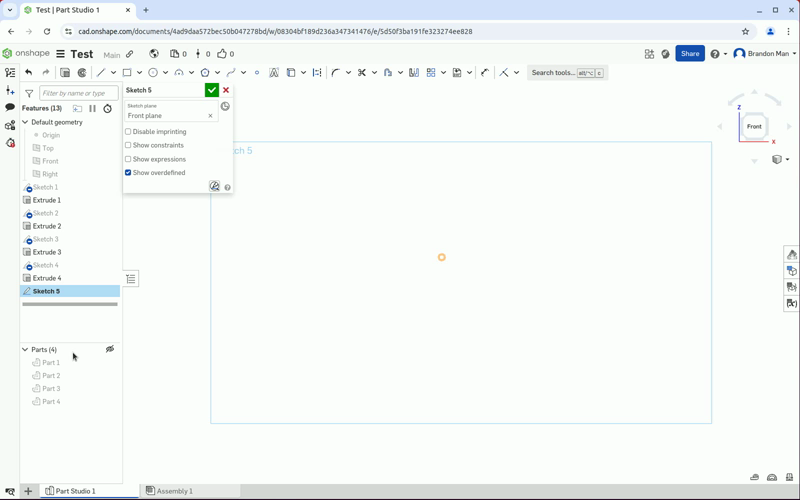
key(c)
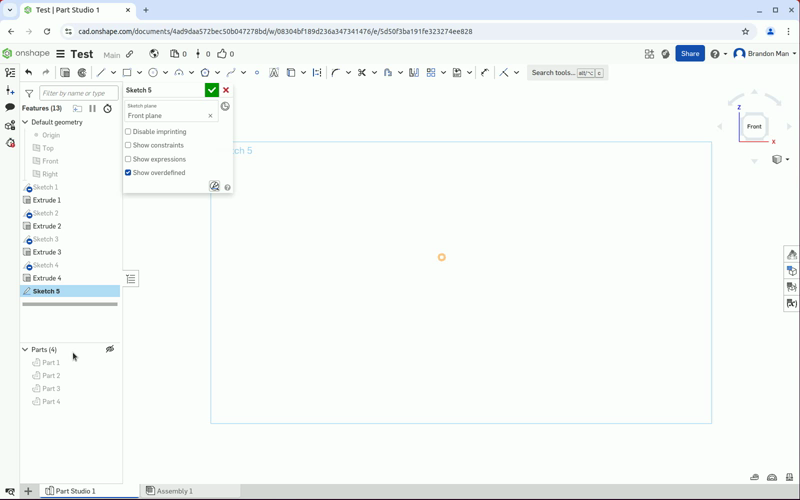
key_down(shift)
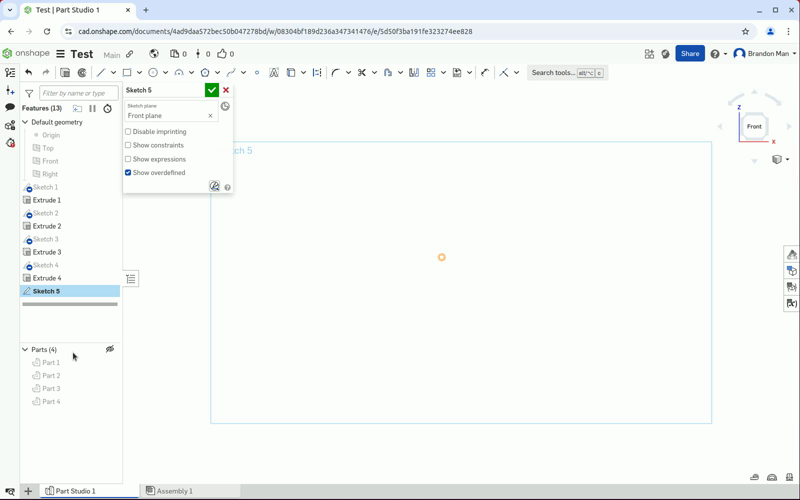
mouse_move(439, 294)
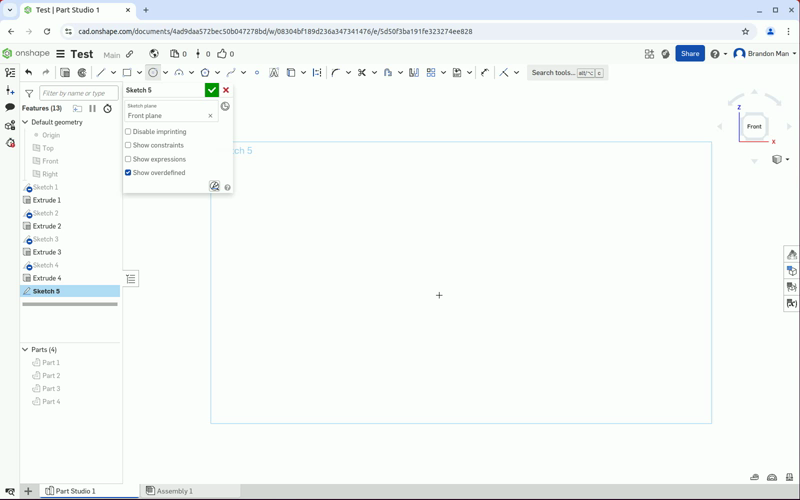
click(439, 294)
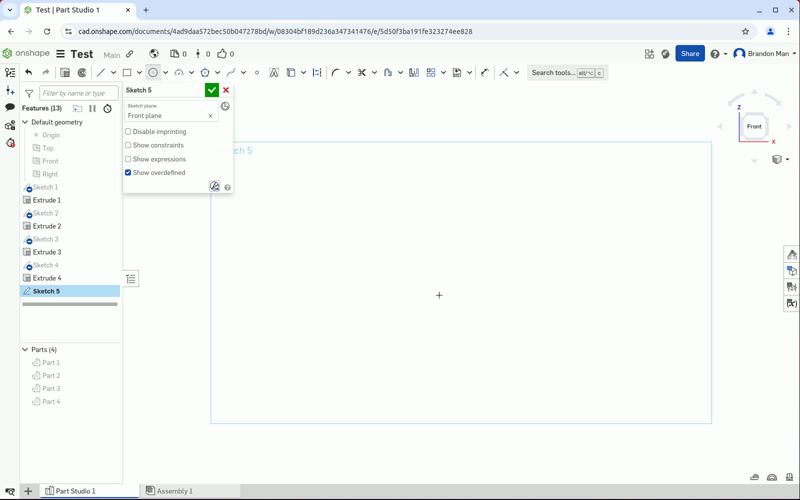
key_up(shift)
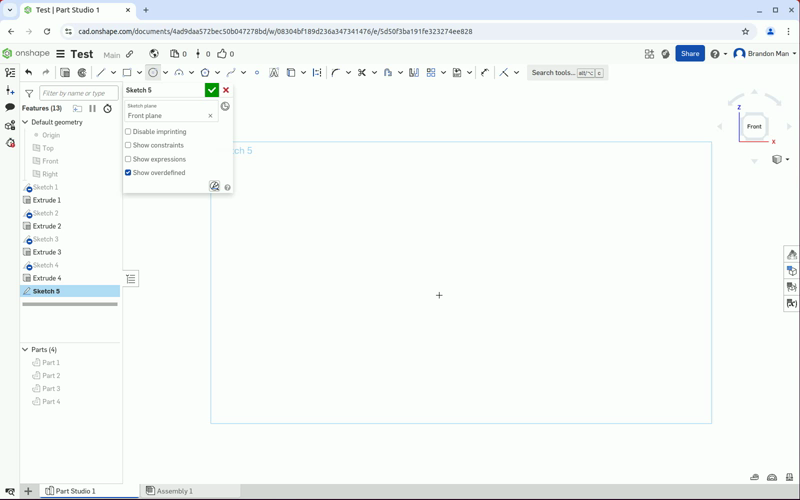
mouse_move(443, 294)
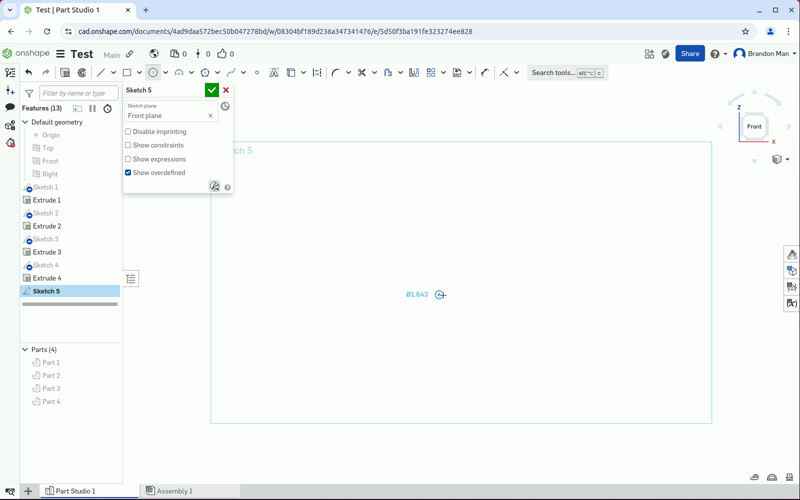
click(443, 294)
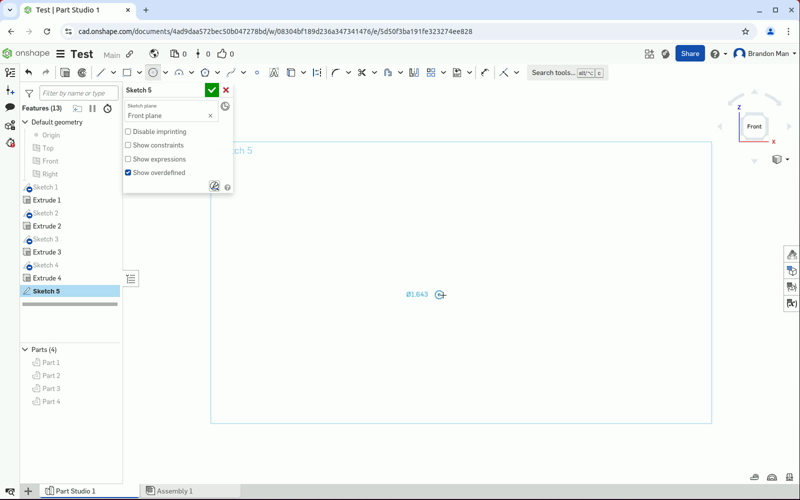
key(esc)
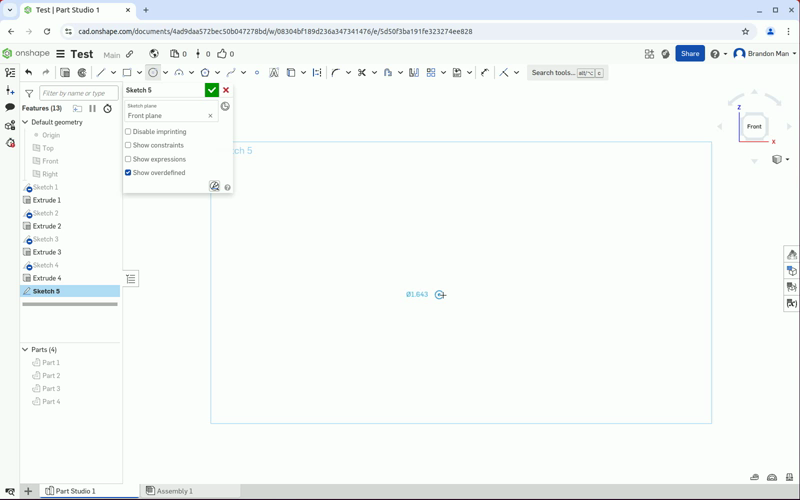
mouse_move(441, 291)
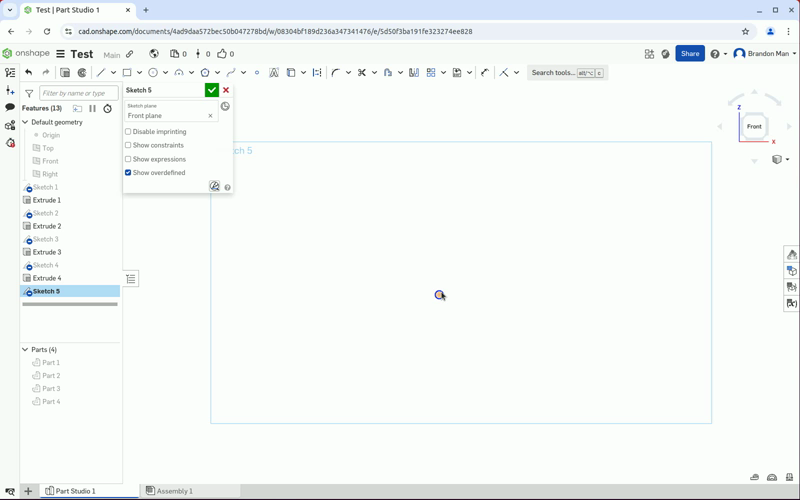
scroll(6)
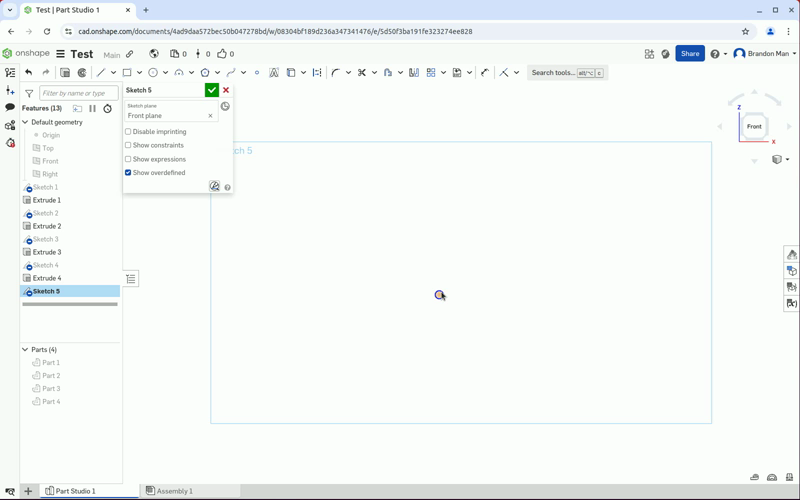
scroll(6)
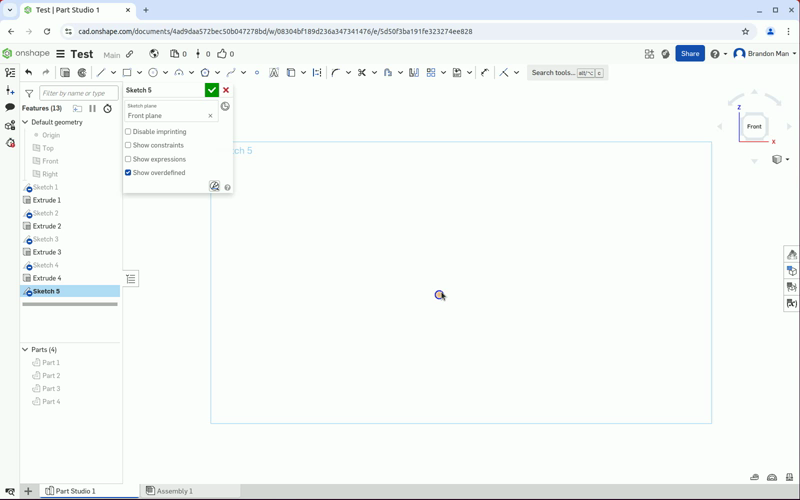
scroll(6)
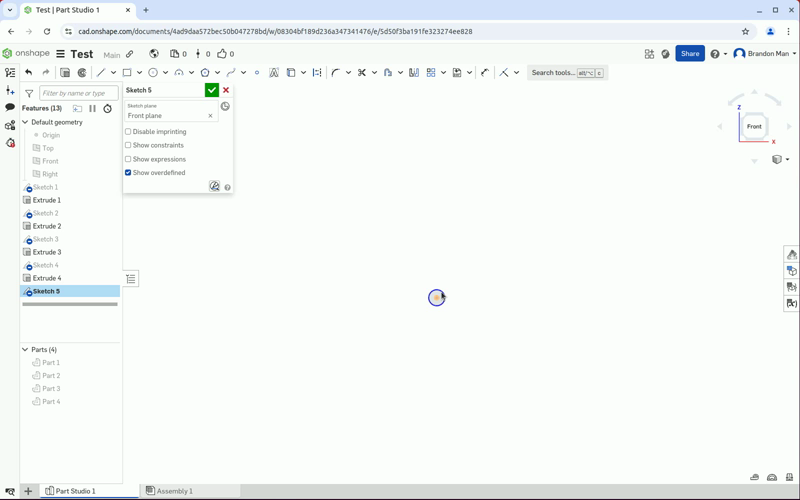
scroll(6)
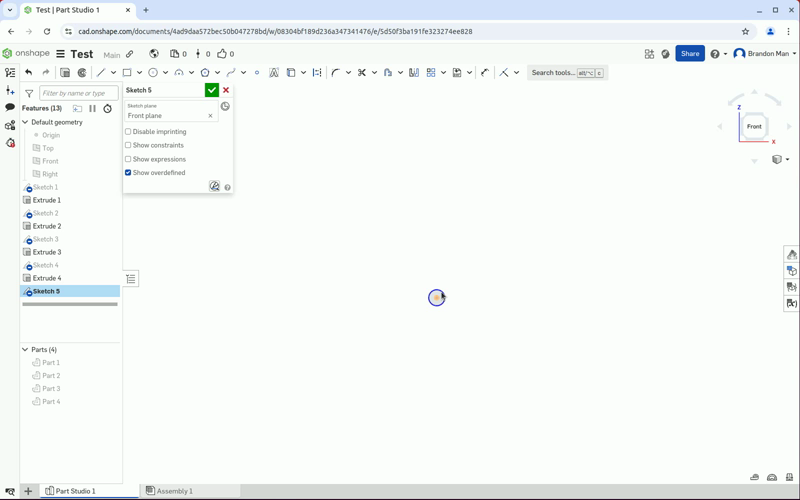
scroll(6)
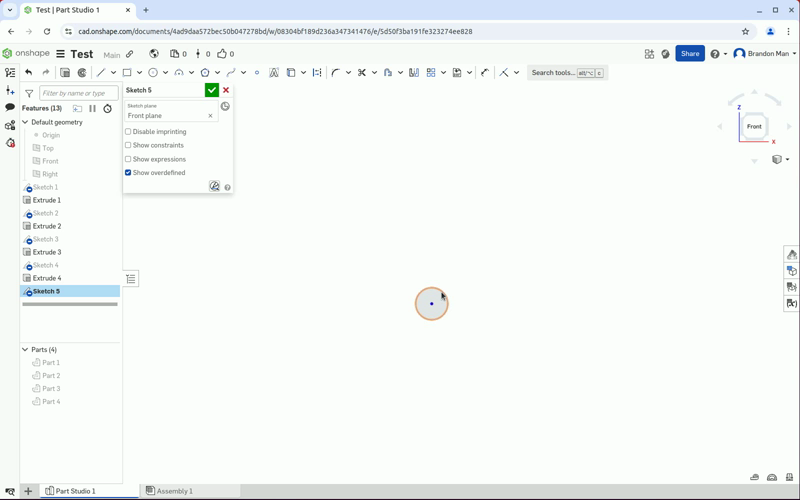
scroll(6)
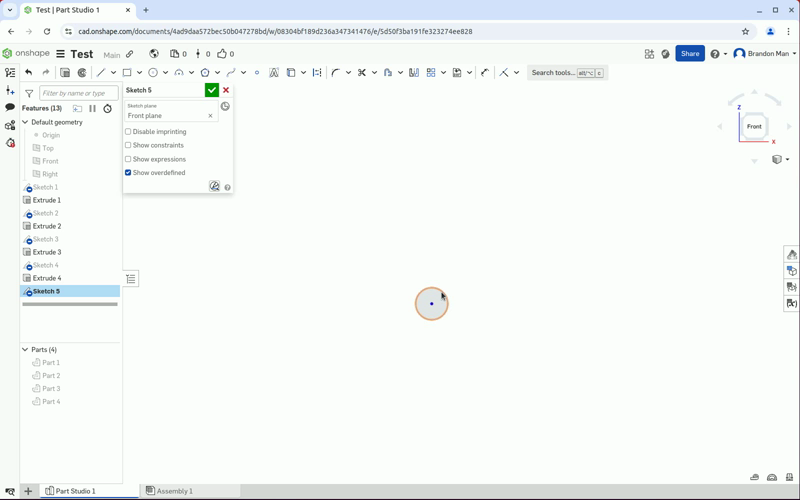
scroll(6)
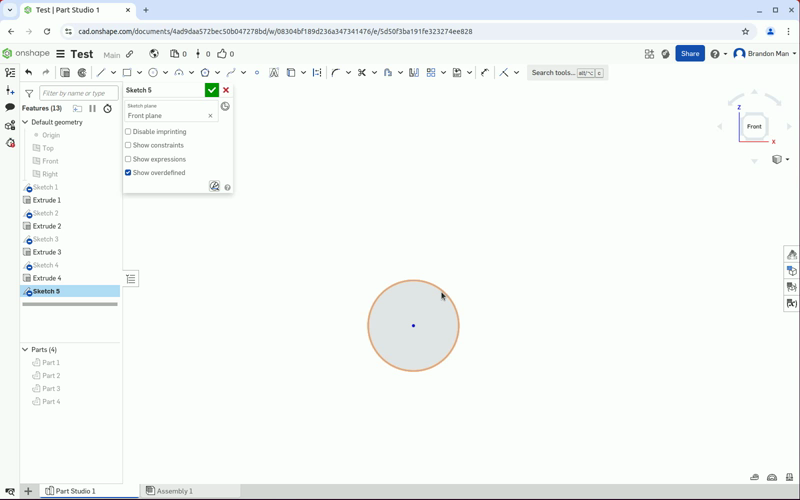
click(441, 291)
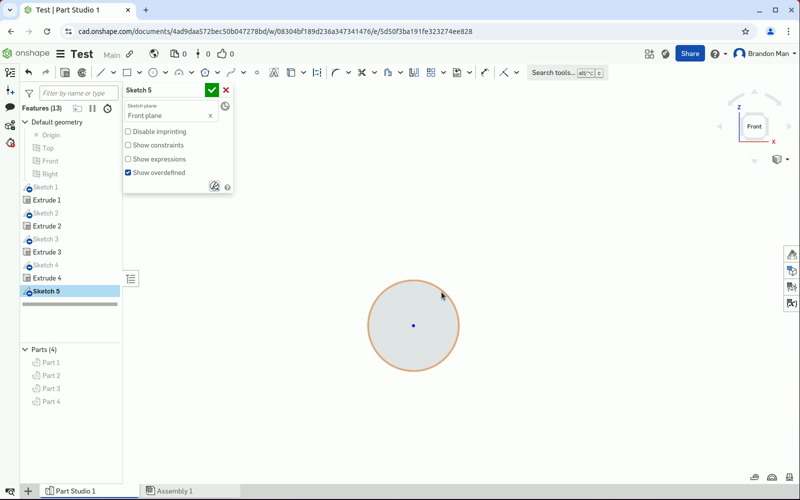
scroll(-6)
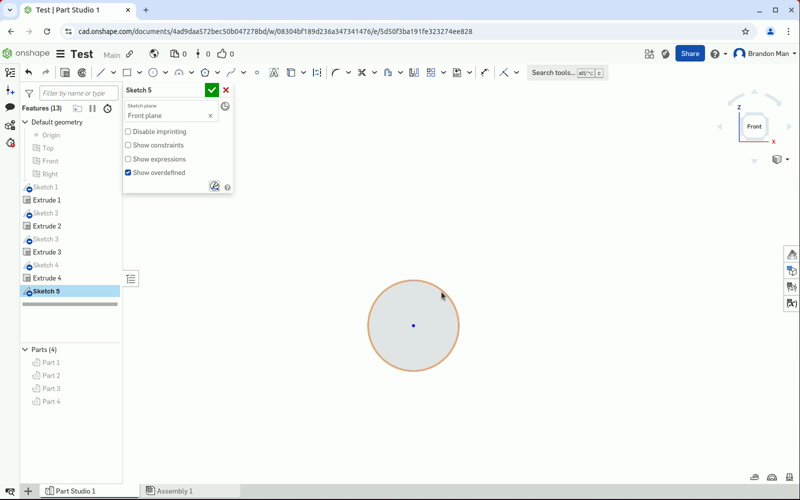
scroll(-6)
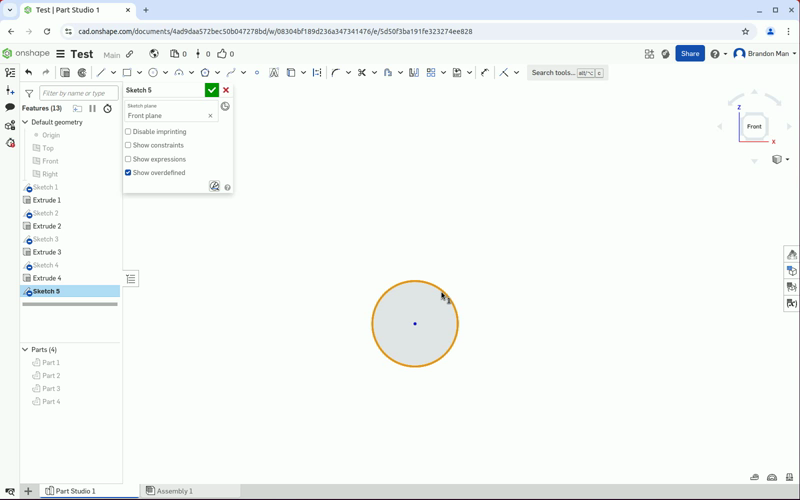
scroll(-6)
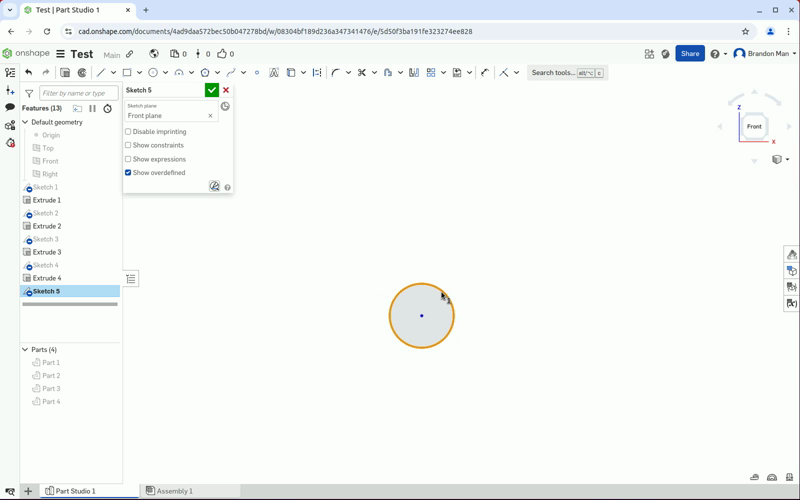
scroll(-6)
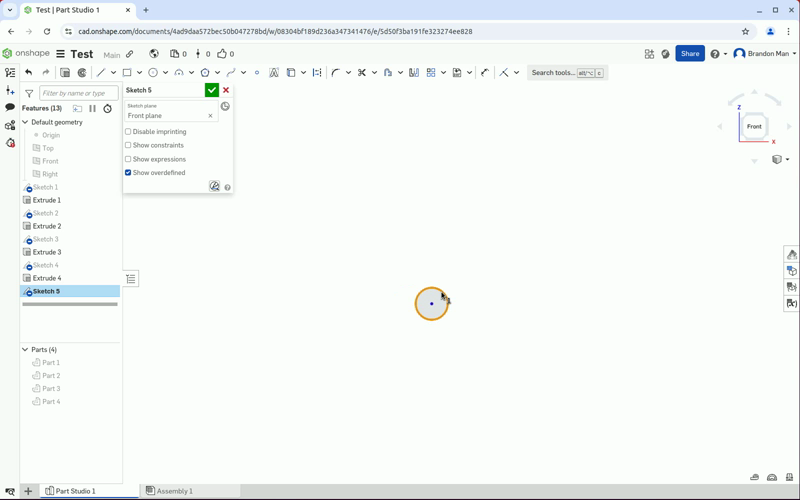
scroll(-6)
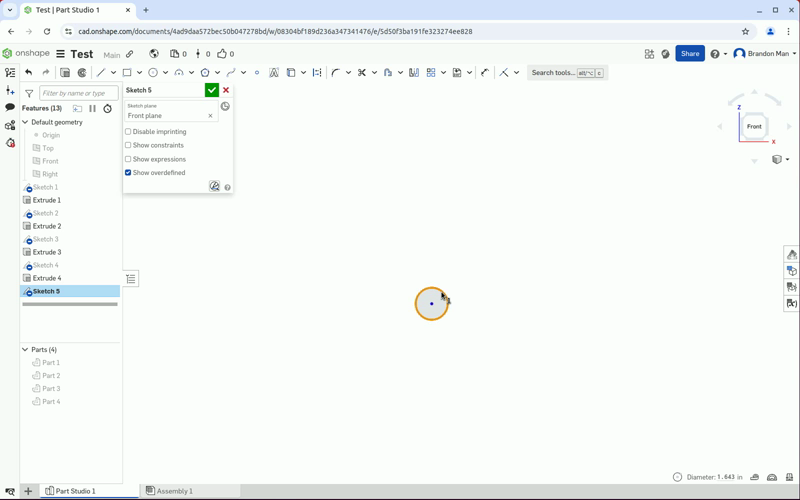
scroll(-6)
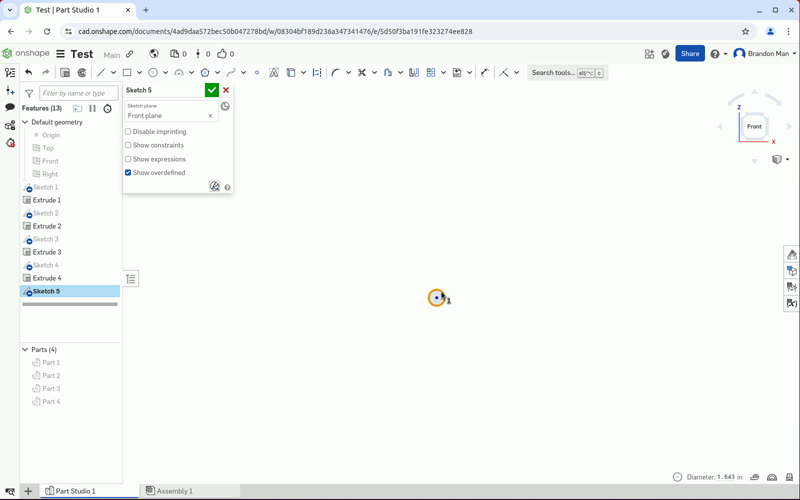
scroll(-6)
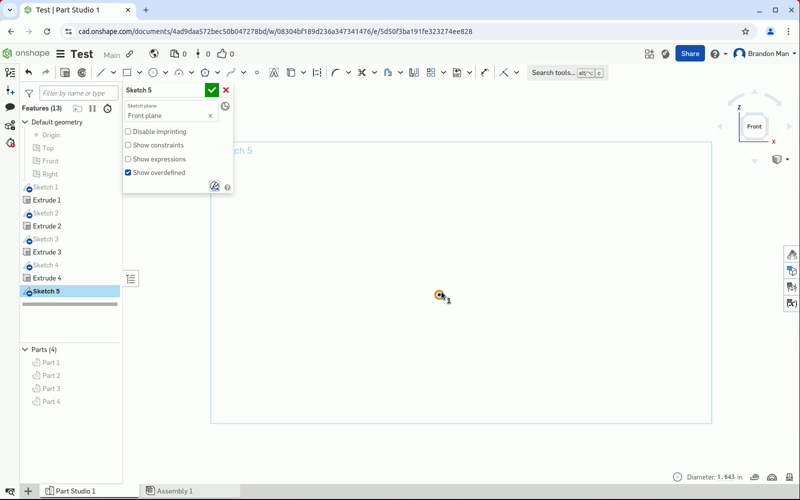
mouse_move(73, 352)
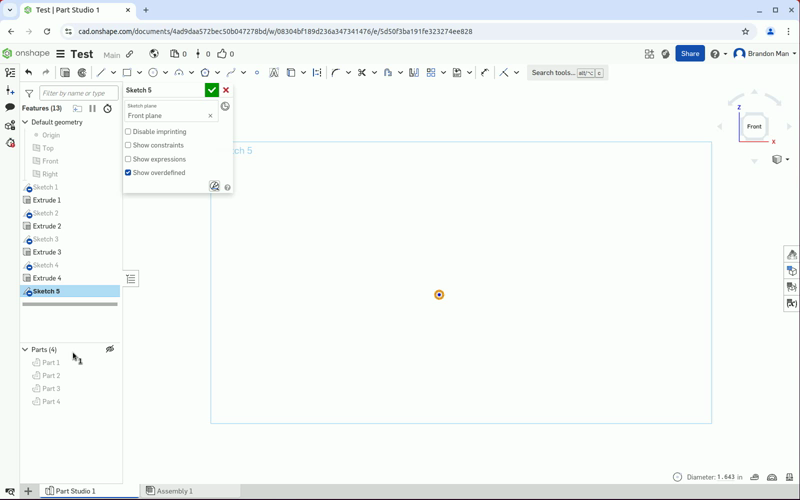
key(shift+y)
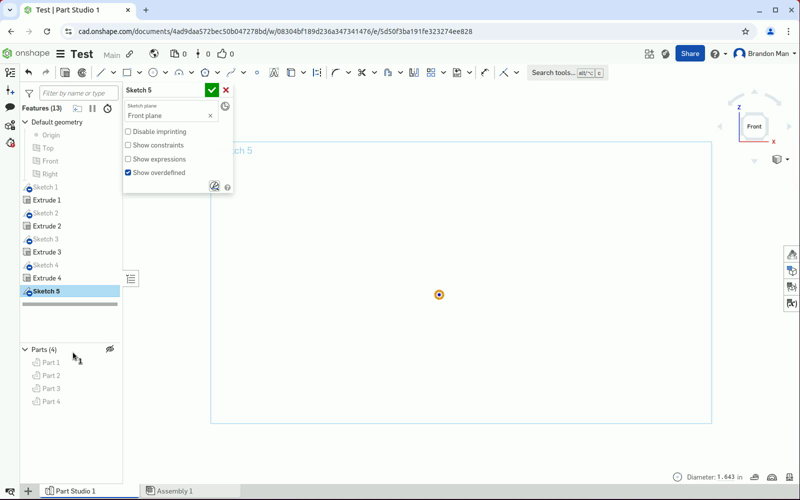
key(shift+e)
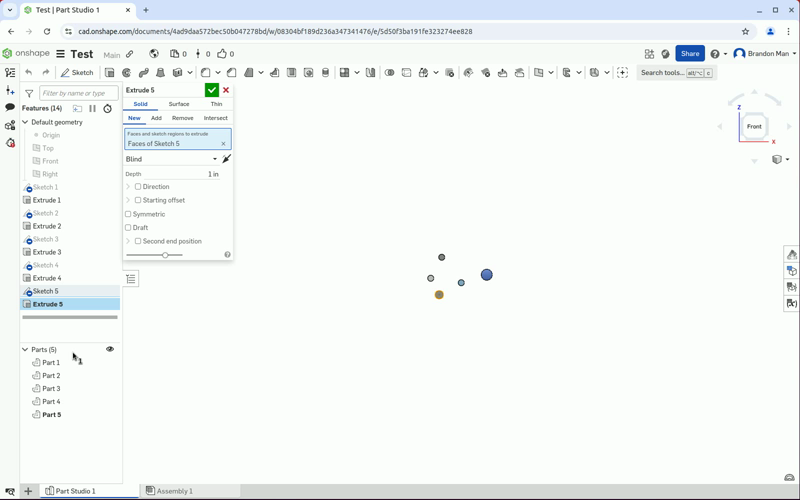
mouse_move(143, 106)
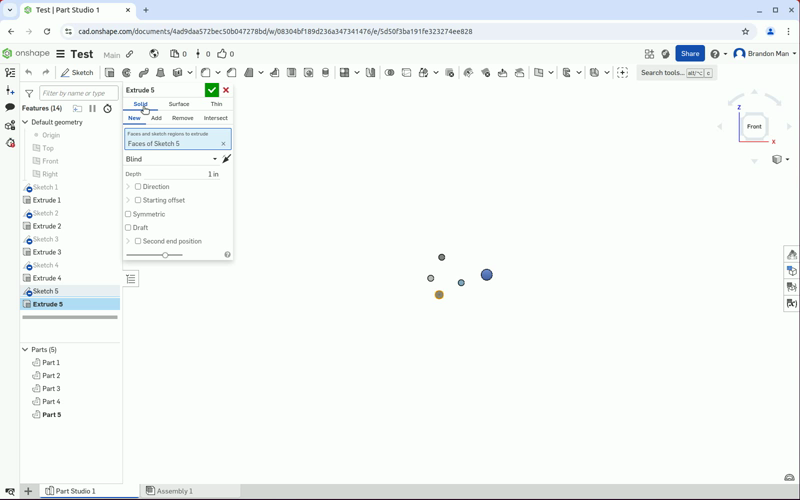
click(143, 106)
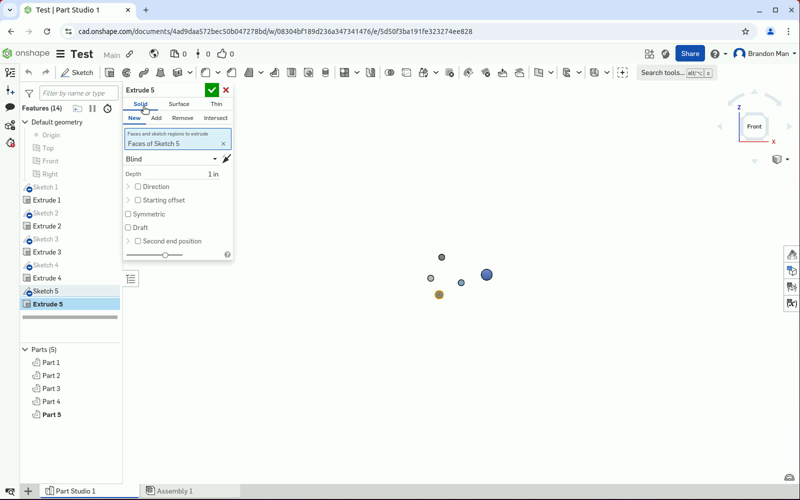
mouse_move(137, 120)
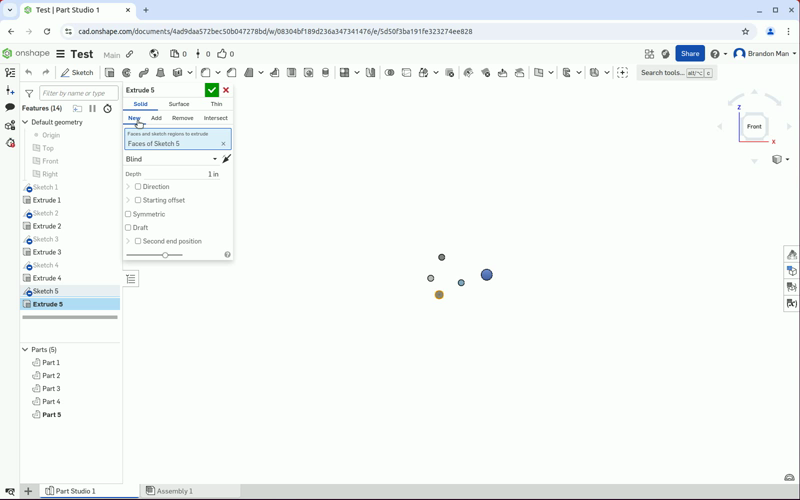
click(137, 120)
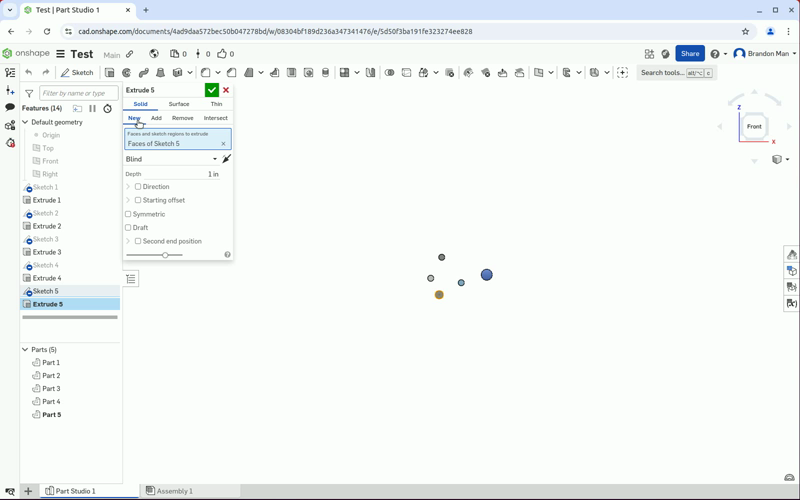
key(tab, 4)
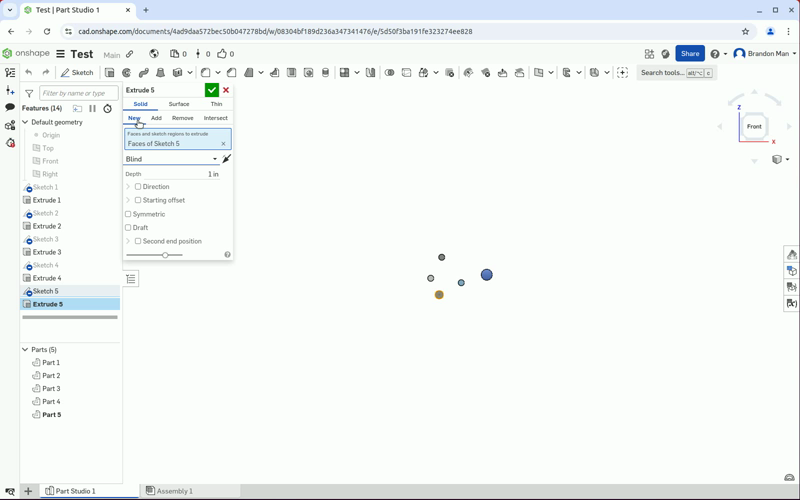
text(9.147)
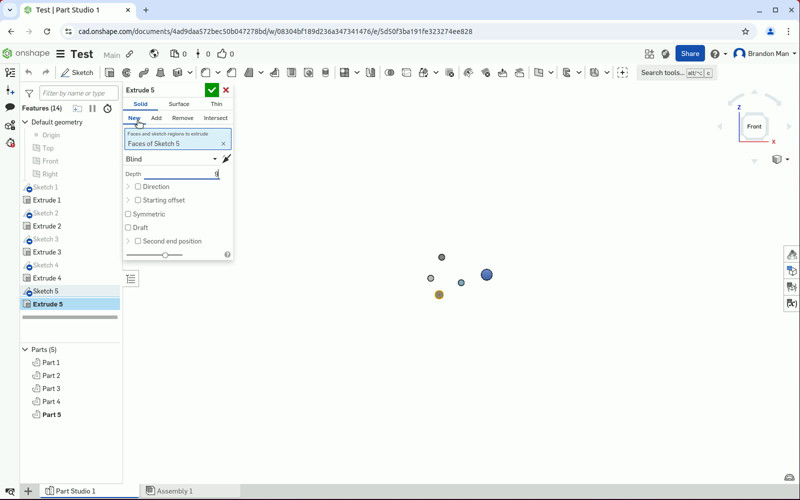
key(enter)
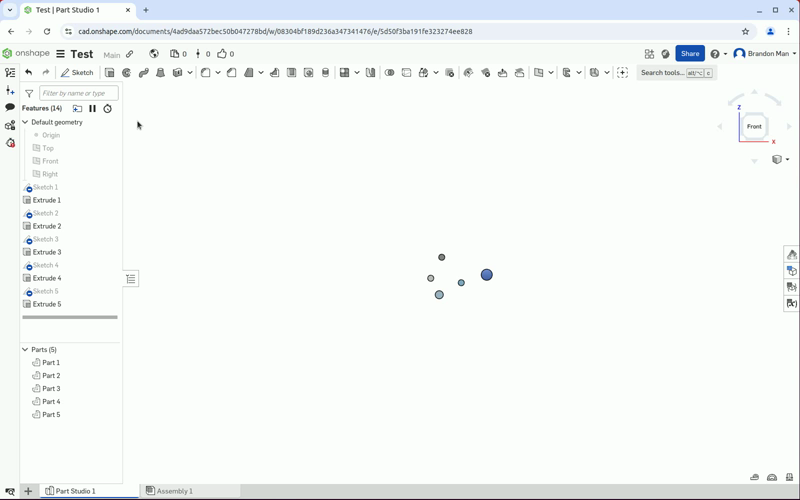
key(shift+h)
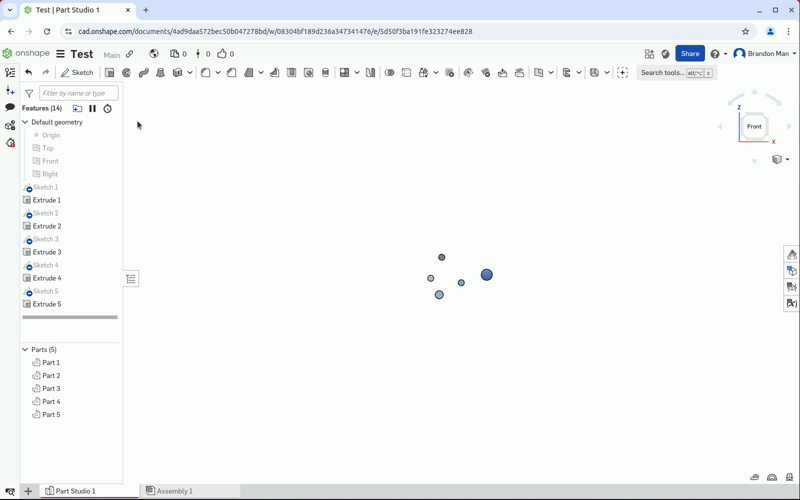
key(shift+h)
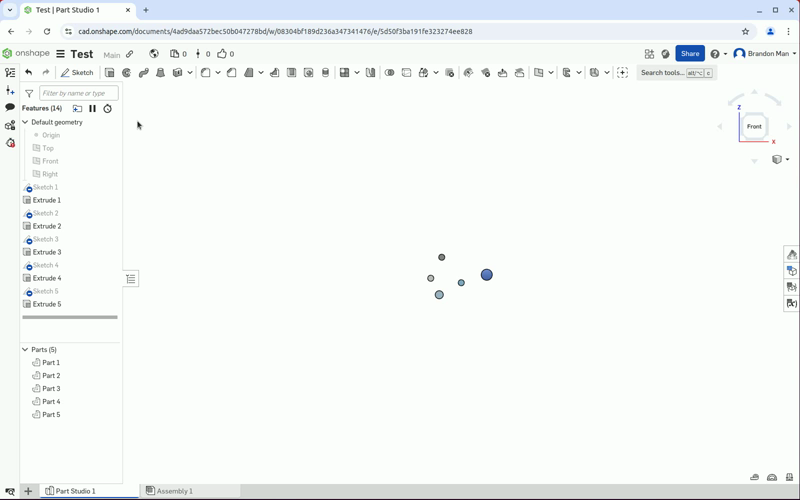
mouse_move(73, 189)
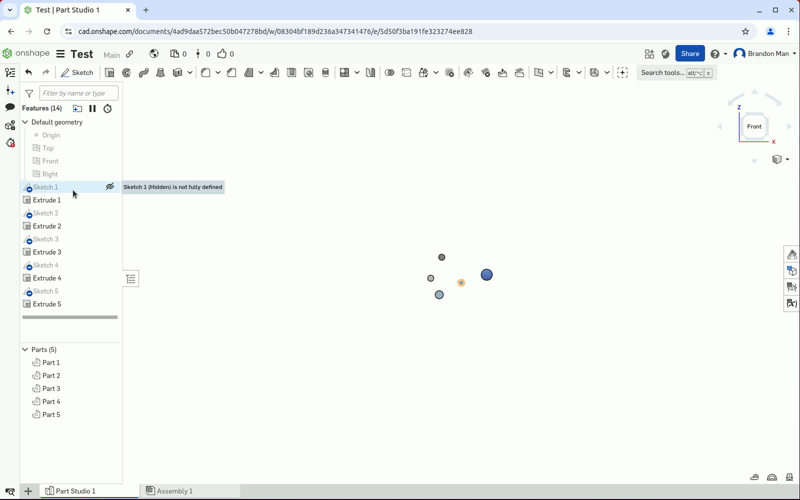
click(73, 189)
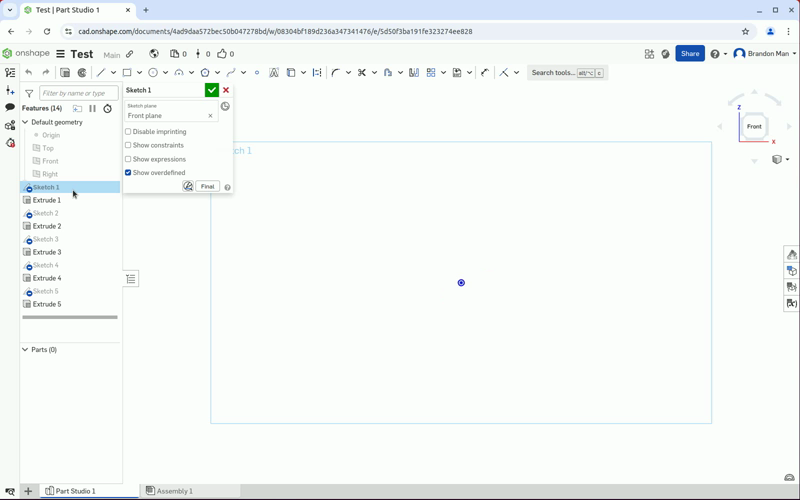
mouse_move(229, 92)
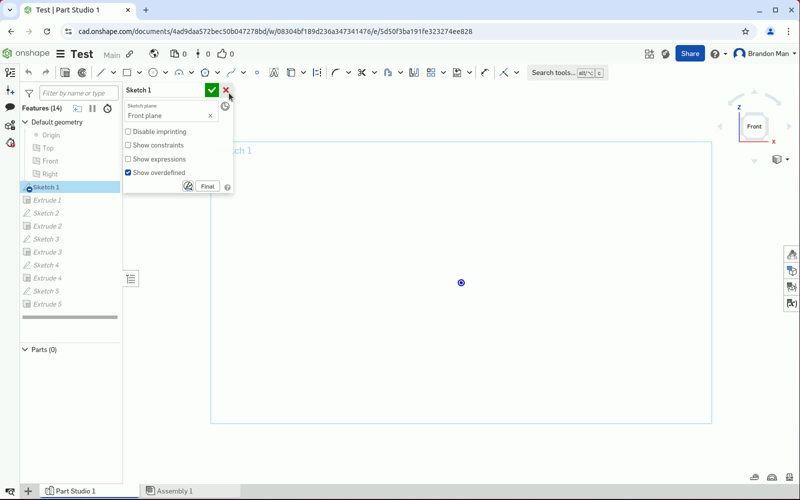
click(229, 92)
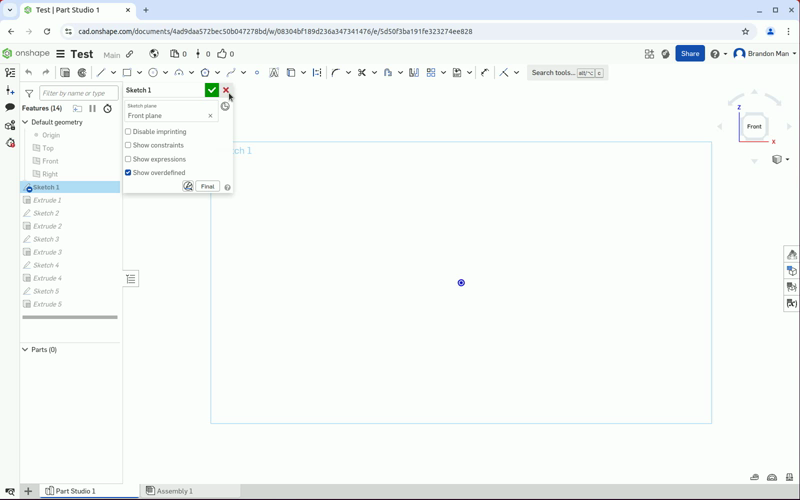
key(shift+s)
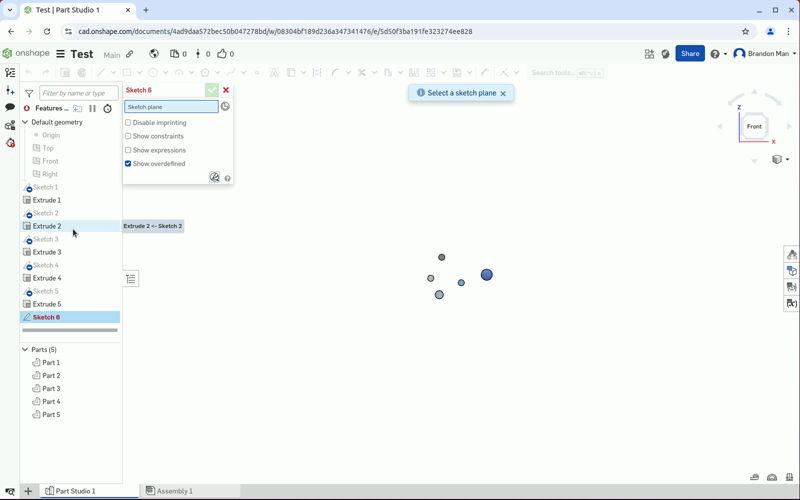
scroll(3)
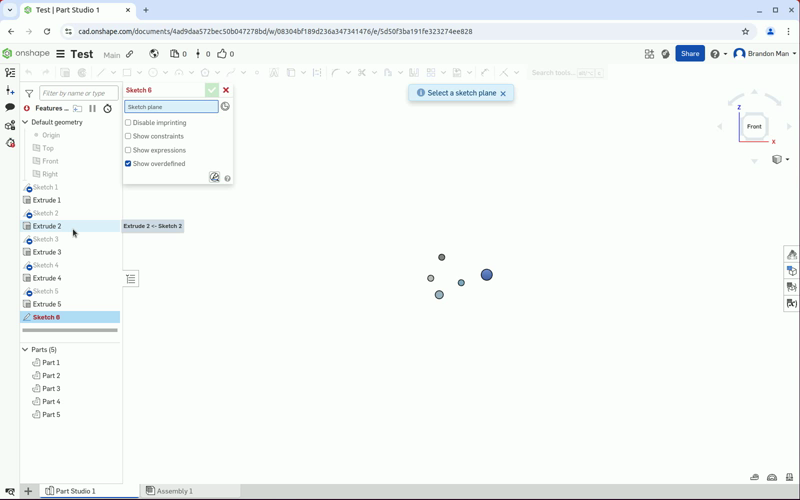
mouse_move(73, 163)
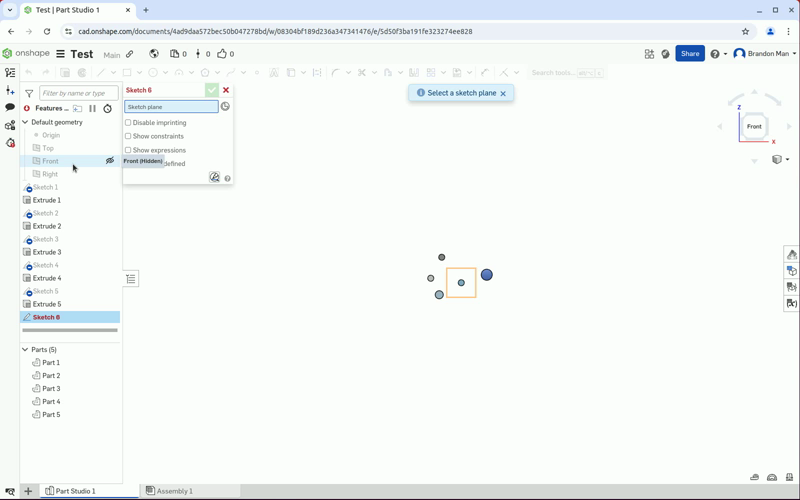
click(73, 163)
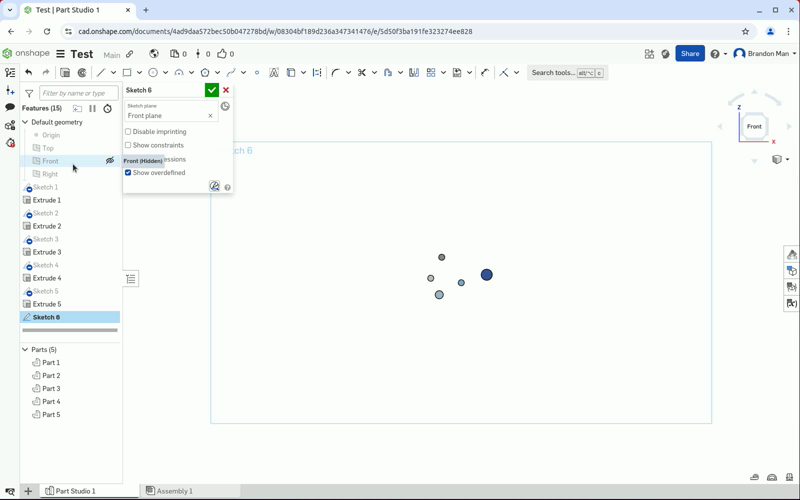
mouse_move(73, 352)
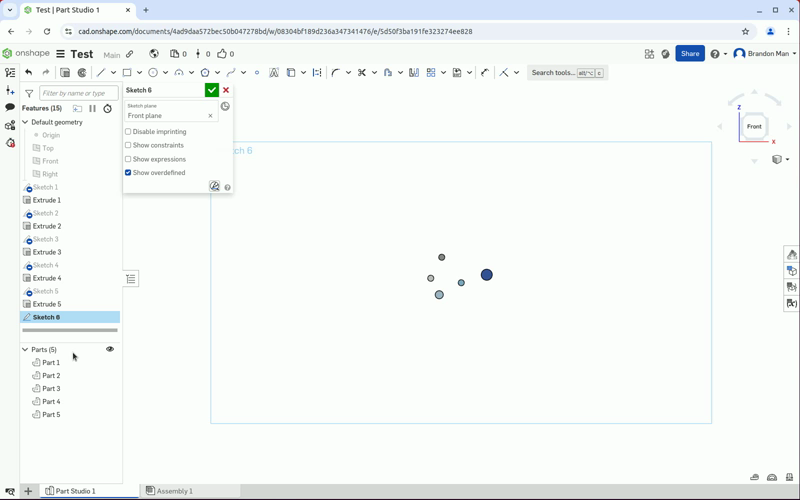
key(y)
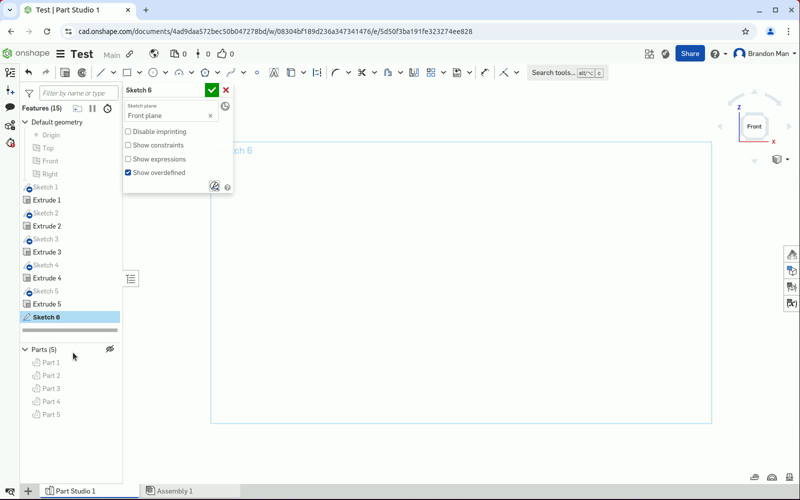
key(c)
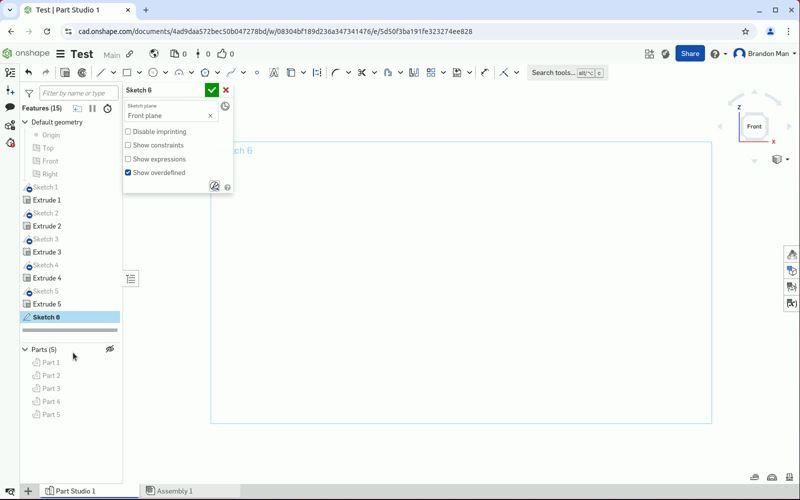
key_down(shift)
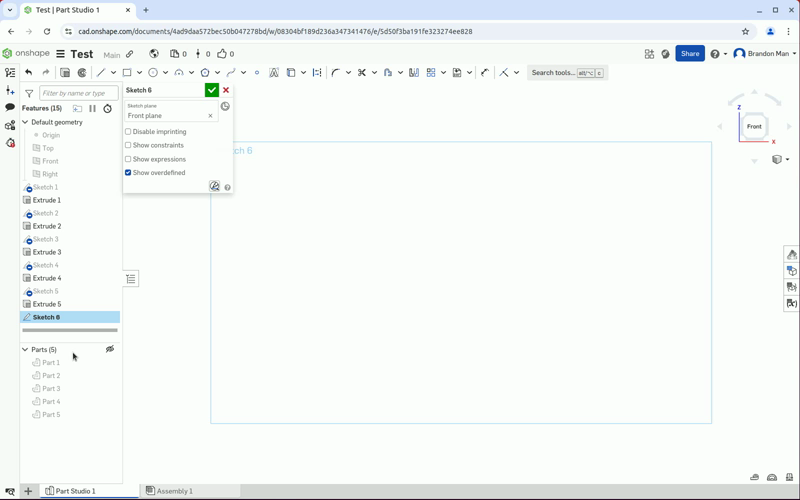
mouse_move(476, 294)
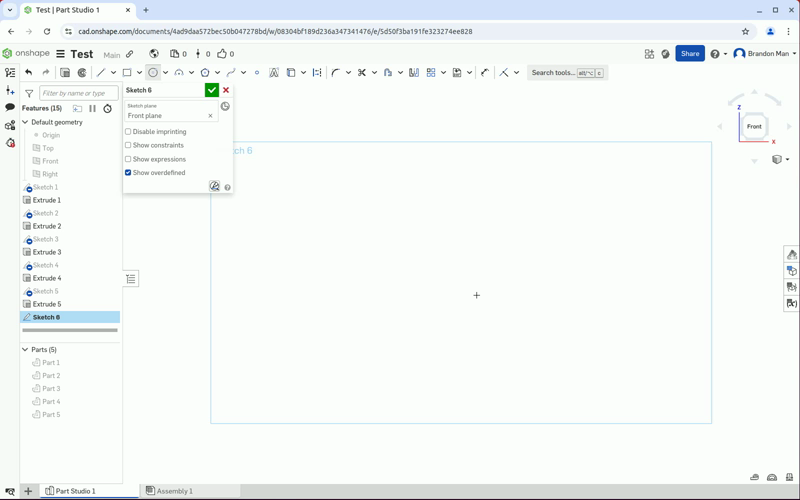
click(476, 294)
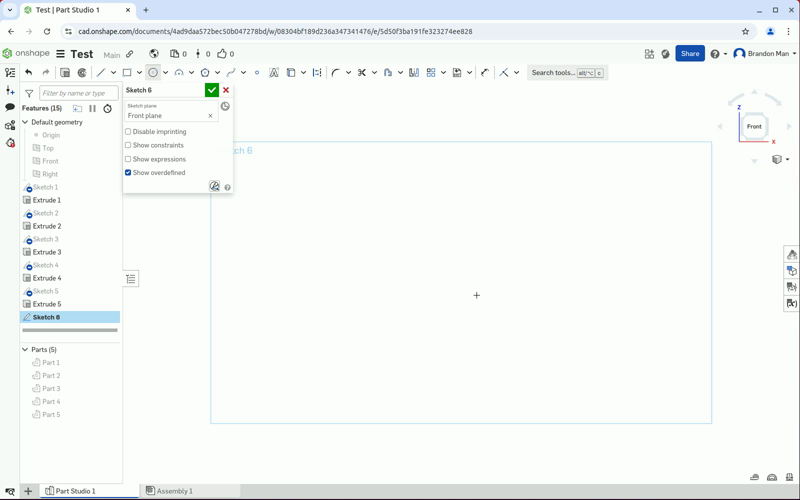
key_up(shift)
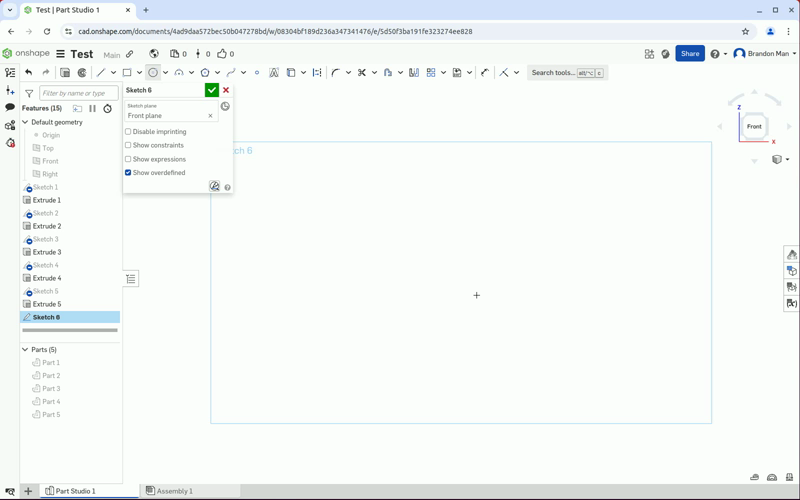
mouse_move(479, 294)
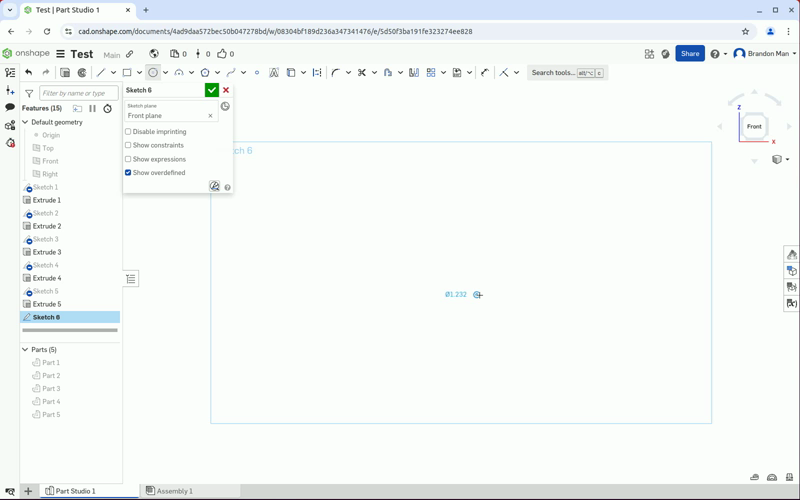
click(479, 294)
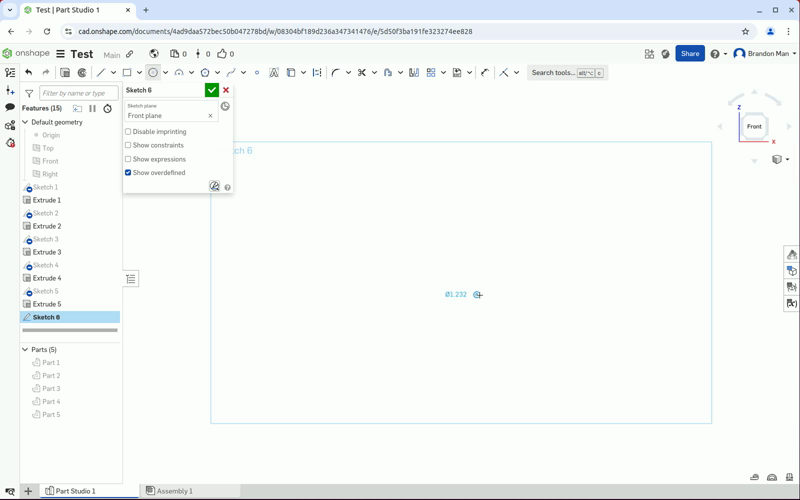
key(esc)
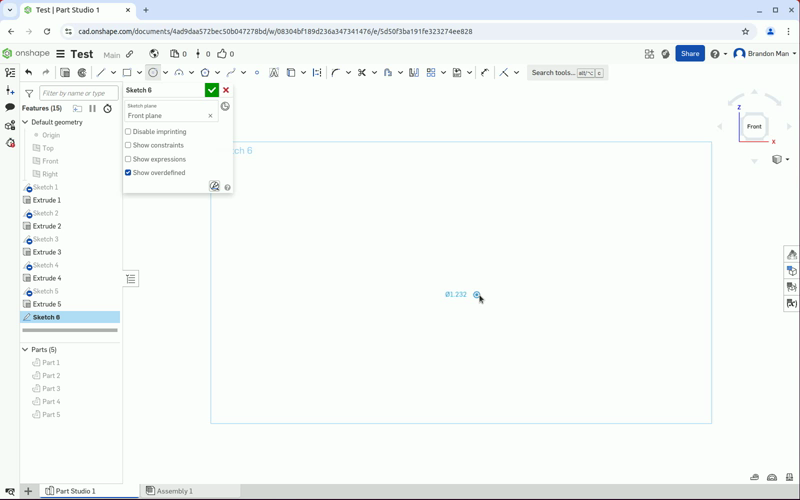
mouse_move(475, 292)
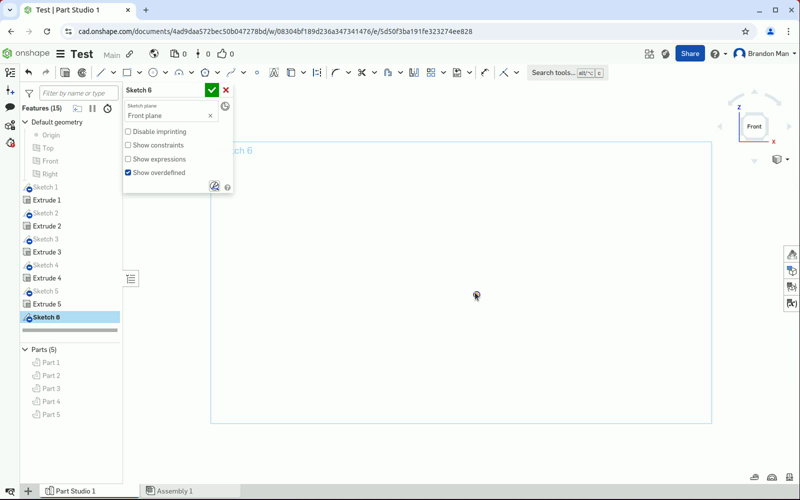
scroll(6)
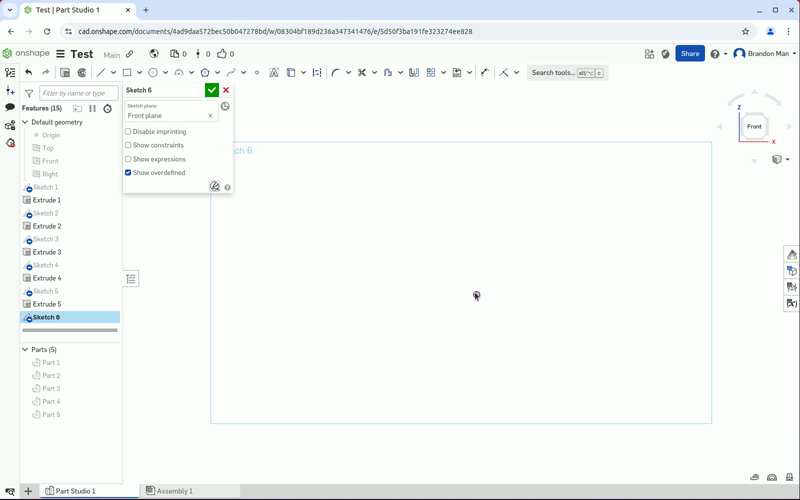
scroll(6)
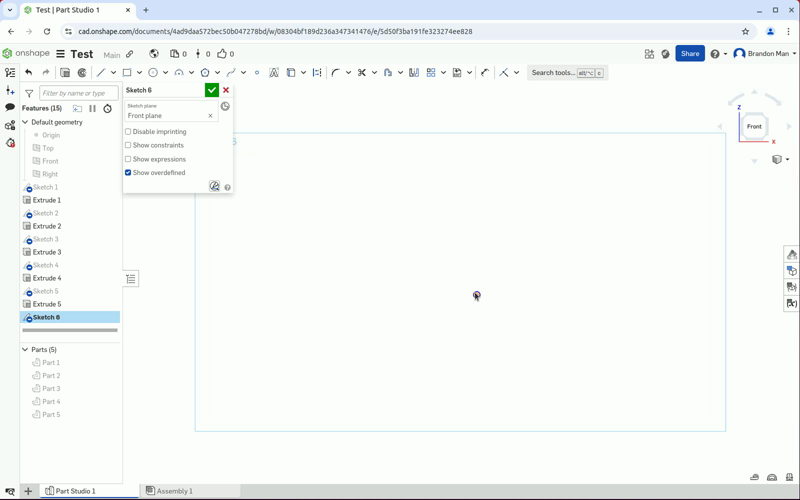
scroll(6)
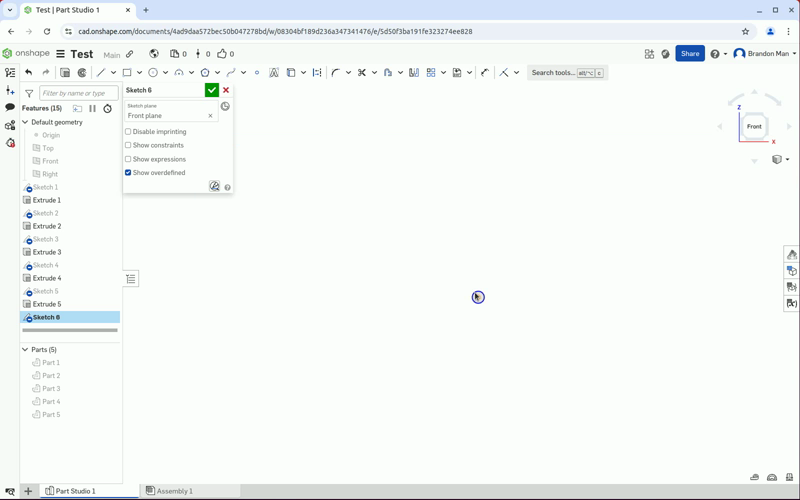
scroll(6)
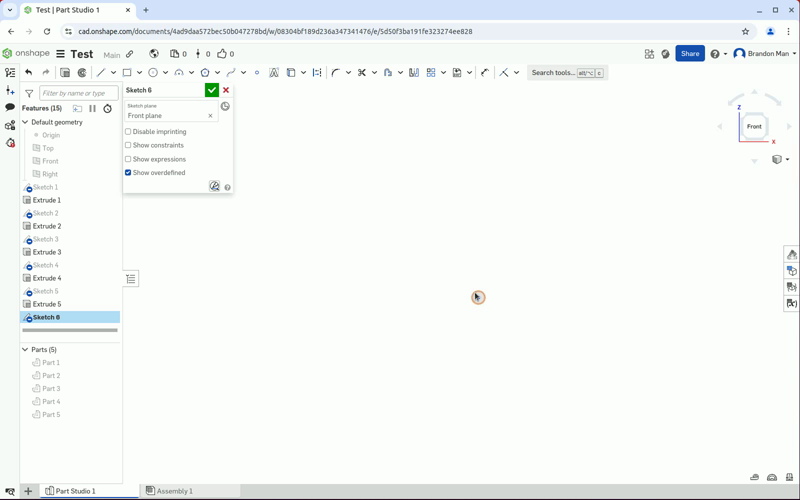
scroll(6)
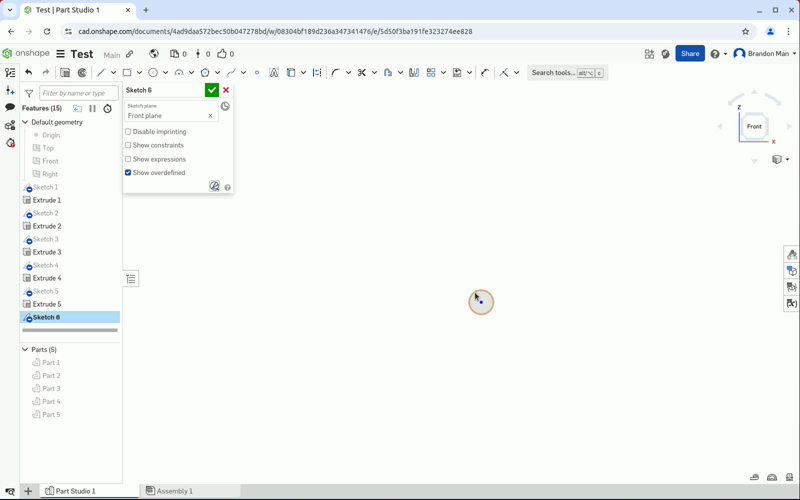
scroll(6)
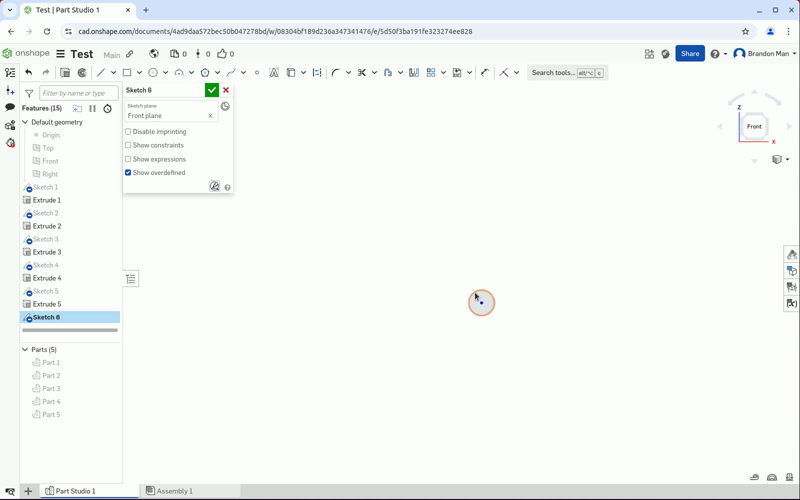
scroll(6)
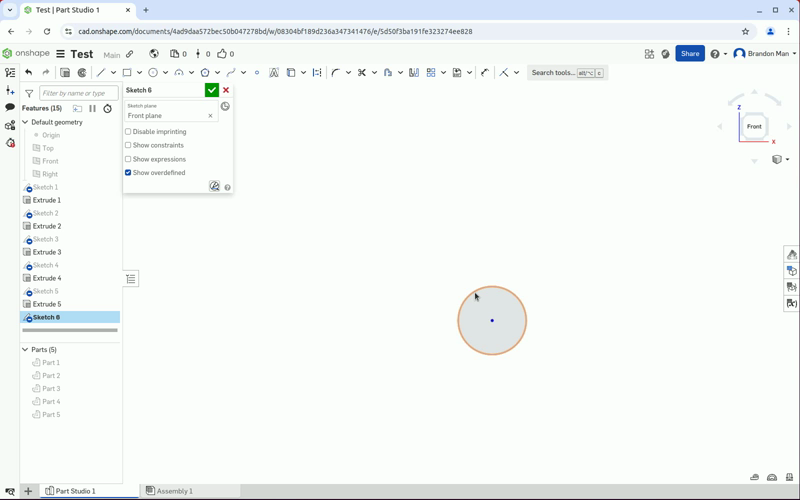
click(475, 292)
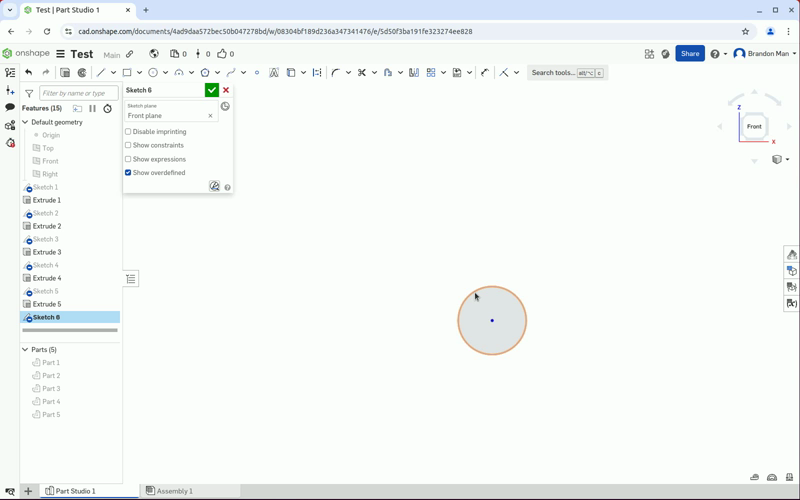
scroll(-6)
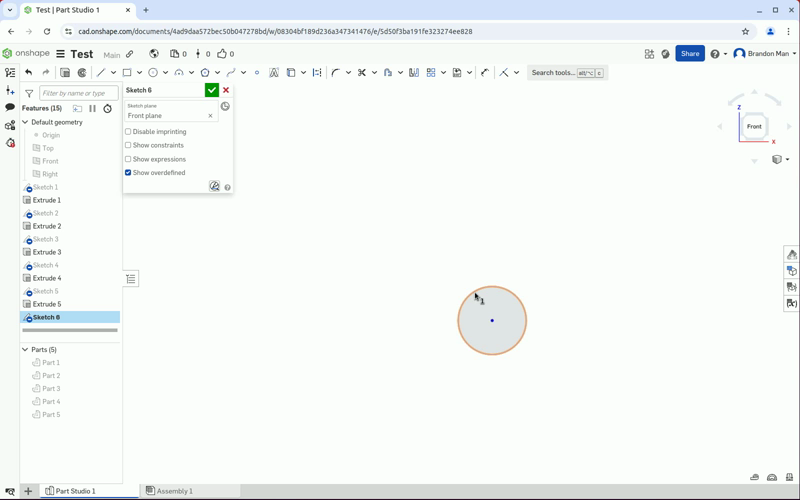
scroll(-6)
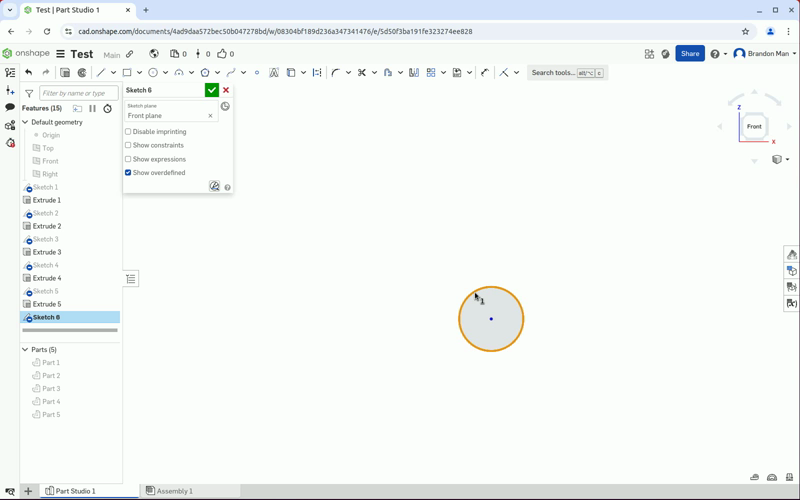
scroll(-6)
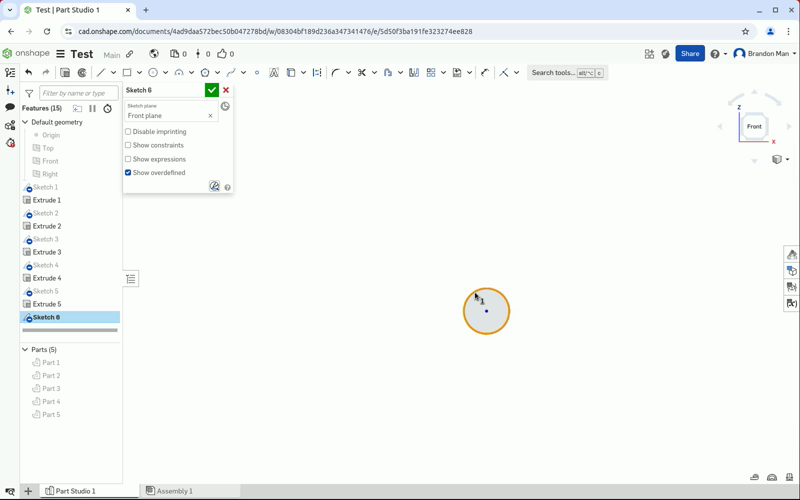
scroll(-6)
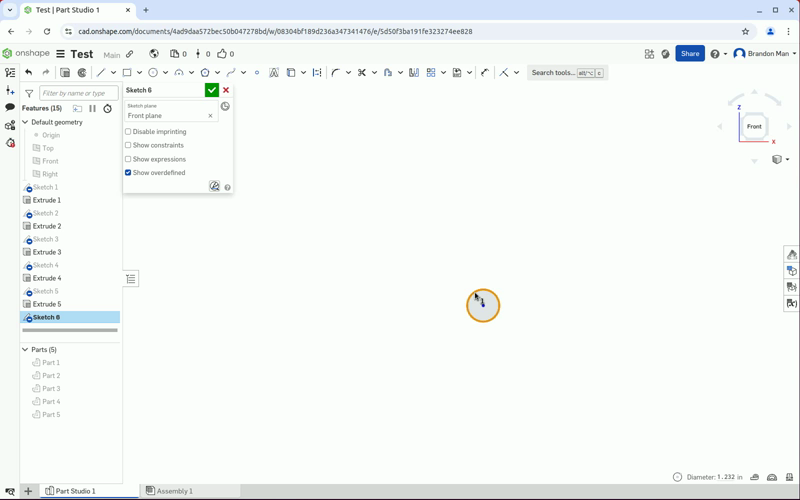
scroll(-6)
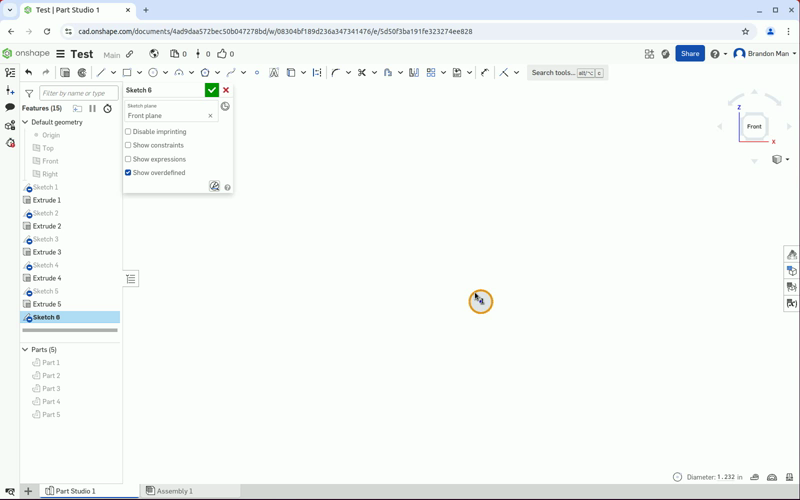
scroll(-6)
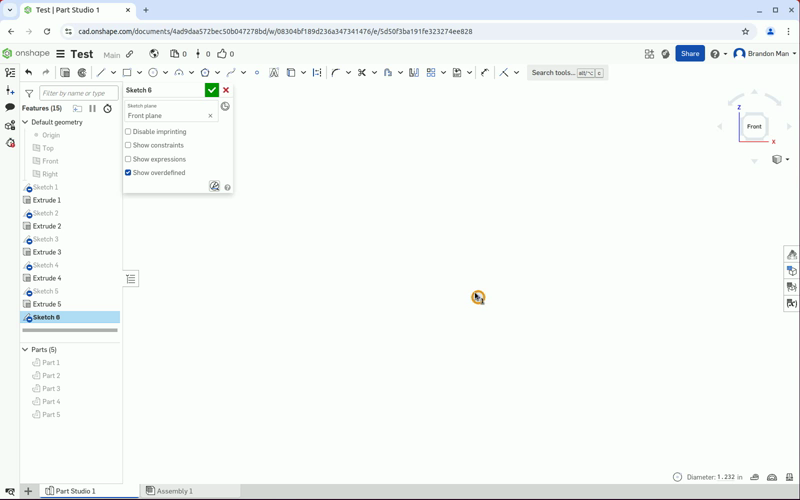
scroll(-6)
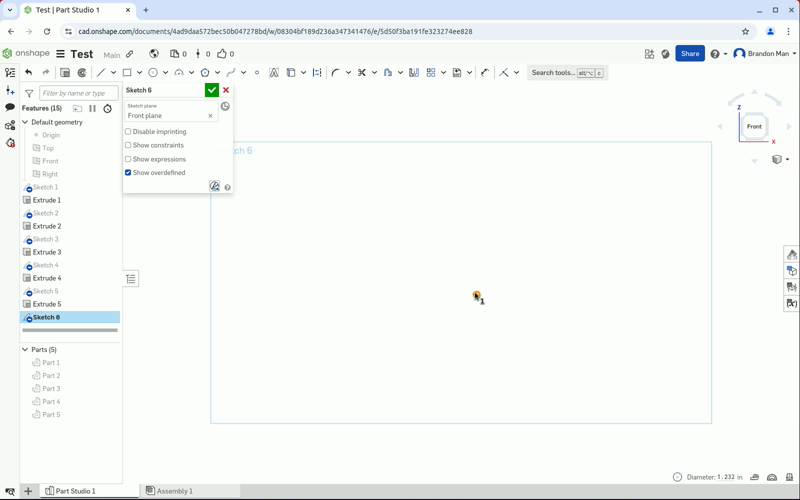
mouse_move(73, 352)
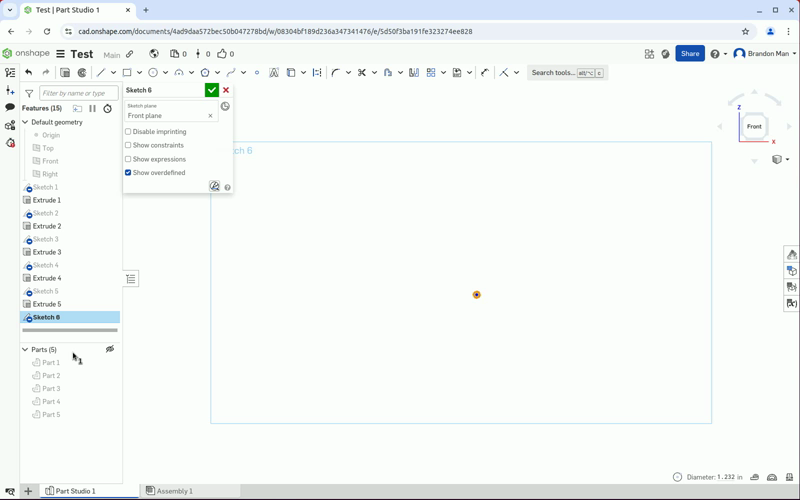
key(shift+y)
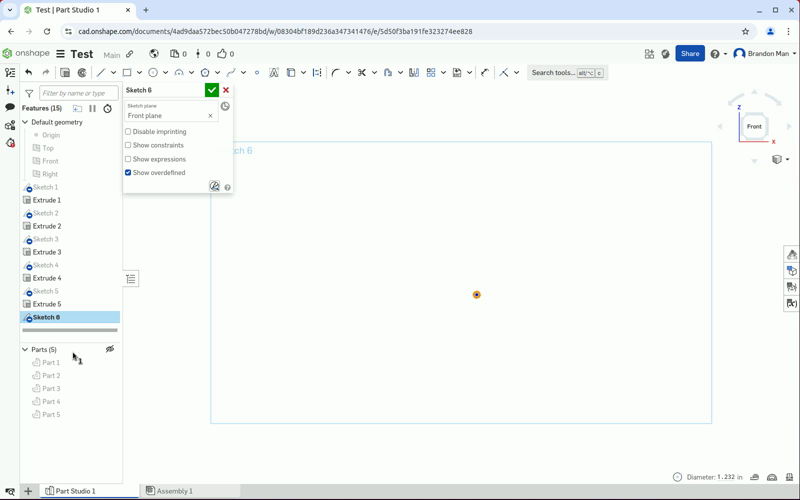
key(shift+e)
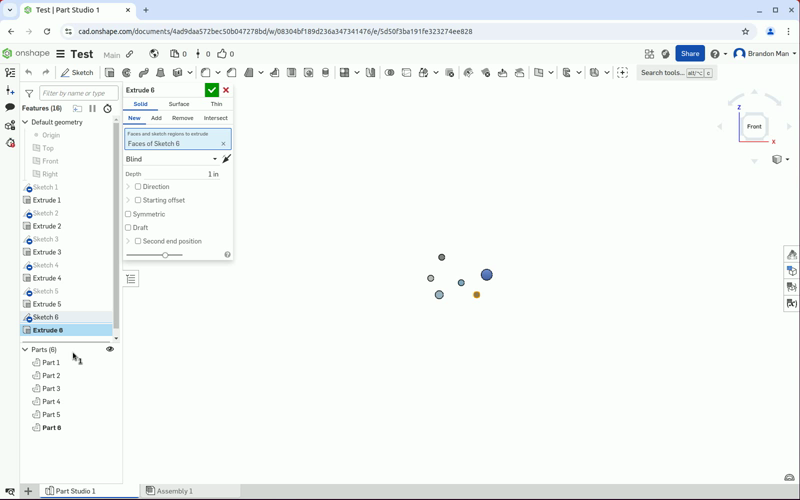
mouse_move(143, 106)
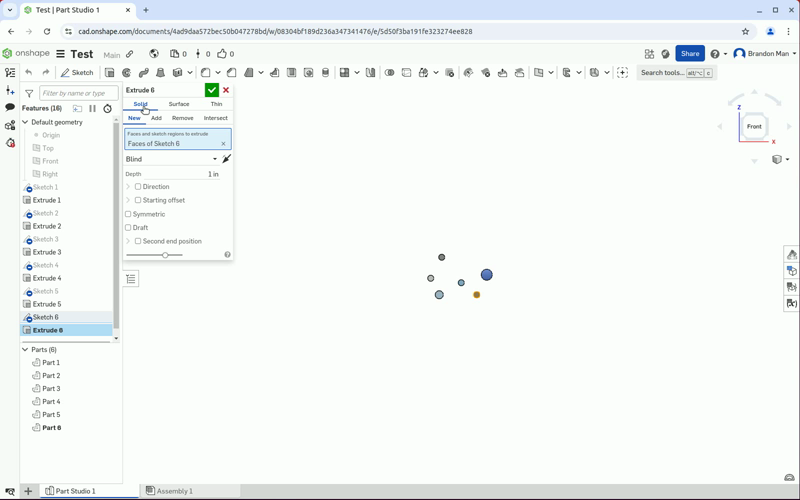
click(143, 106)
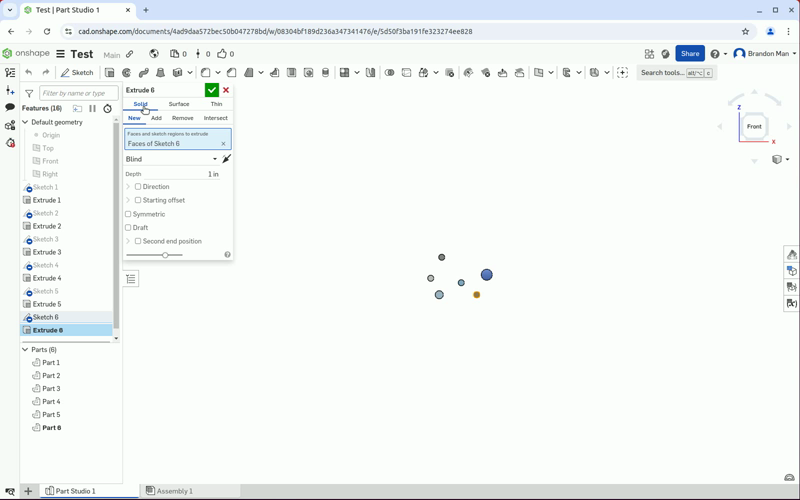
mouse_move(137, 120)
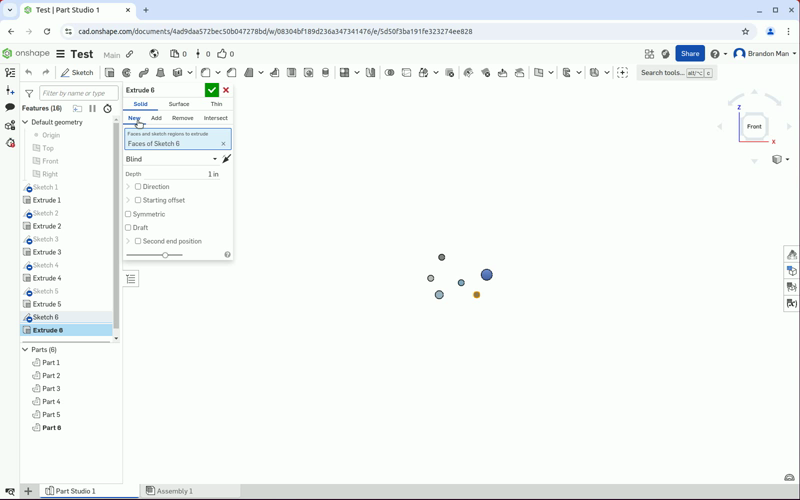
click(137, 120)
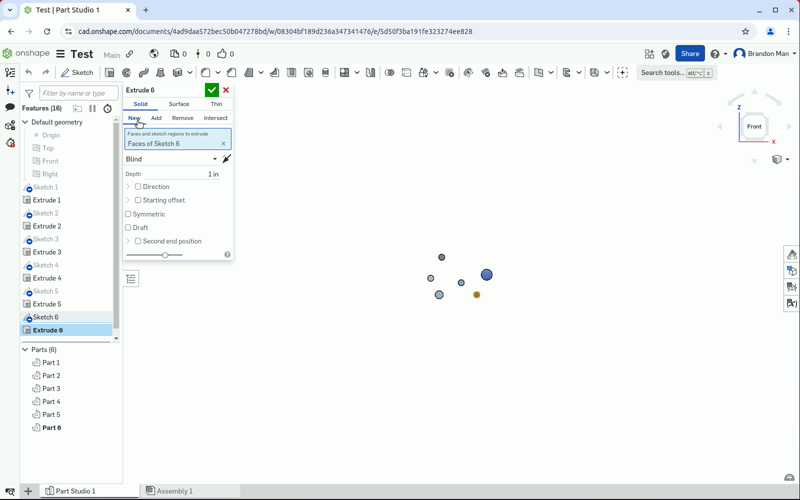
key(tab, 4)
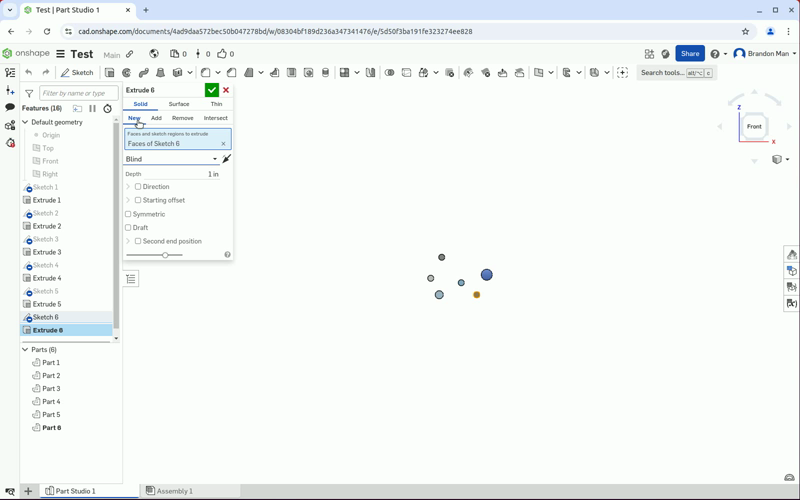
text(2.889)
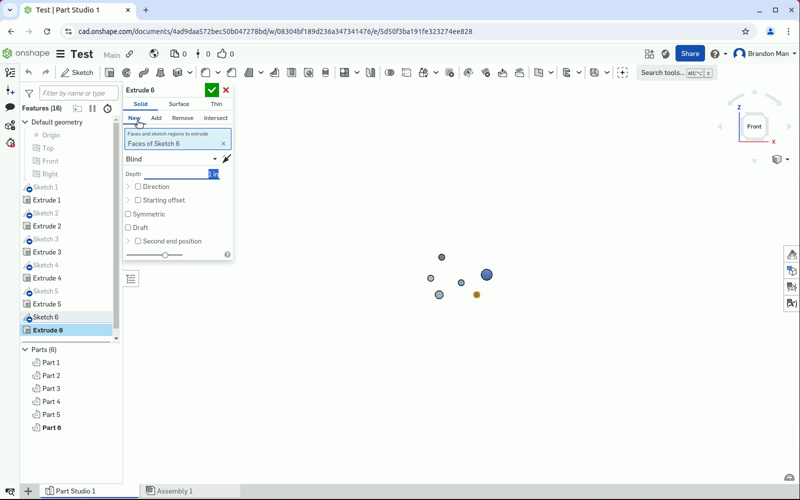
key(enter)
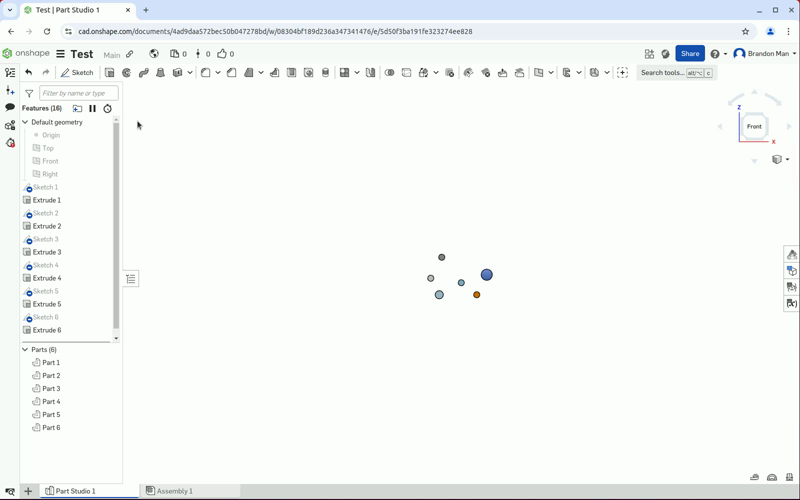
key(shift+h)
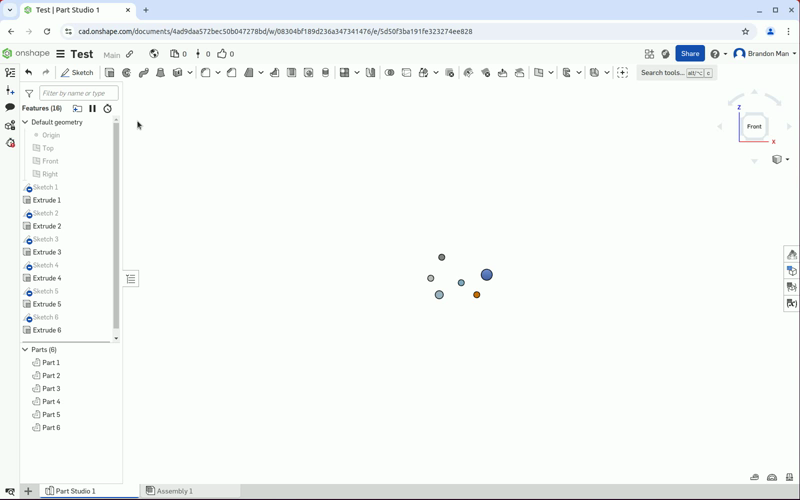
key(shift+h)
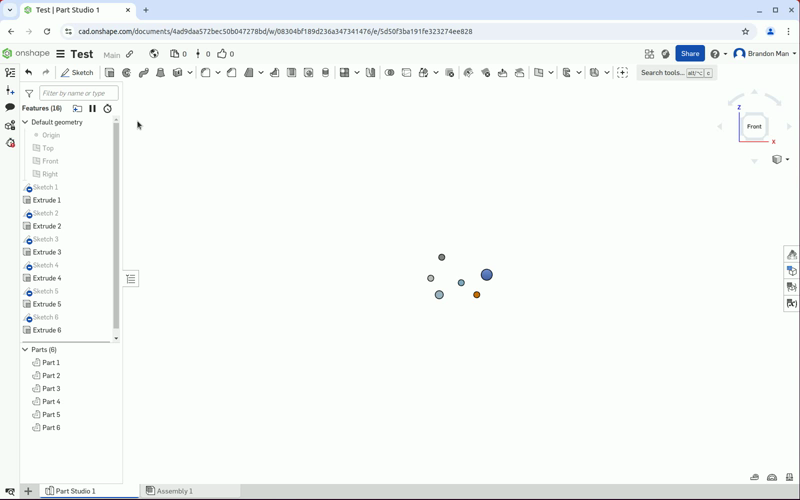
mouse_move(69, 189)
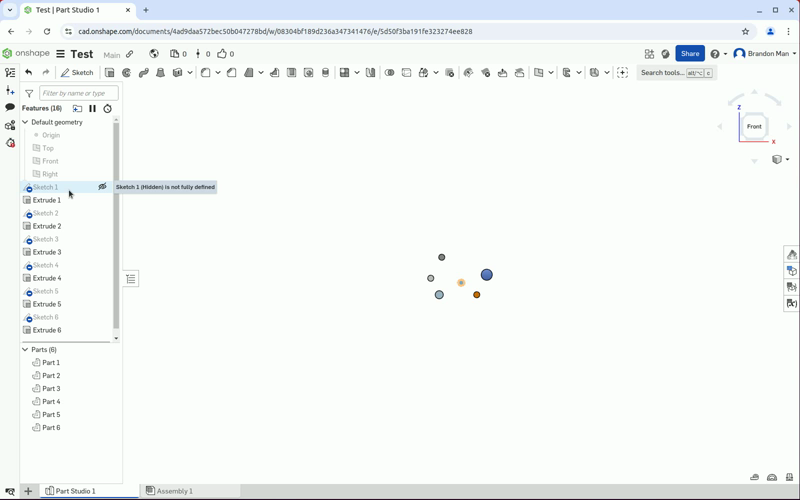
click(69, 189)
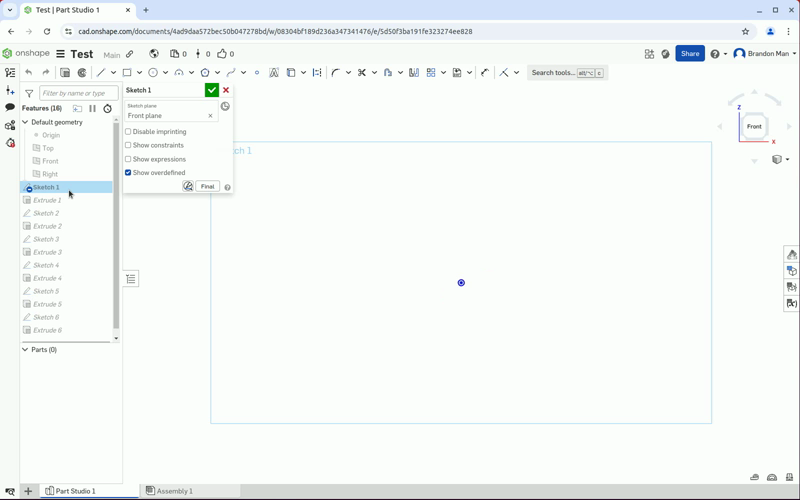
mouse_move(229, 92)
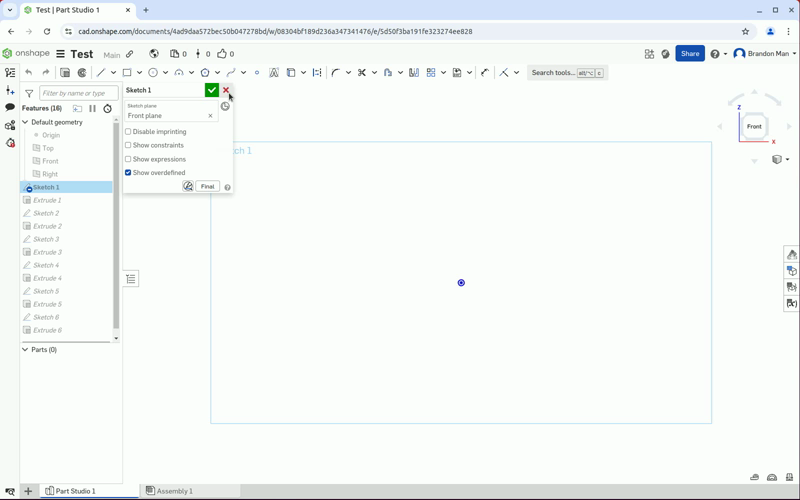
click(229, 92)
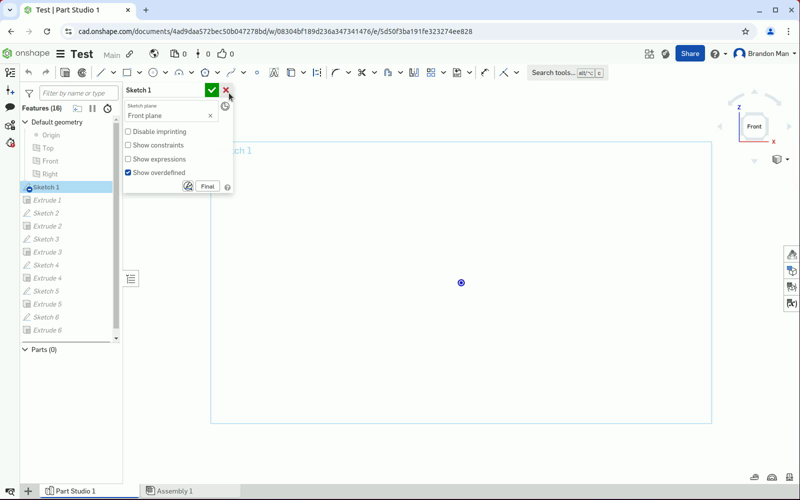
key(shift+s)
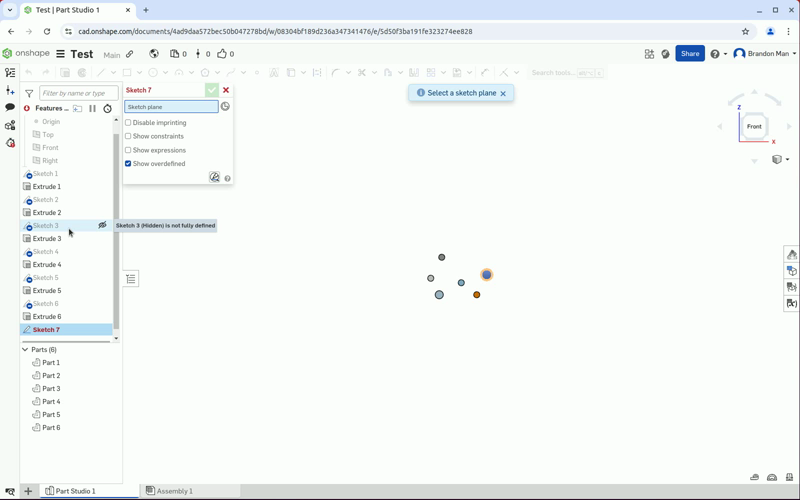
scroll(3)
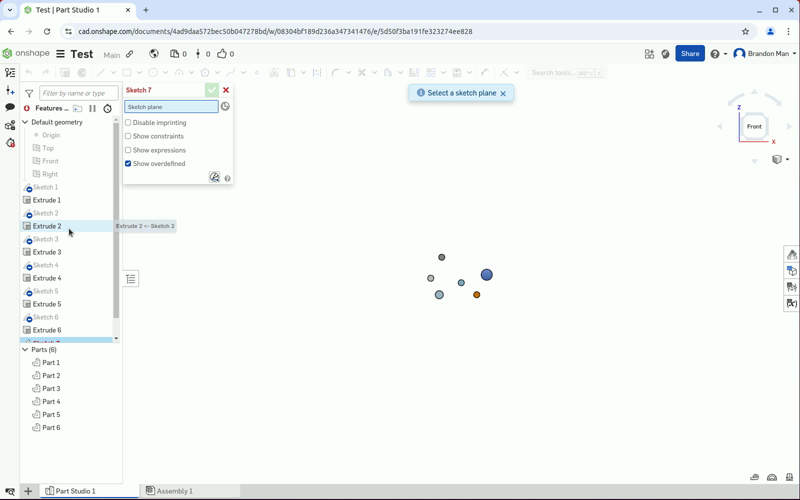
mouse_move(69, 163)
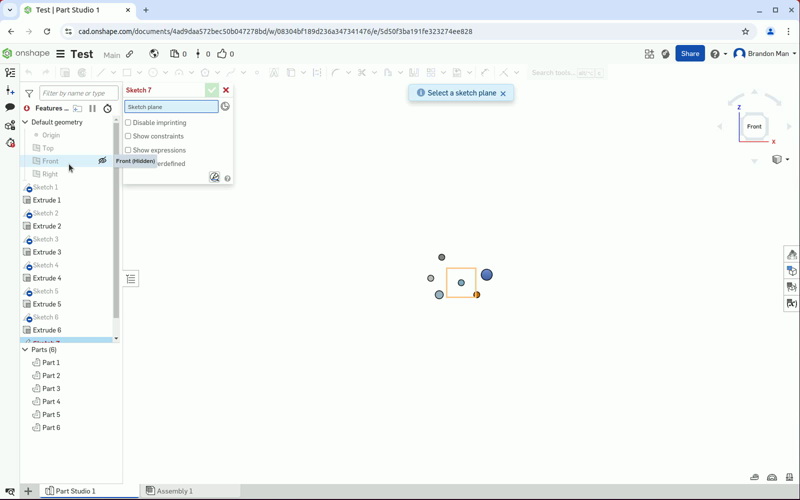
click(69, 163)
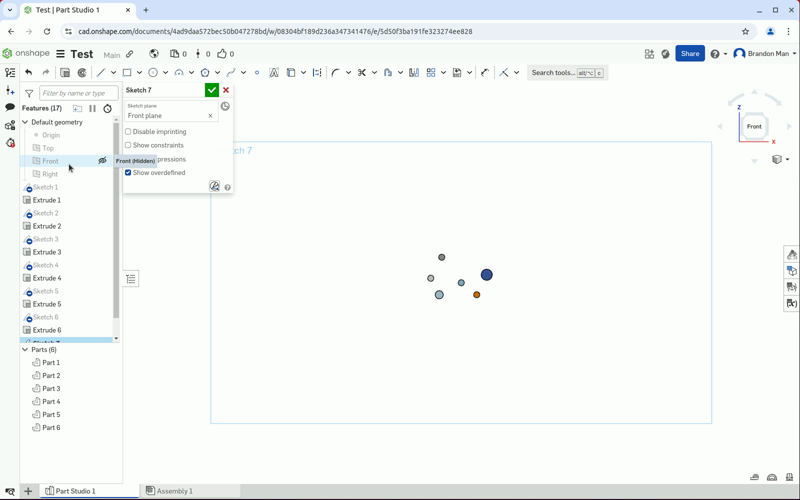
mouse_move(73, 352)
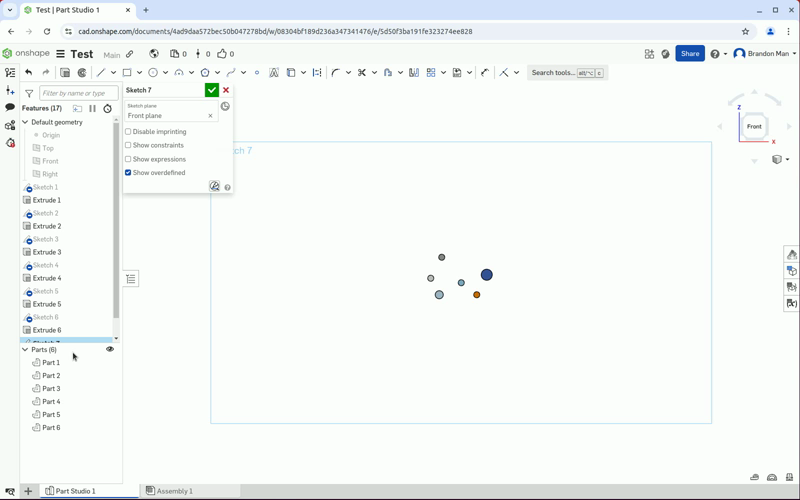
key(y)
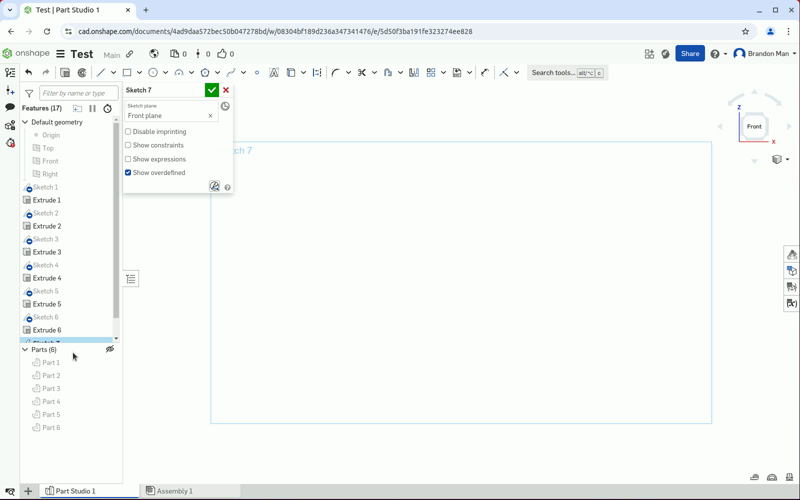
key(c)
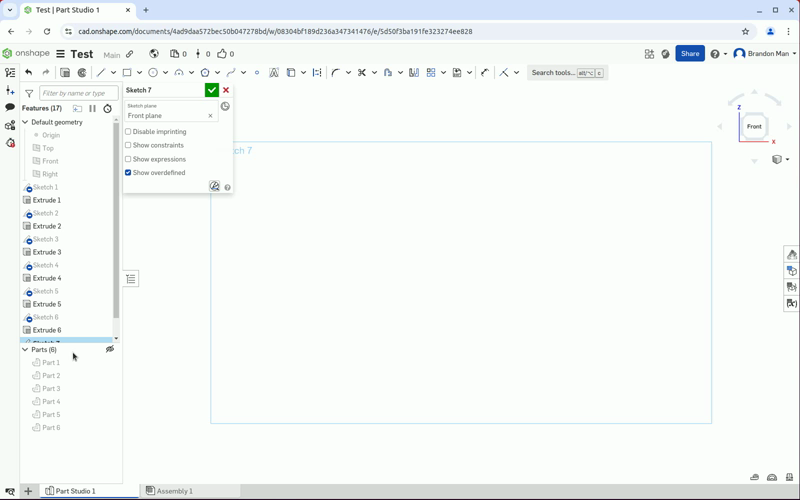
key_down(shift)
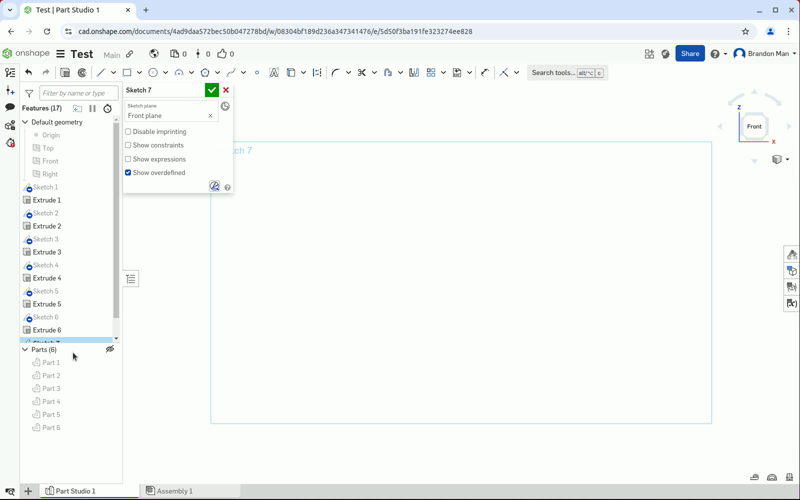
mouse_move(470, 259)
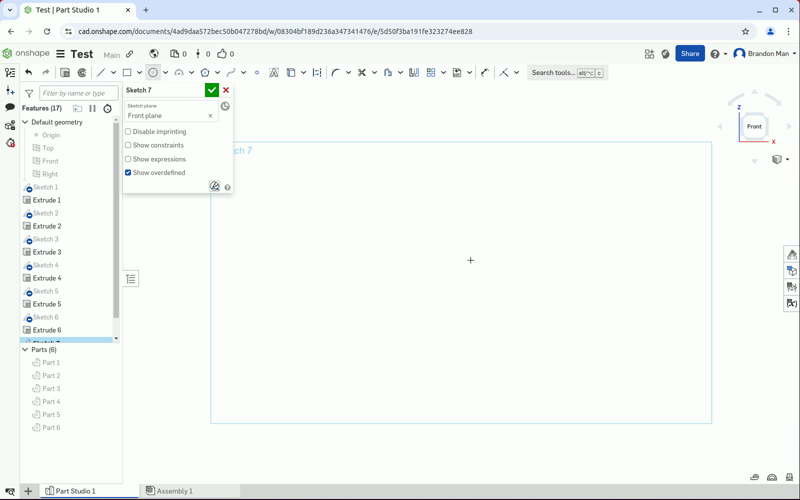
click(470, 259)
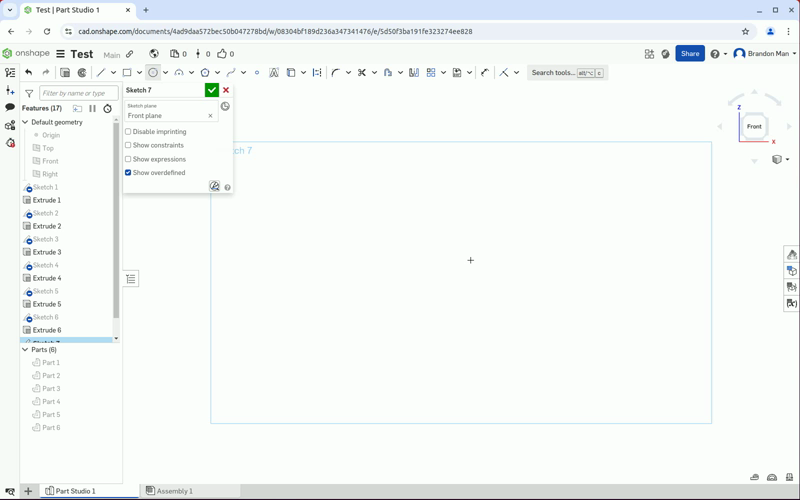
key_up(shift)
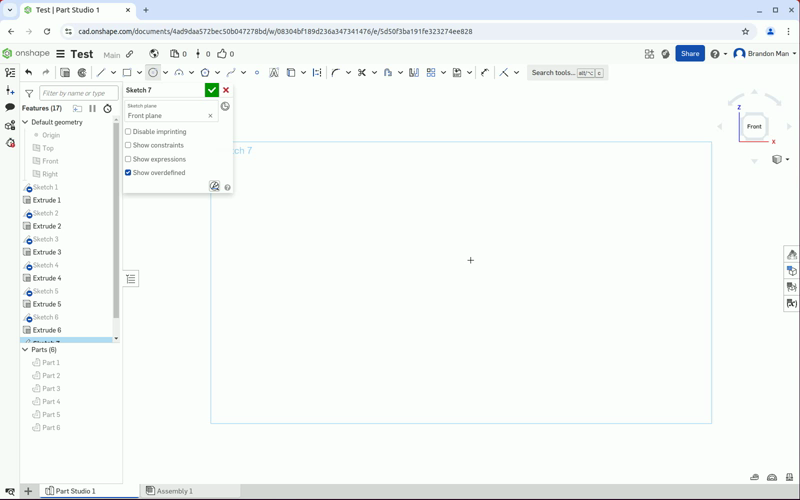
mouse_move(473, 259)
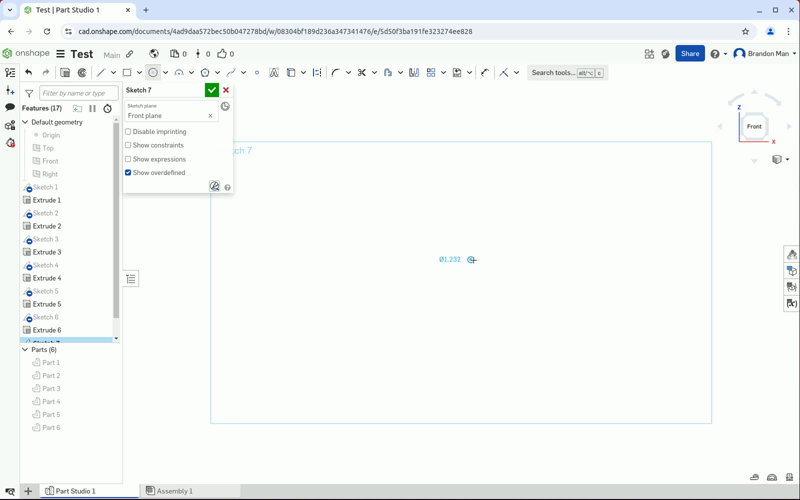
click(473, 259)
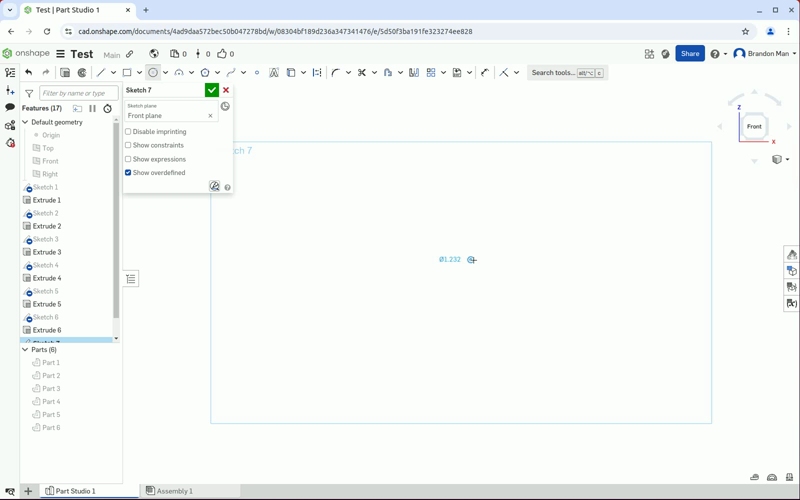
key(esc)
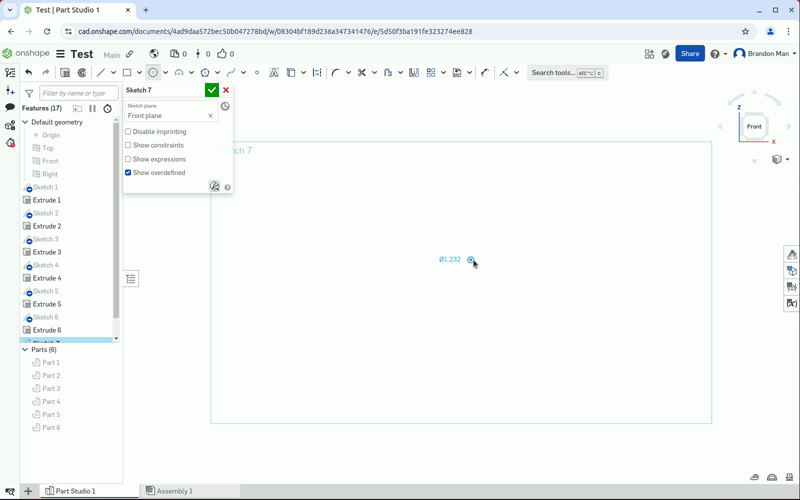
mouse_move(472, 260)
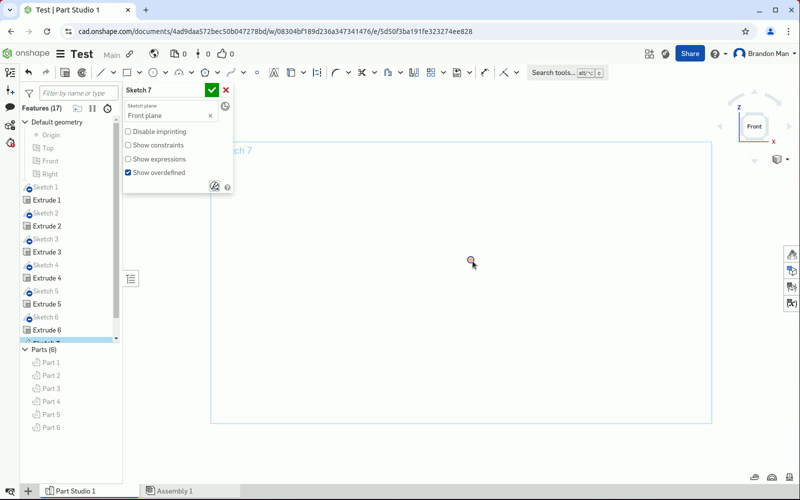
scroll(6)
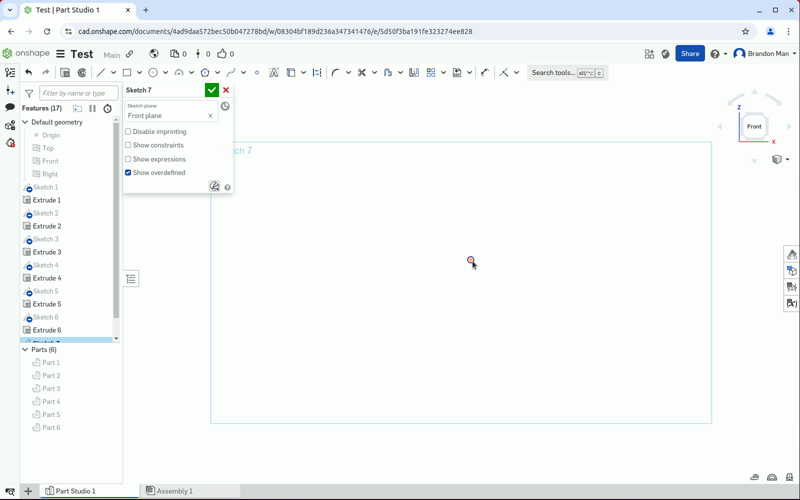
scroll(6)
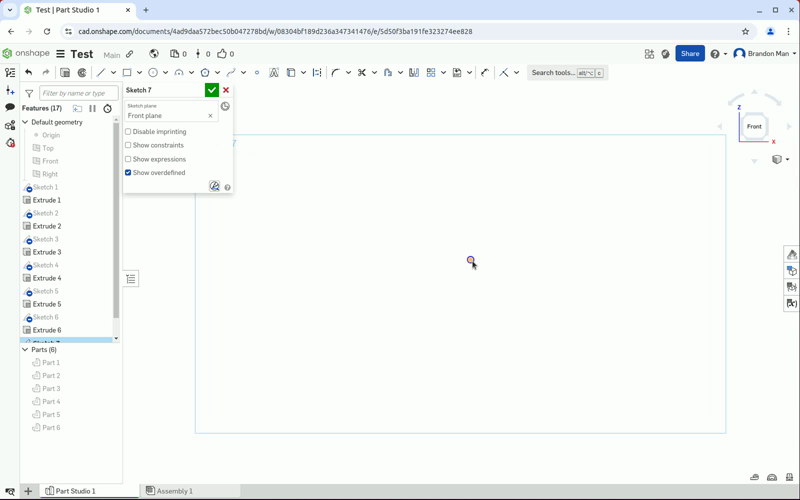
scroll(6)
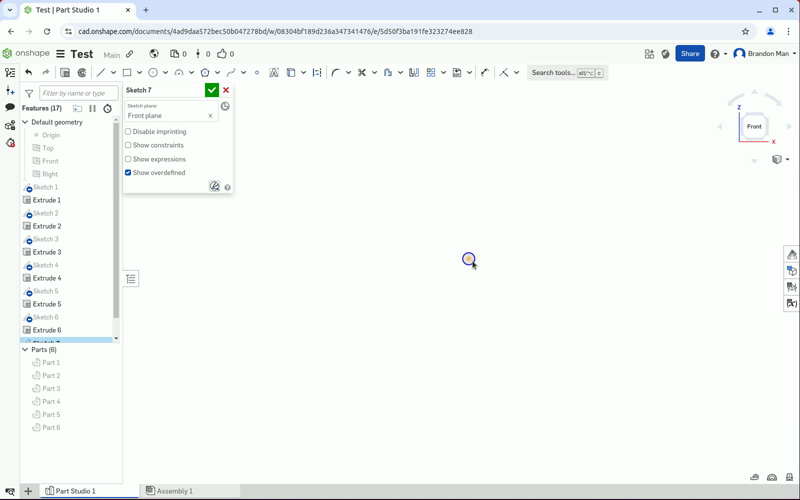
scroll(6)
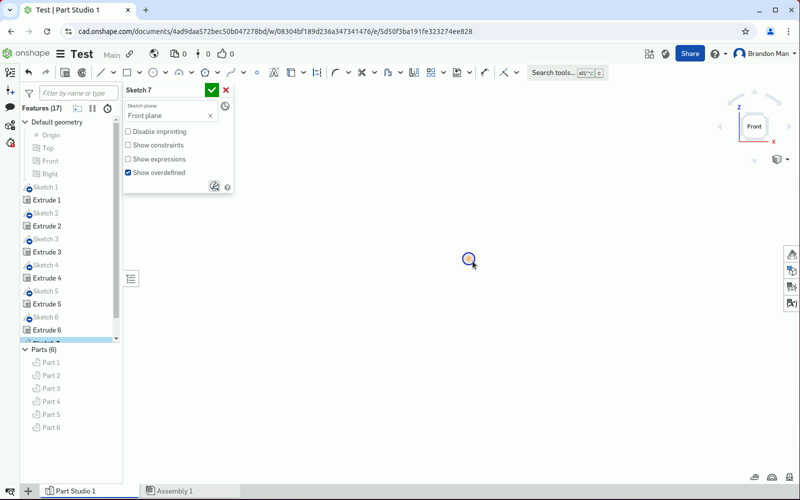
scroll(6)
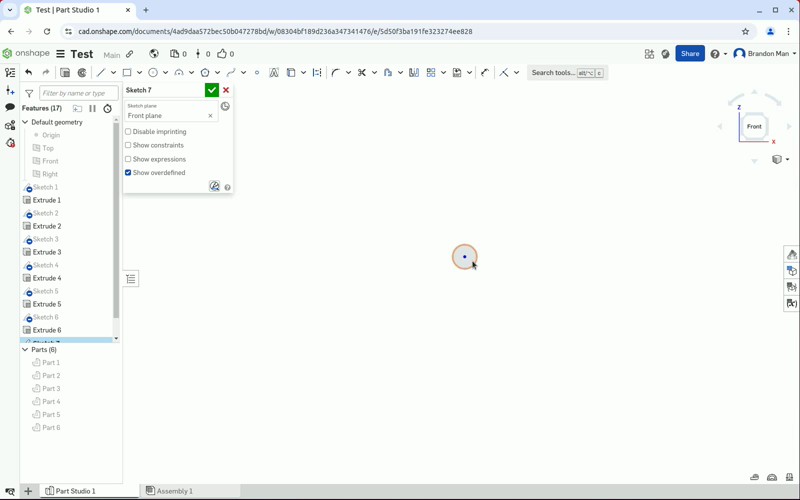
scroll(6)
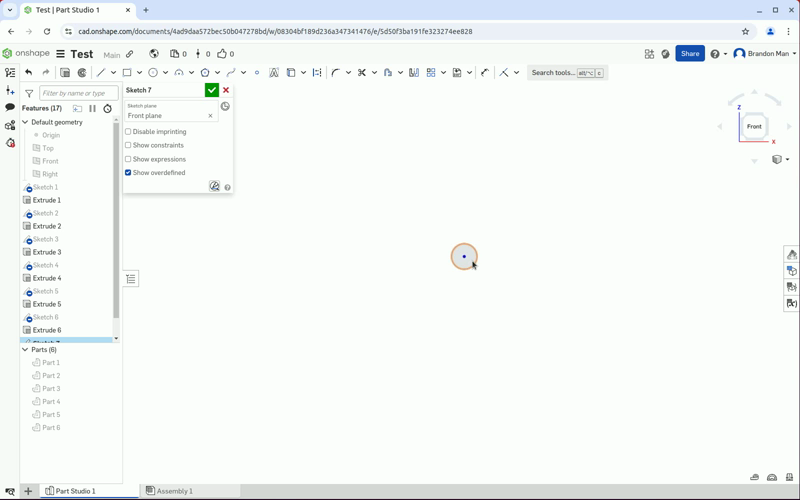
scroll(6)
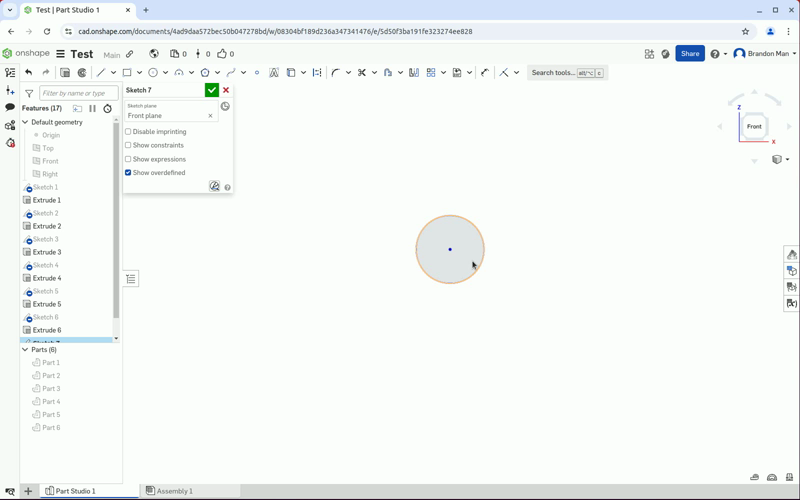
click(472, 260)
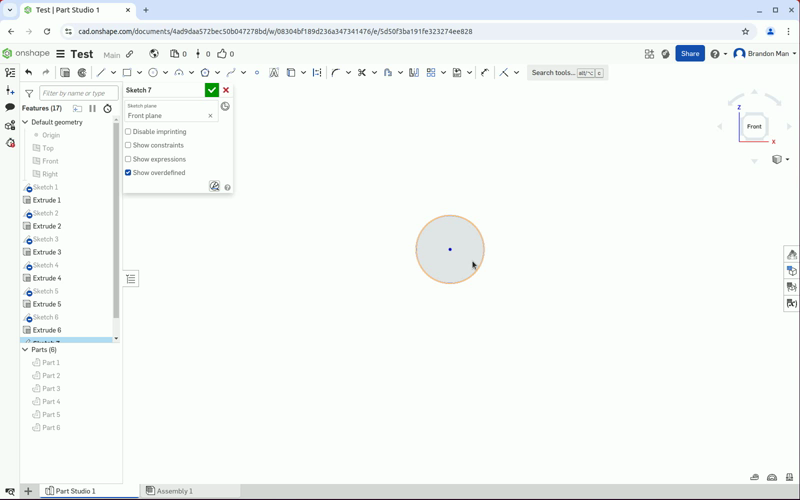
scroll(-6)
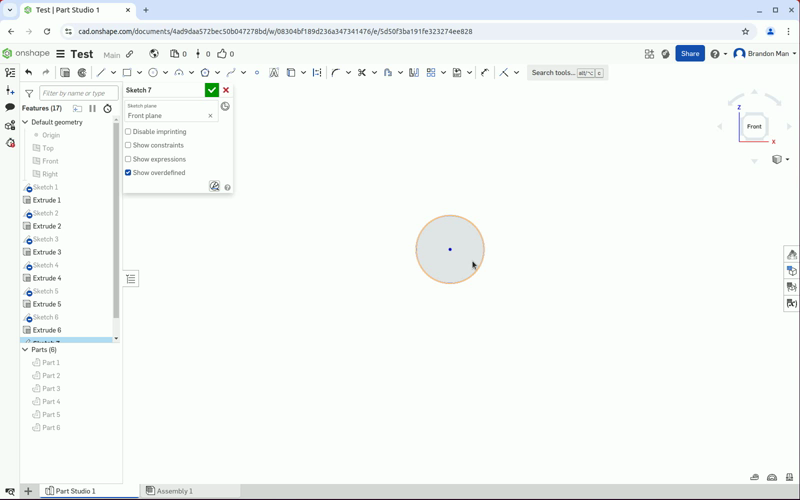
scroll(-6)
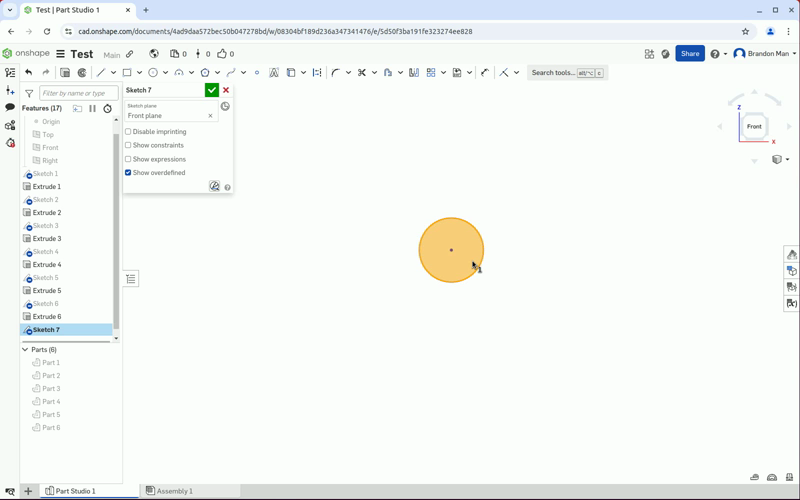
scroll(-6)
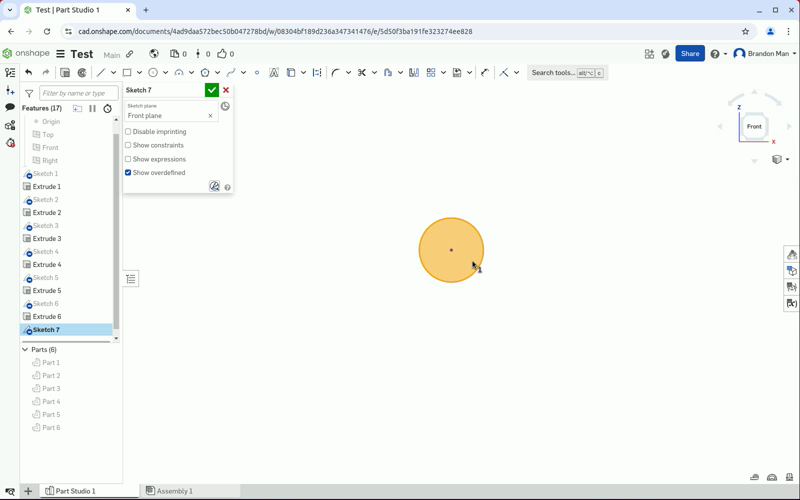
scroll(-6)
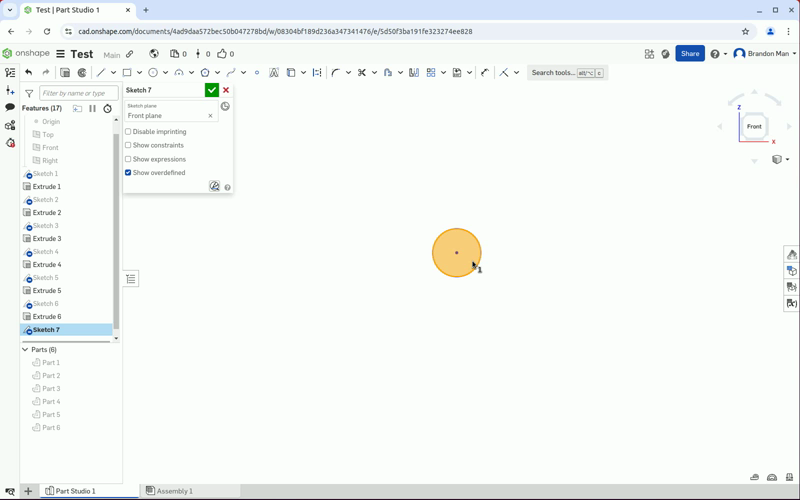
scroll(-6)
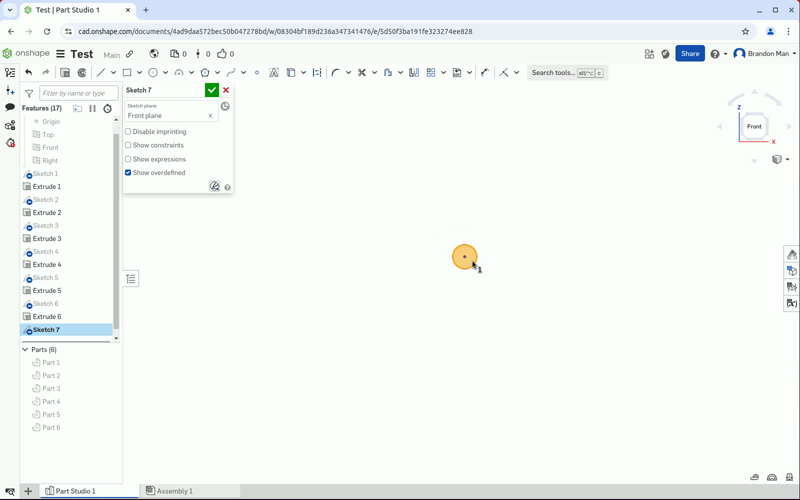
scroll(-6)
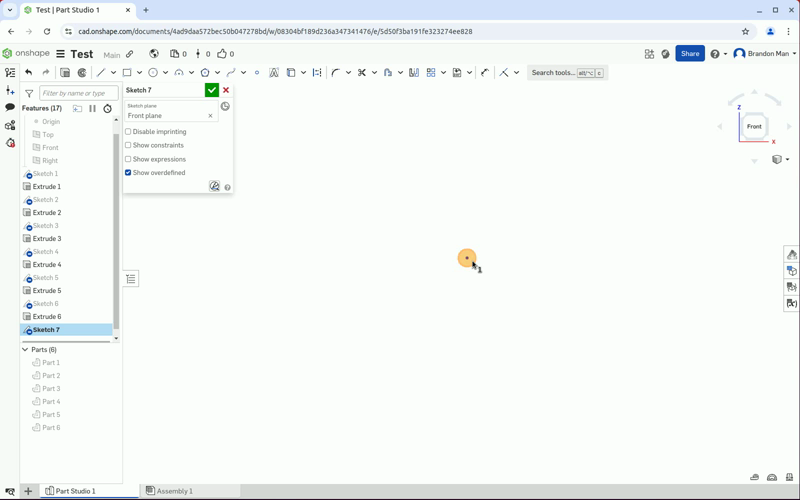
scroll(-6)
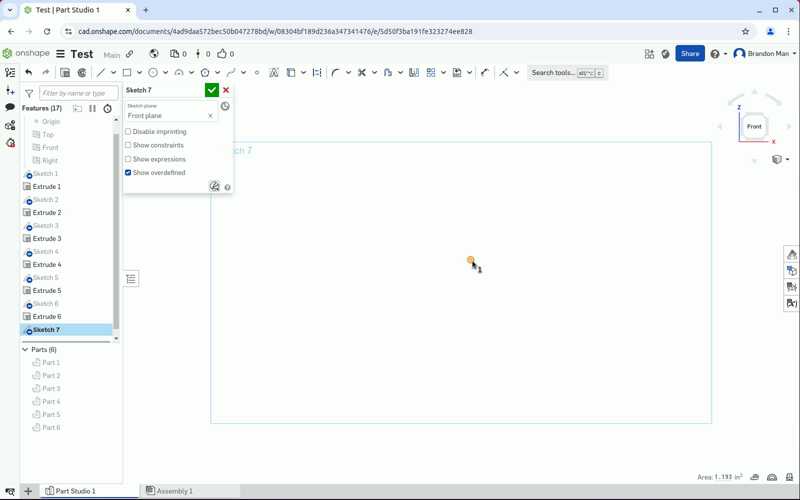
mouse_move(73, 352)
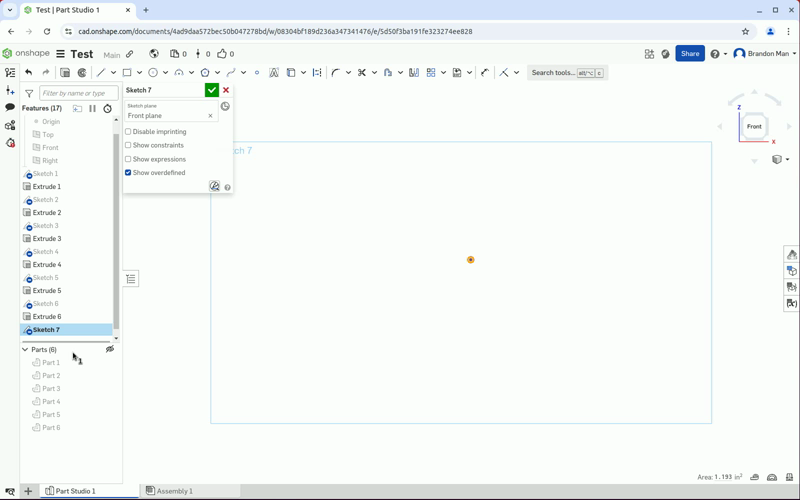
key(shift+y)
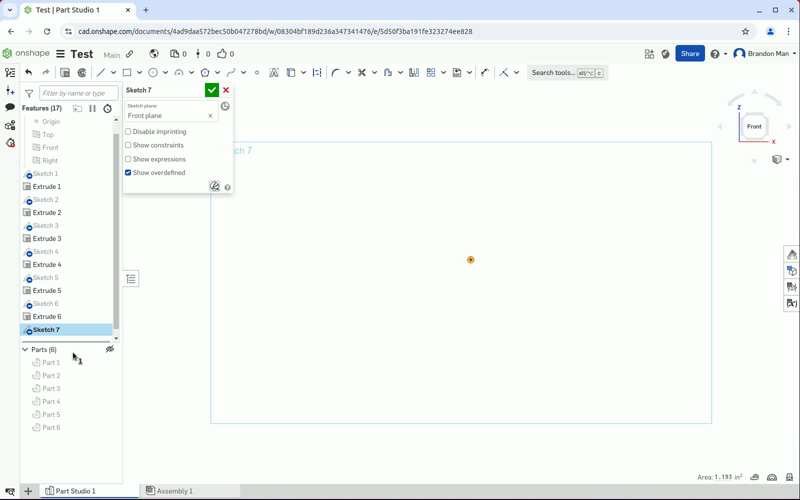
key(shift+e)
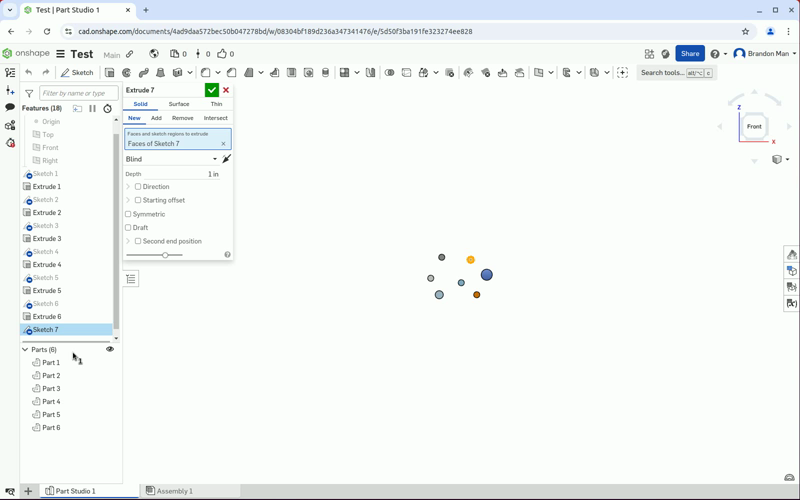
mouse_move(143, 106)
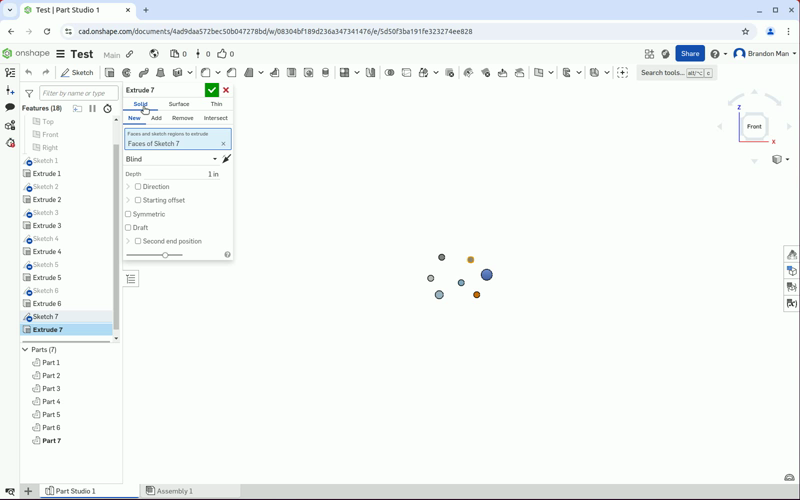
click(143, 106)
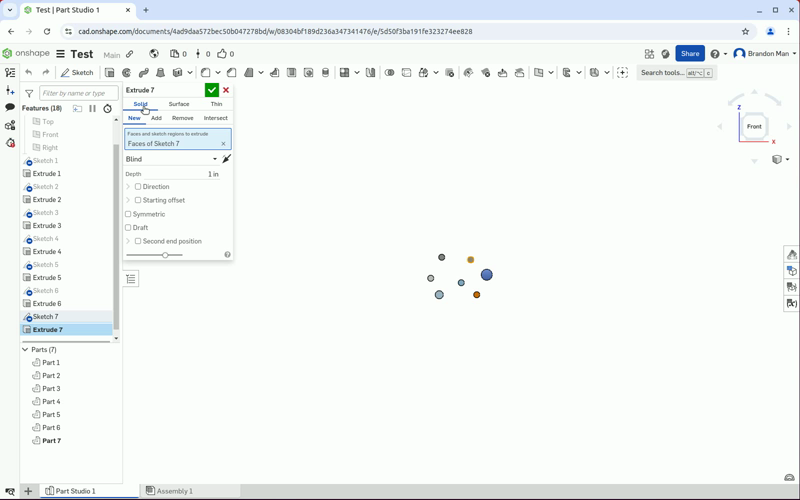
mouse_move(137, 120)
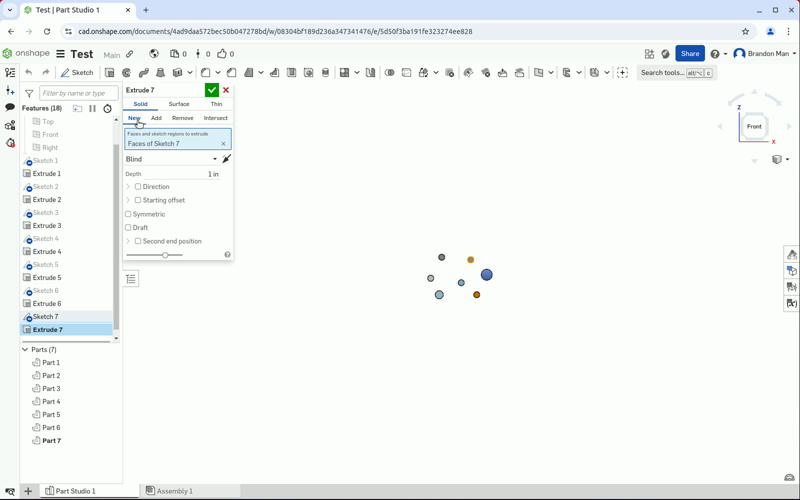
click(137, 120)
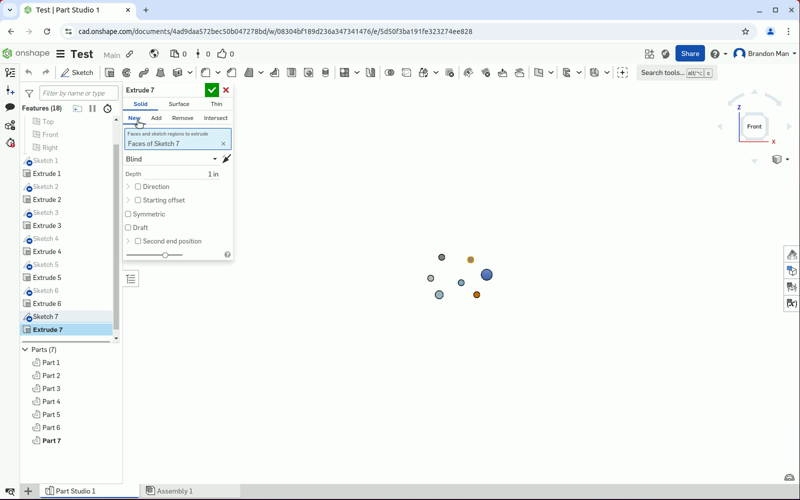
key(tab, 4)
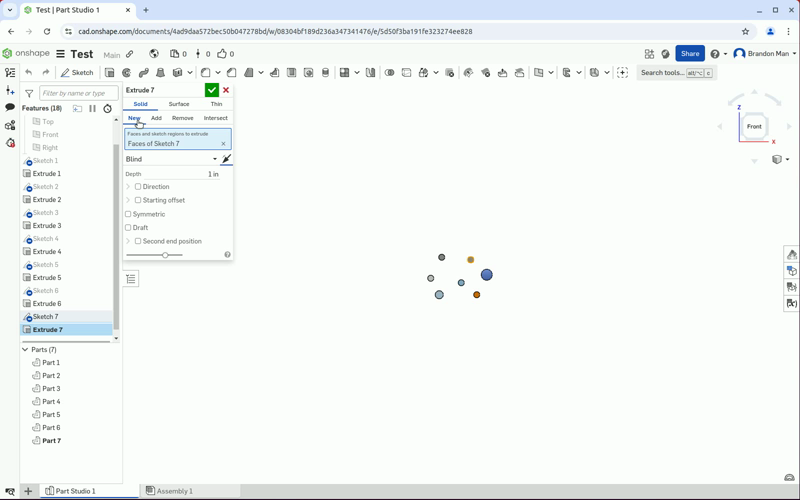
text(4.574)
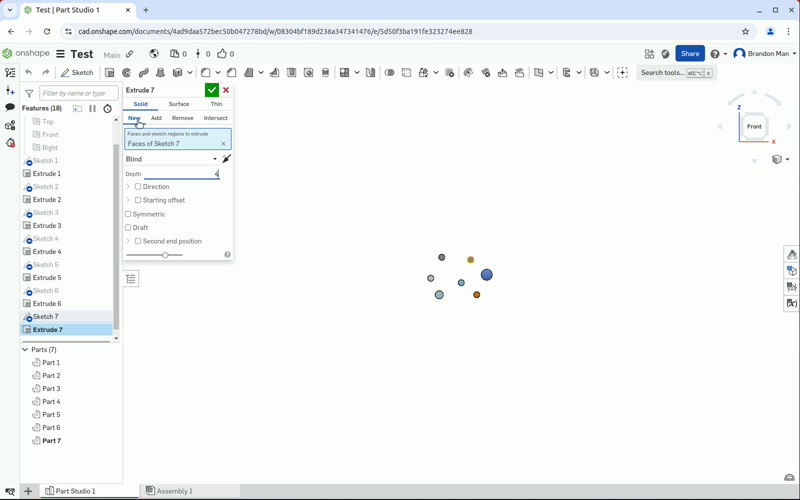
key(enter)
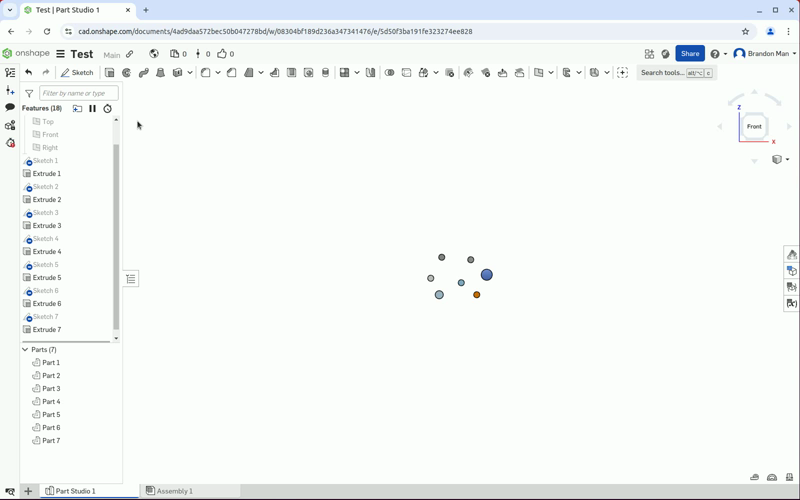
key(shift+h)
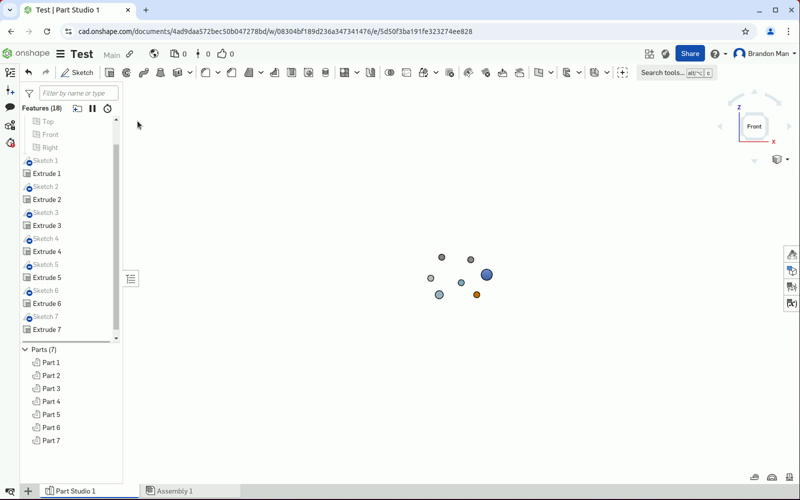
key(shift+h)
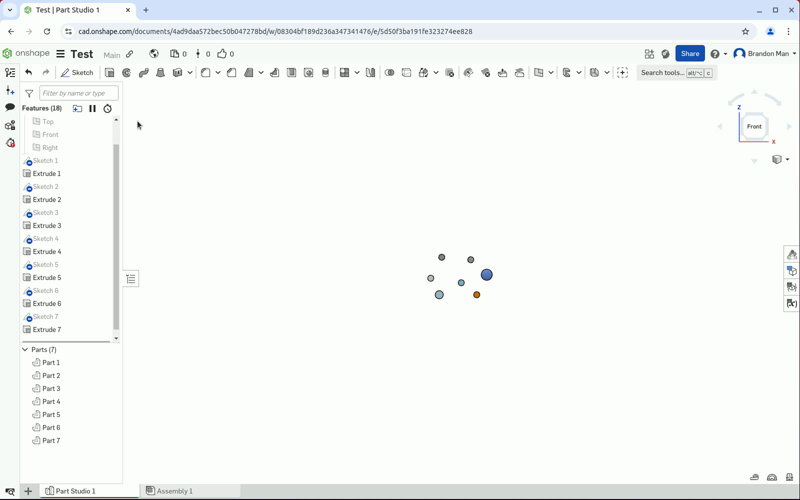
mouse_move(69, 163)
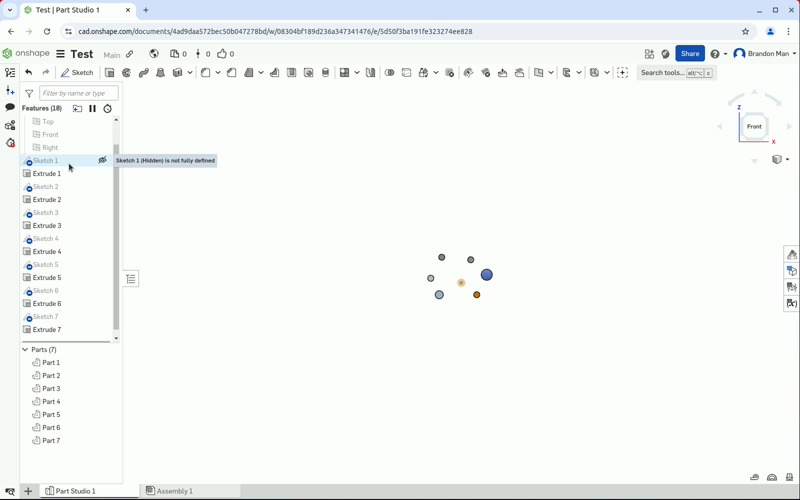
click(69, 163)
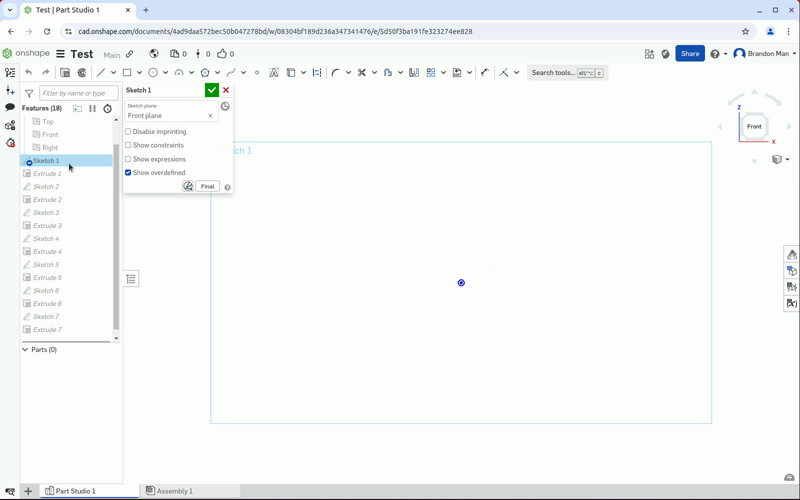
mouse_move(229, 92)
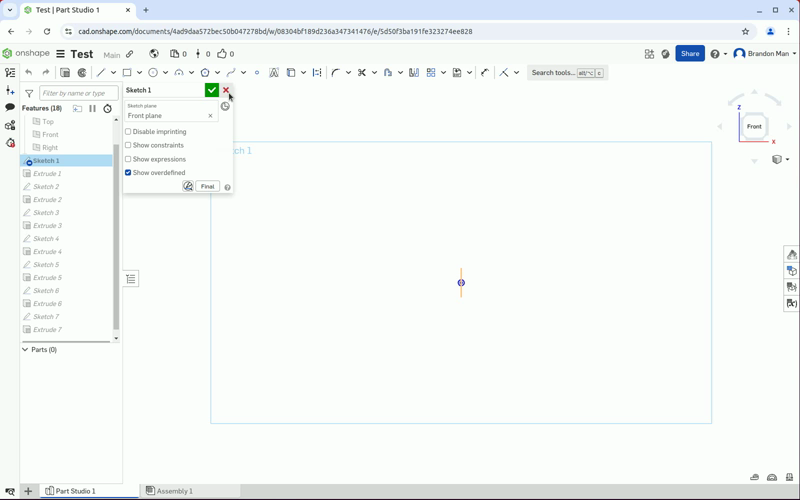
click(229, 92)
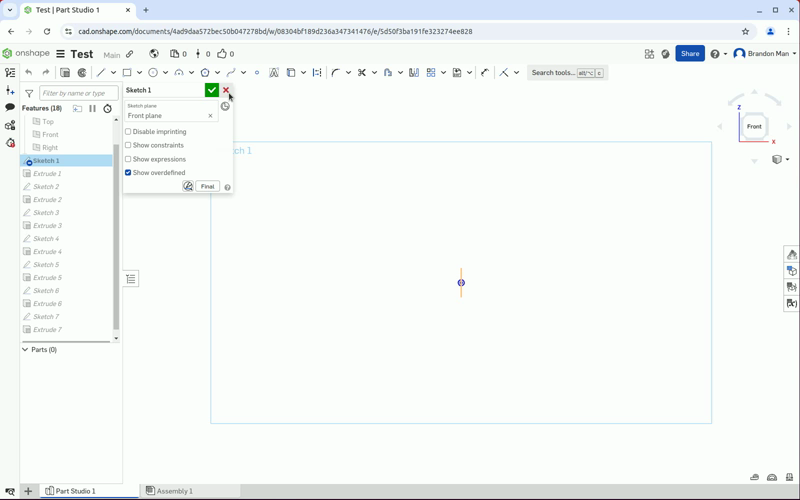
key(shift+s)
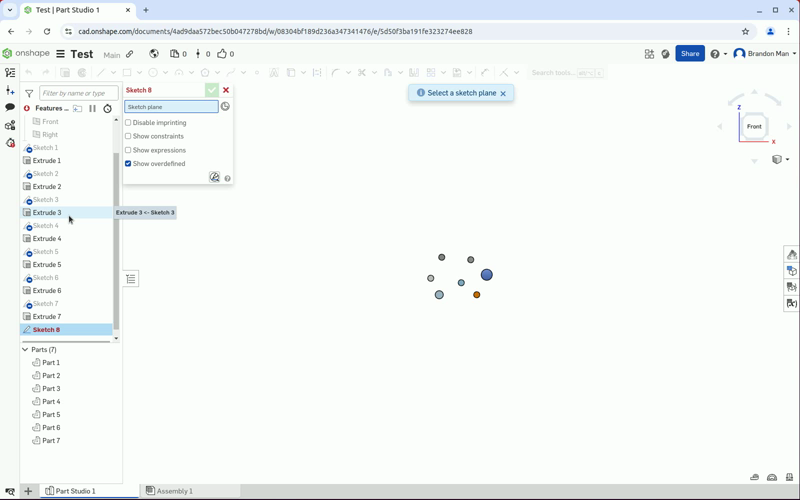
scroll(3)
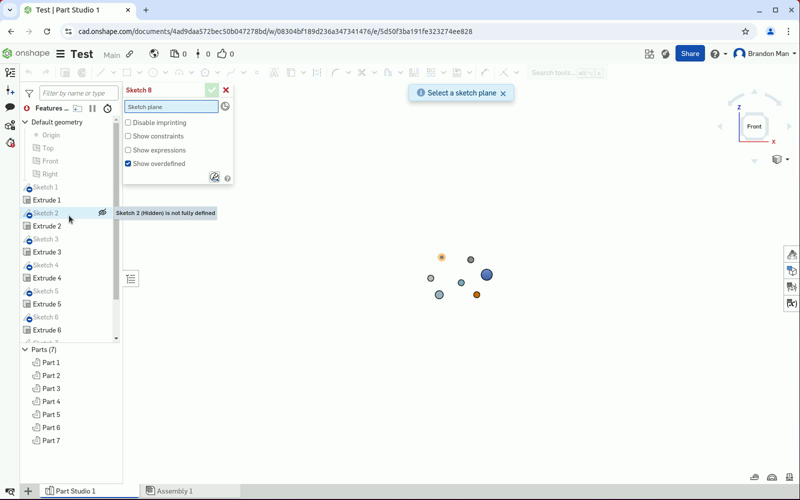
mouse_move(69, 163)
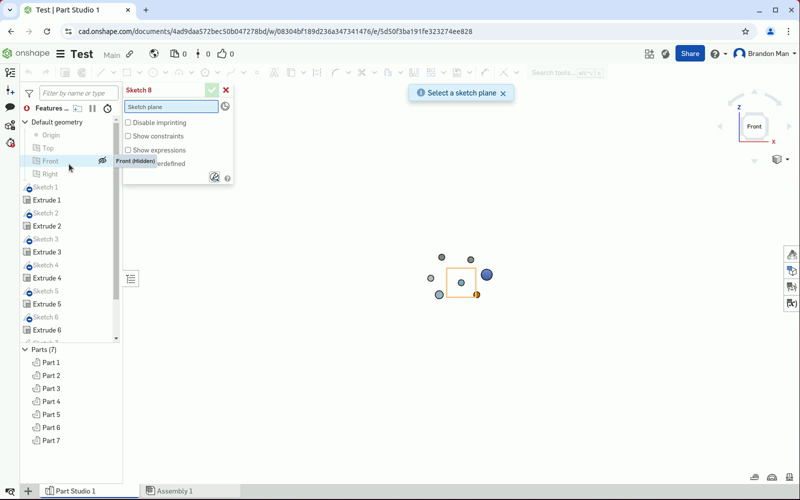
click(69, 163)
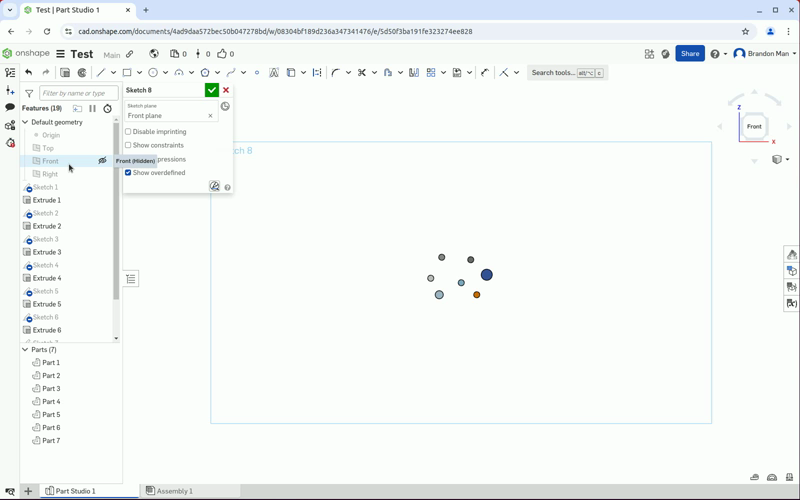
mouse_move(73, 352)
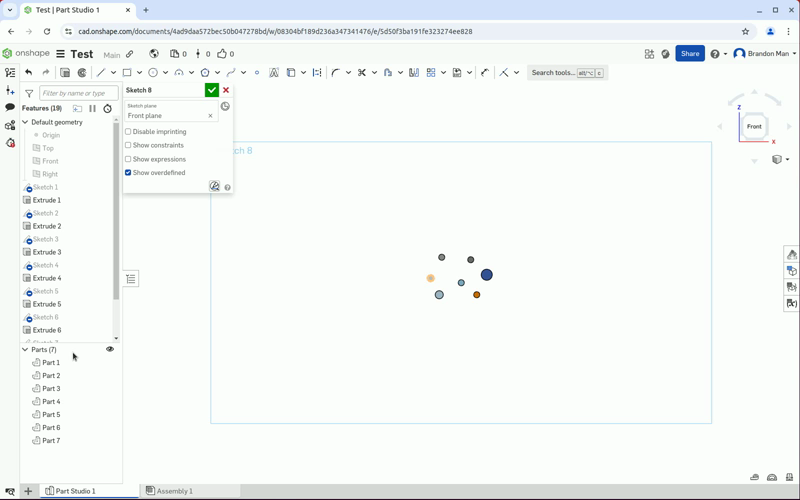
key(y)
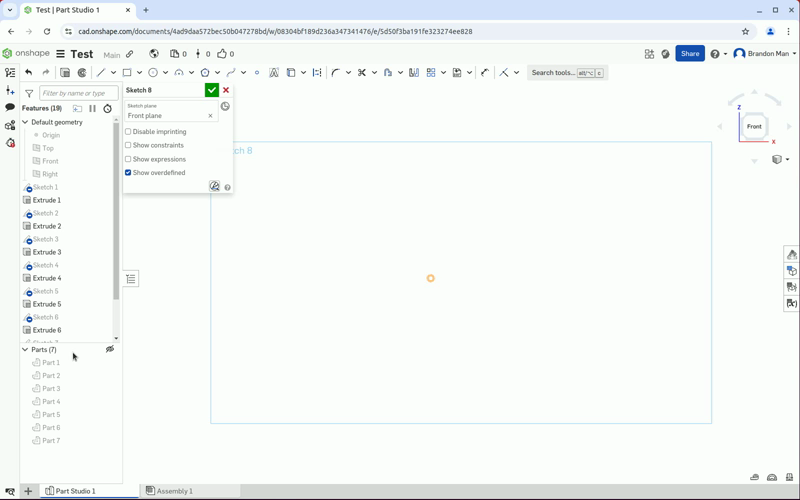
key(c)
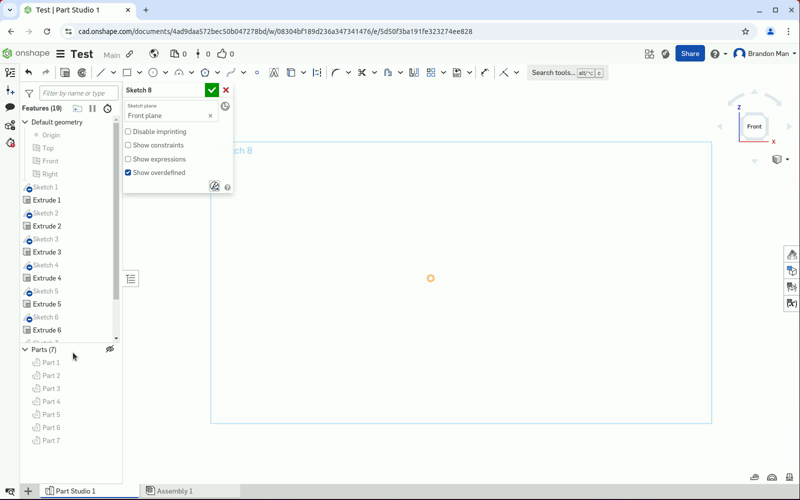
key_down(shift)
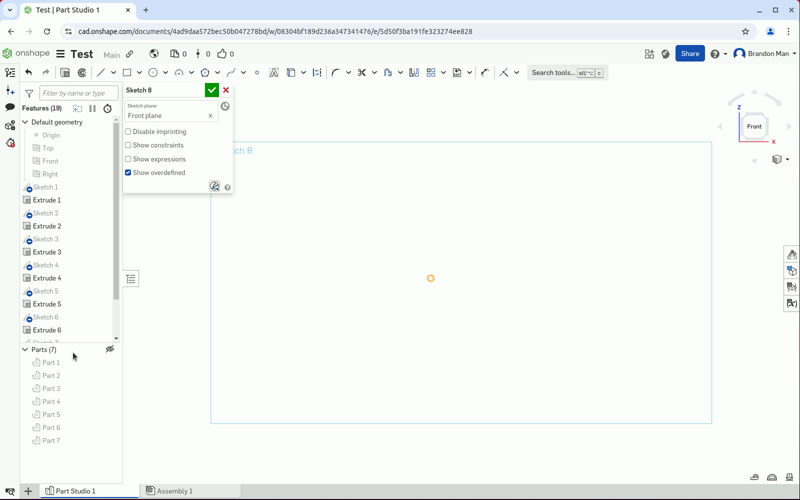
mouse_move(522, 260)
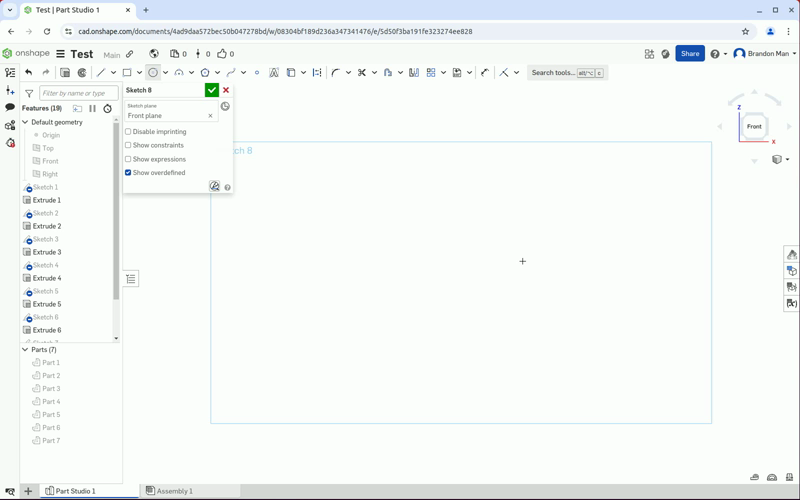
click(522, 260)
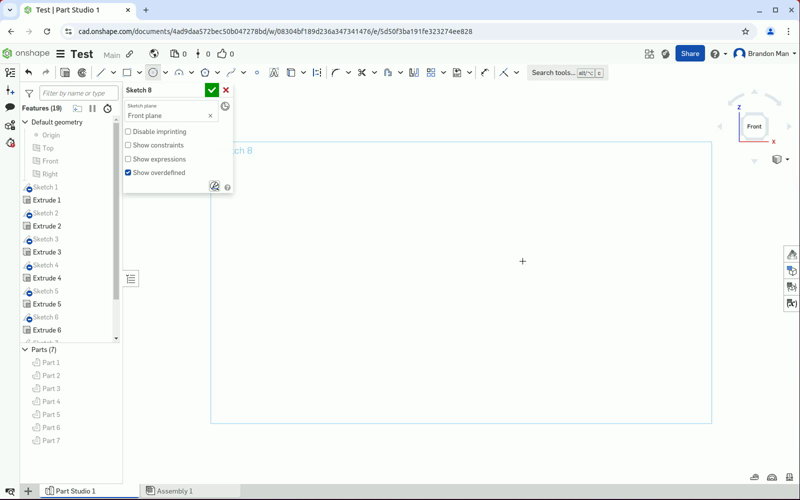
key_up(shift)
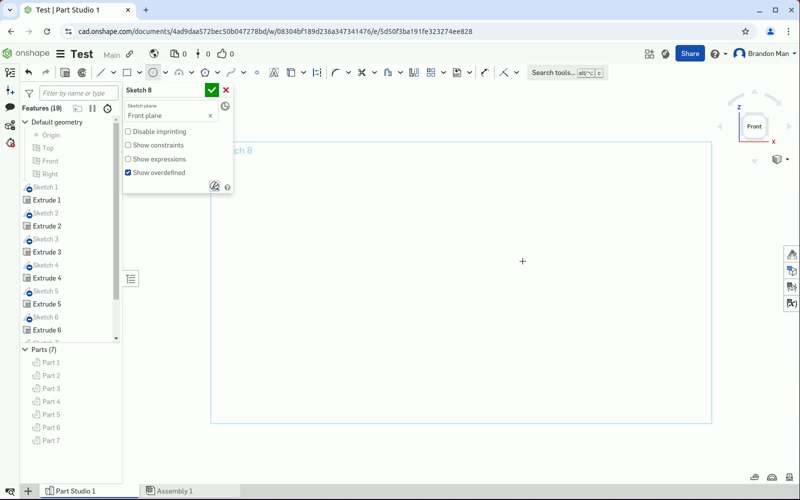
mouse_move(528, 260)
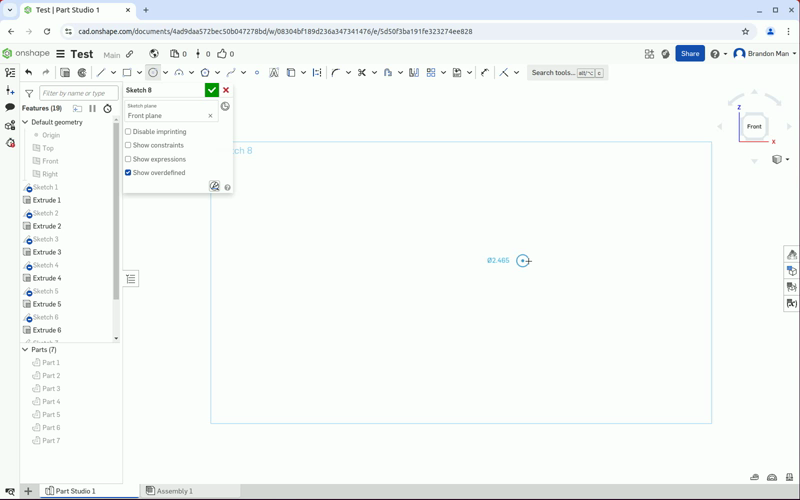
click(528, 260)
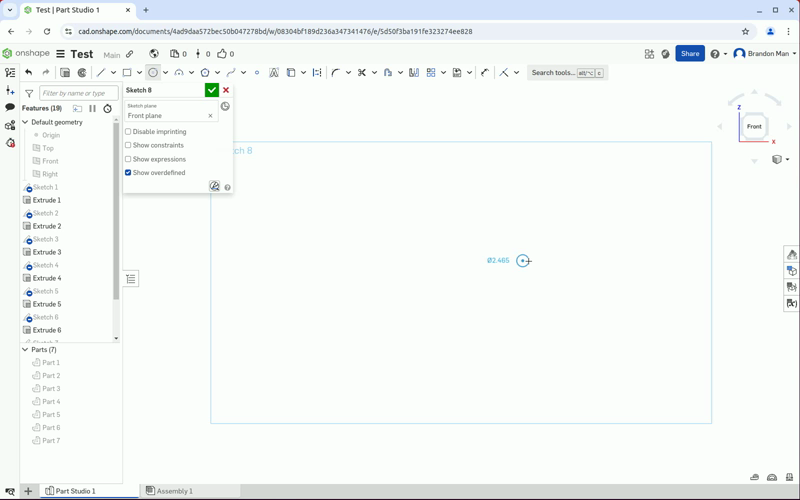
key(esc)
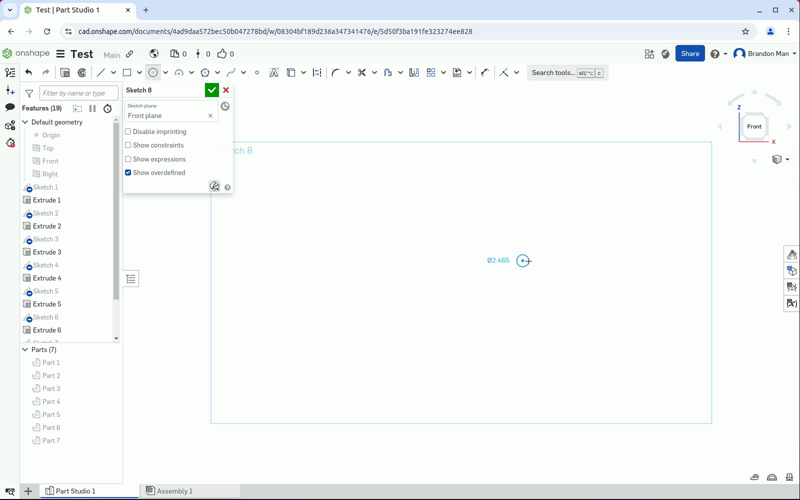
mouse_move(521, 258)
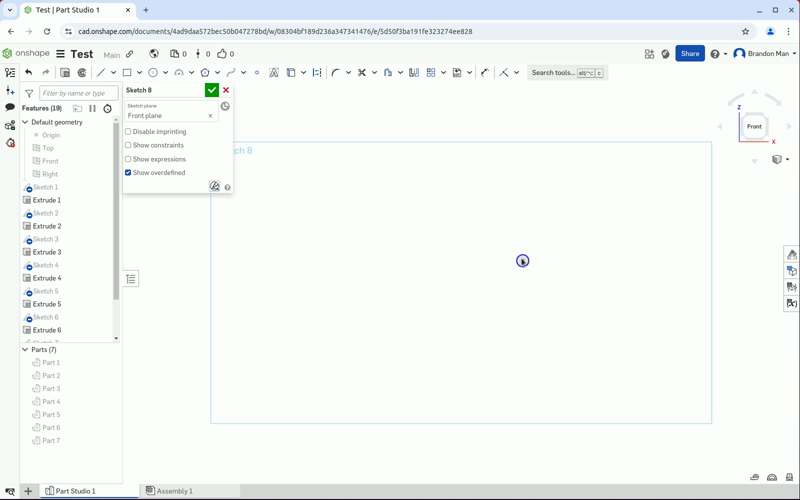
scroll(6)
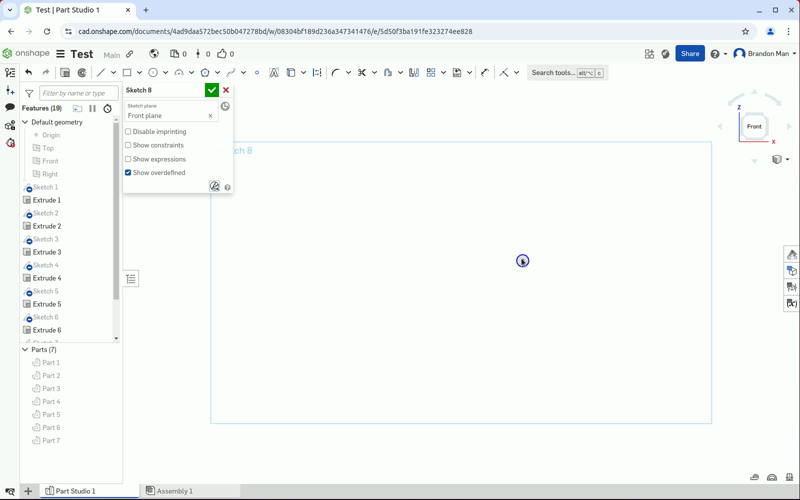
scroll(6)
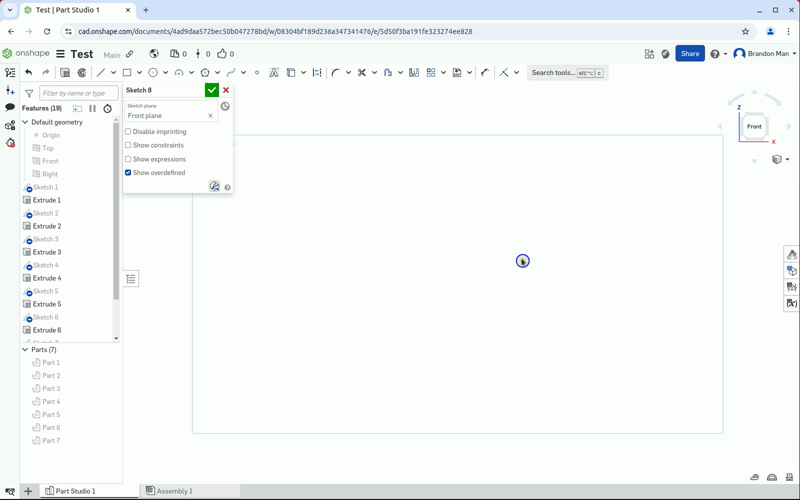
scroll(6)
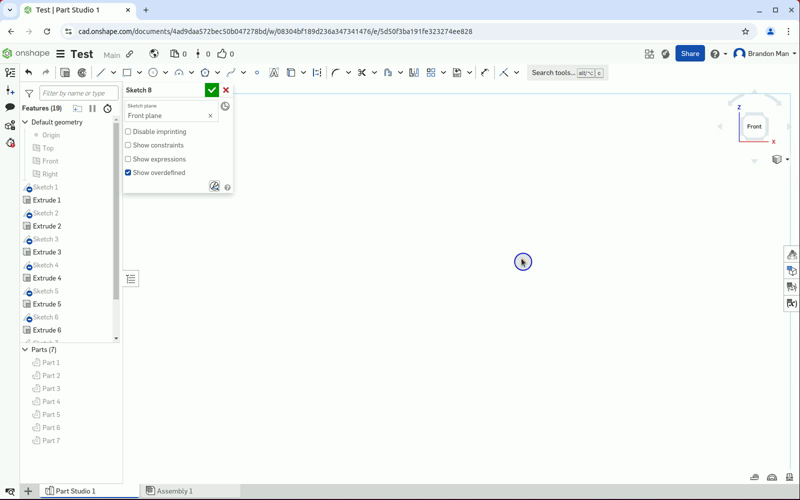
scroll(6)
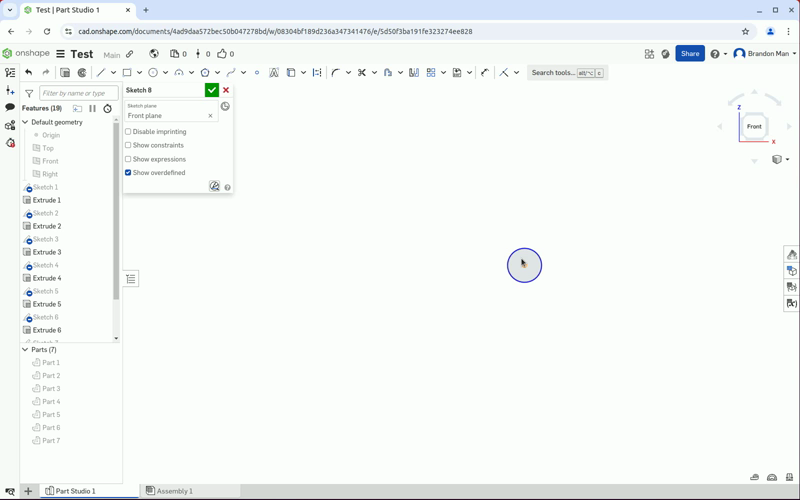
scroll(6)
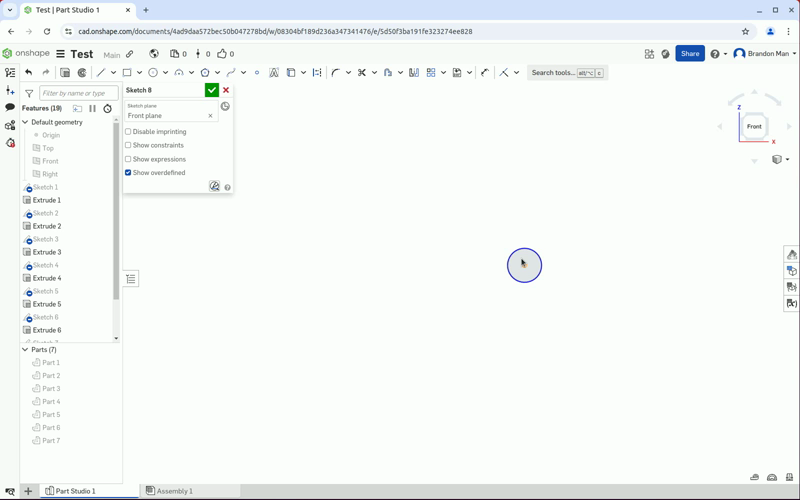
scroll(6)
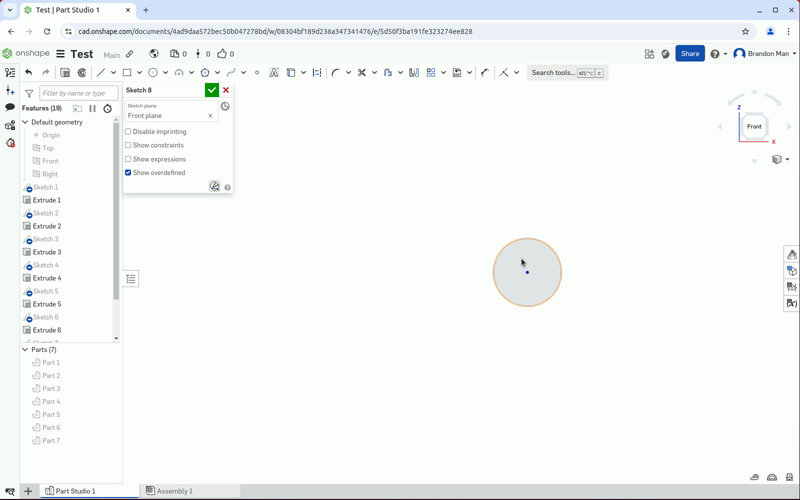
scroll(6)
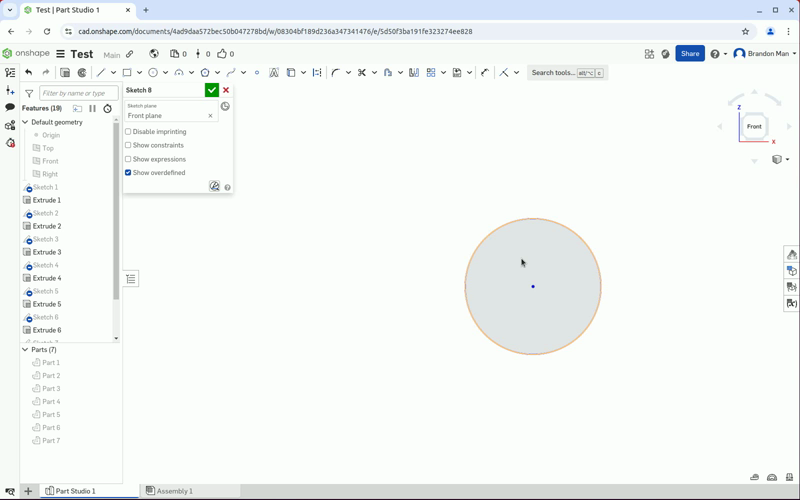
click(521, 258)
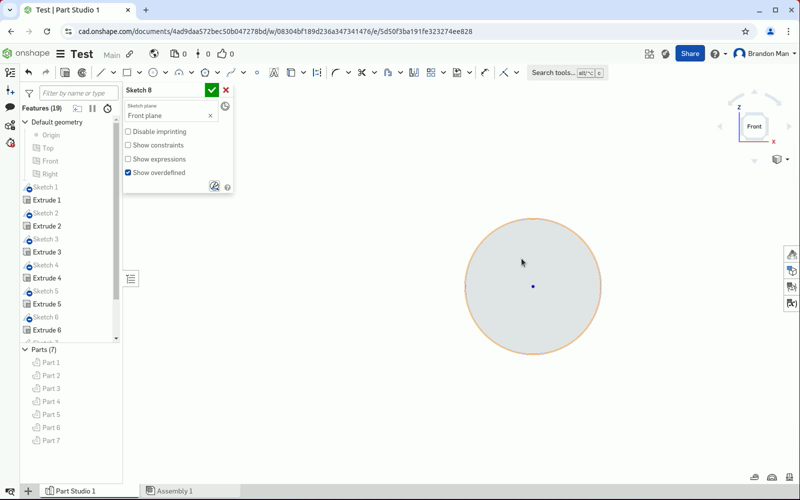
scroll(-6)
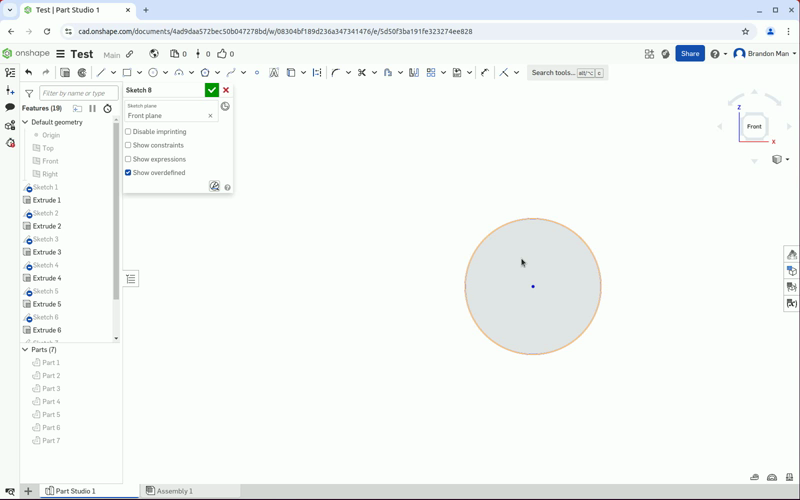
scroll(-6)
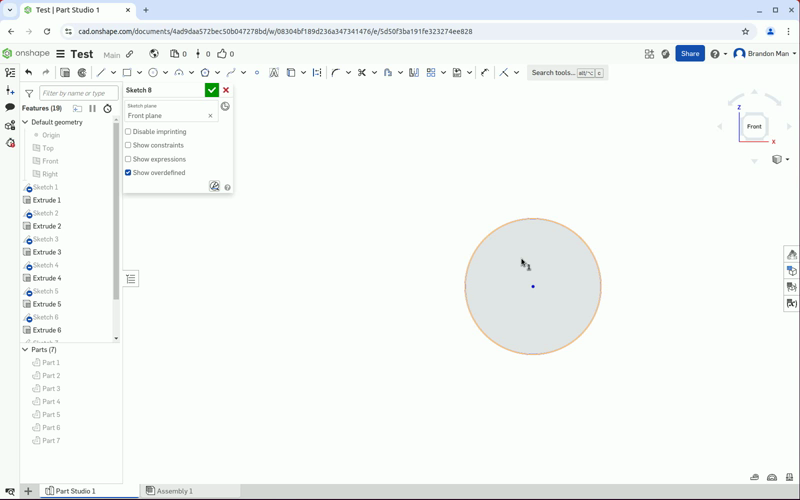
scroll(-6)
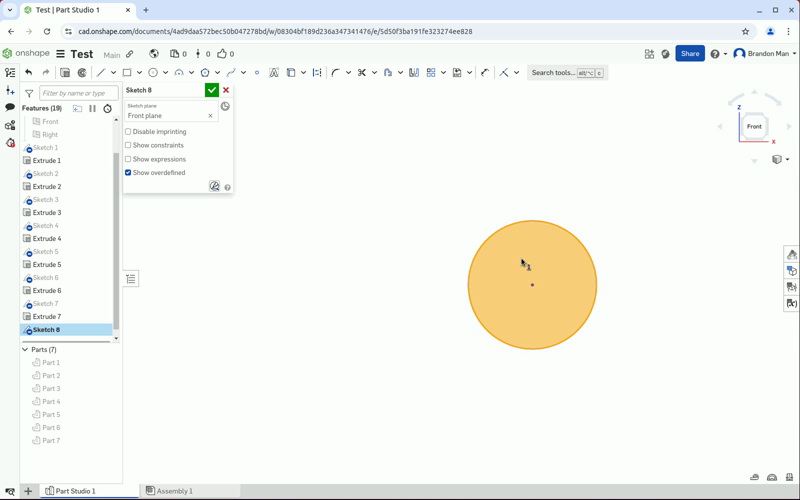
scroll(-6)
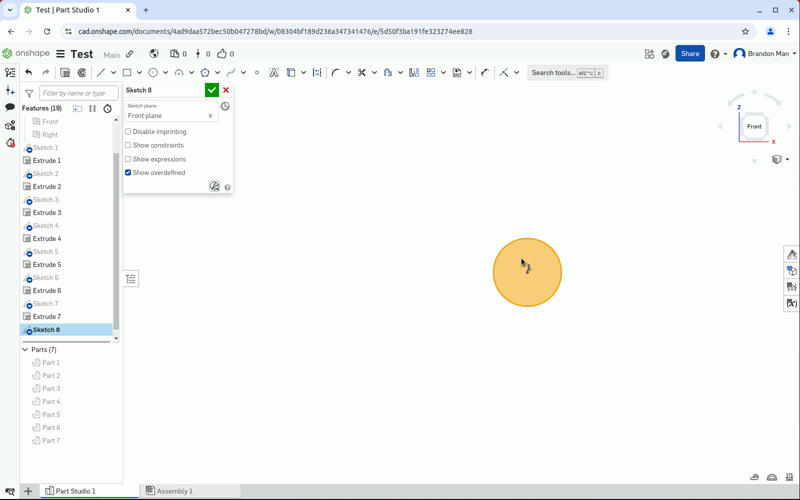
scroll(-6)
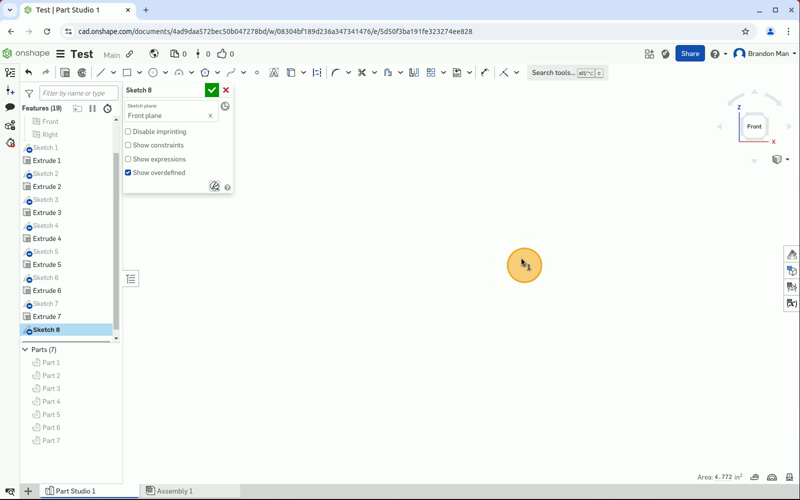
scroll(-6)
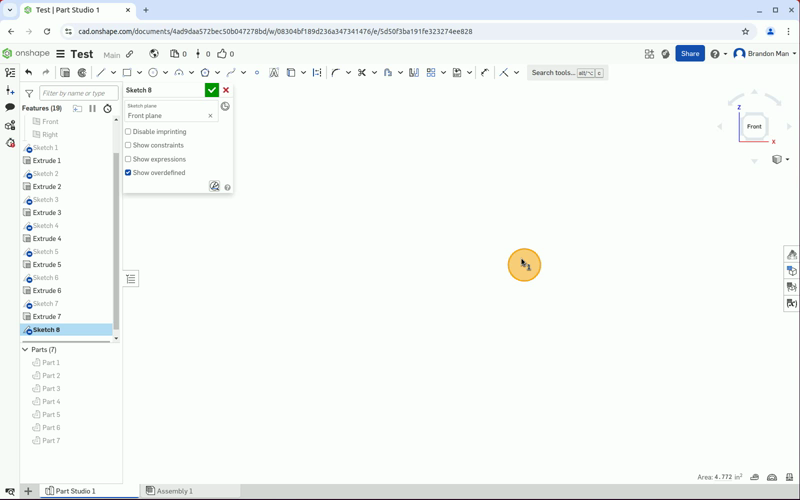
scroll(-6)
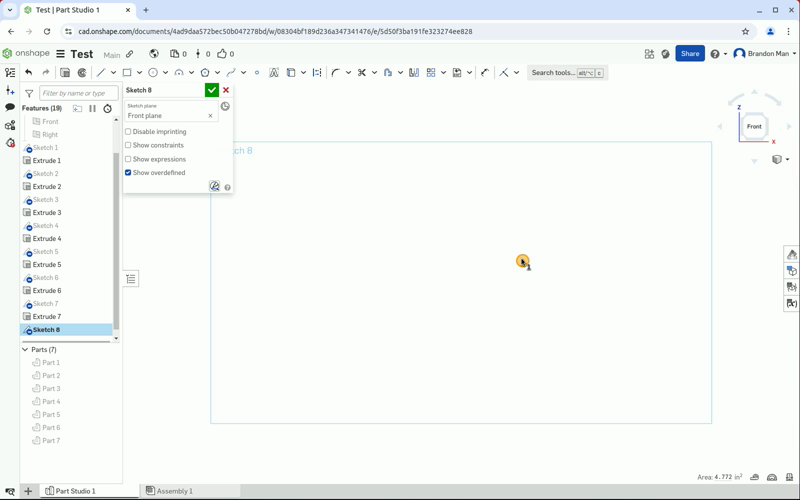
mouse_move(73, 352)
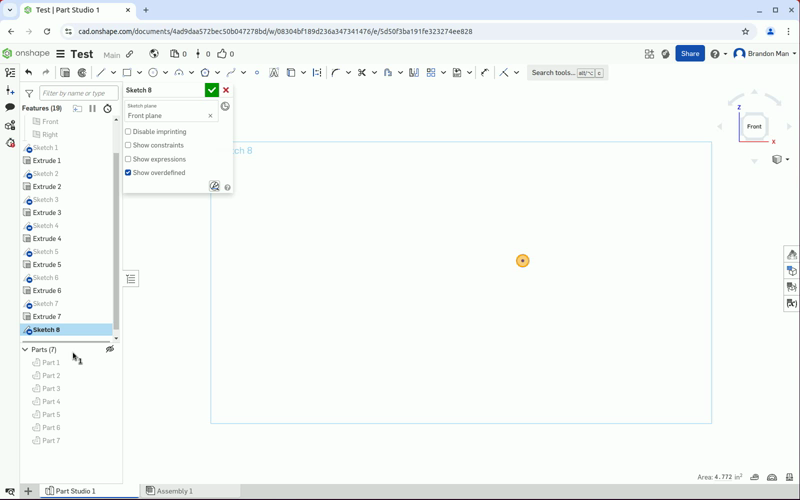
key(shift+y)
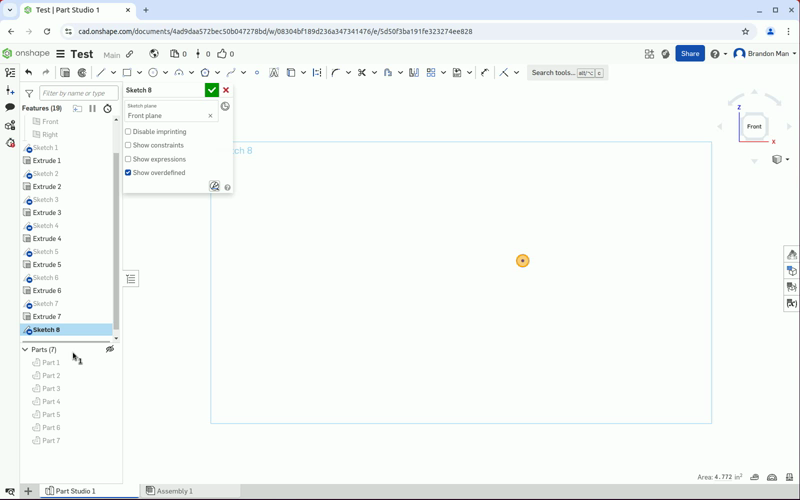
key(shift+e)
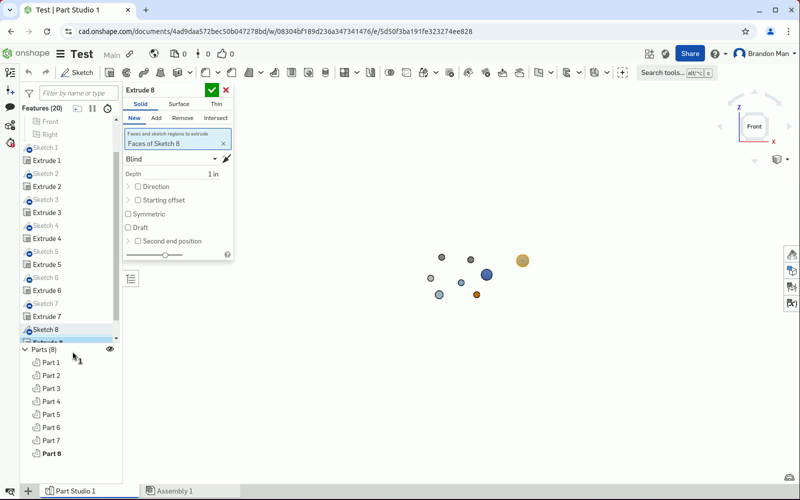
mouse_move(143, 106)
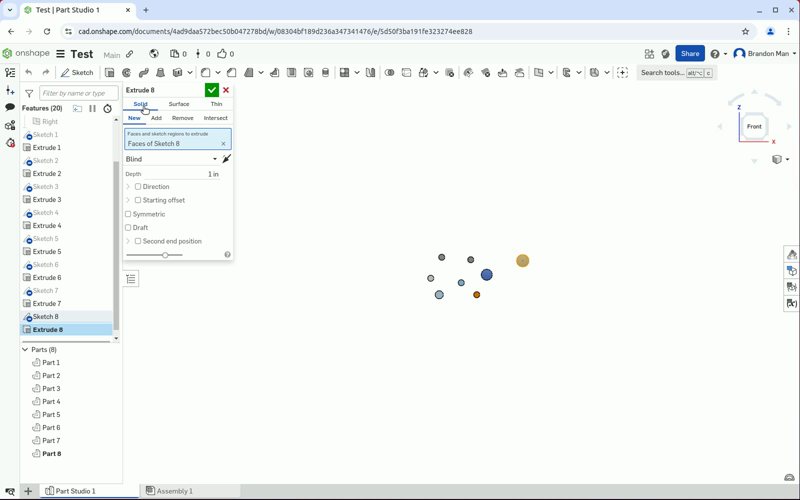
click(143, 106)
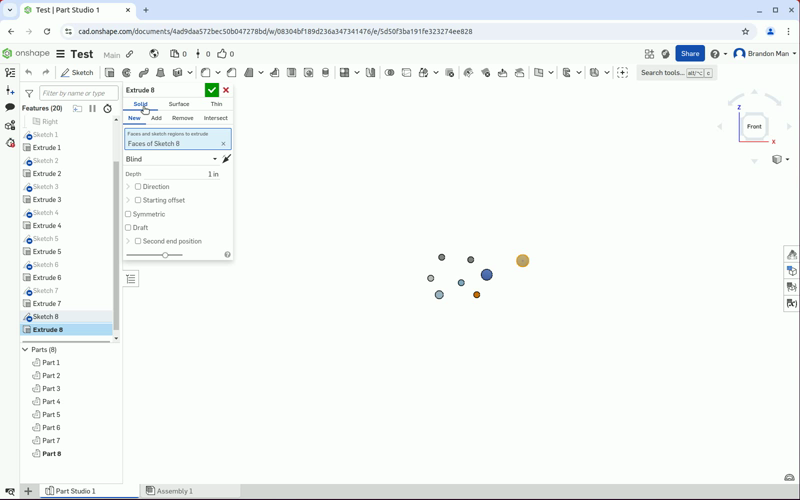
mouse_move(137, 120)
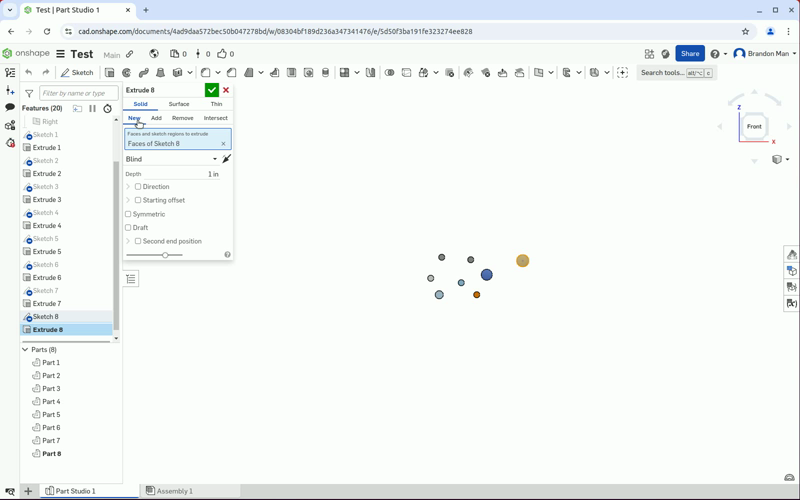
click(137, 120)
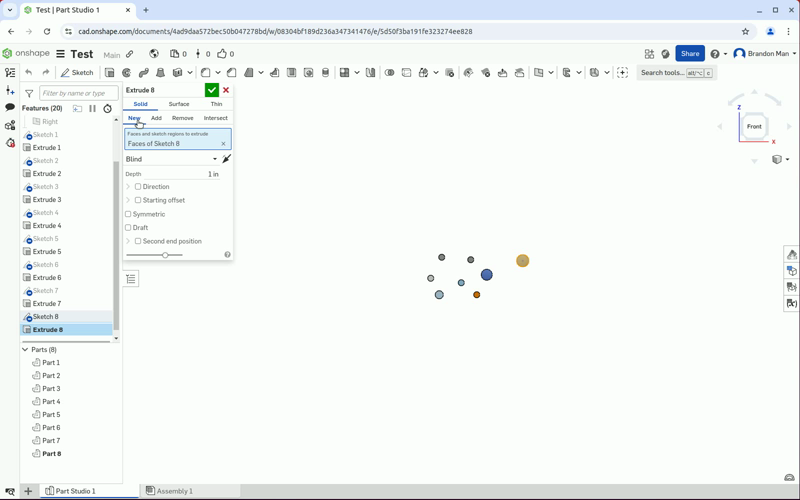
key(tab, 4)
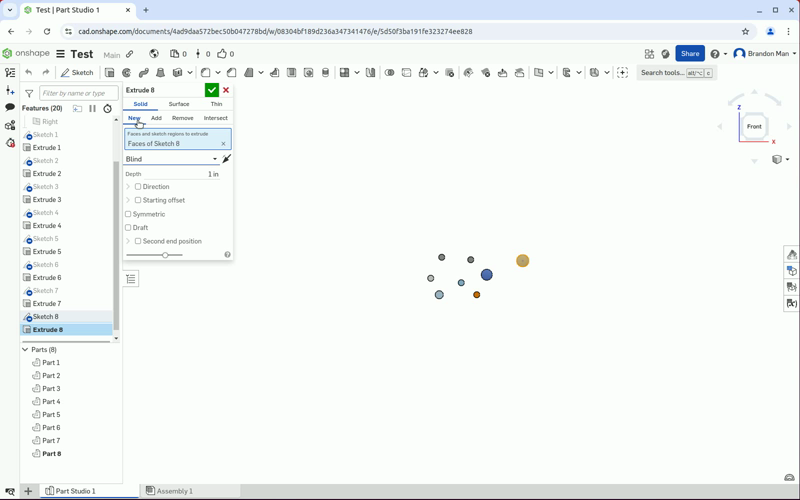
text(7.943)
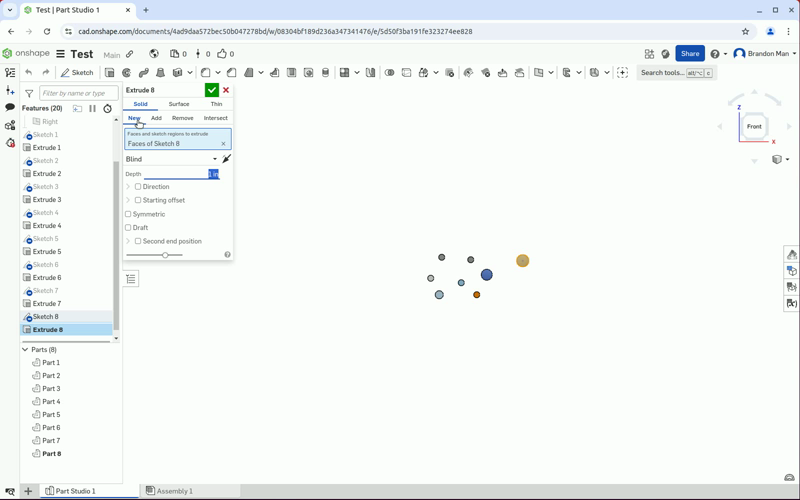
key(enter)
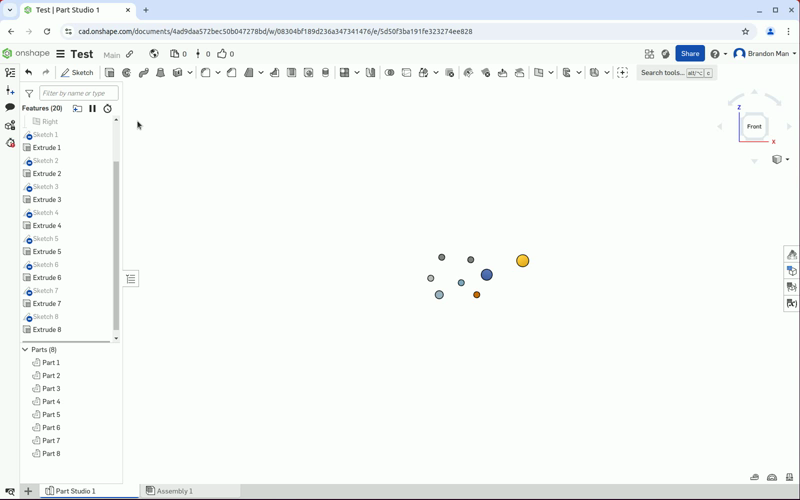
key(shift+h)
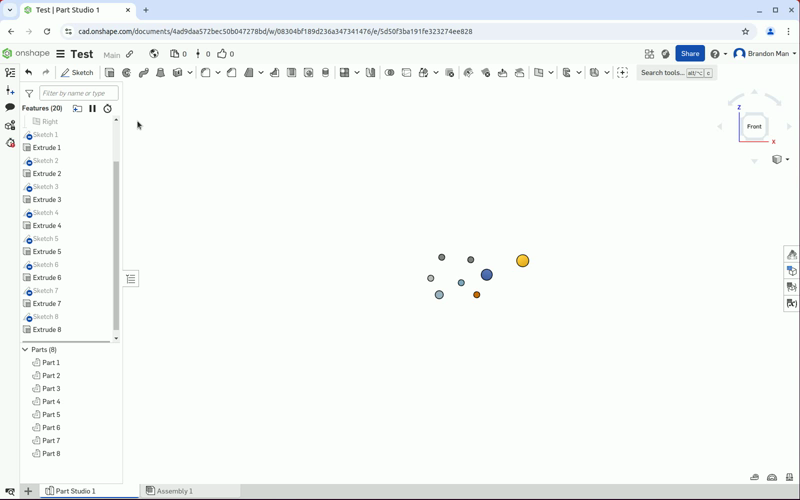
key(shift+h)
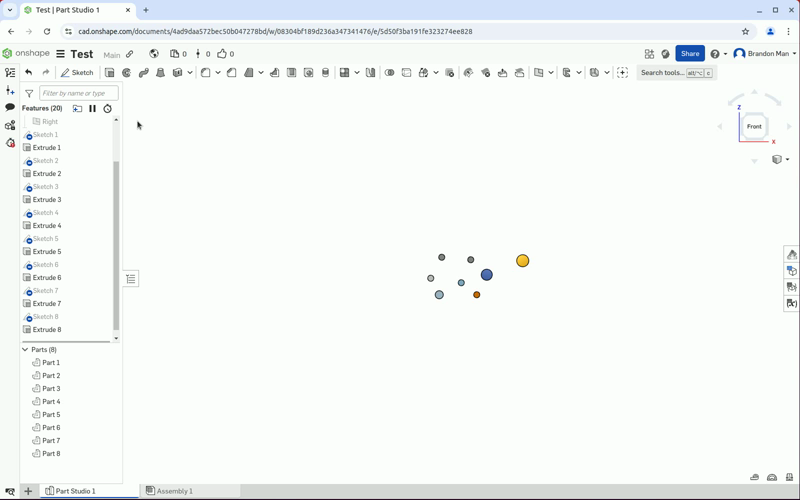
mouse_move(69, 137)
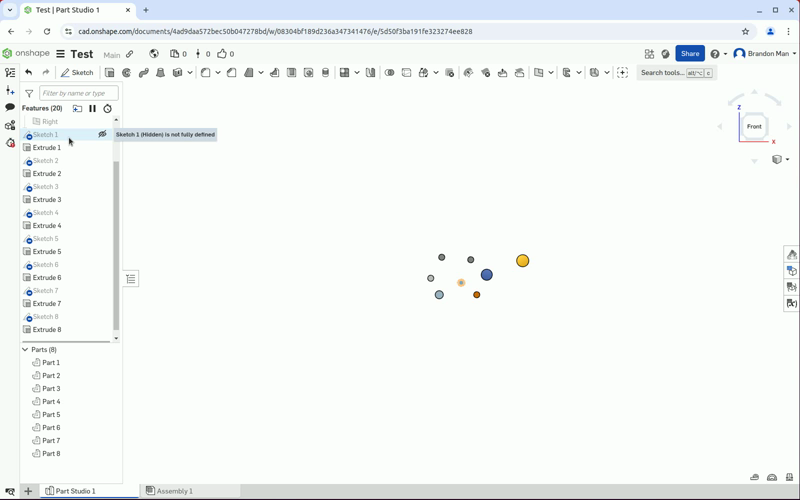
click(69, 137)
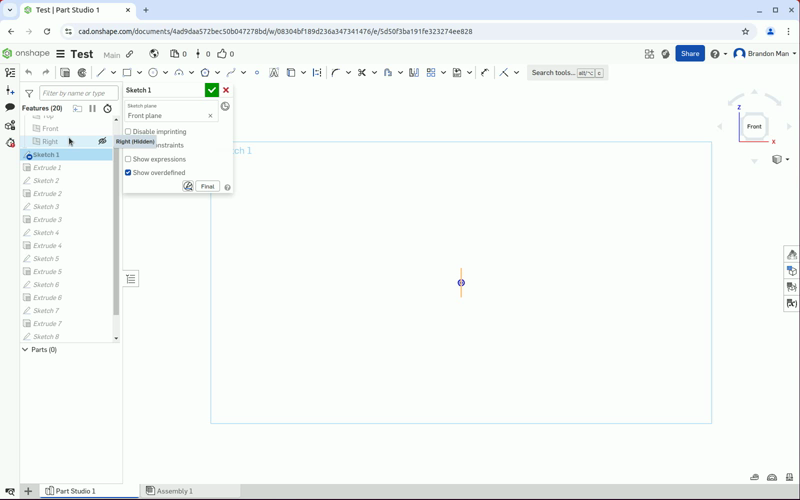
mouse_move(229, 92)
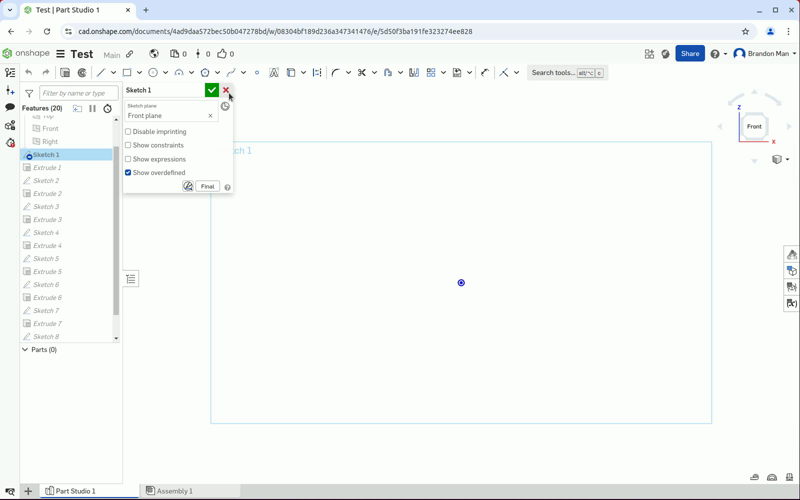
click(229, 92)
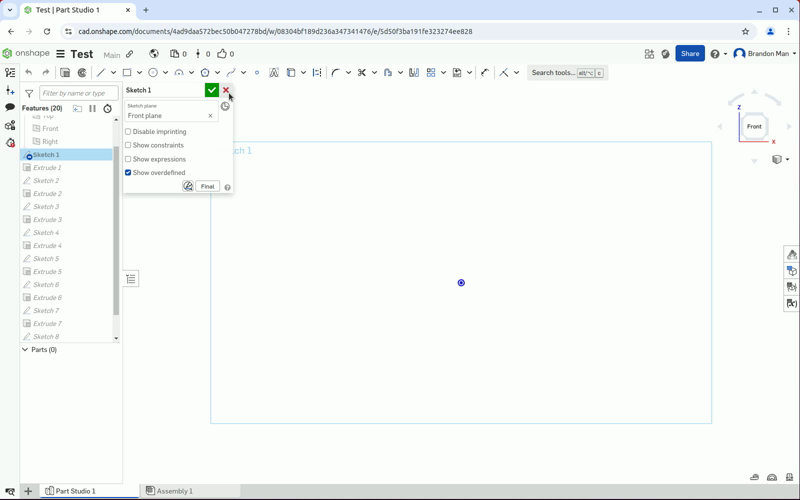
key(shift+s)
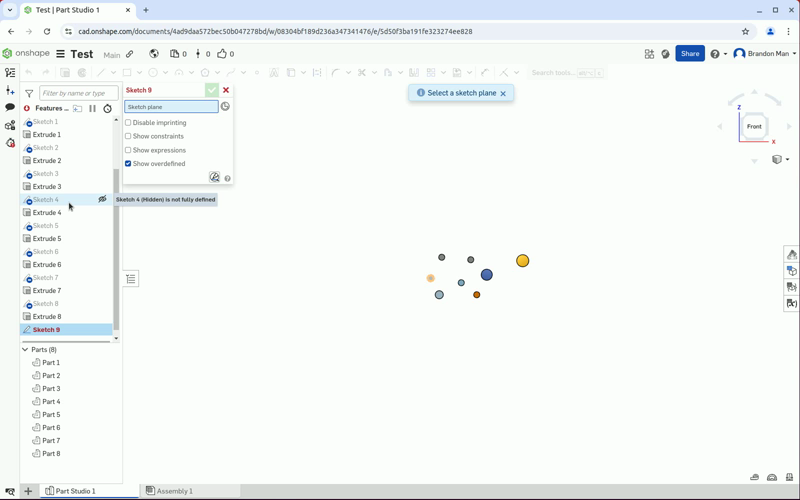
scroll(3)
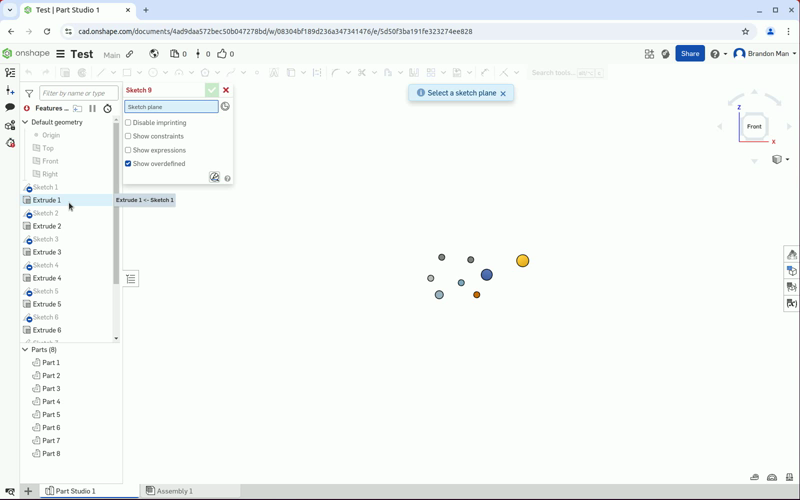
mouse_move(69, 163)
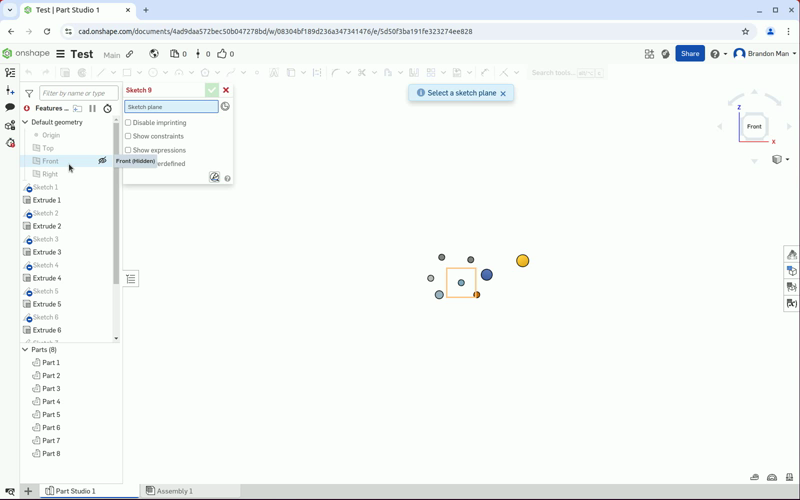
click(69, 163)
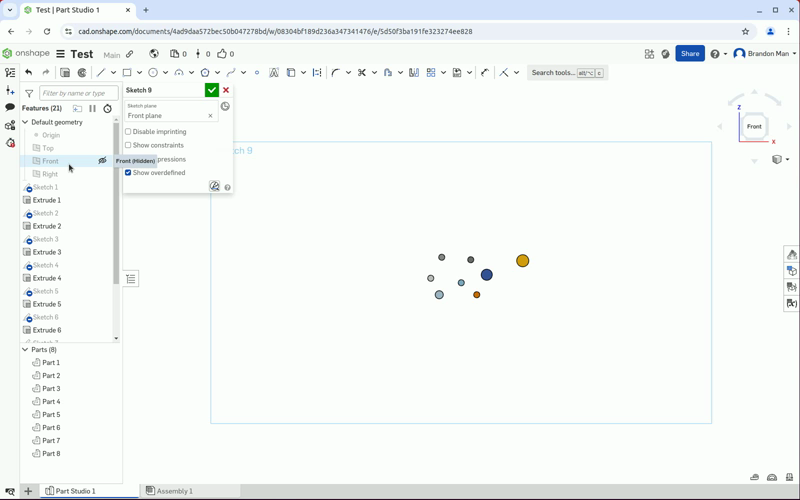
mouse_move(73, 352)
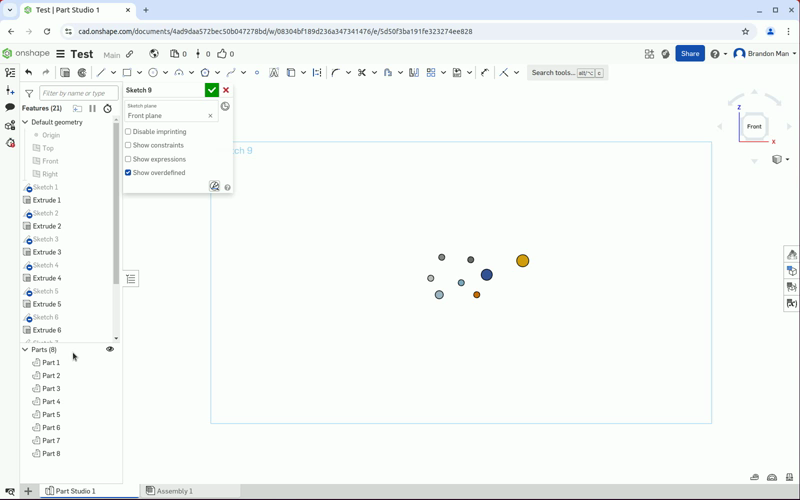
key(y)
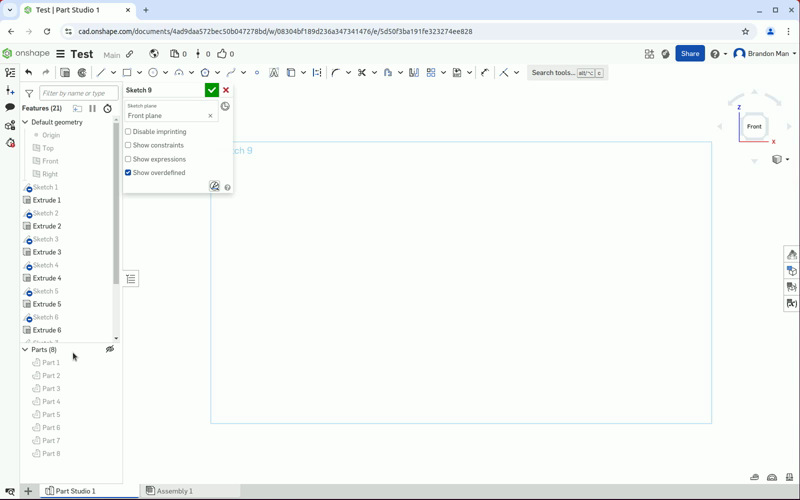
key(c)
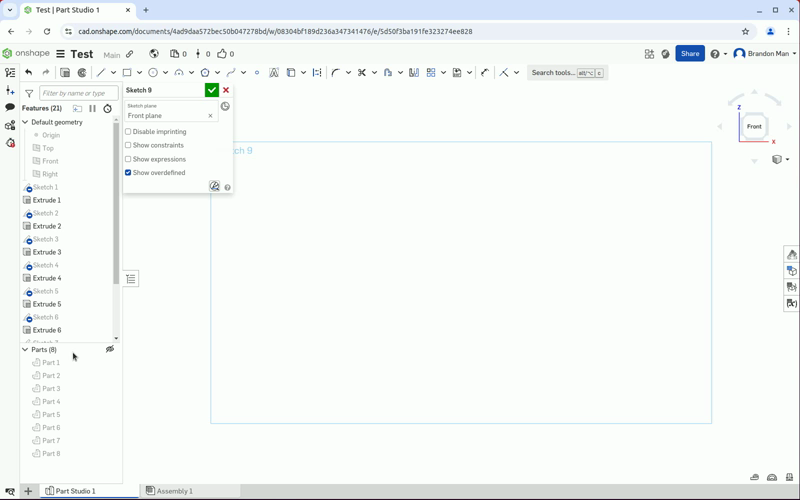
key_down(shift)
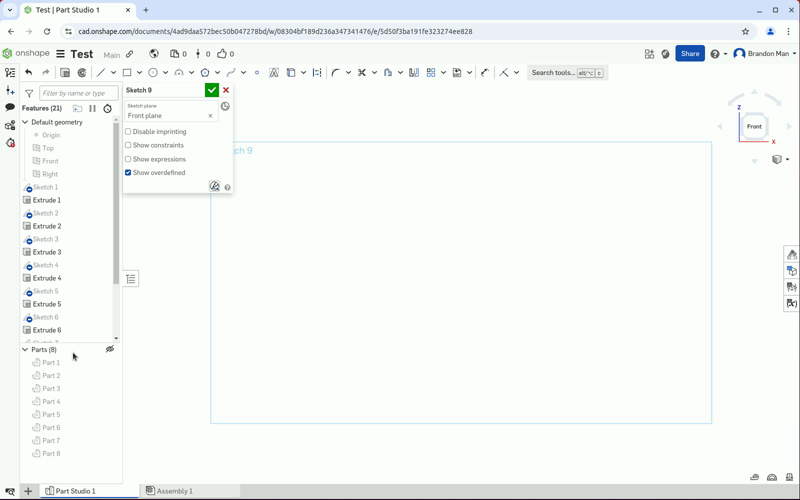
mouse_move(388, 279)
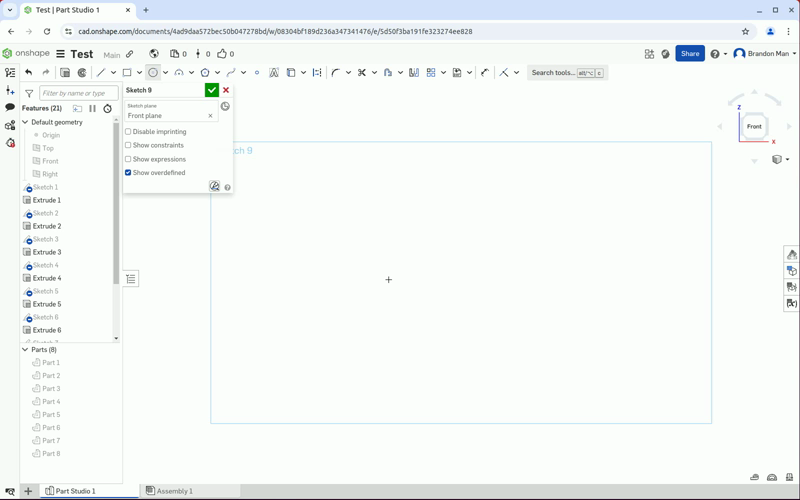
click(388, 279)
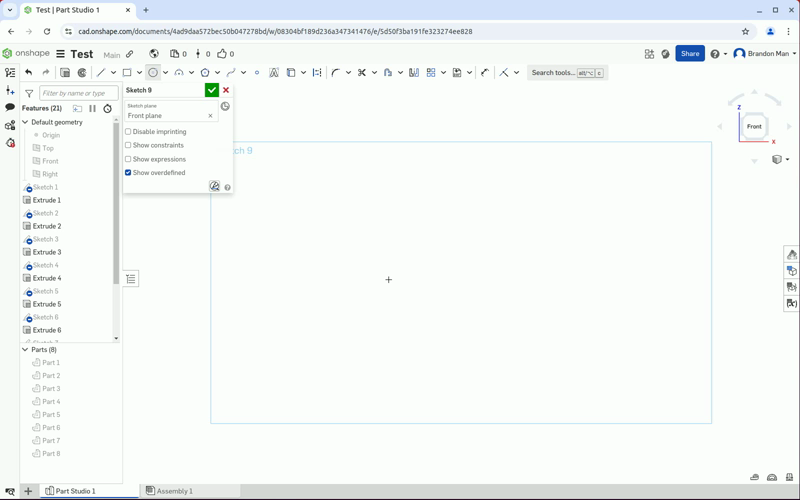
key_up(shift)
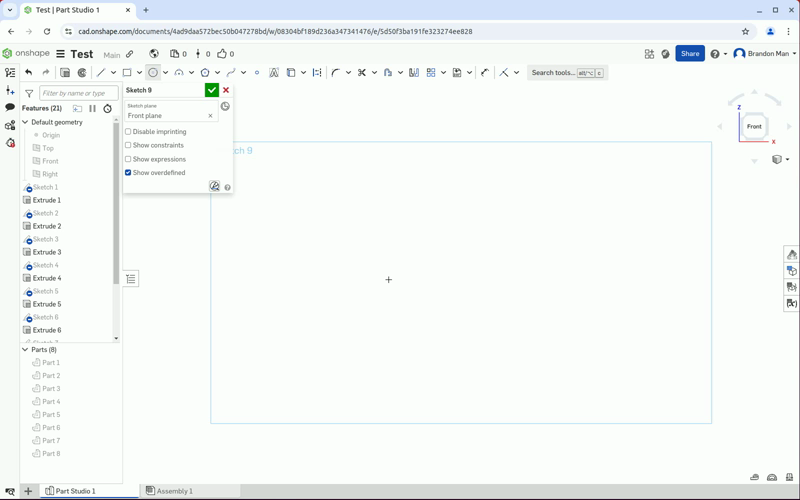
mouse_move(392, 279)
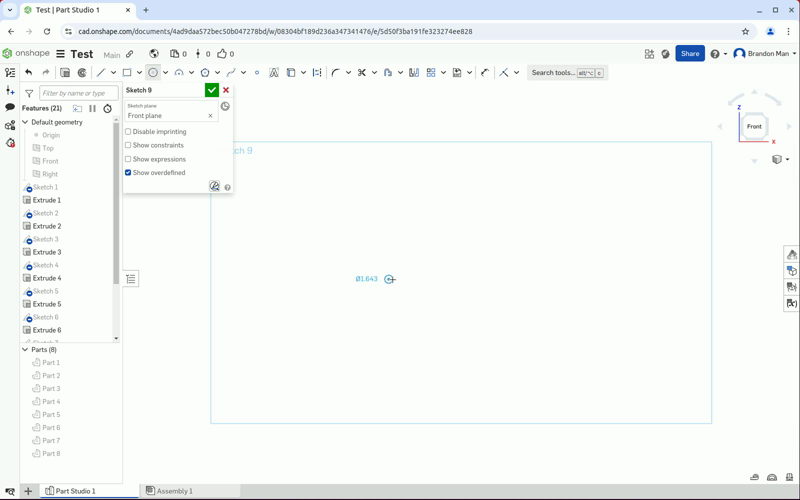
click(392, 279)
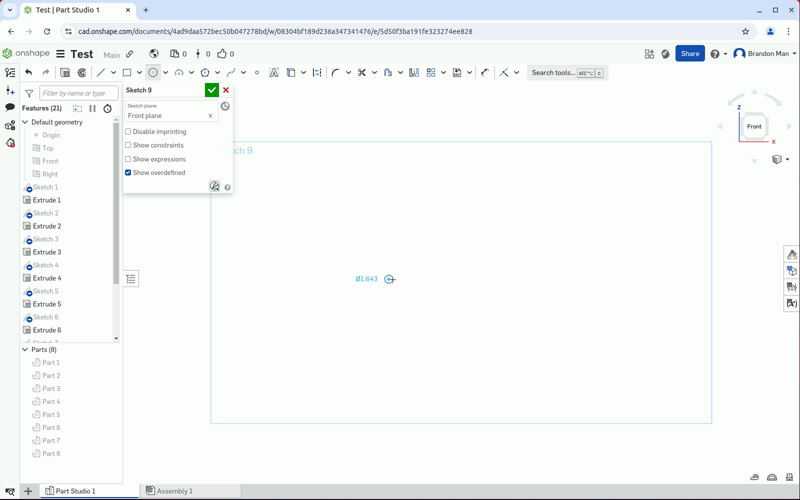
key(esc)
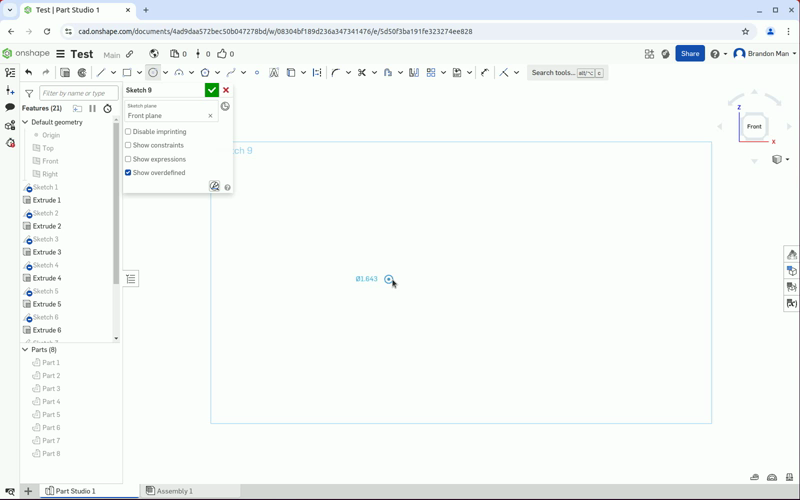
mouse_move(385, 281)
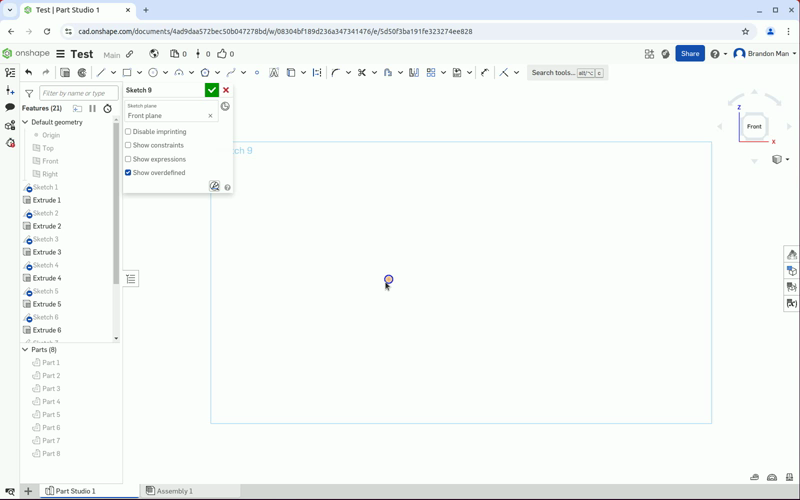
scroll(6)
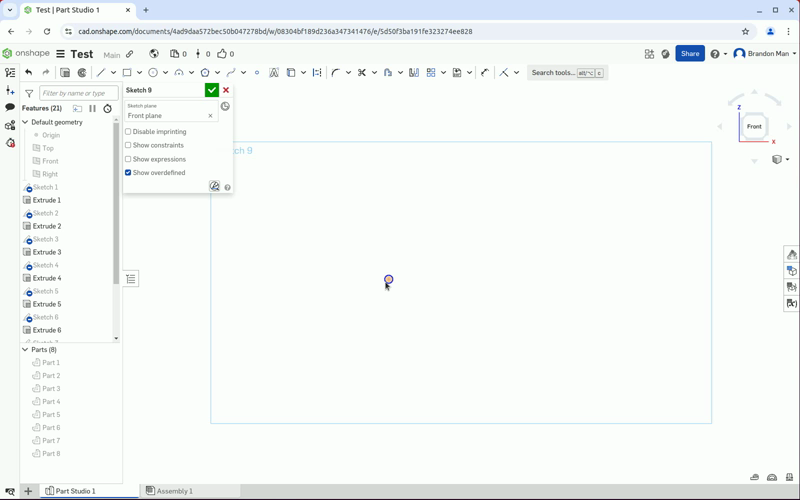
scroll(6)
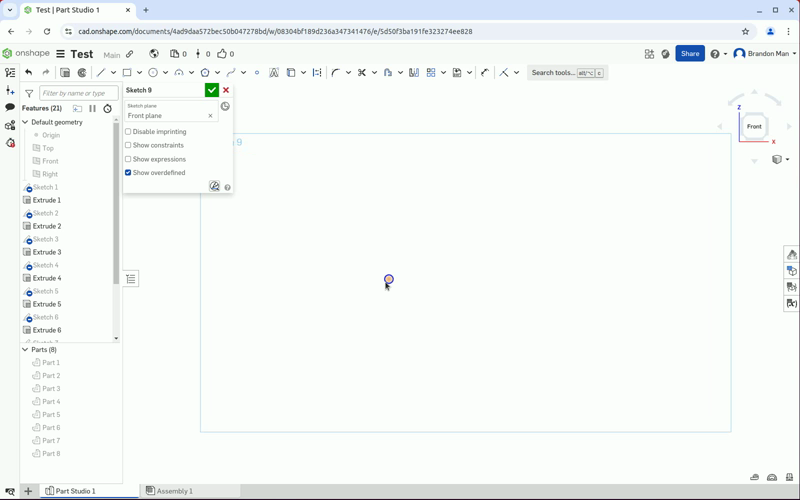
scroll(6)
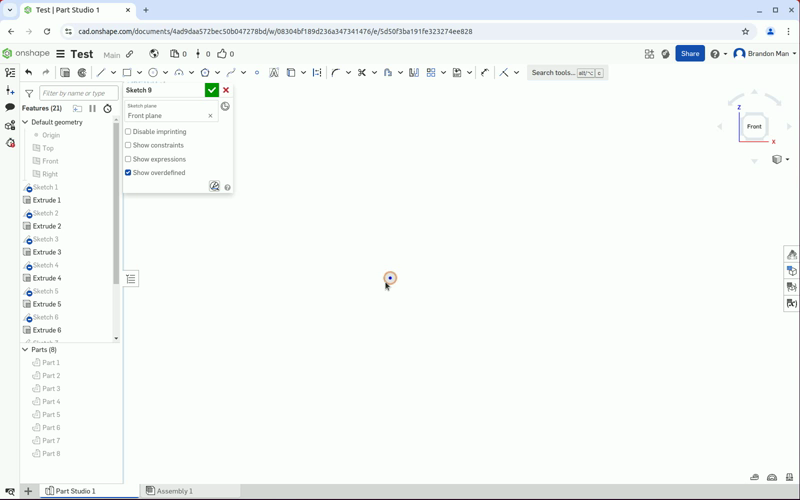
scroll(6)
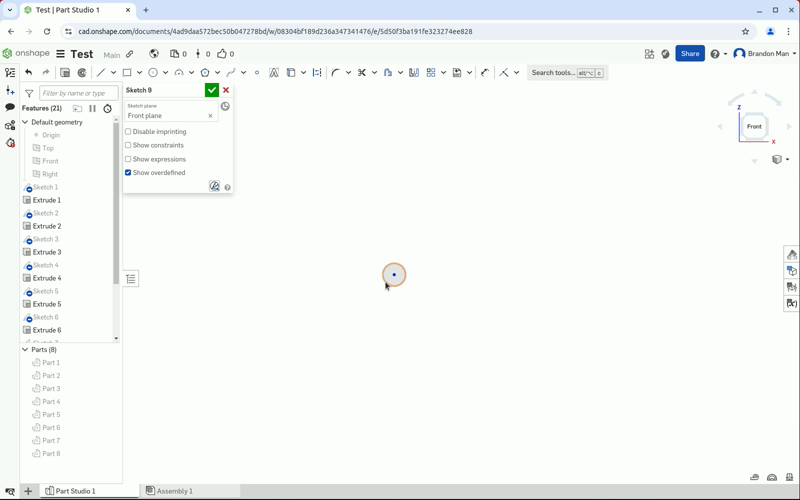
scroll(6)
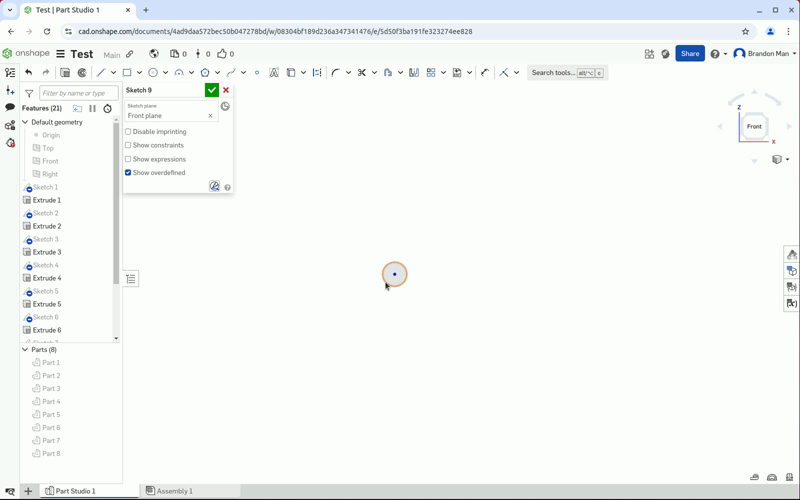
scroll(6)
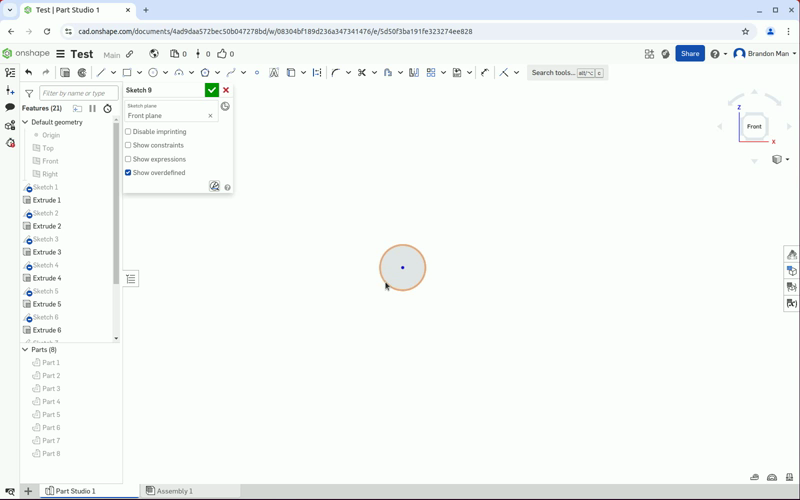
scroll(6)
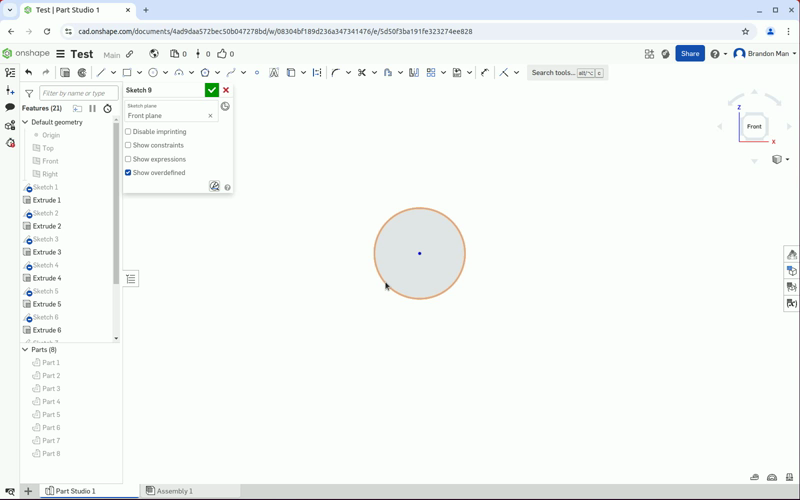
click(385, 281)
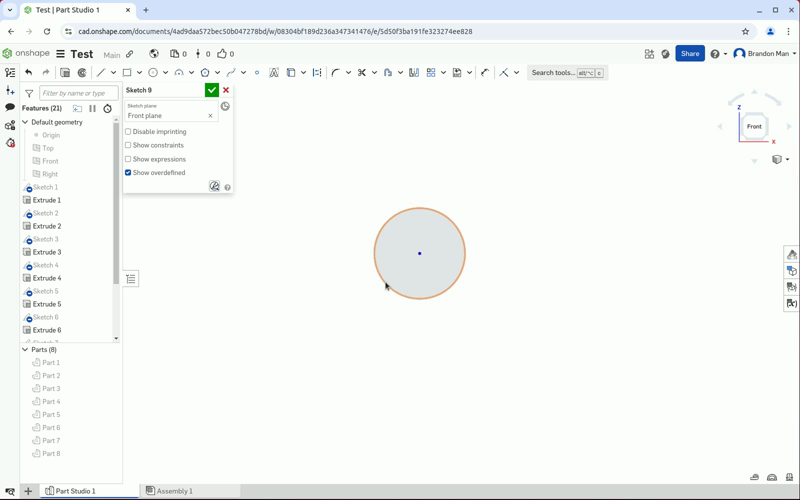
scroll(-6)
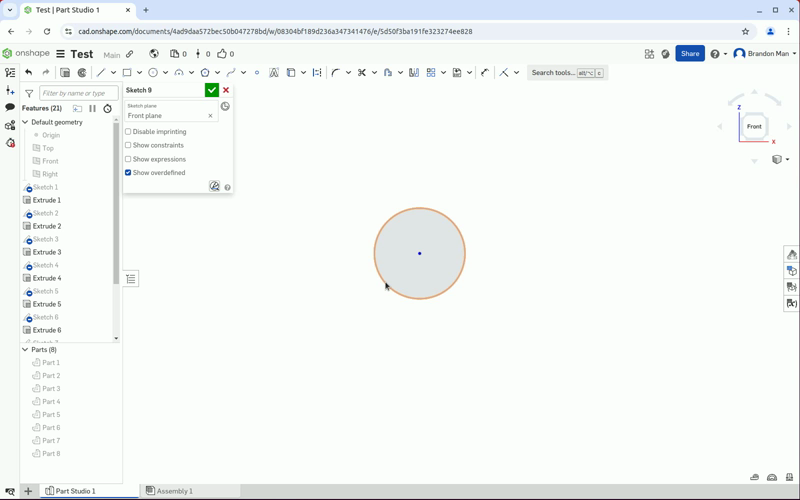
scroll(-6)
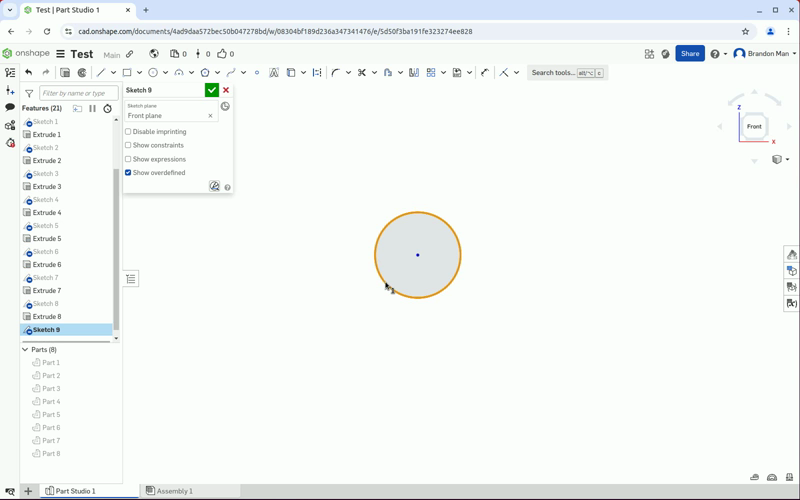
scroll(-6)
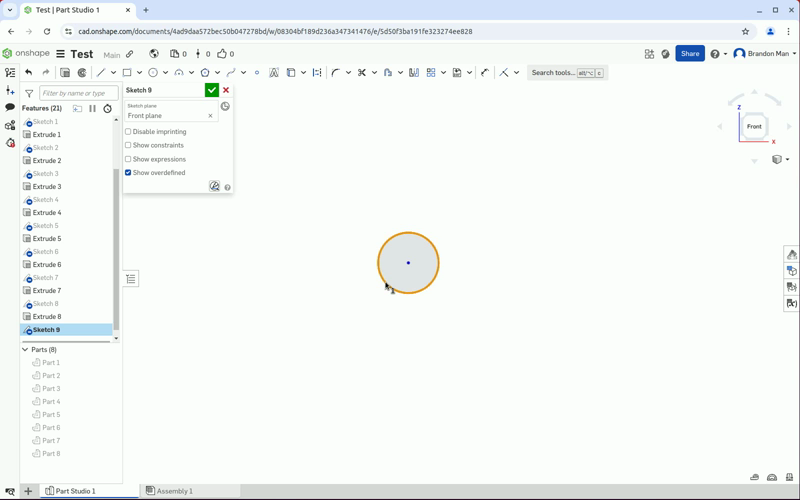
scroll(-6)
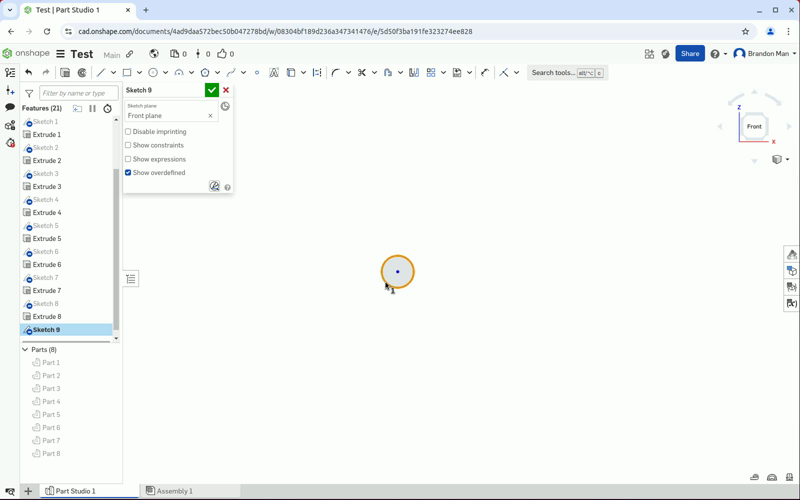
scroll(-6)
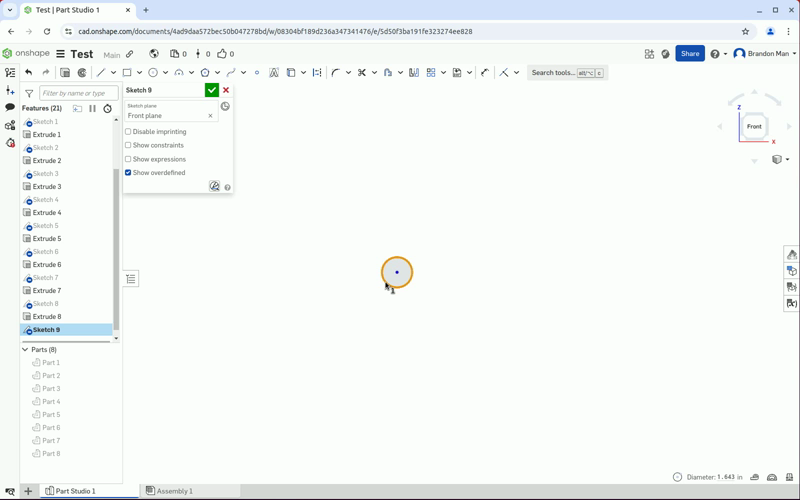
scroll(-6)
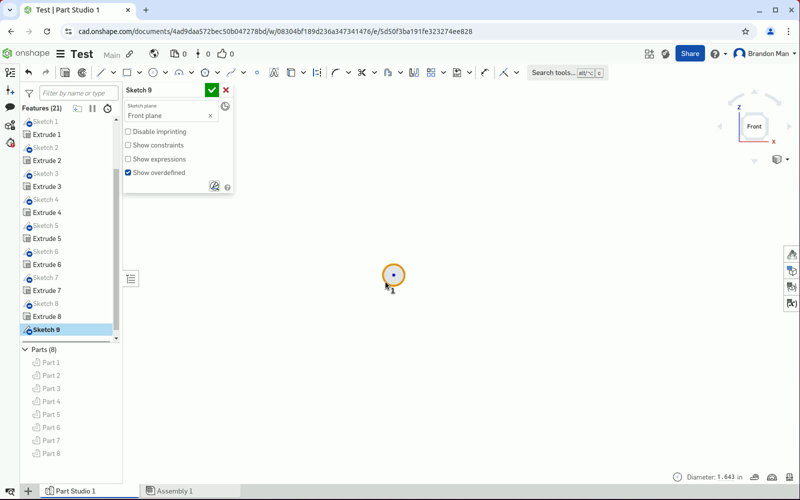
scroll(-6)
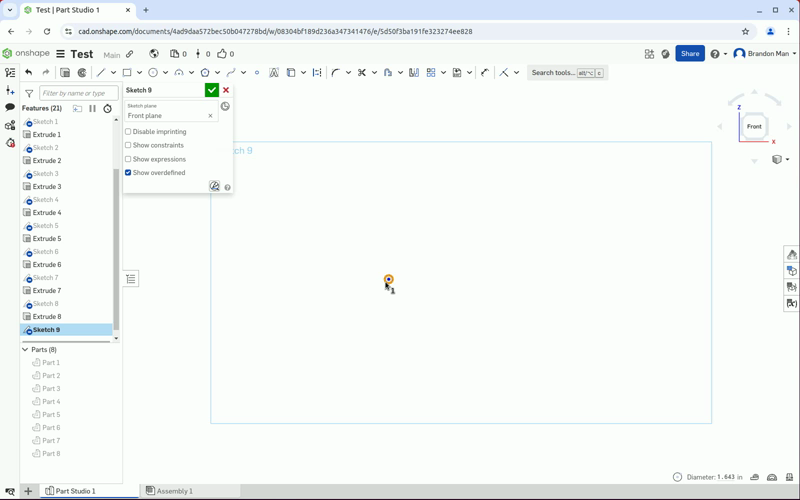
mouse_move(73, 352)
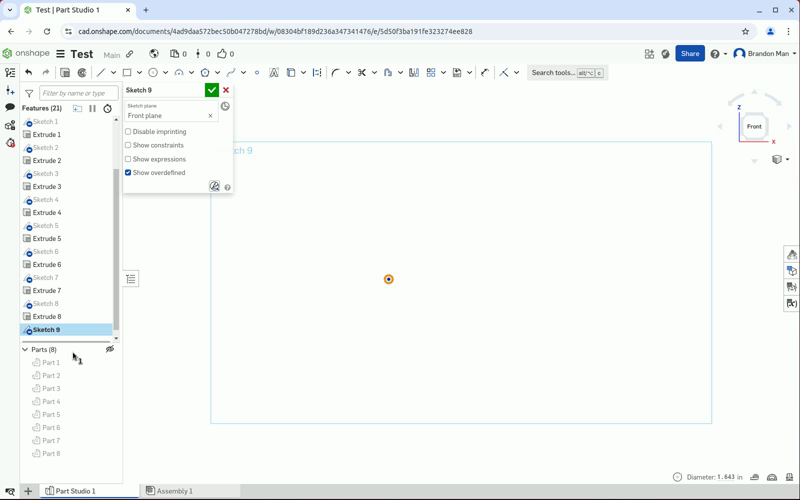
key(shift+y)
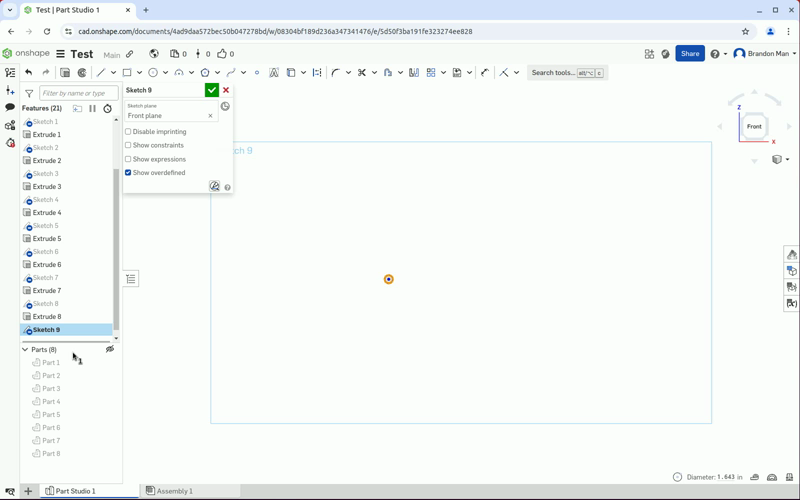
key(shift+e)
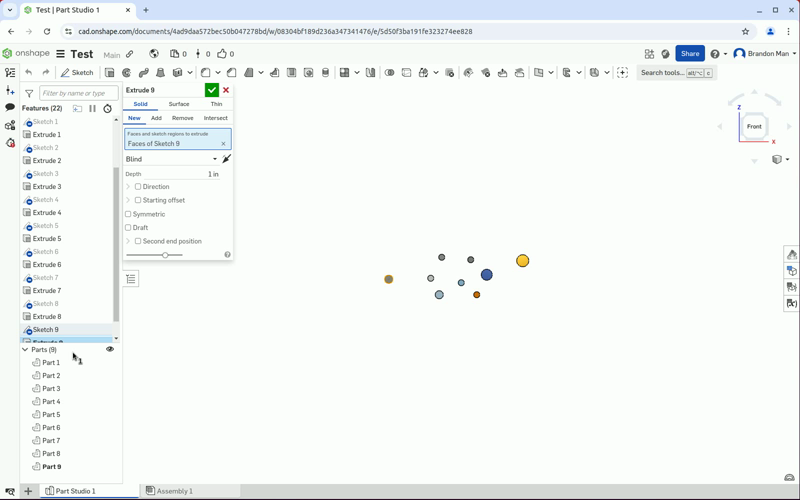
mouse_move(143, 106)
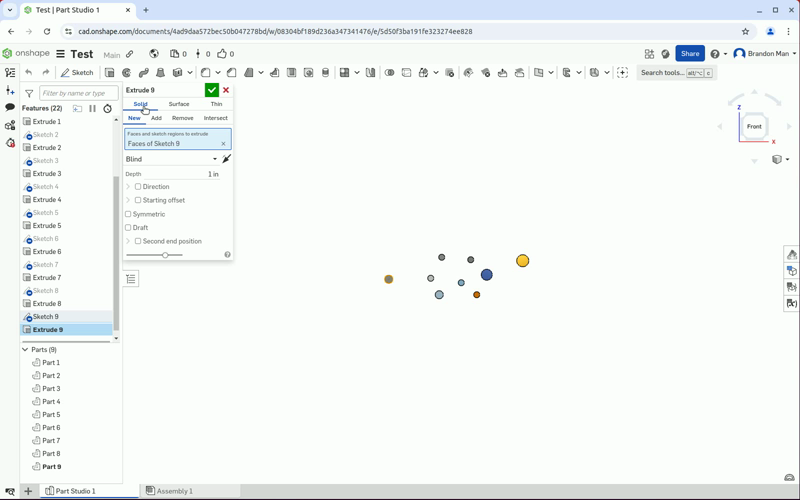
click(143, 106)
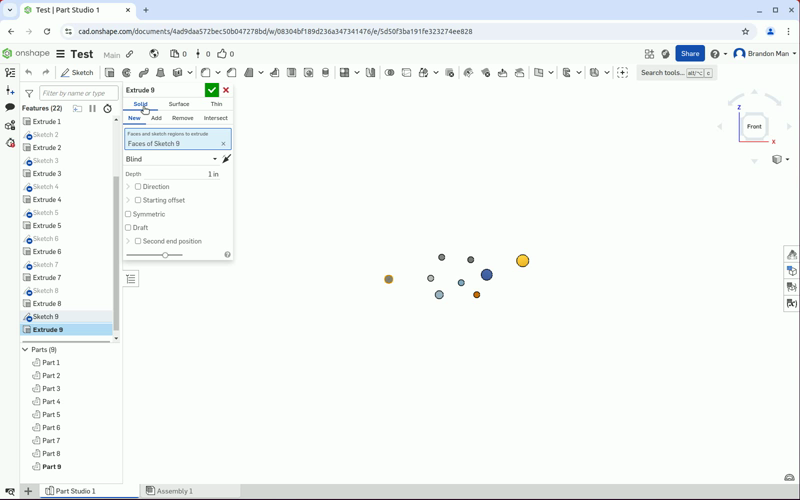
mouse_move(137, 120)
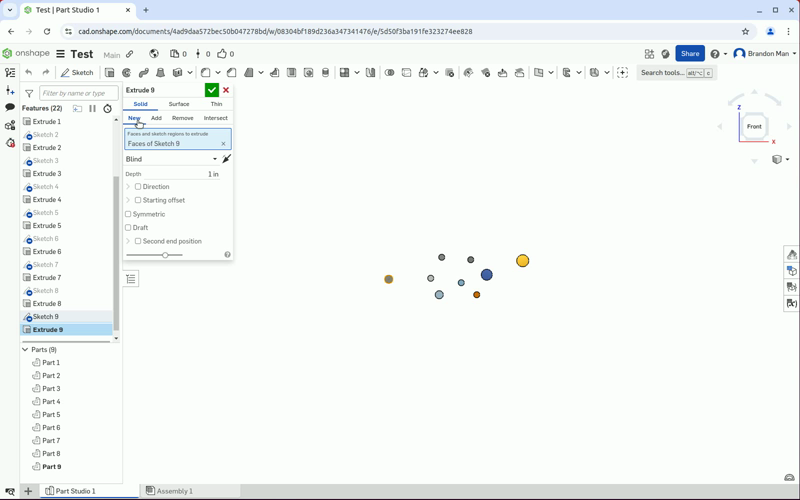
click(137, 120)
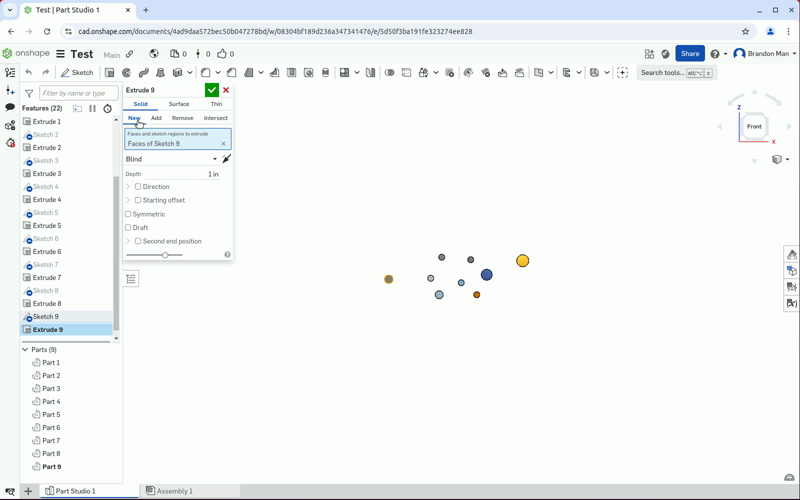
key(tab, 4)
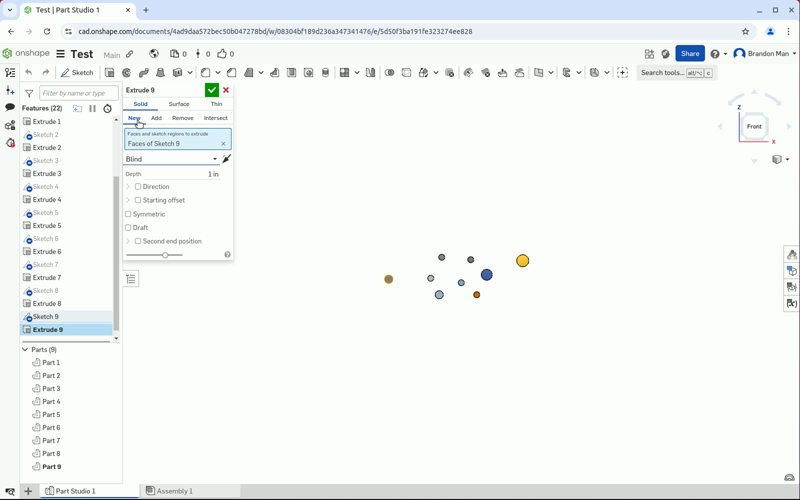
text(7.462)
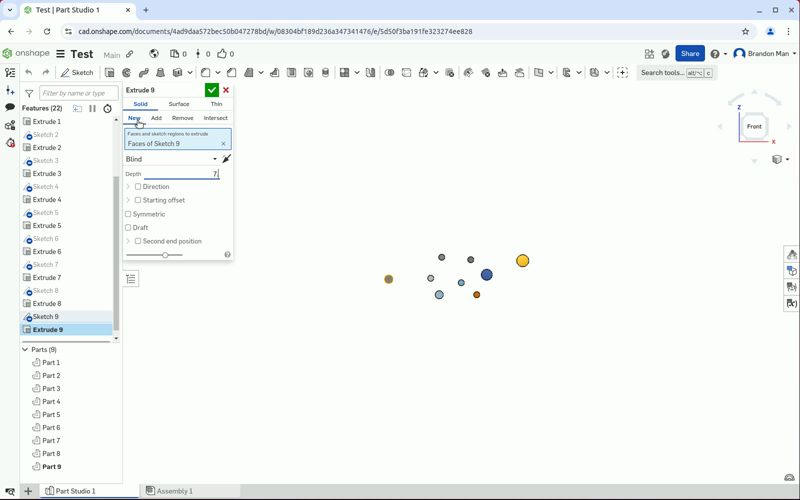
key(enter)
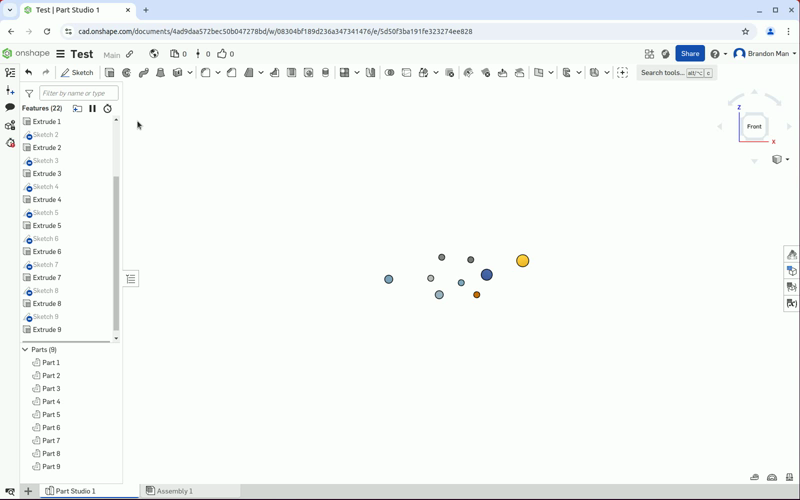
key(shift+h)
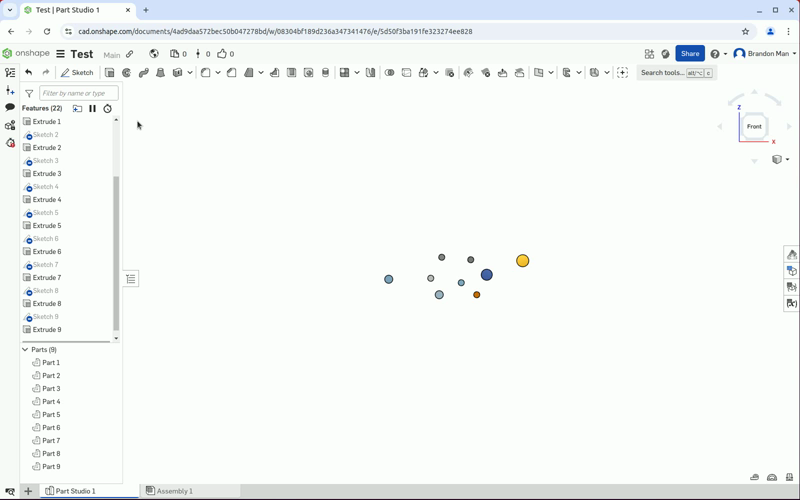
key(shift+h)
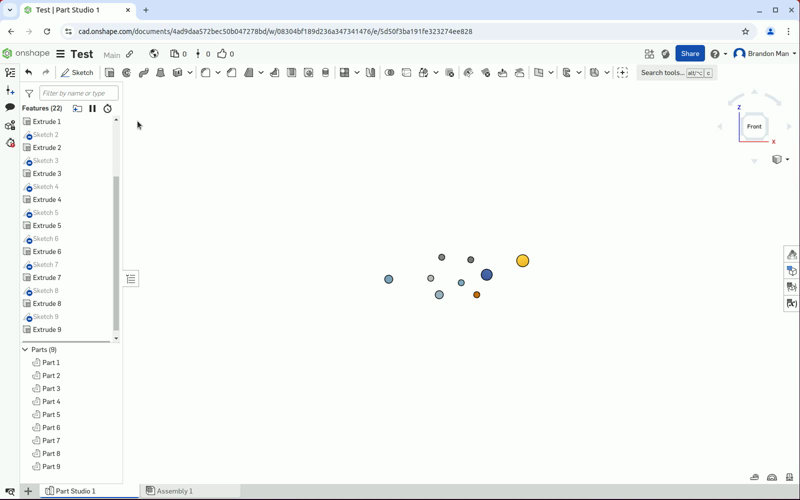
mouse_move(69, 111)
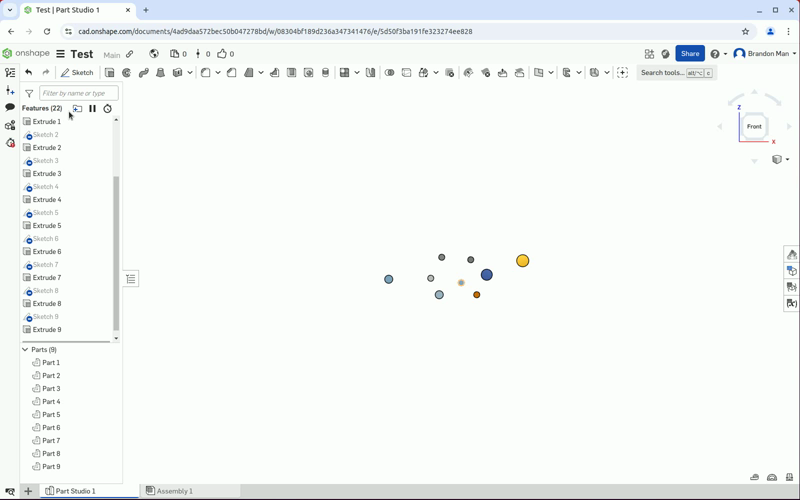
click(69, 111)
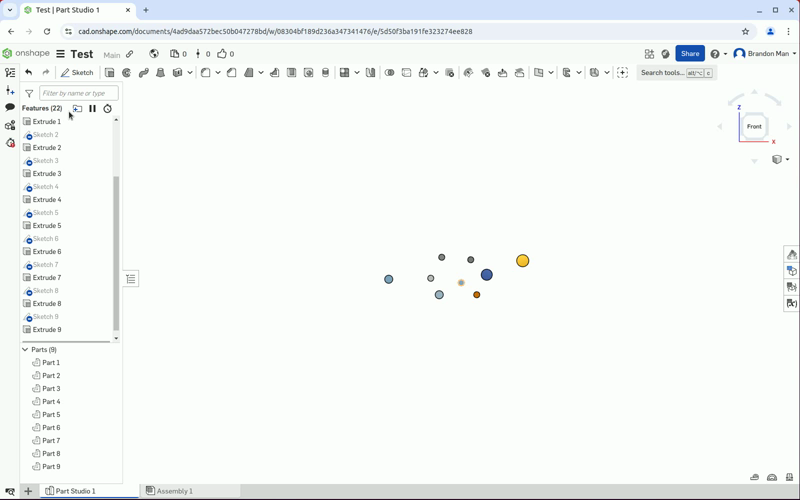
key(shift+s)
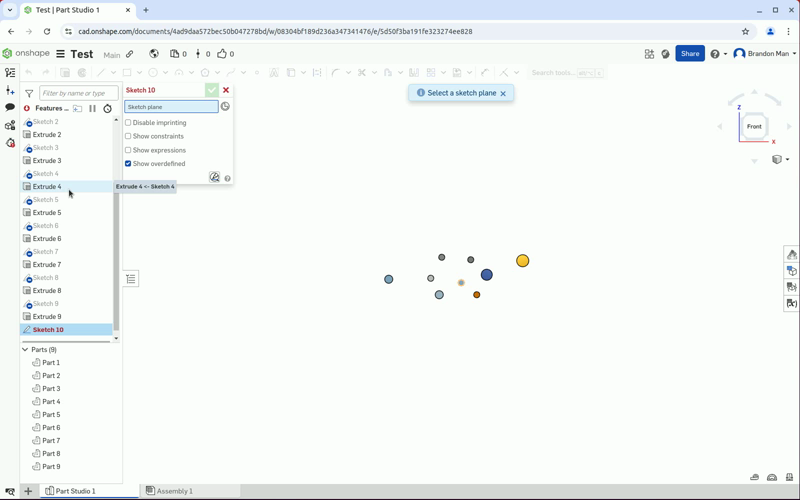
scroll(3)
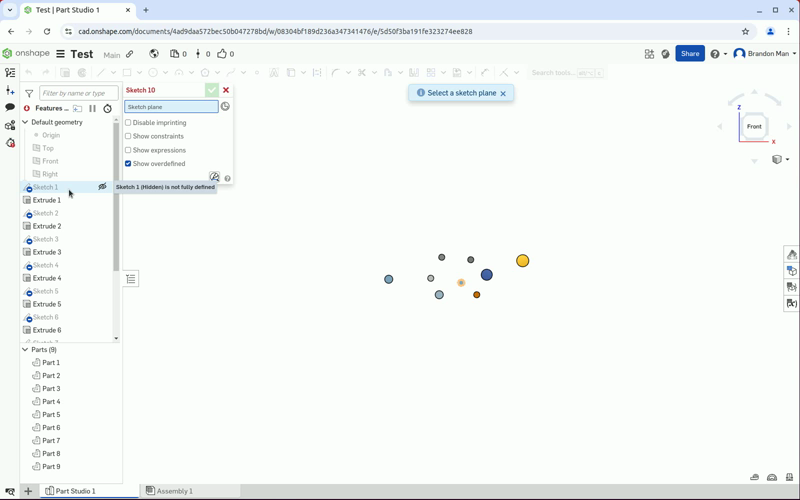
mouse_move(69, 163)
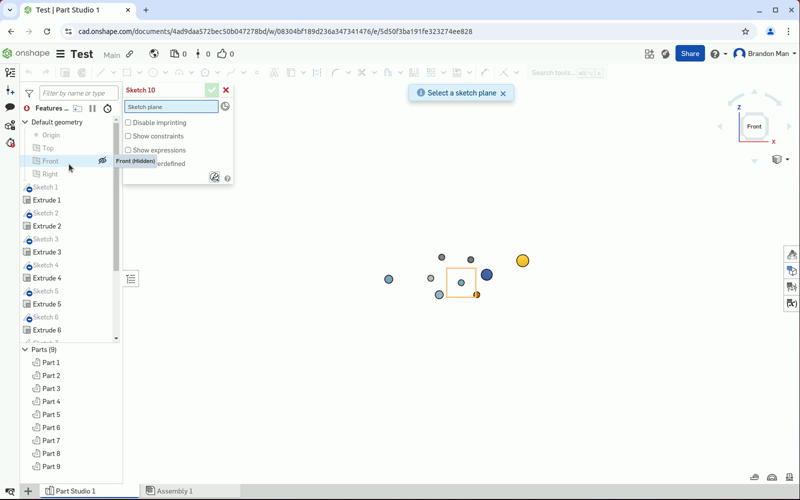
click(69, 163)
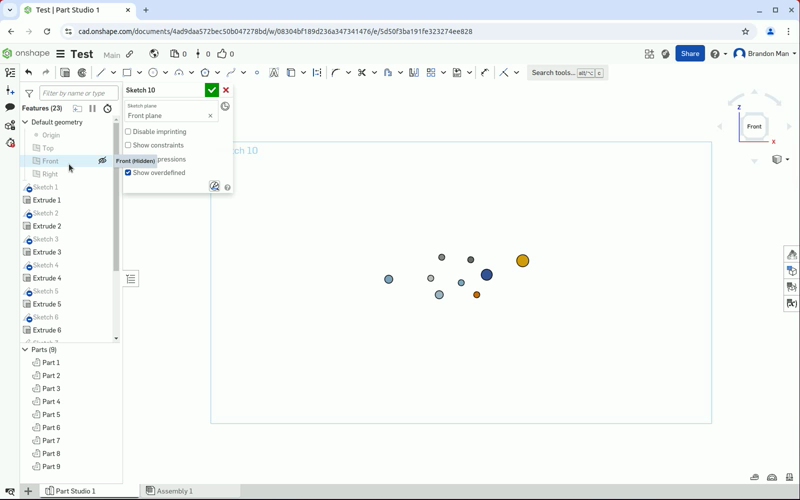
mouse_move(73, 352)
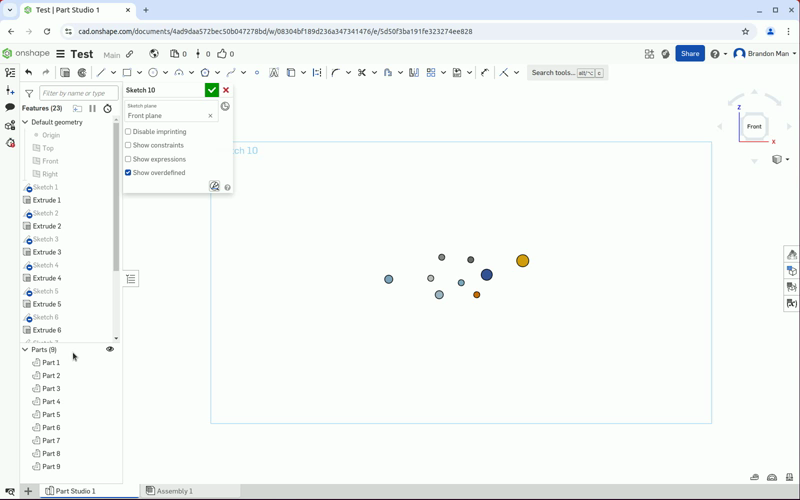
key(y)
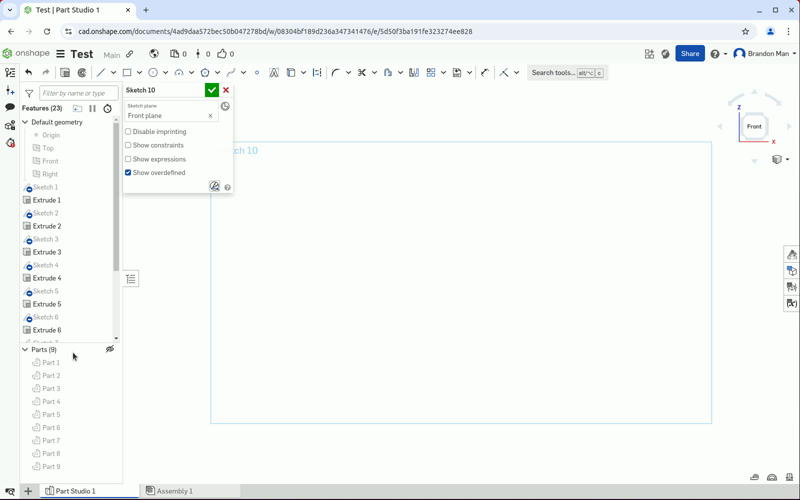
key(c)
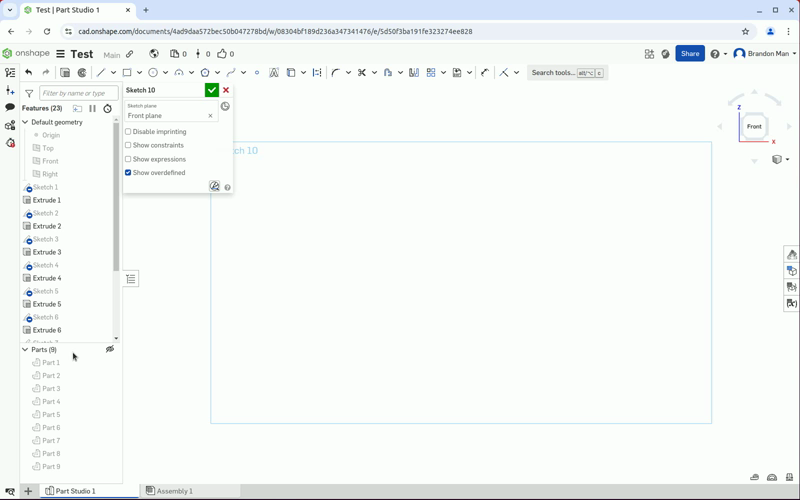
key_down(shift)
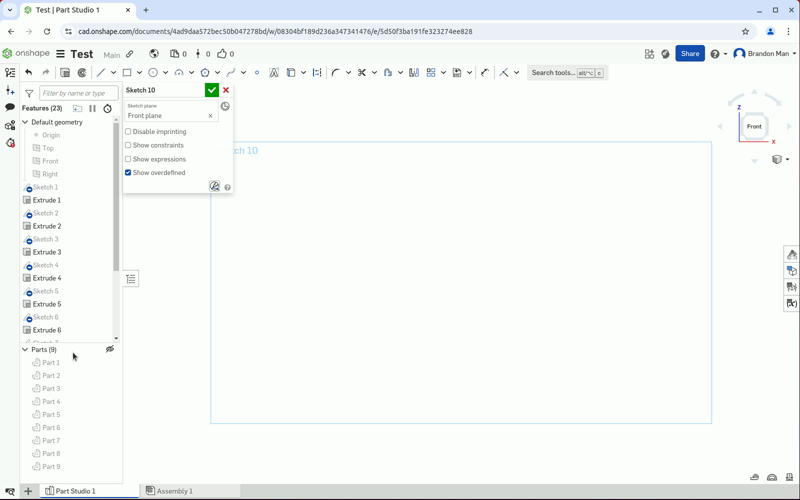
mouse_move(350, 272)
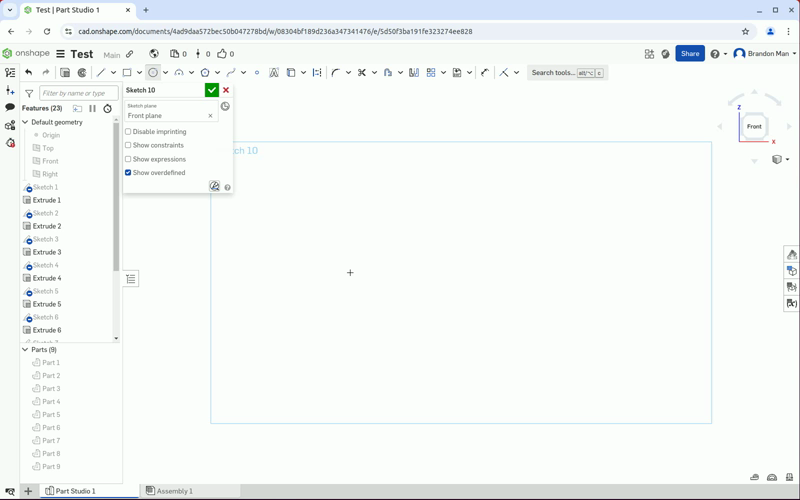
click(350, 272)
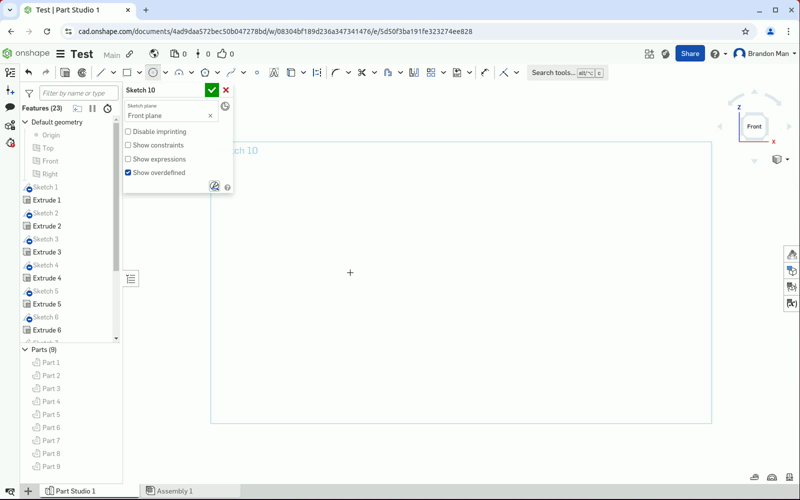
key_up(shift)
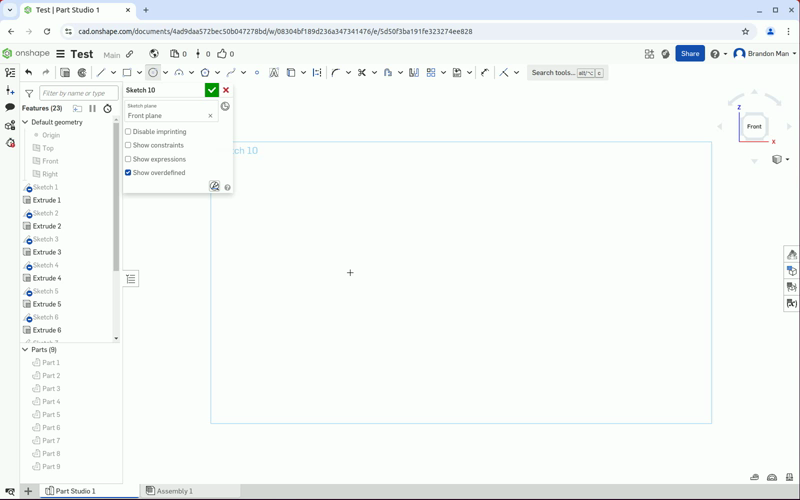
mouse_move(351, 272)
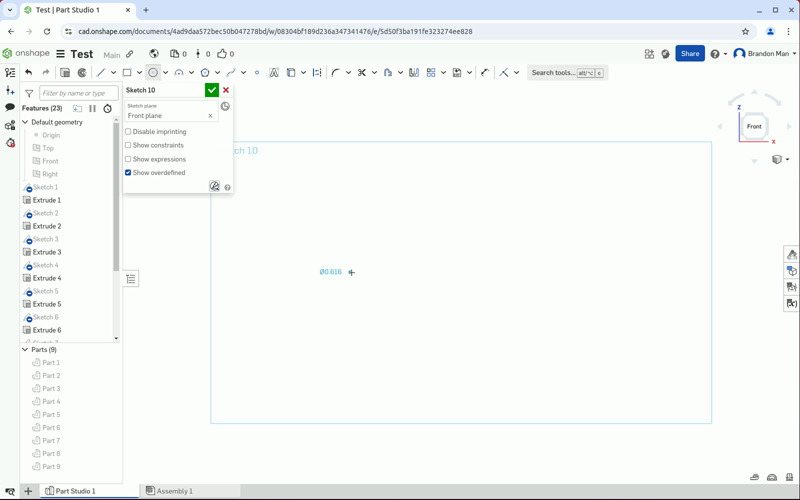
scroll(6)
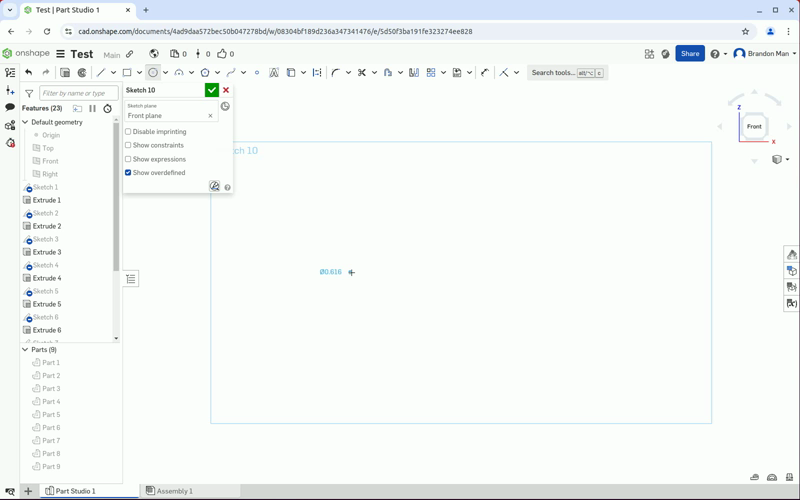
scroll(6)
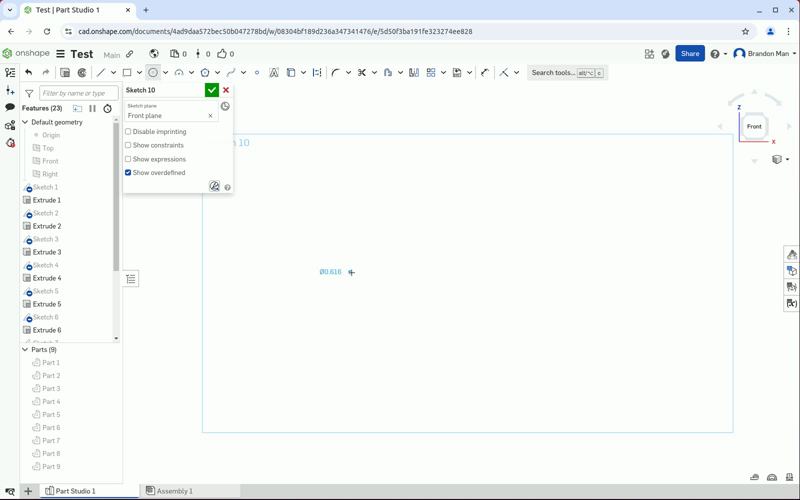
scroll(6)
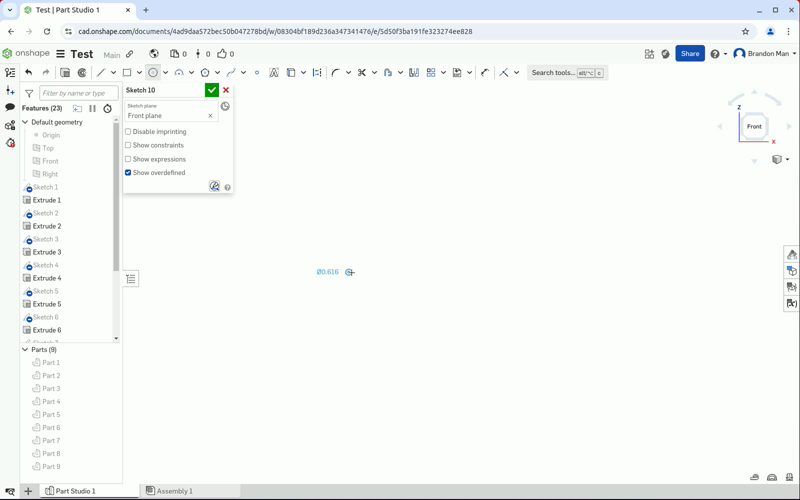
scroll(6)
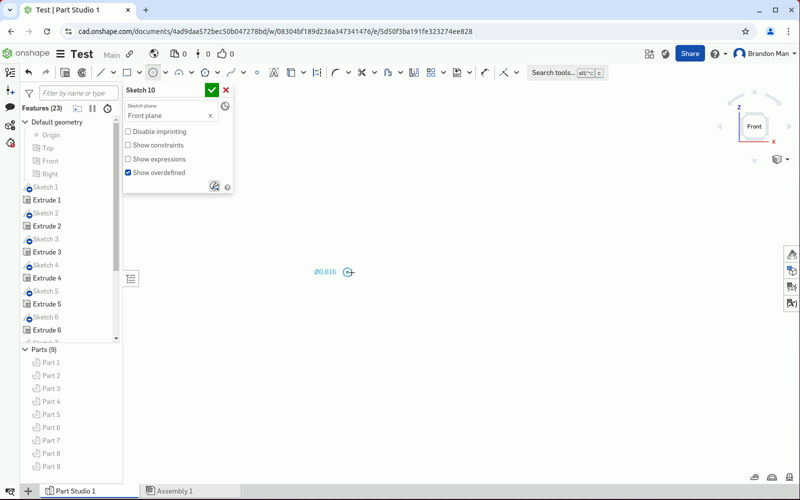
scroll(6)
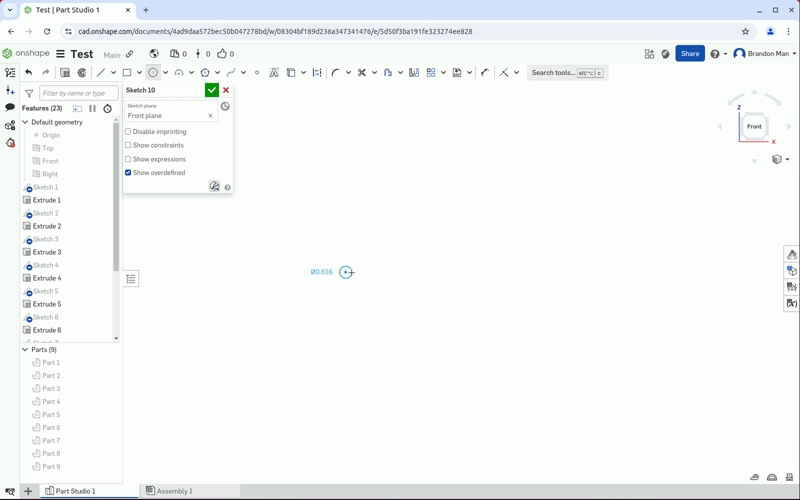
scroll(6)
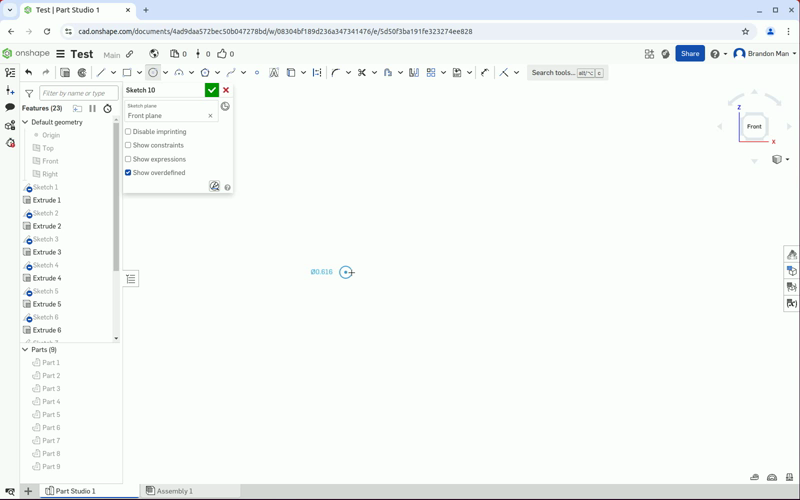
scroll(6)
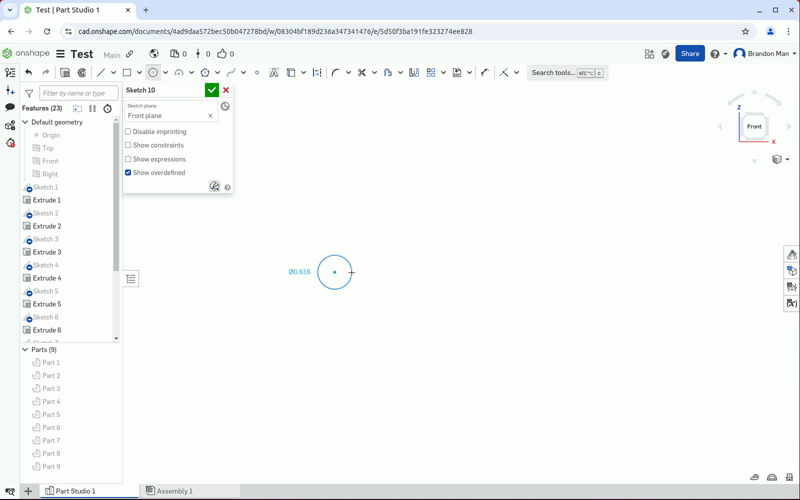
click(351, 272)
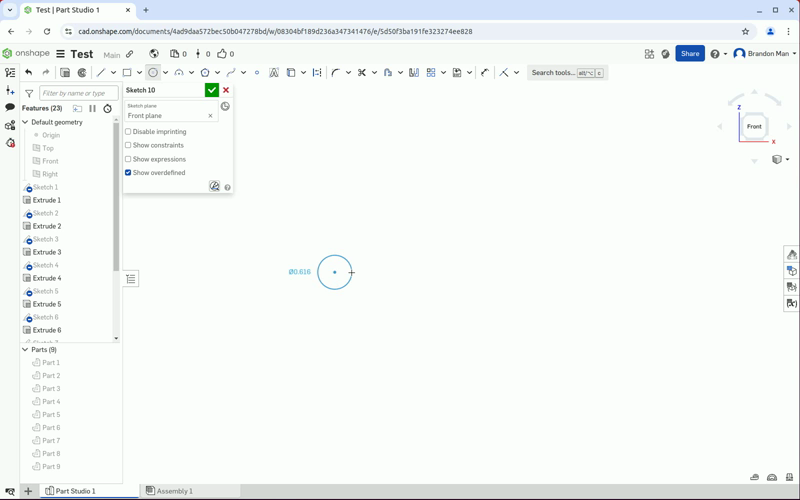
scroll(-6)
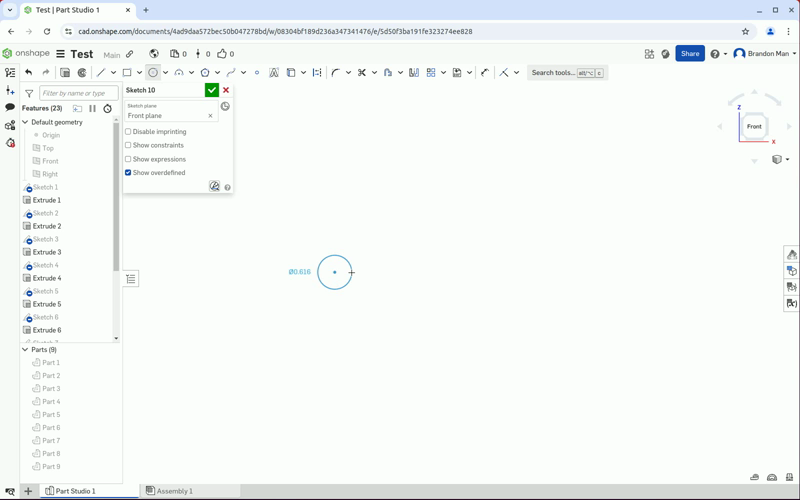
scroll(-6)
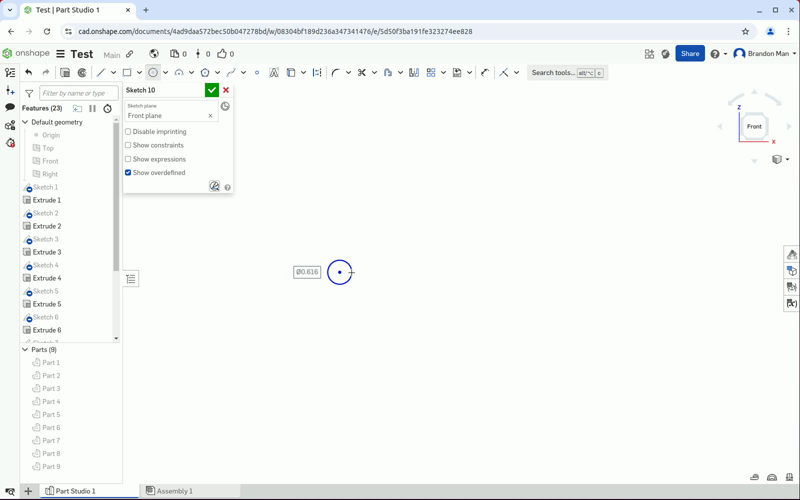
scroll(-6)
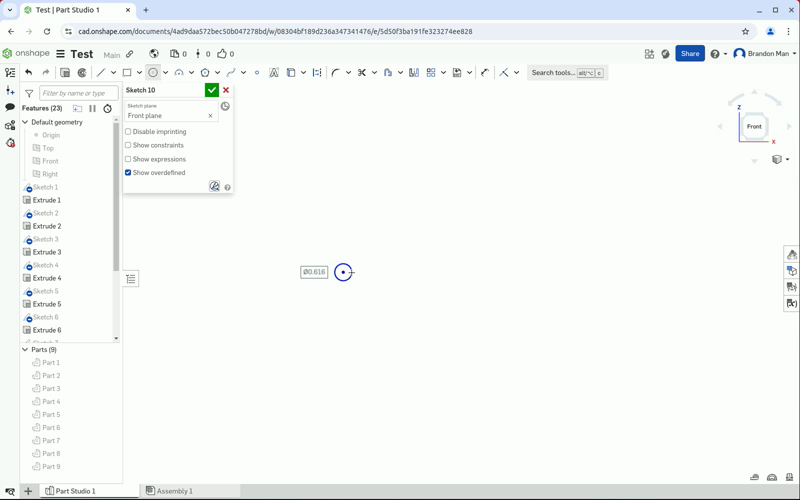
scroll(-6)
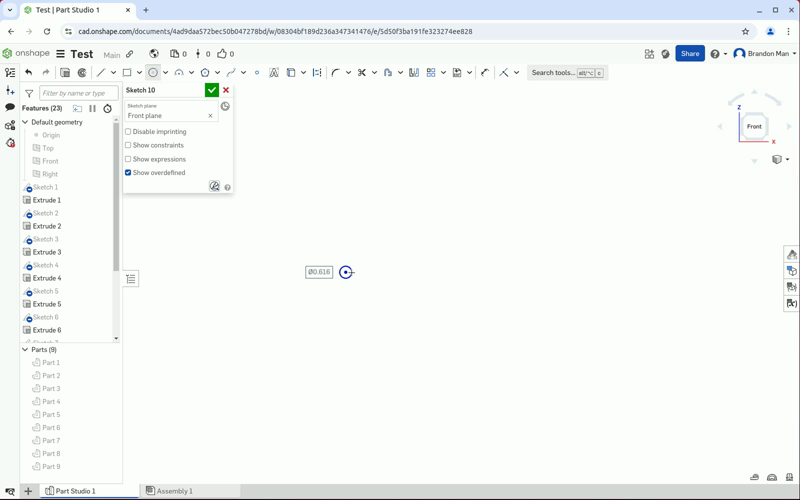
scroll(-6)
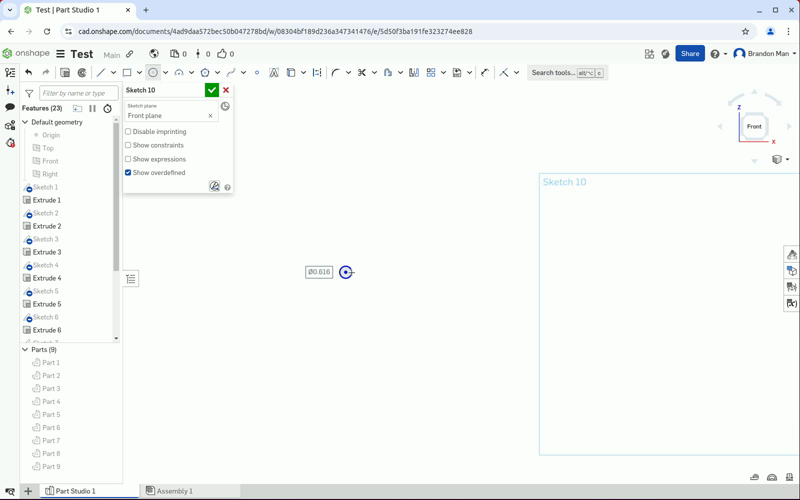
scroll(-6)
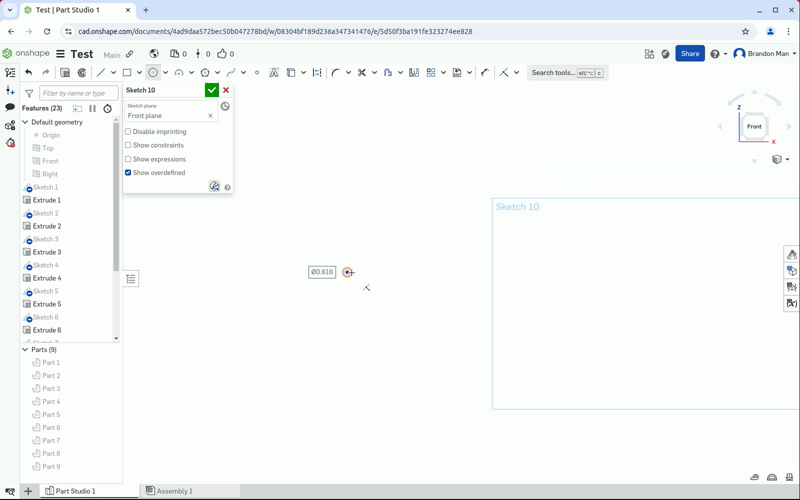
scroll(-6)
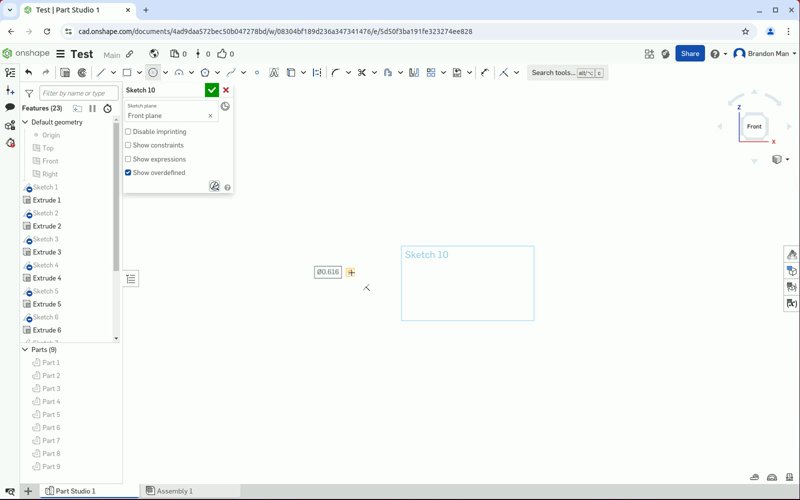
key(esc)
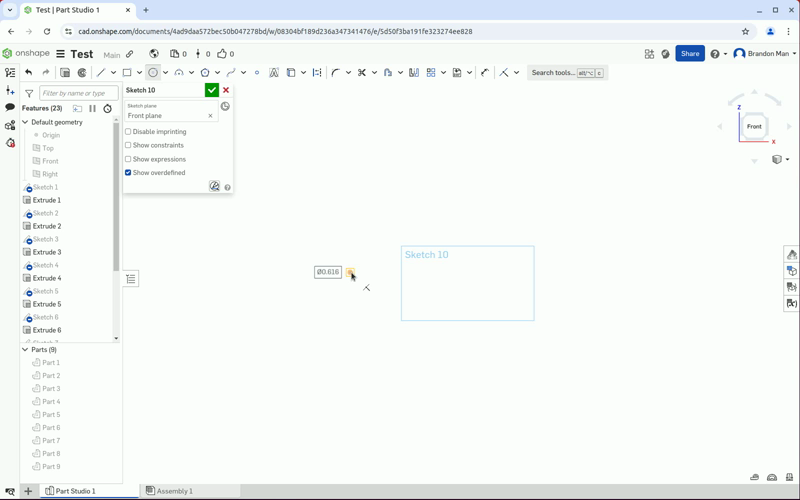
mouse_move(351, 273)
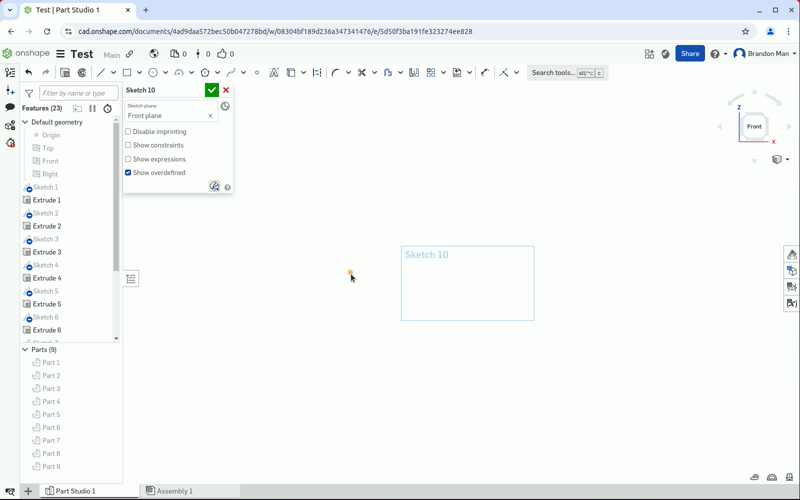
scroll(6)
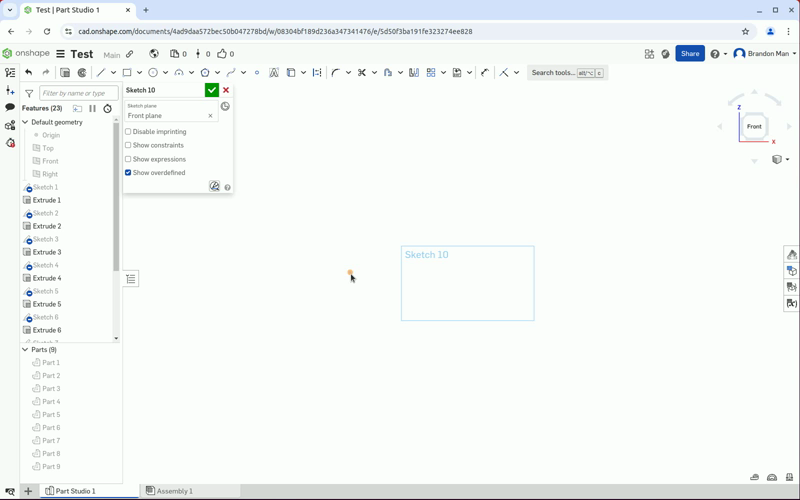
scroll(6)
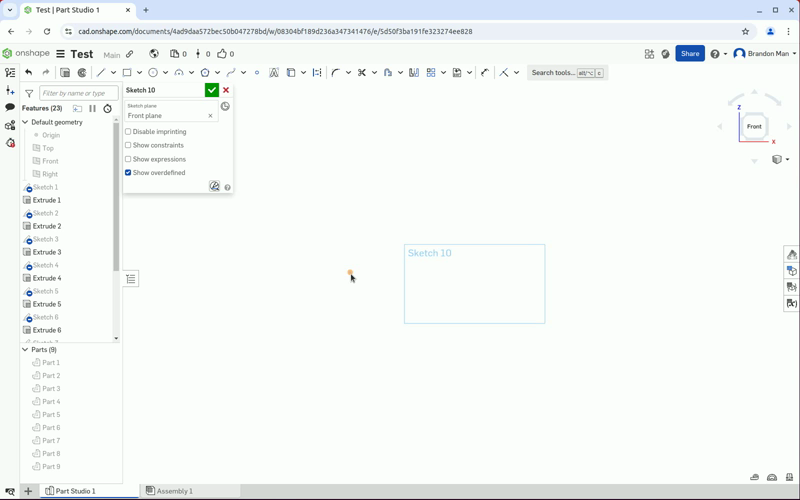
scroll(6)
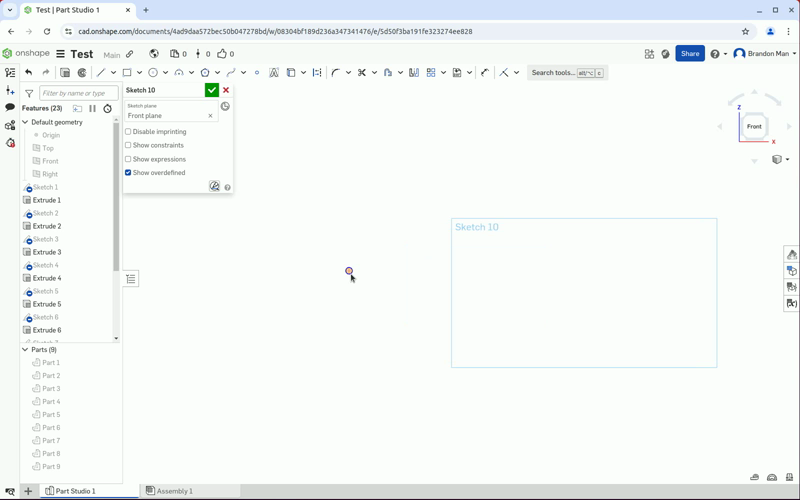
scroll(6)
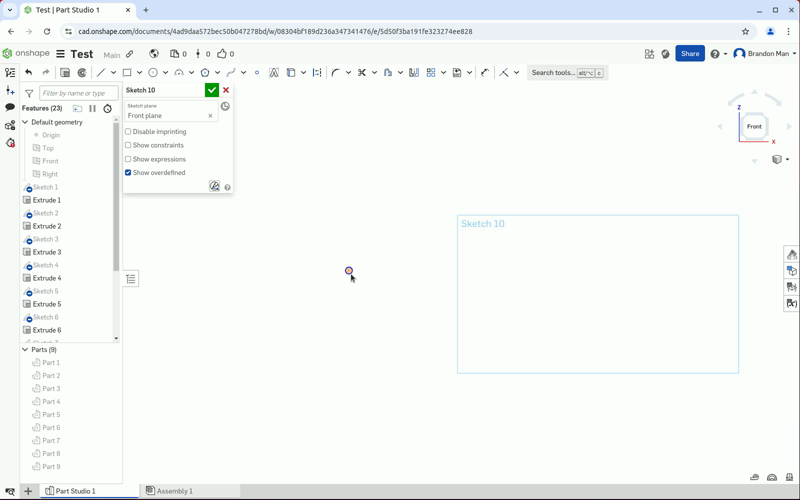
scroll(6)
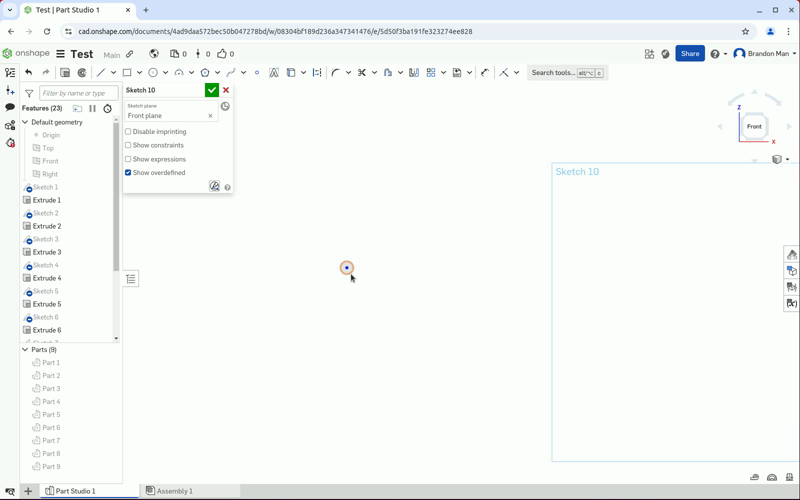
scroll(6)
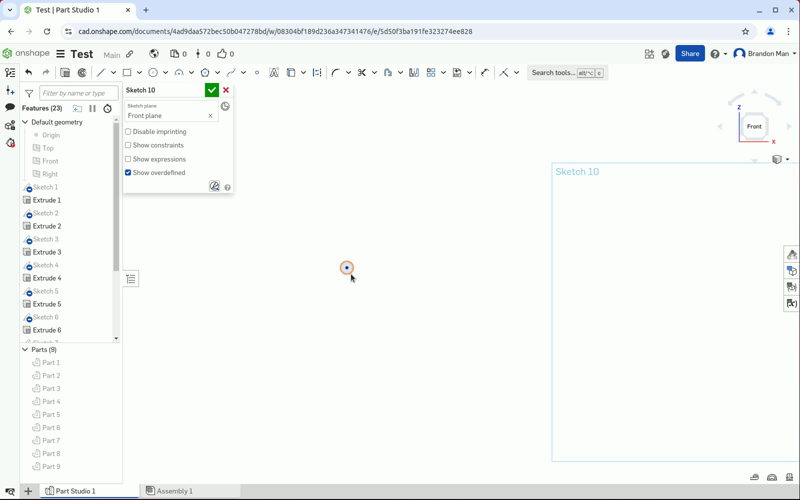
scroll(6)
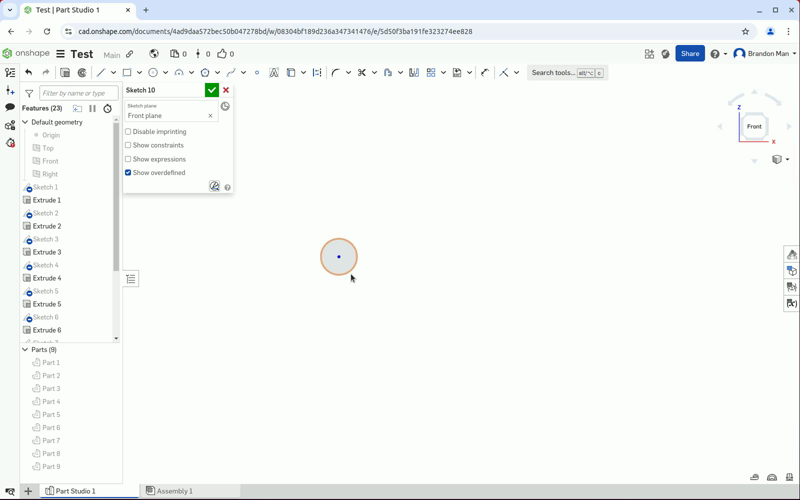
click(351, 273)
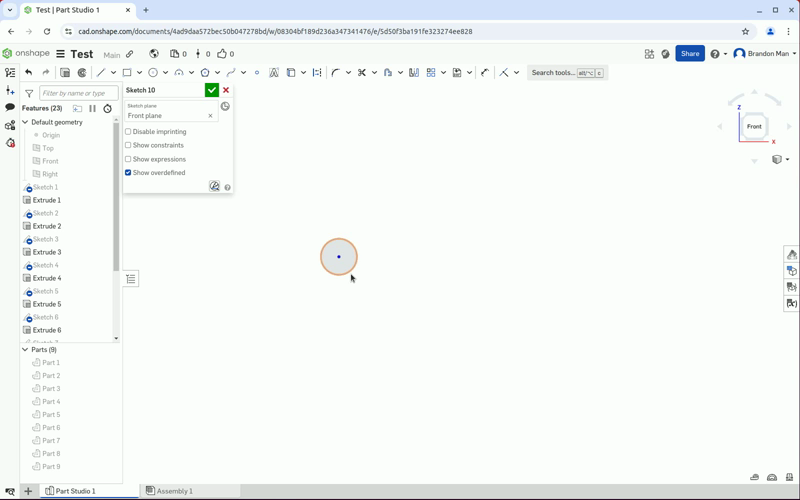
scroll(-6)
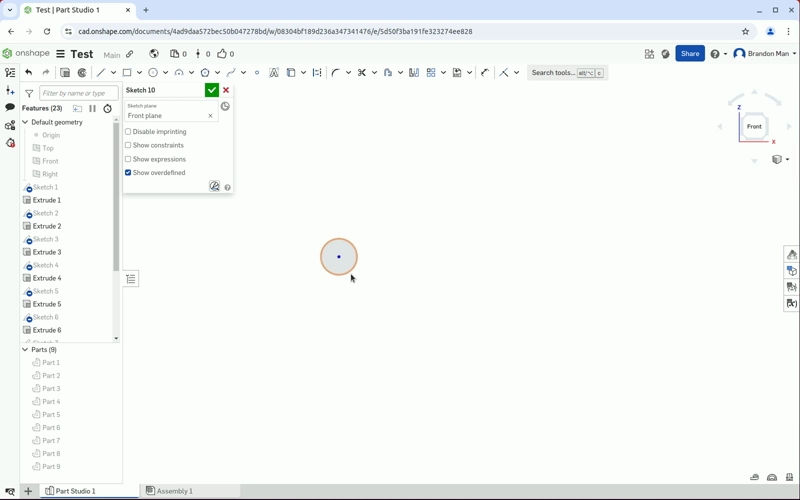
scroll(-6)
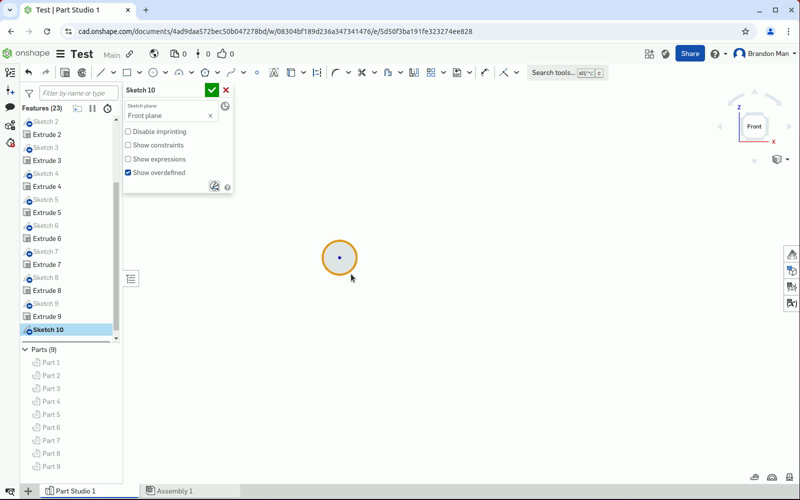
scroll(-6)
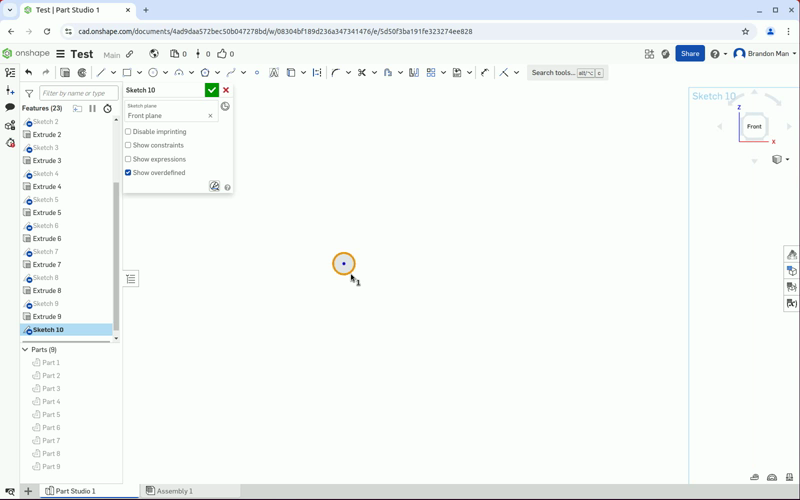
scroll(-6)
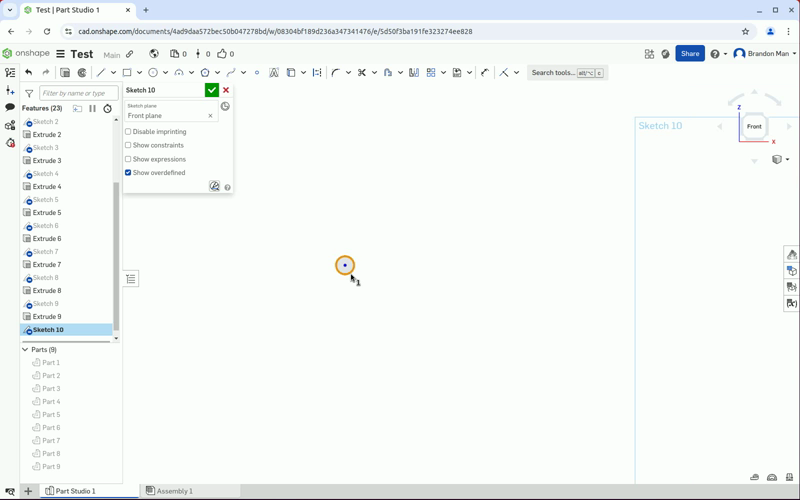
scroll(-6)
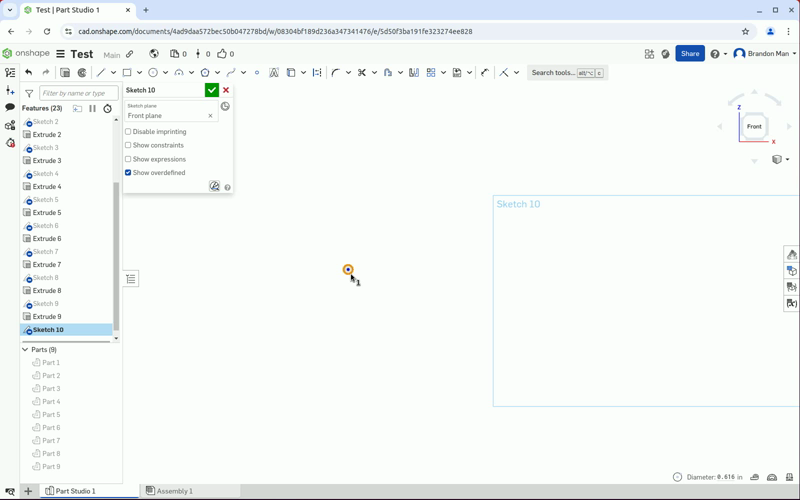
scroll(-6)
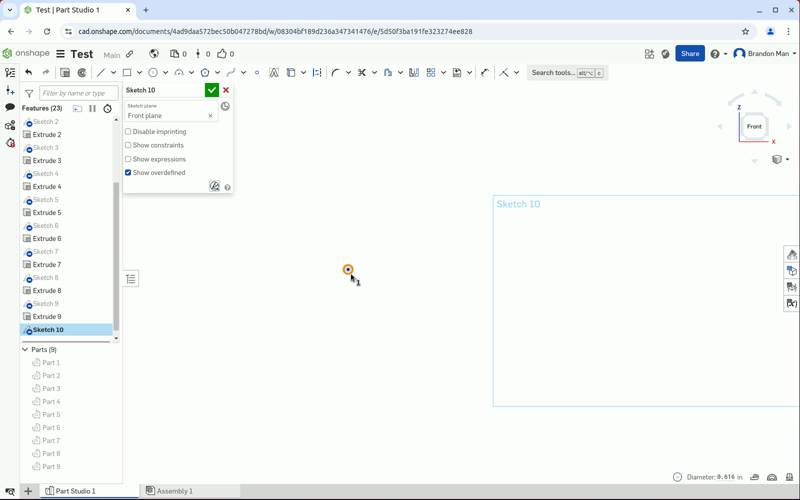
scroll(-6)
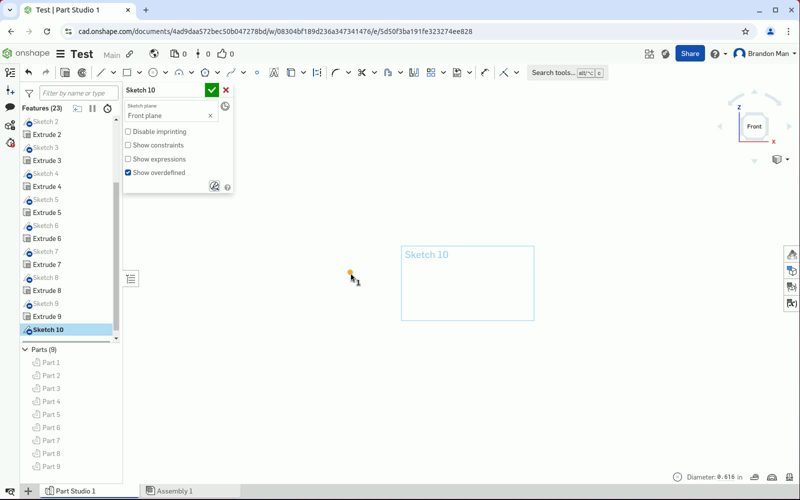
mouse_move(73, 352)
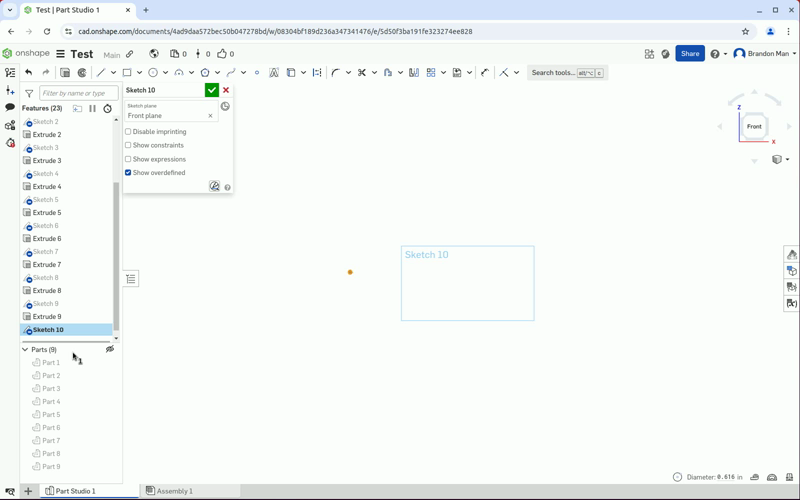
key(shift+y)
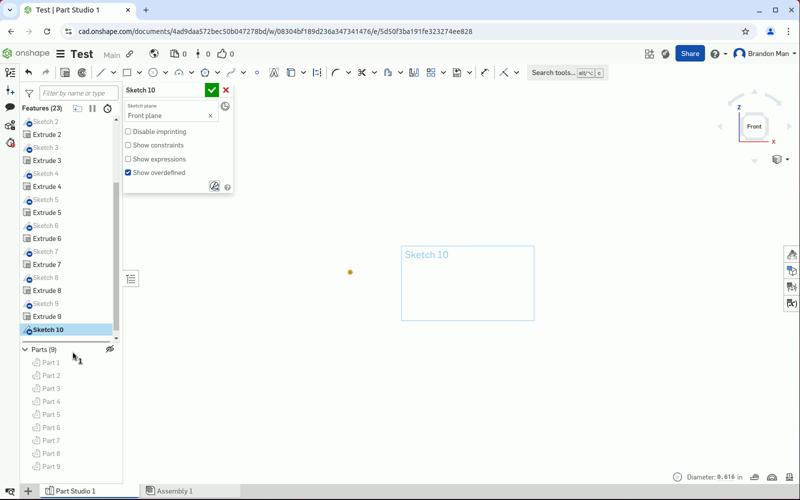
key(shift+e)
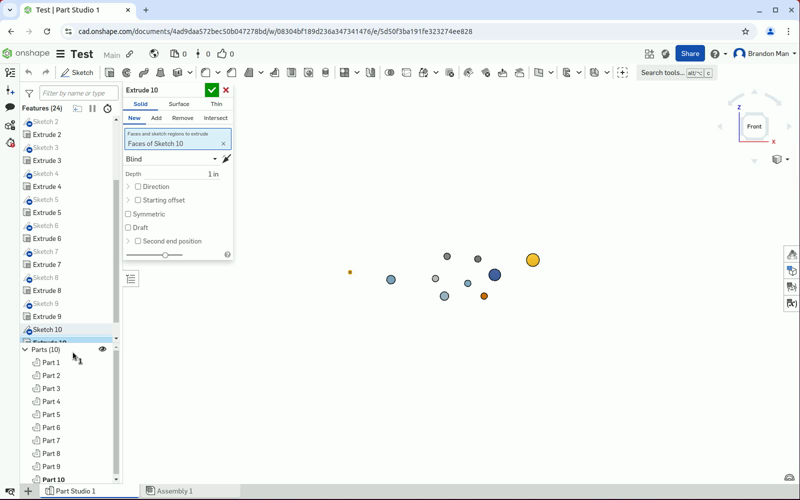
mouse_move(143, 106)
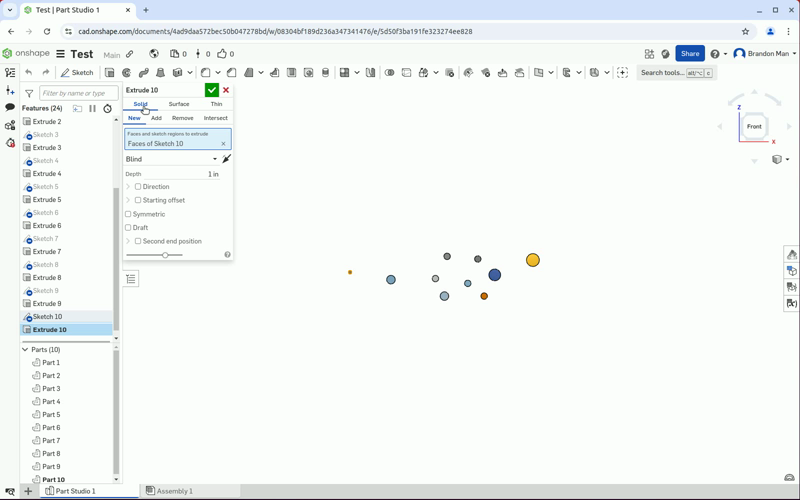
click(143, 106)
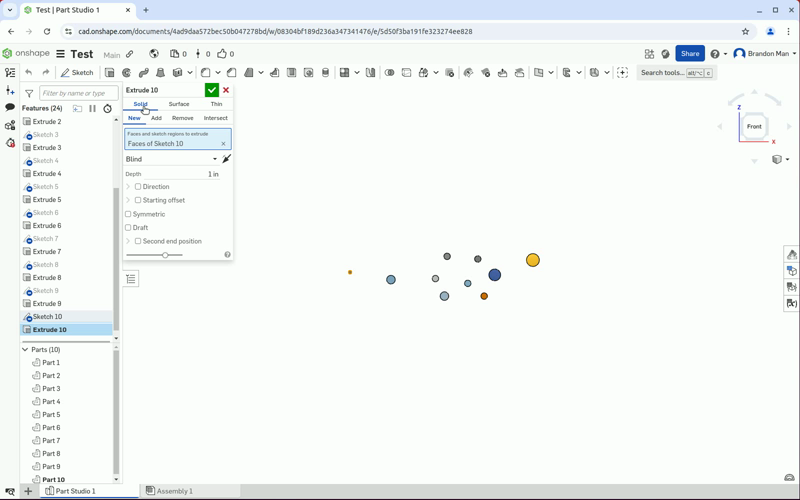
mouse_move(137, 120)
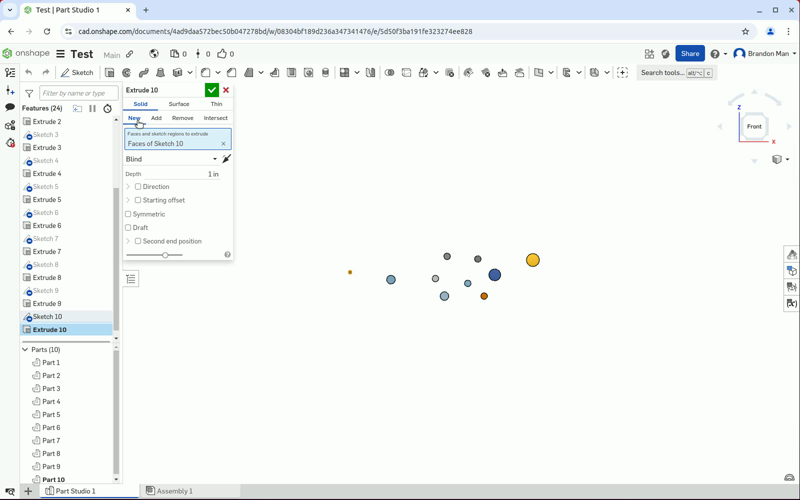
click(137, 120)
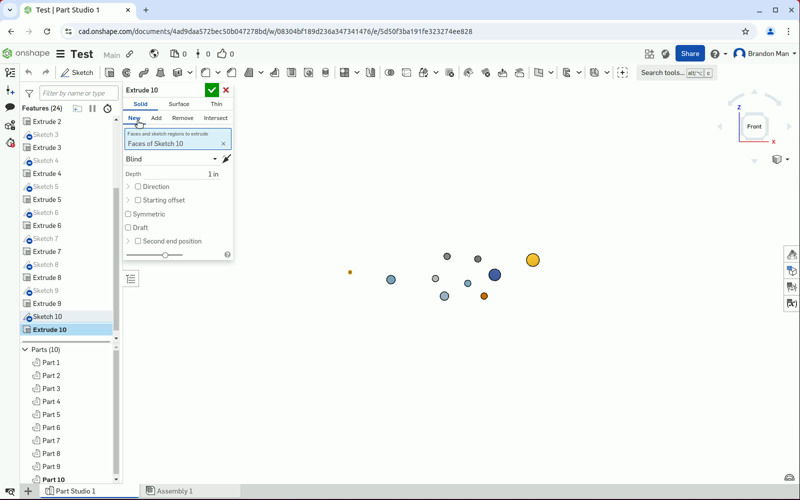
key(tab, 4)
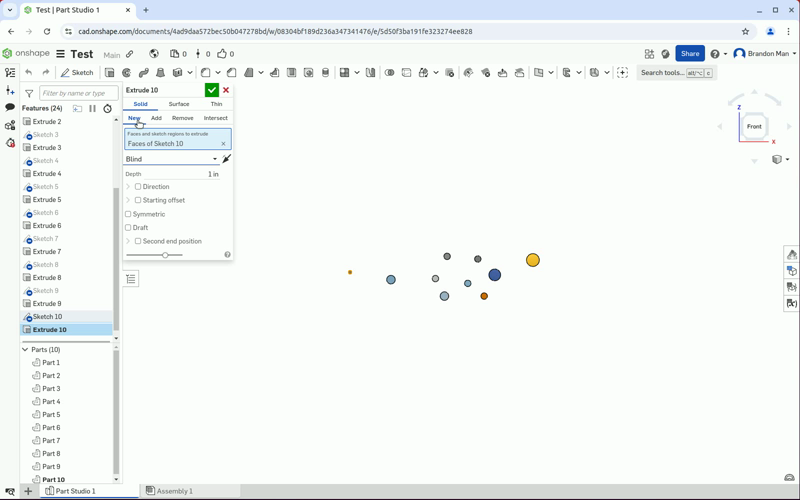
text(4.092)
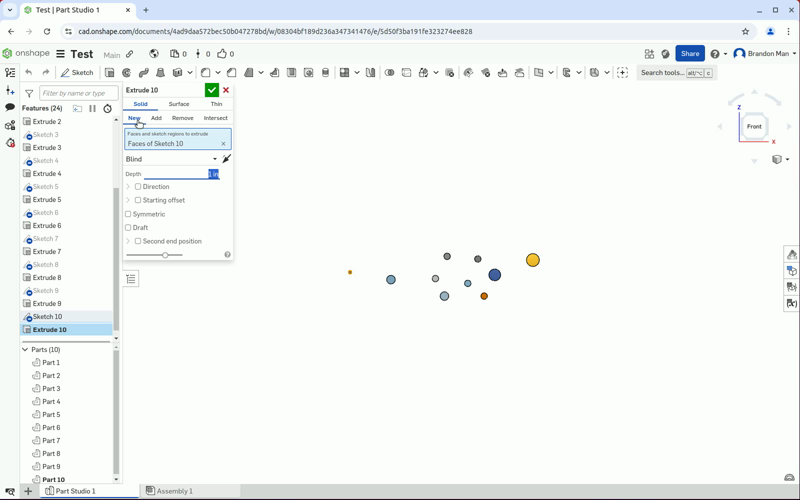
key(enter)
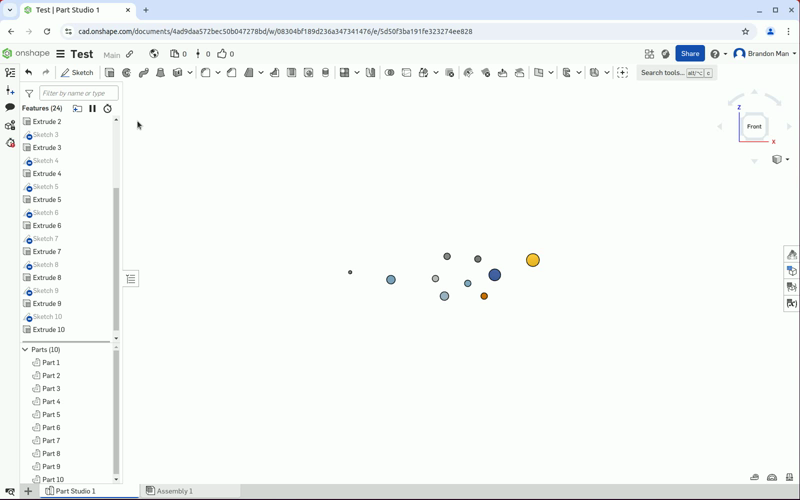
key(shift+h)
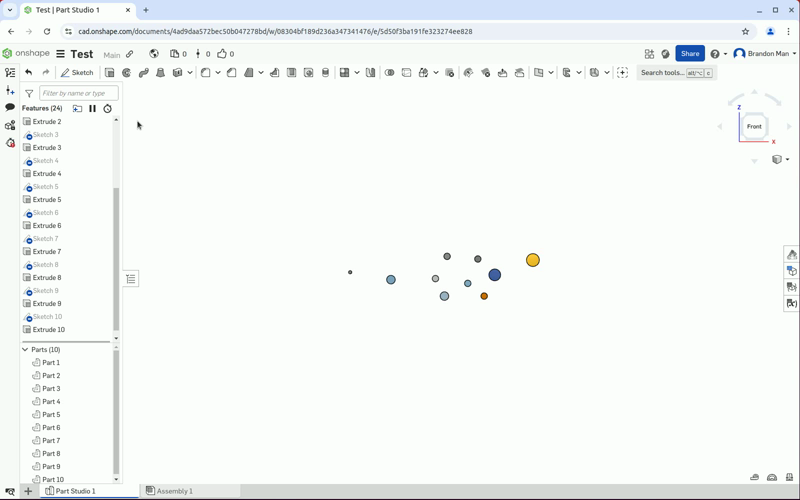
key(shift+h)
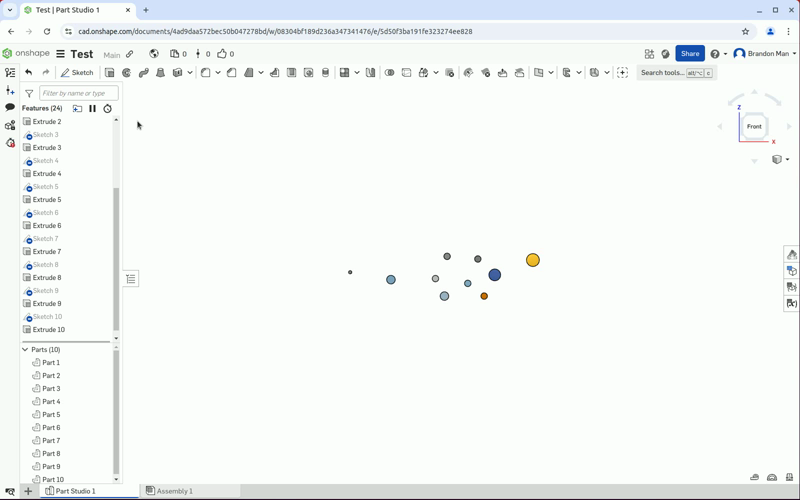
key(shift+7)
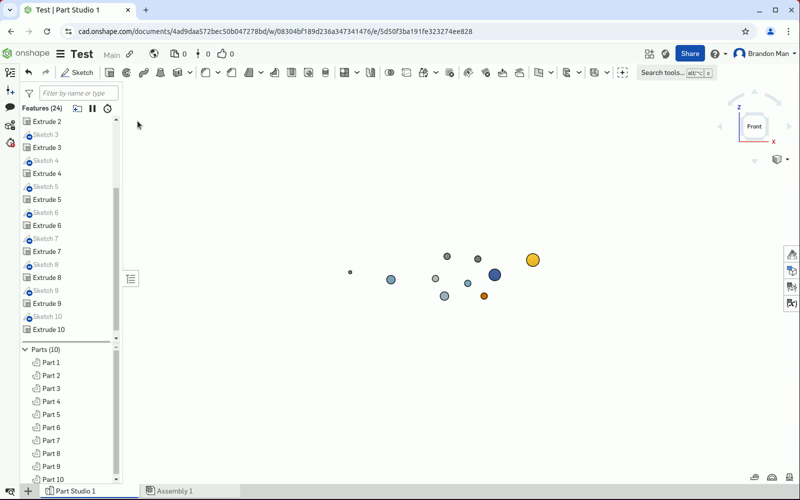
key(left, 2)
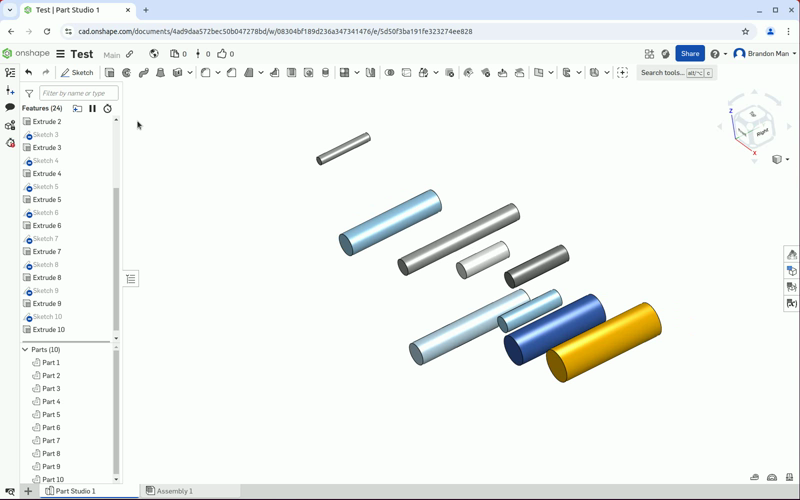
key(down, 2)
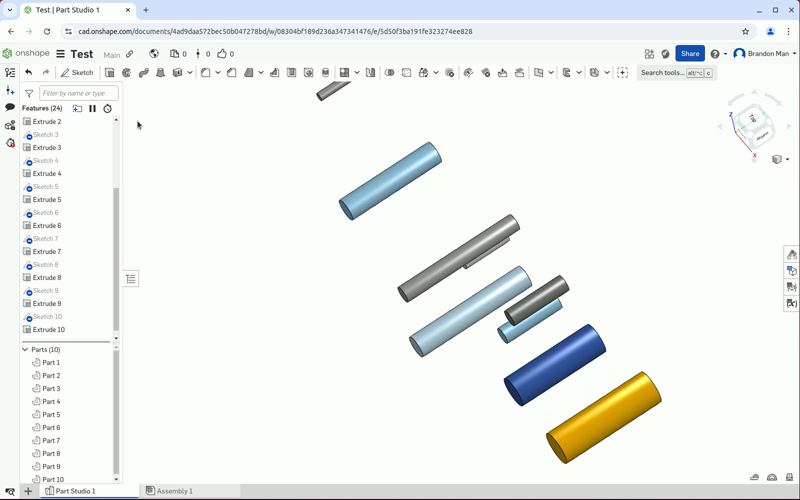
key(up, 2)
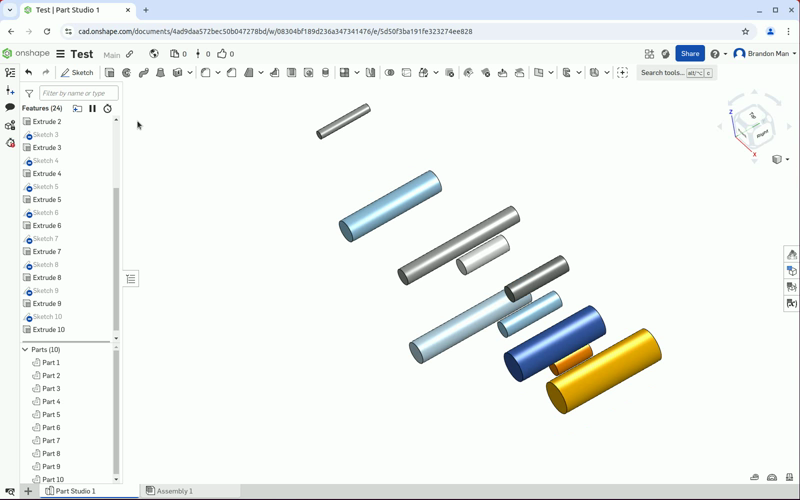
key(right, 2)
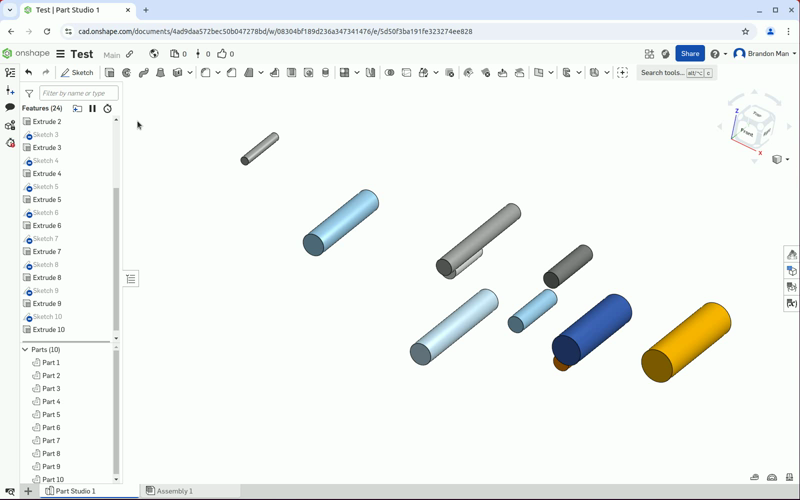
mouse_move(69, 85)
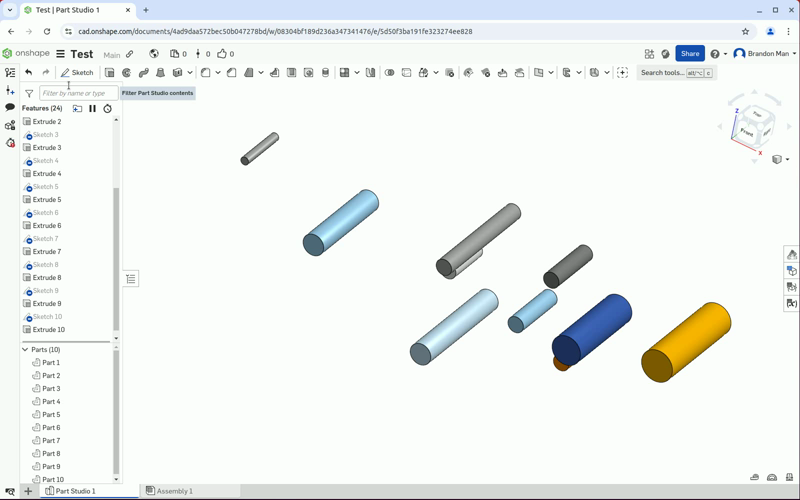
click(69, 85)